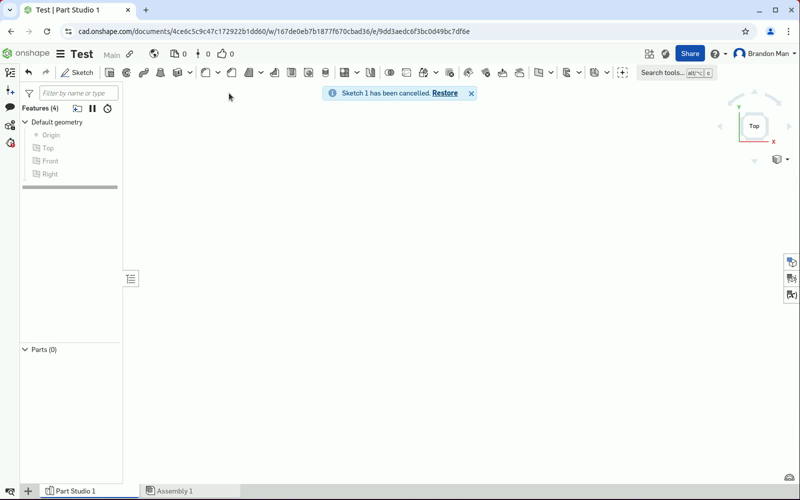
key(shift+h)
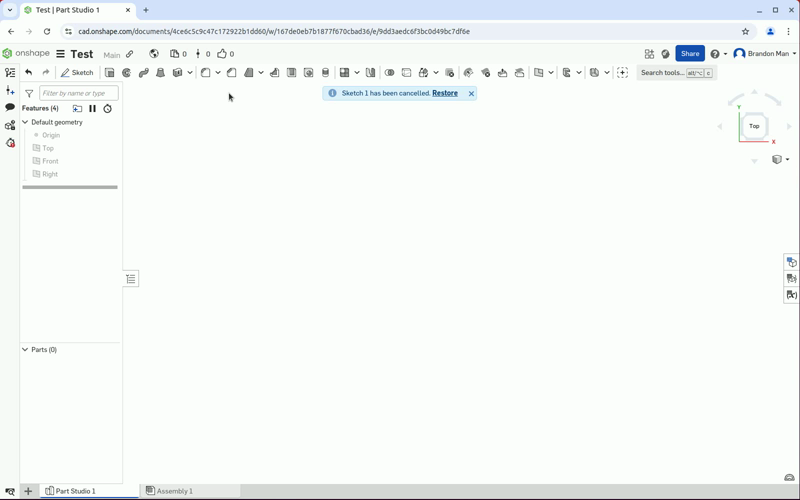
key(shift+s)
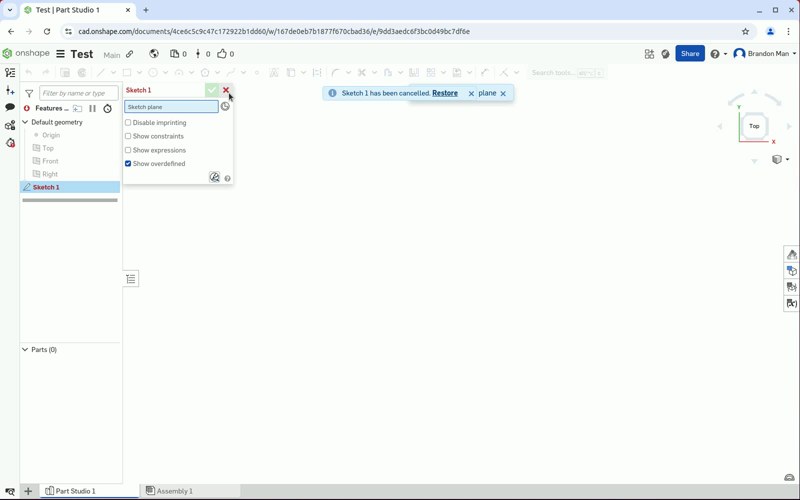
mouse_move(73, 150)
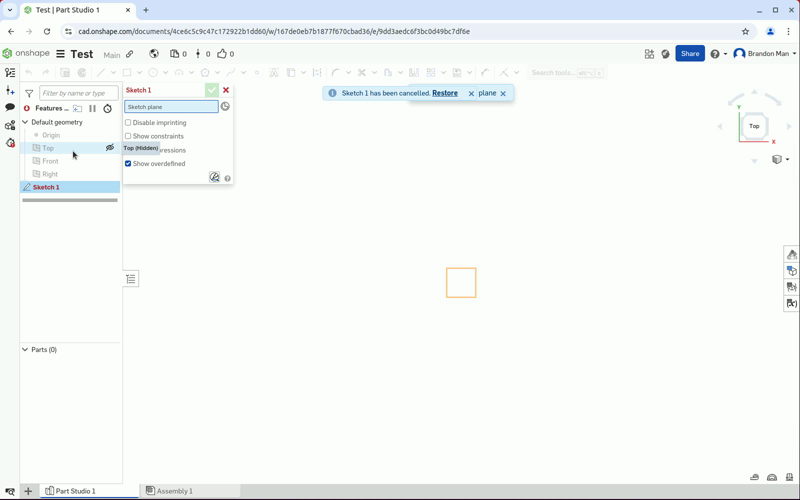
click(73, 150)
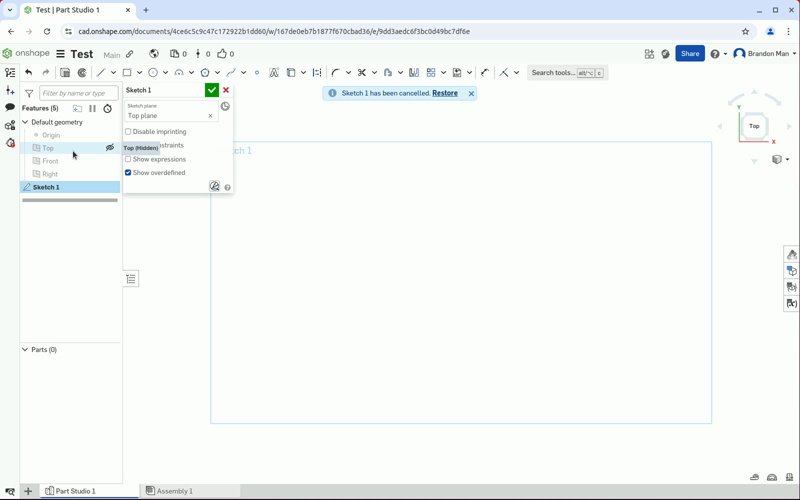
mouse_move(73, 352)
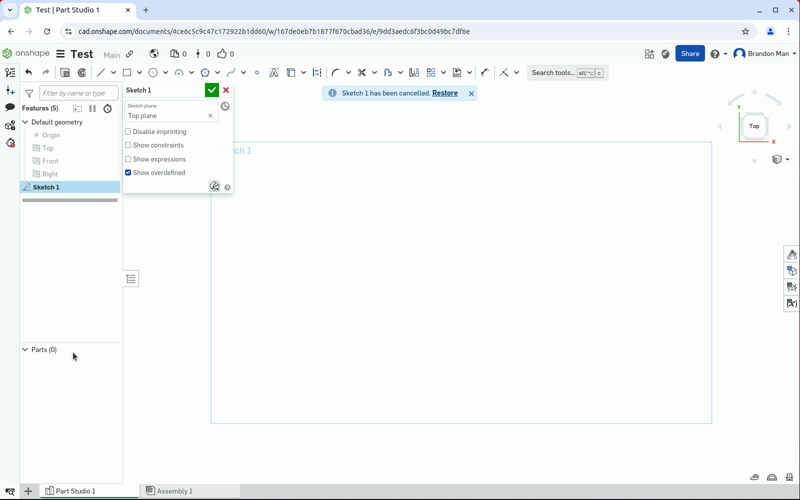
key(y)
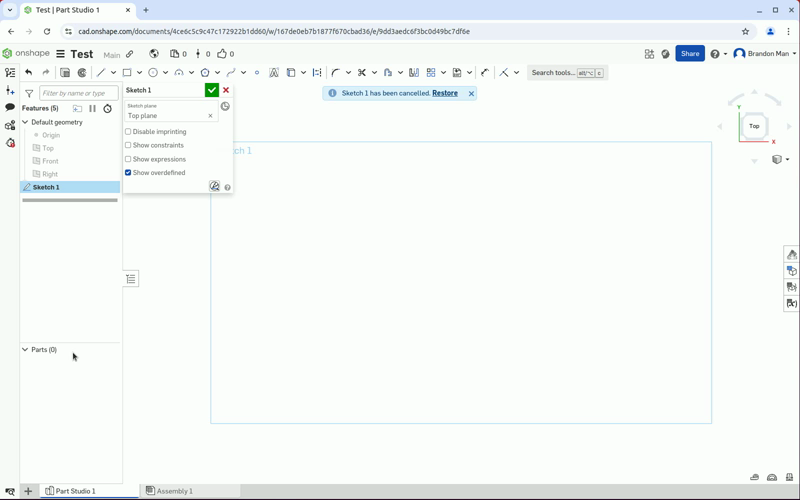
key(a)
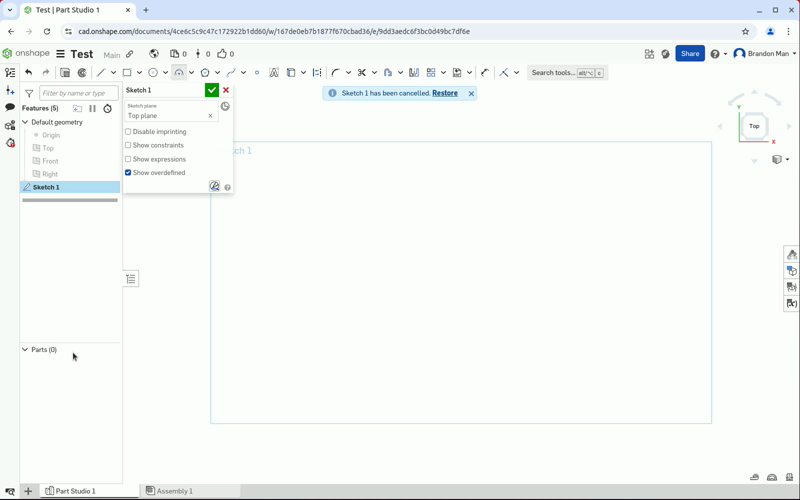
key_down(shift)
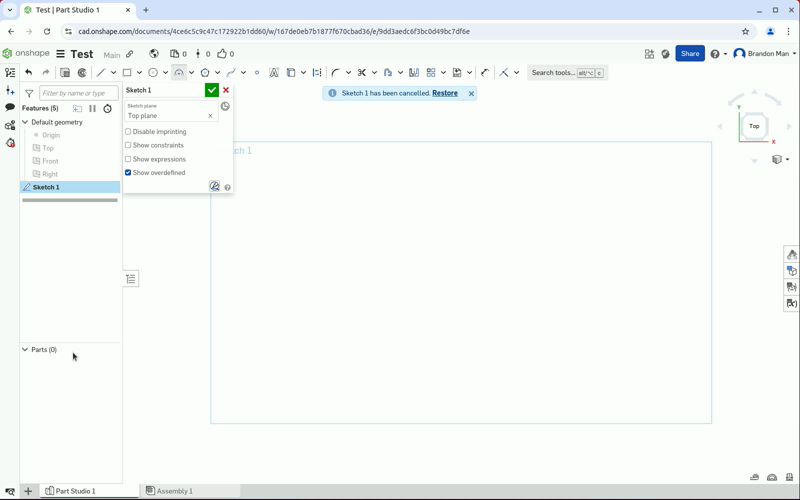
mouse_move(426, 308)
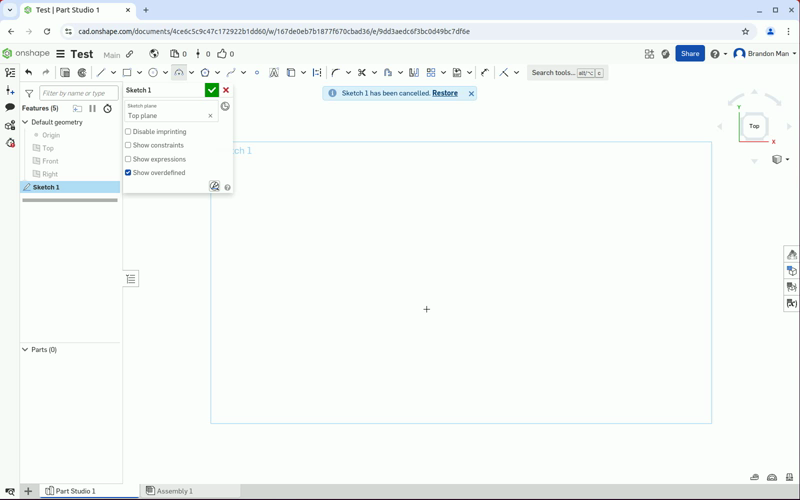
click(426, 308)
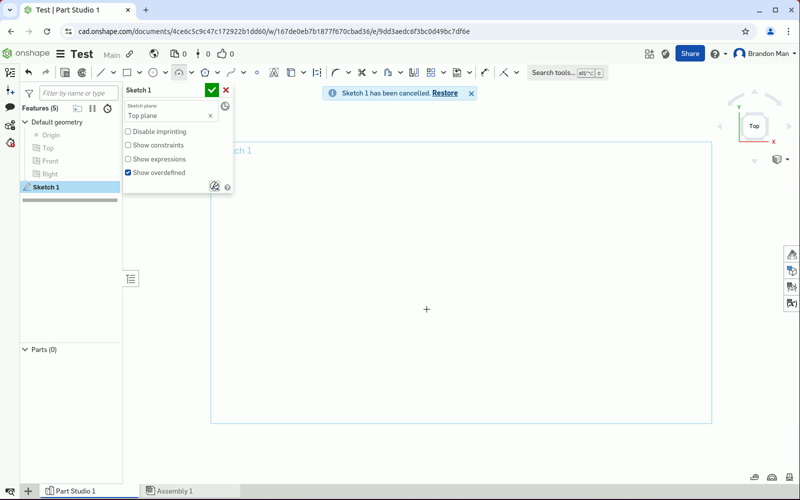
key_up(shift)
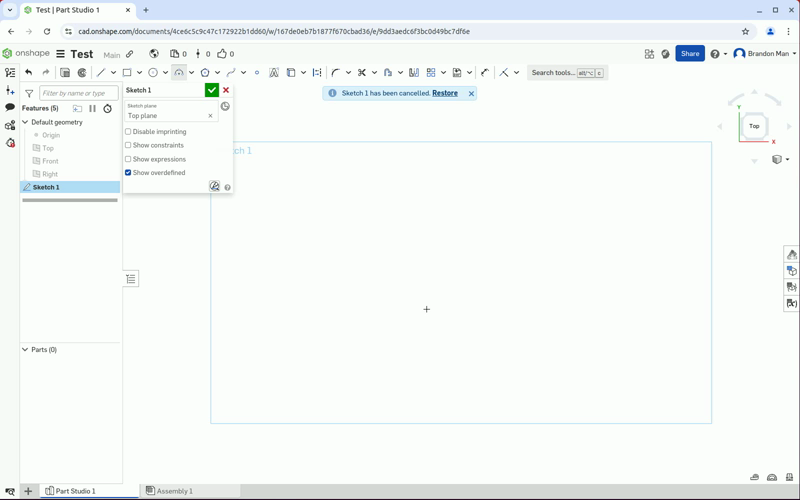
key_down(shift)
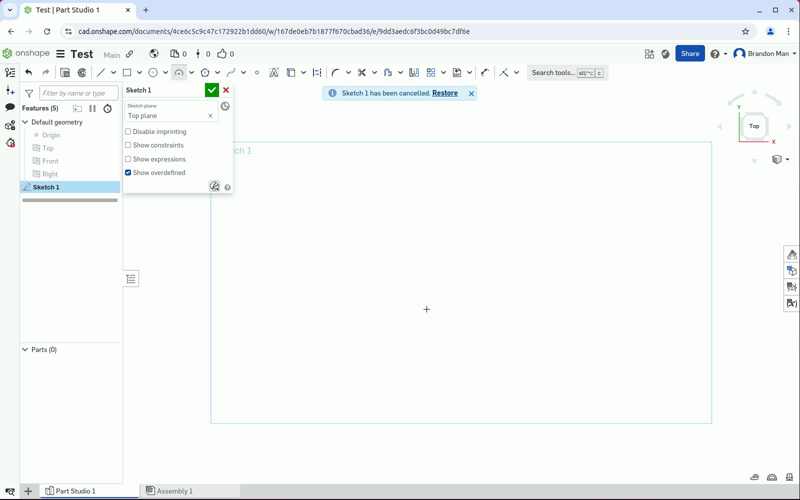
mouse_move(495, 308)
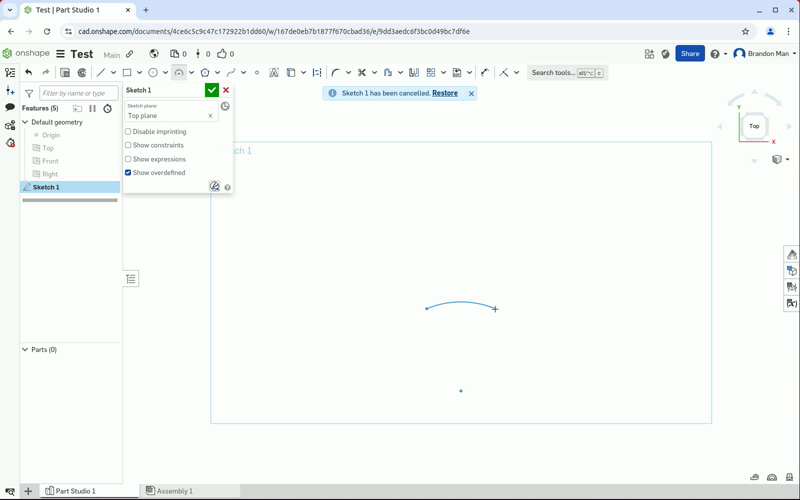
click(495, 308)
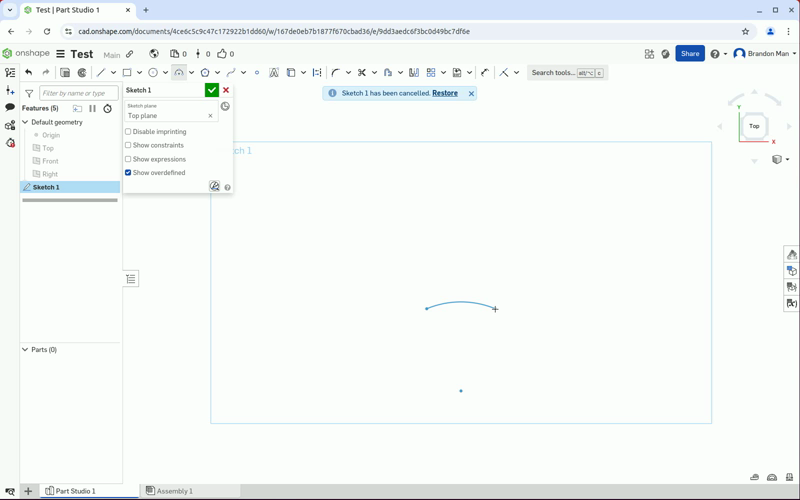
mouse_move(461, 326)
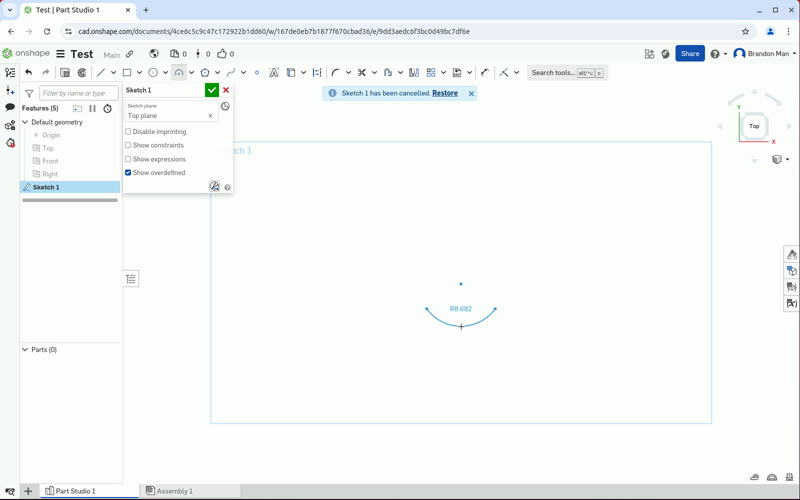
click(461, 326)
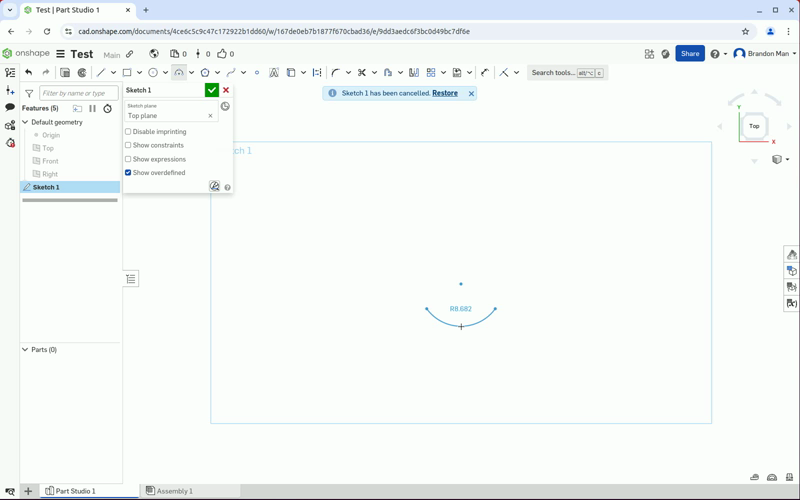
key_up(shift)
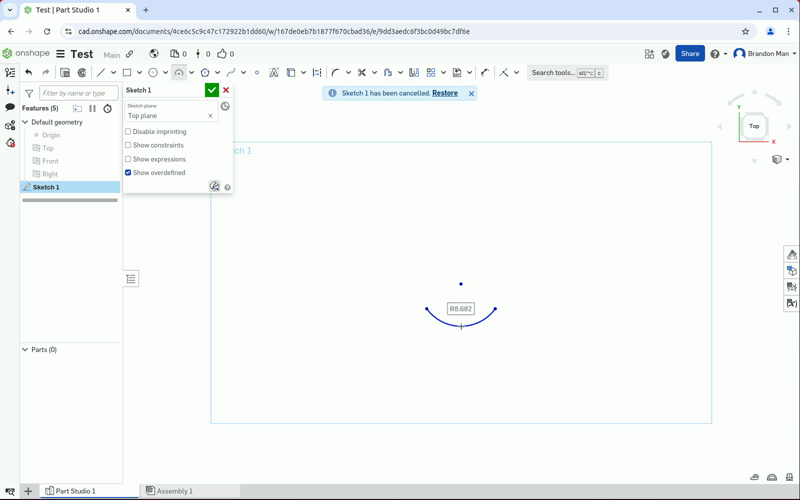
mouse_move(495, 308)
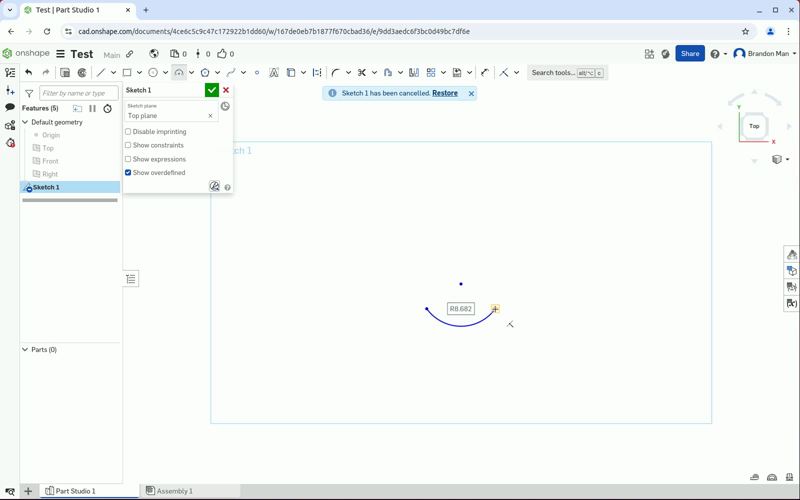
click(495, 308)
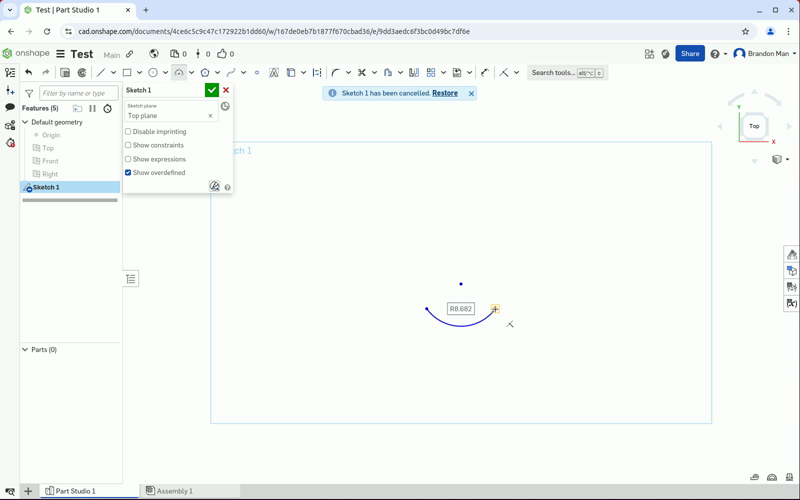
mouse_move(426, 308)
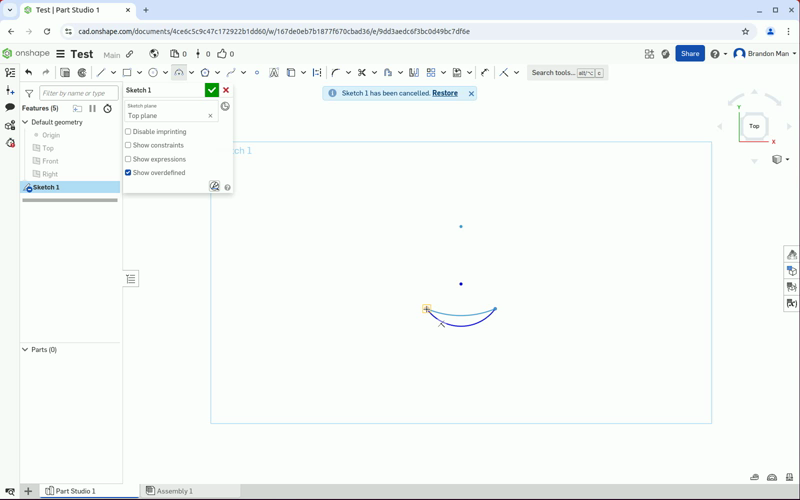
click(426, 308)
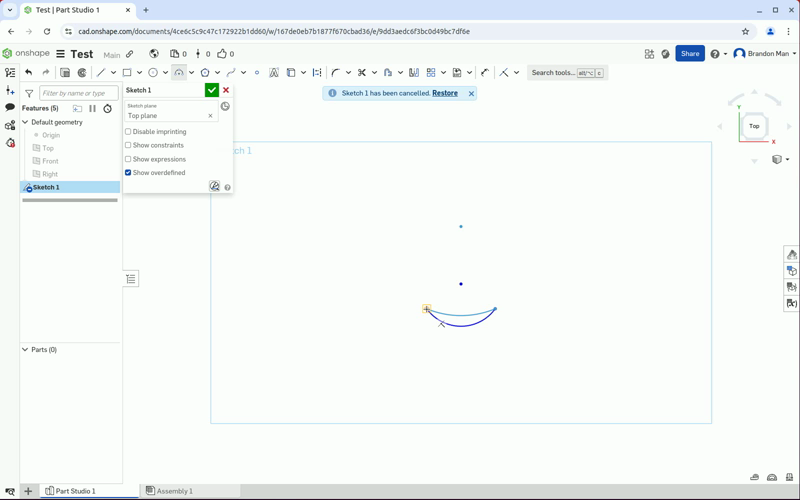
key_down(shift)
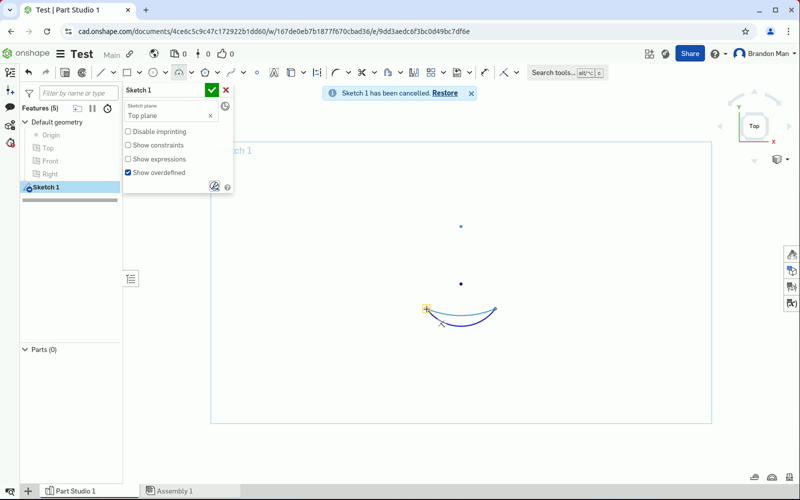
mouse_move(461, 325)
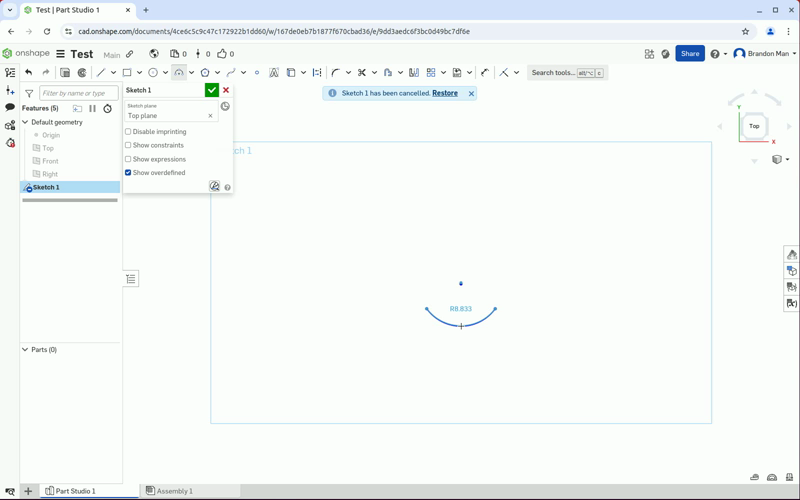
click(461, 325)
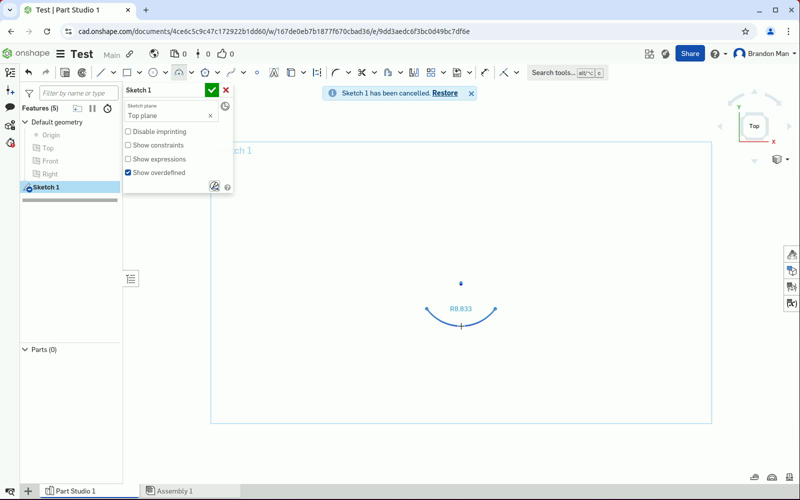
key_up(shift)
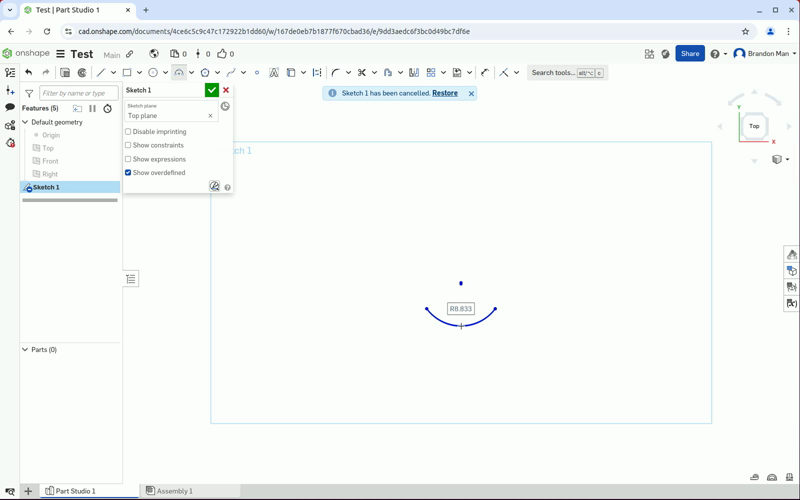
key(esc)
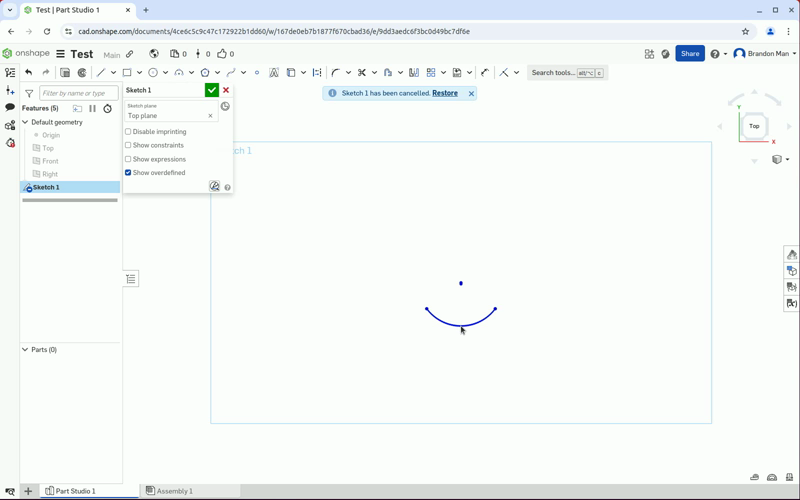
mouse_move(452, 325)
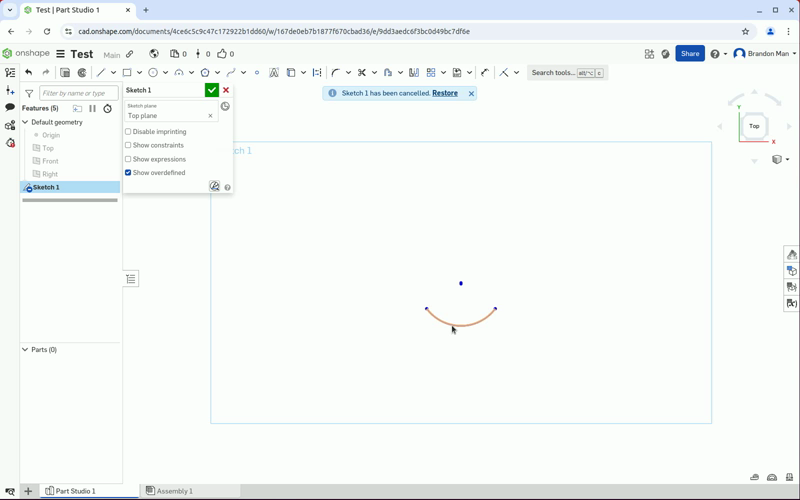
scroll(6)
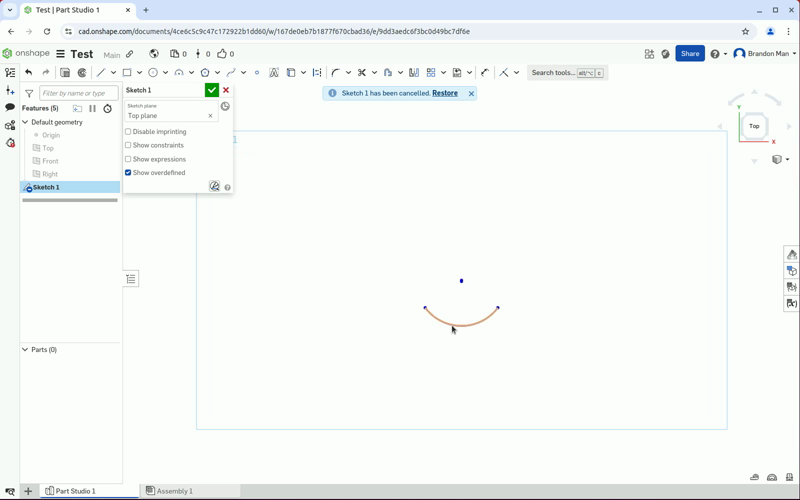
scroll(6)
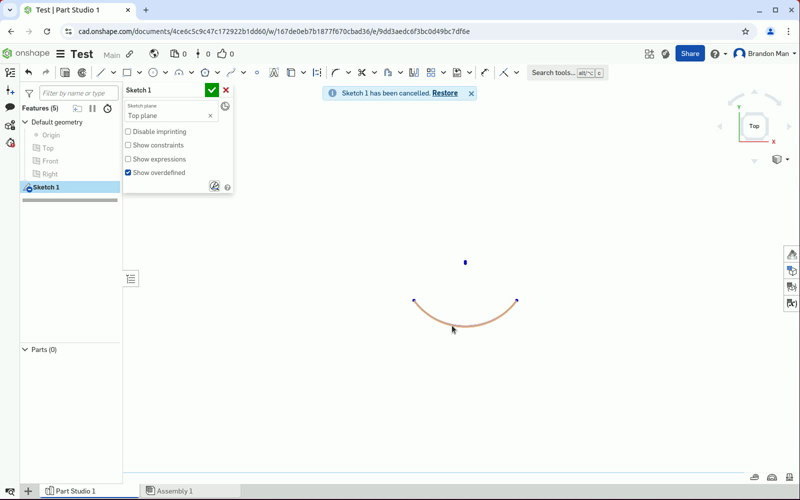
scroll(6)
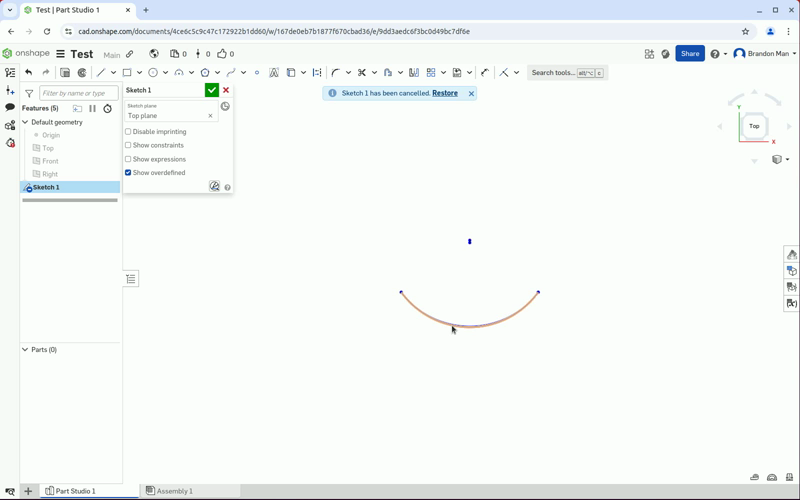
scroll(6)
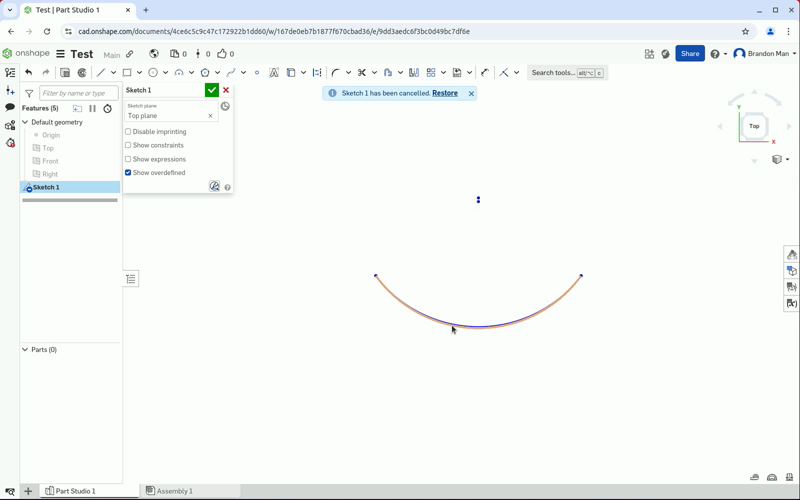
scroll(6)
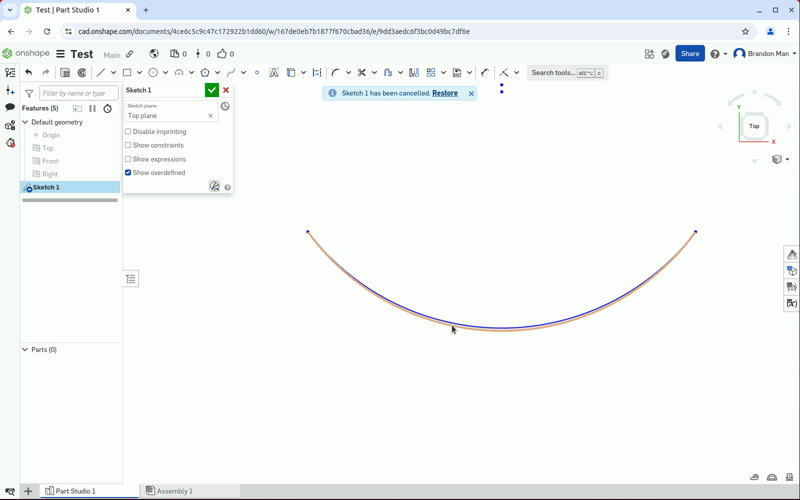
scroll(6)
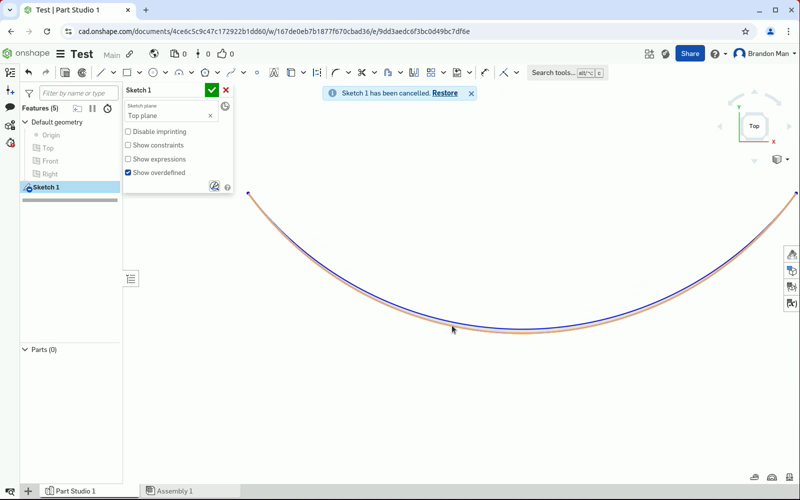
scroll(6)
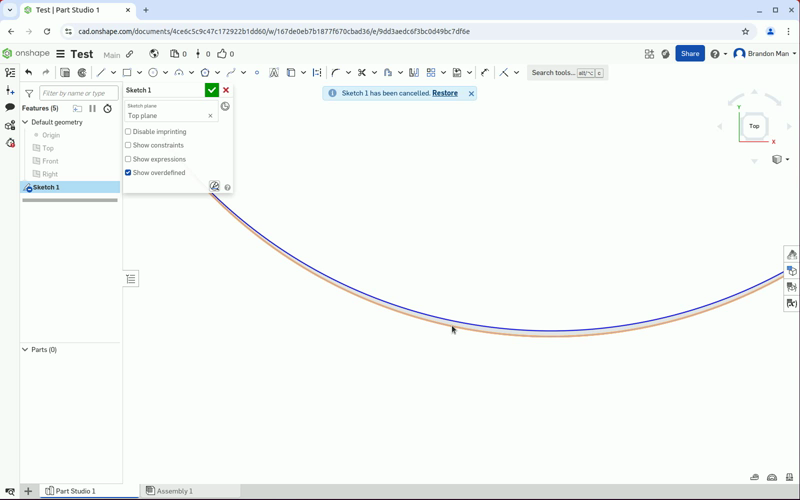
click(452, 325)
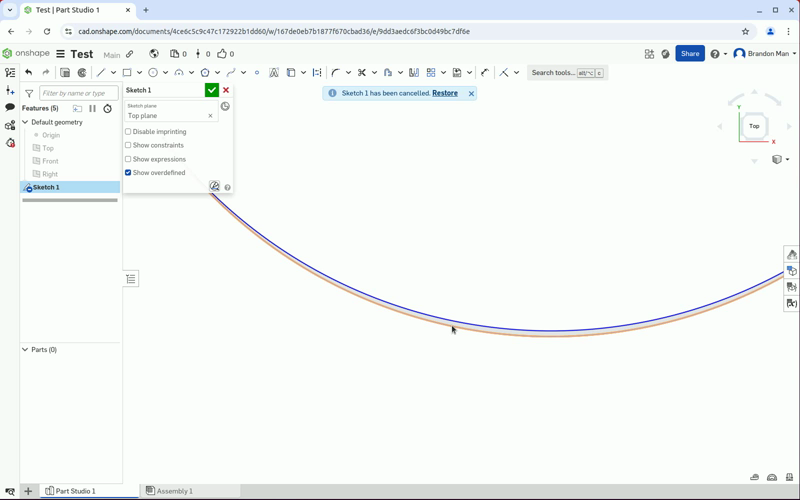
scroll(-6)
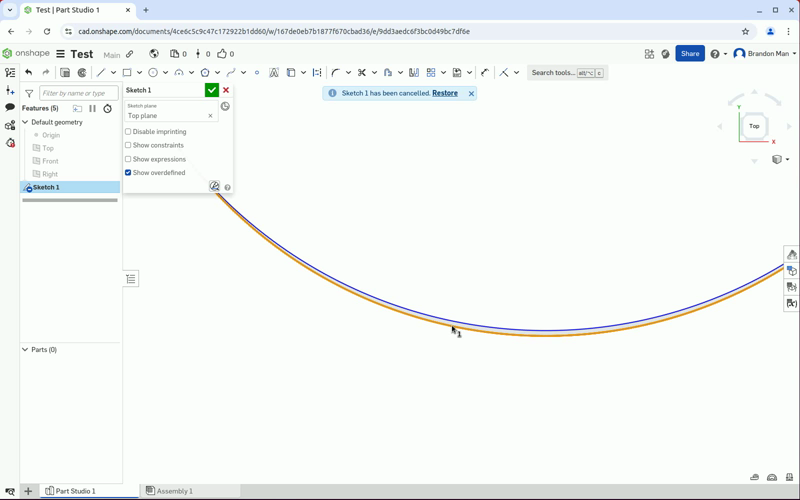
scroll(-6)
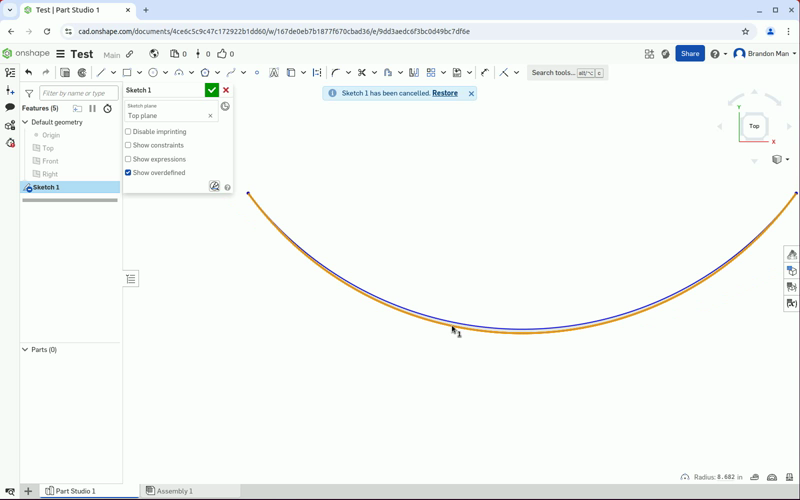
scroll(-6)
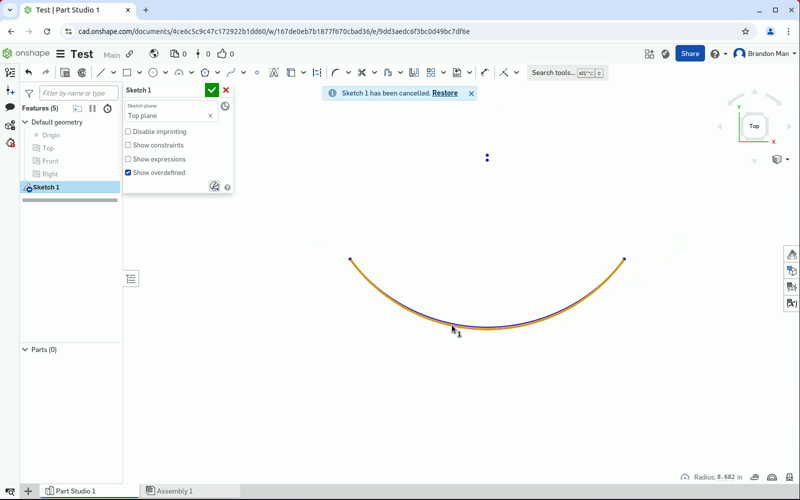
scroll(-6)
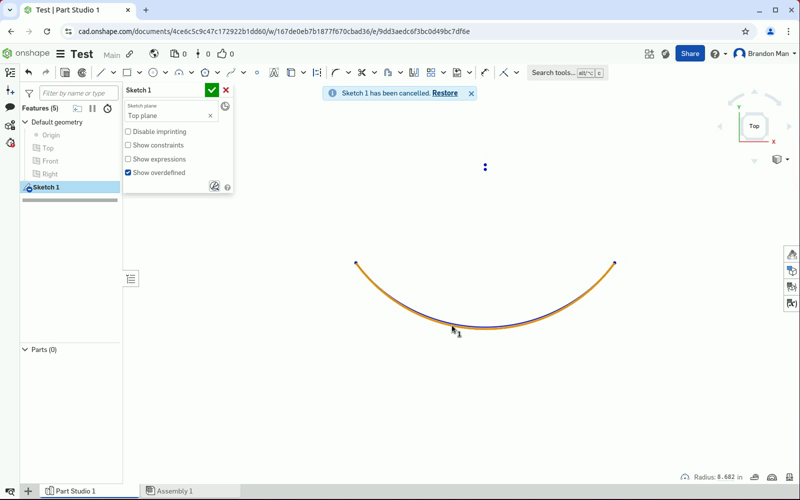
scroll(-6)
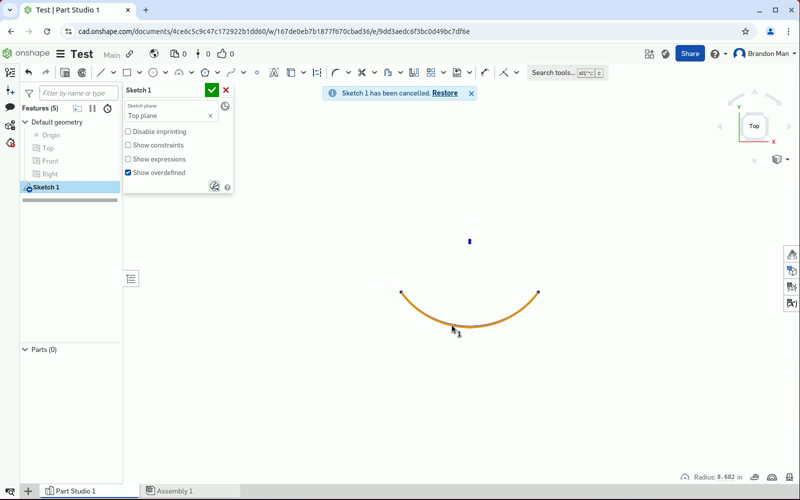
scroll(-6)
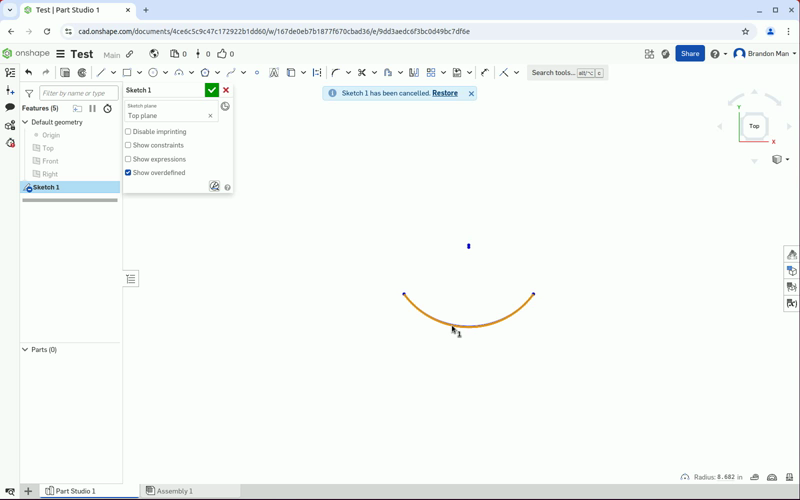
scroll(-6)
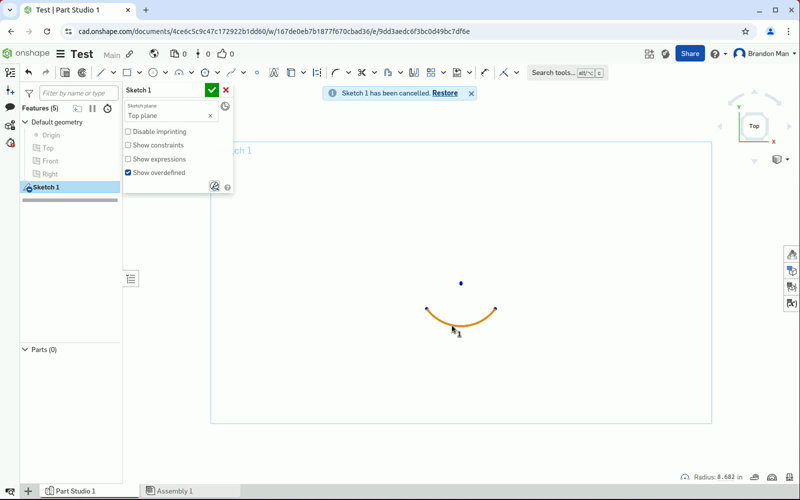
mouse_move(73, 352)
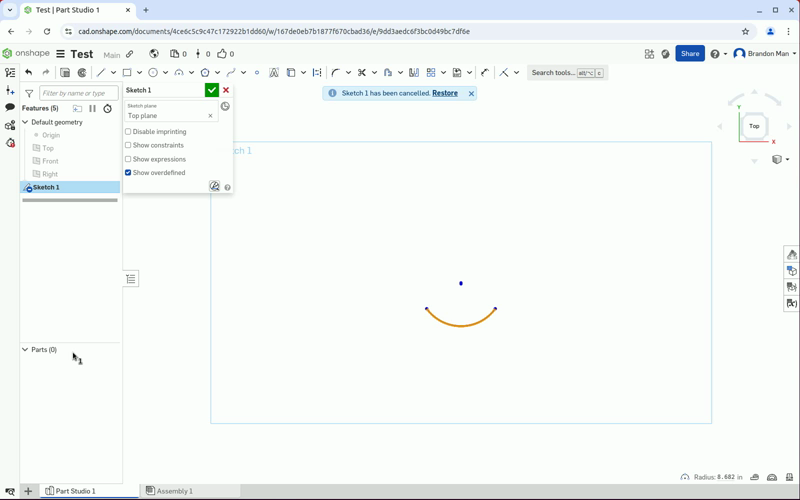
key(shift+y)
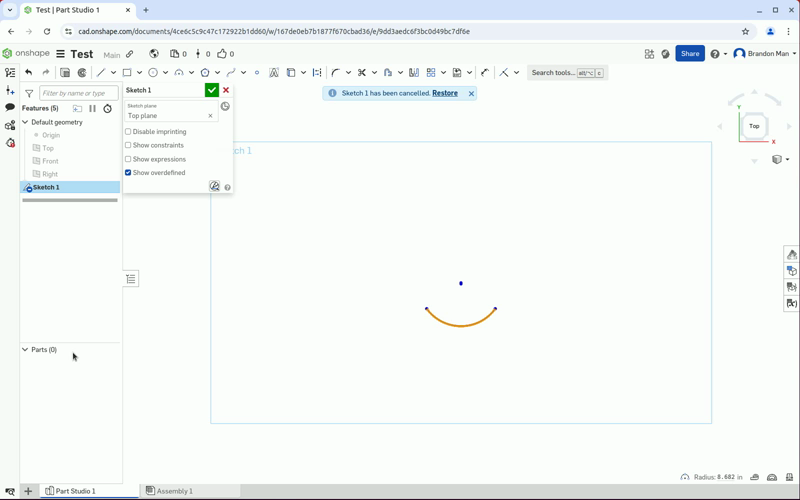
key(shift+e)
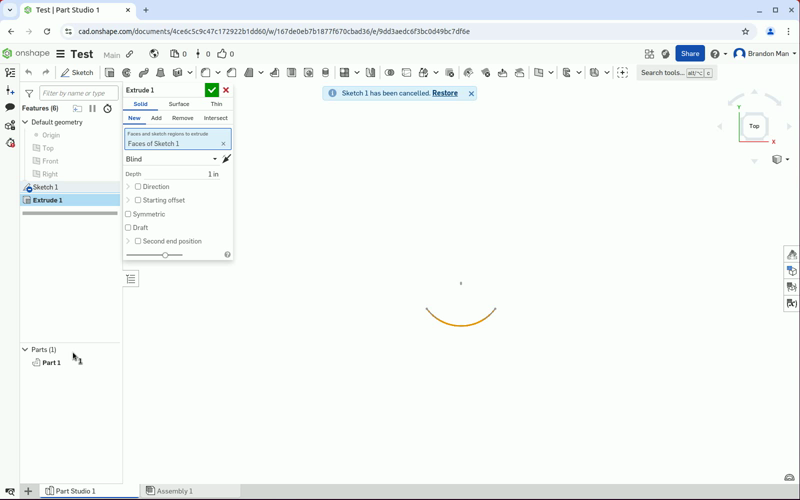
mouse_move(143, 106)
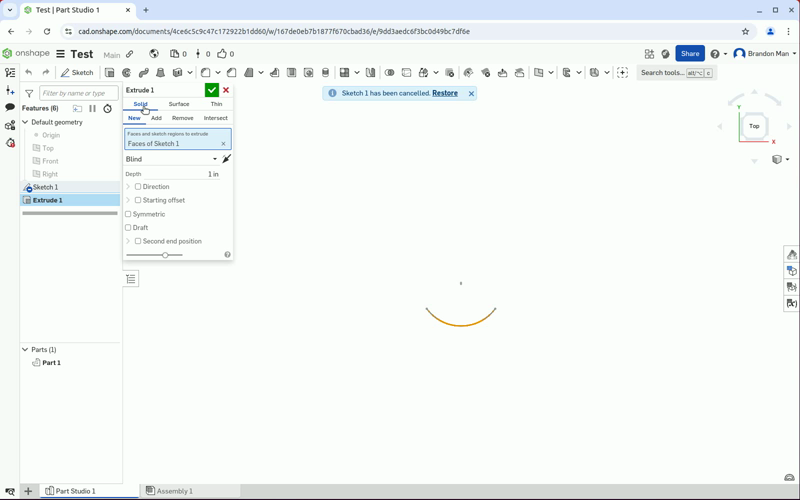
click(143, 106)
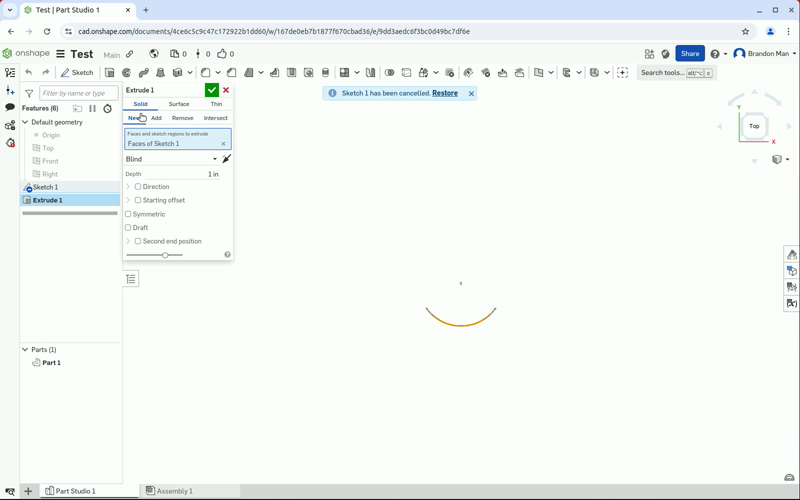
mouse_move(137, 120)
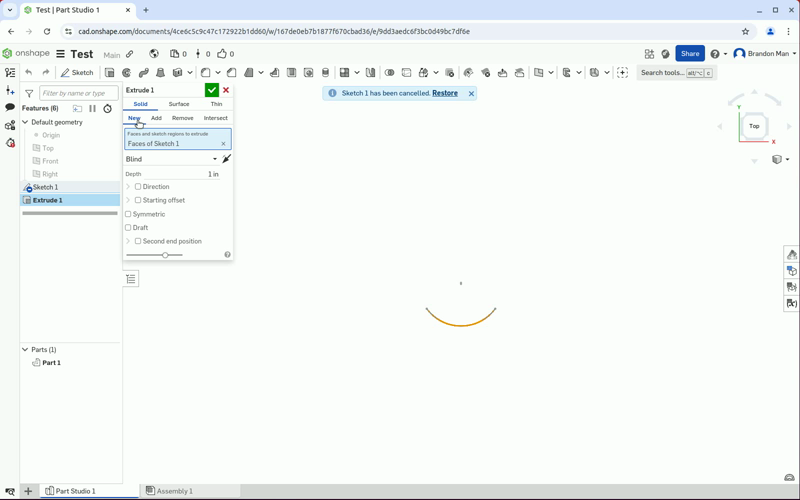
click(137, 120)
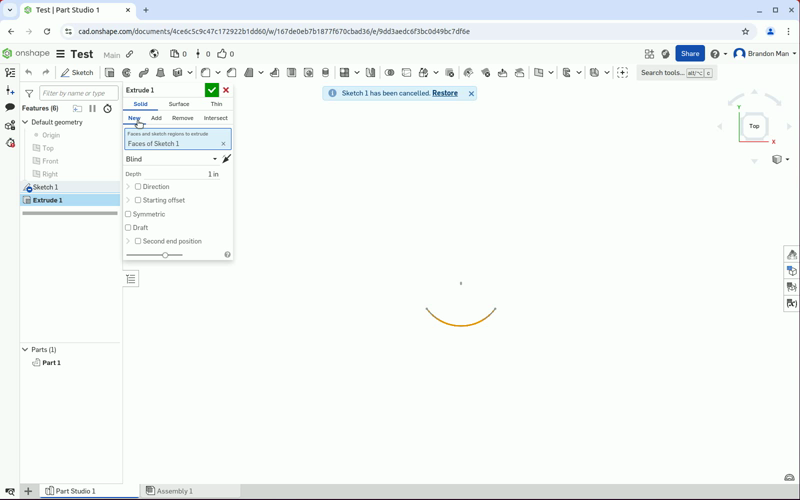
key(tab, 4)
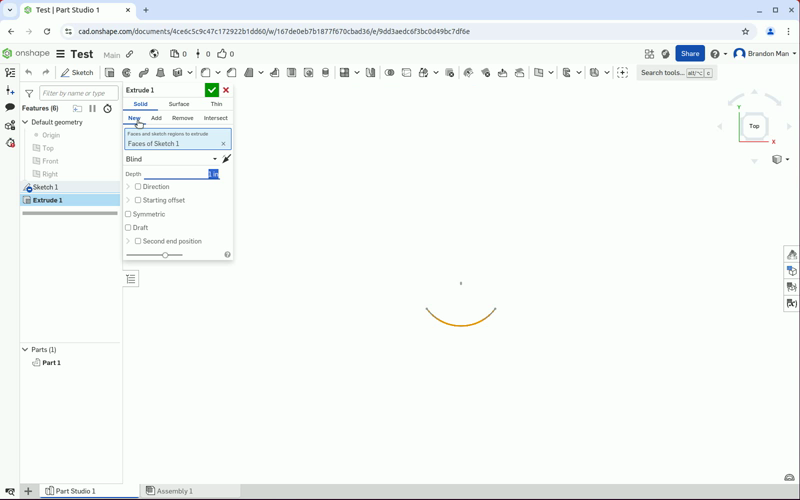
text(23.108)
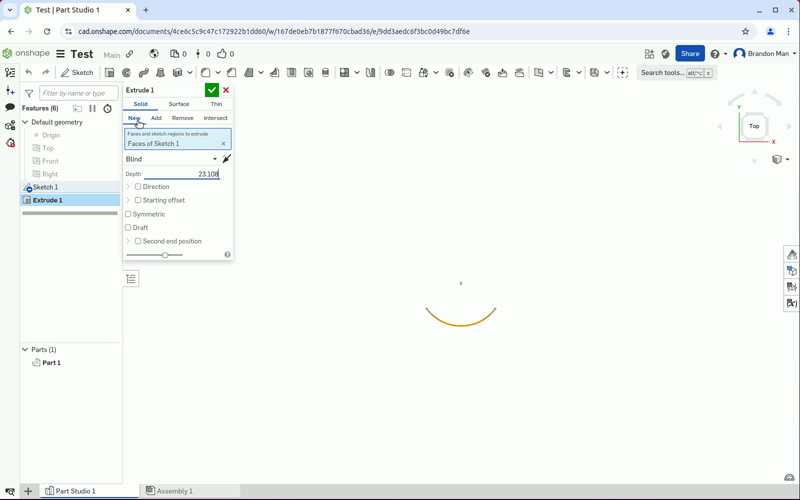
key(enter)
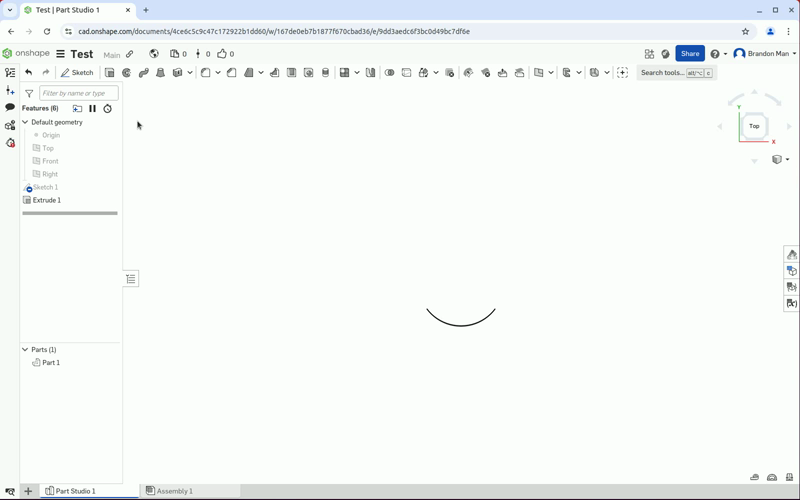
key(shift+h)
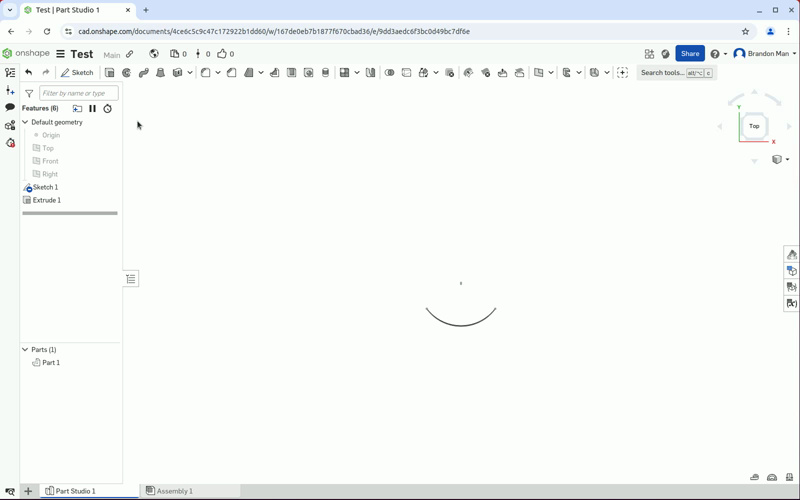
key(shift+h)
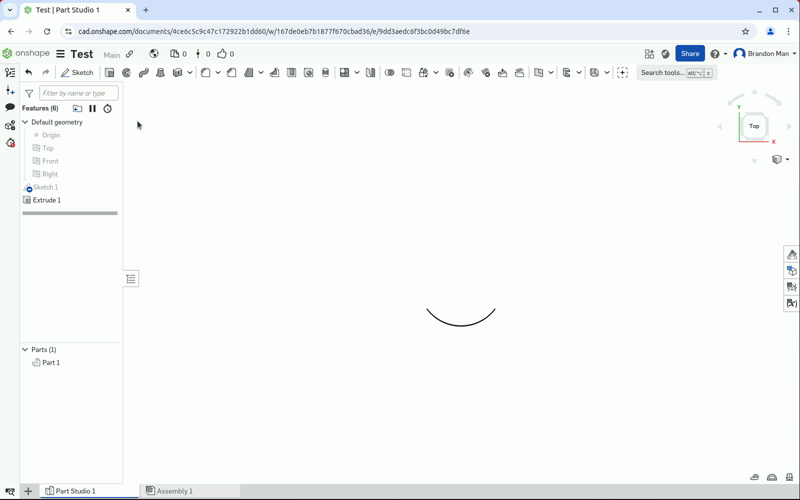
mouse_move(73, 189)
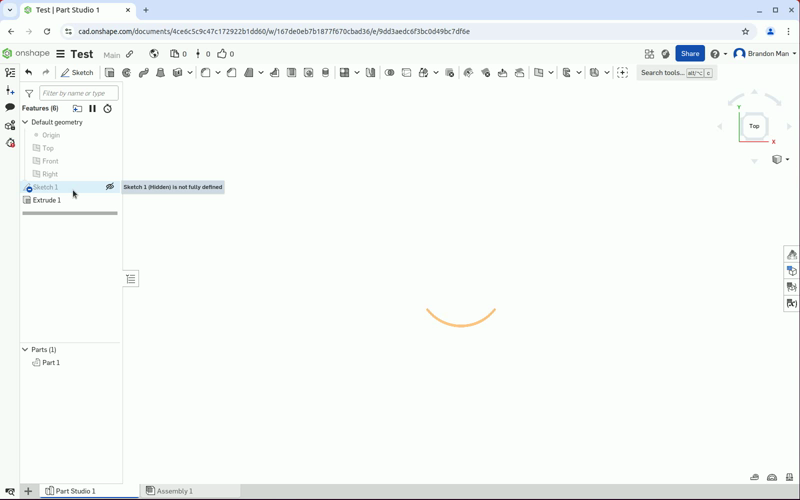
click(73, 189)
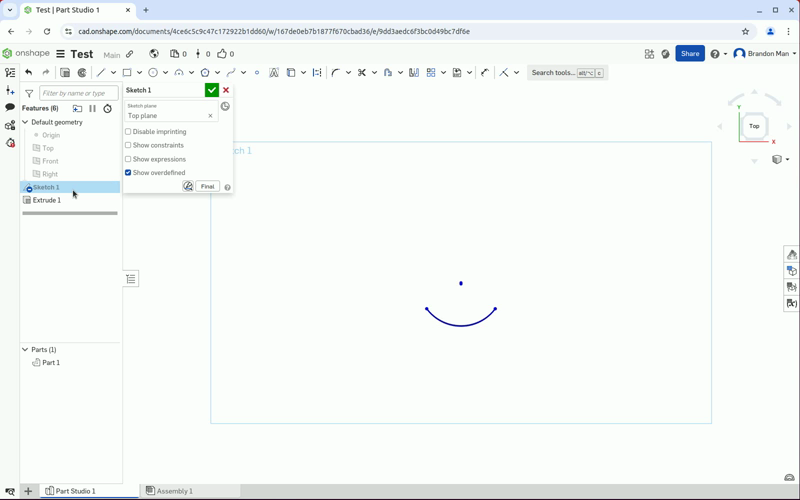
mouse_move(229, 92)
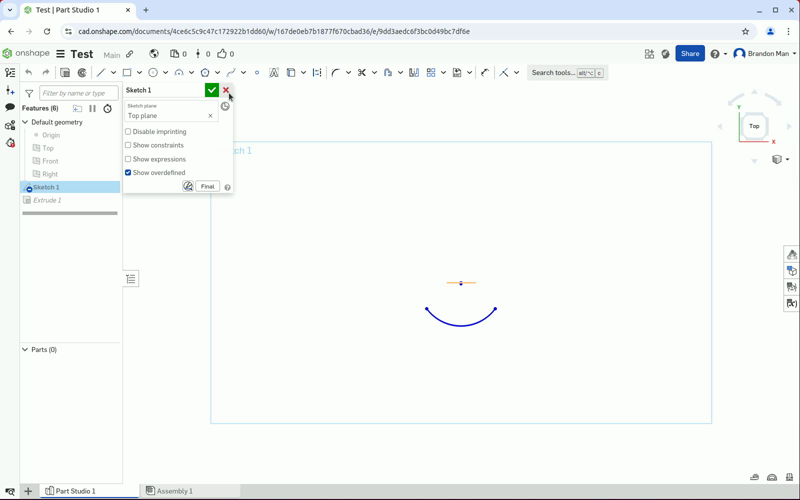
click(229, 92)
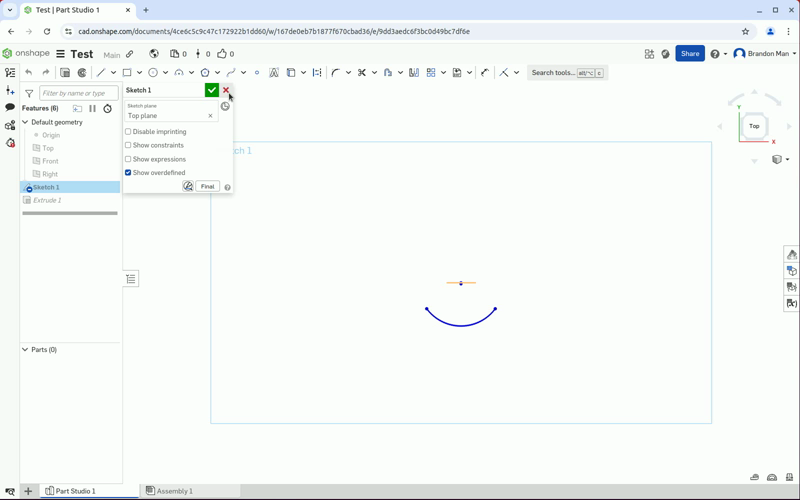
key(shift+s)
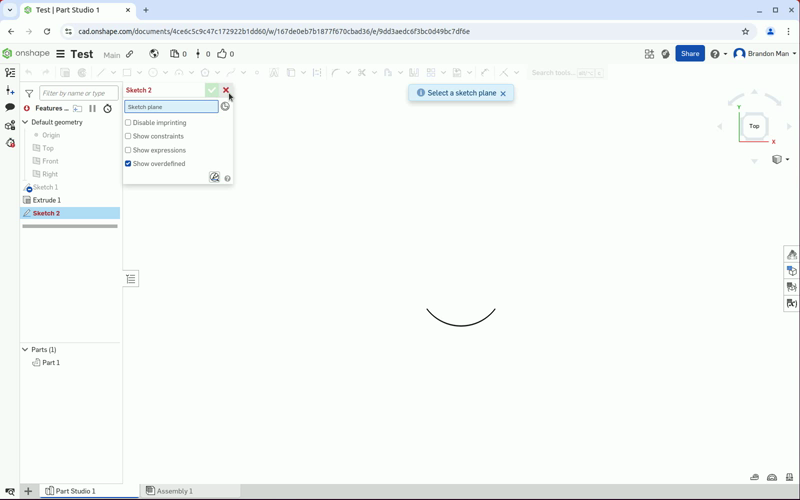
mouse_move(73, 150)
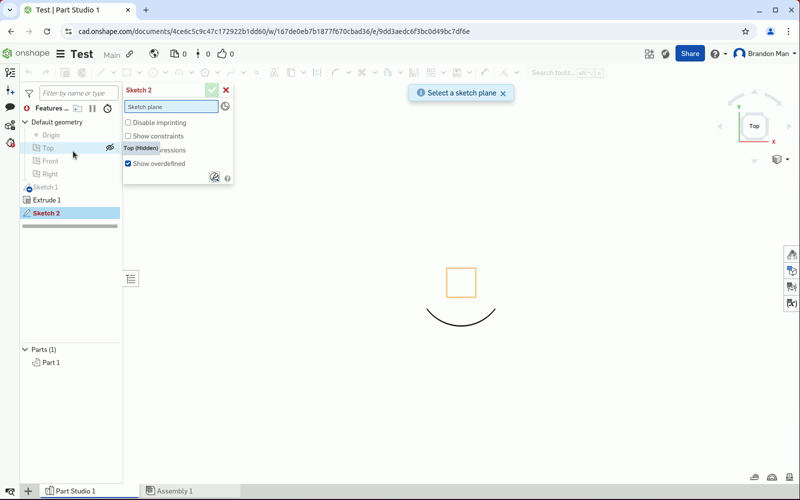
click(73, 150)
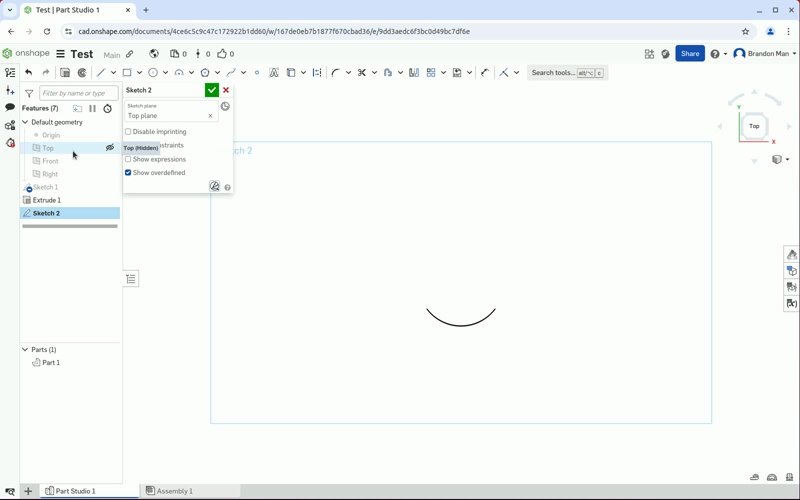
mouse_move(73, 352)
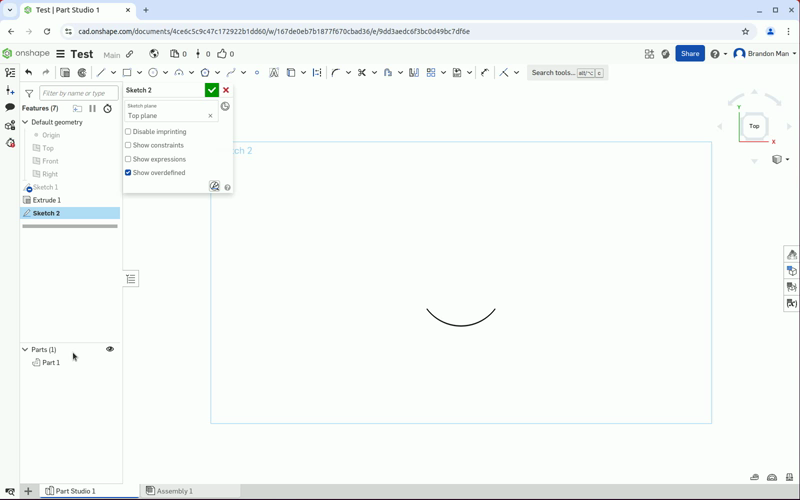
key(y)
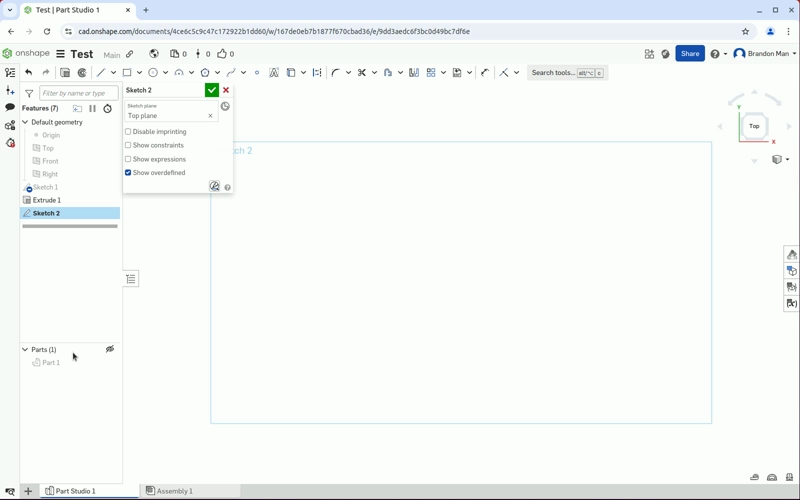
key(a)
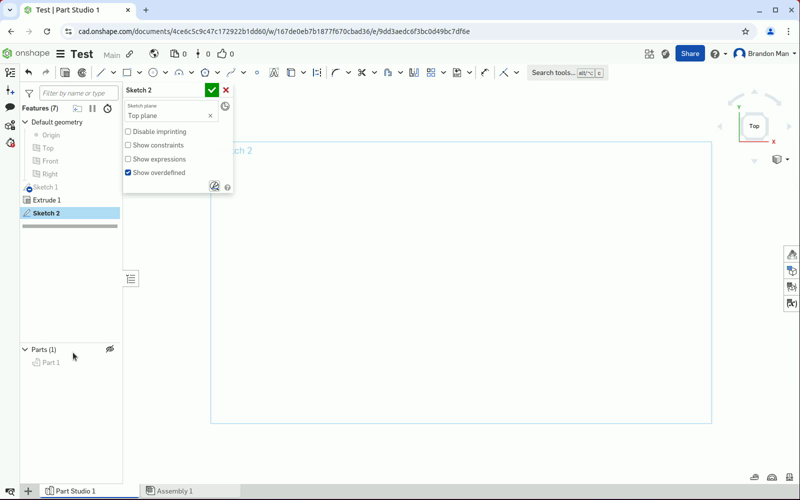
key_down(shift)
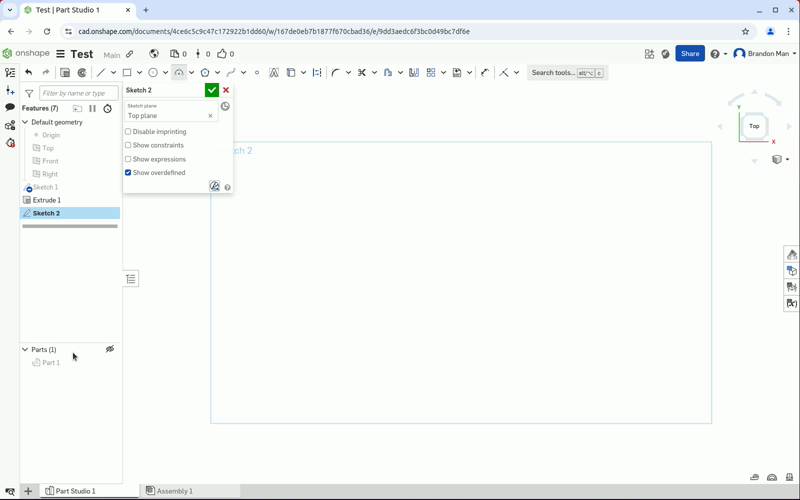
mouse_move(418, 282)
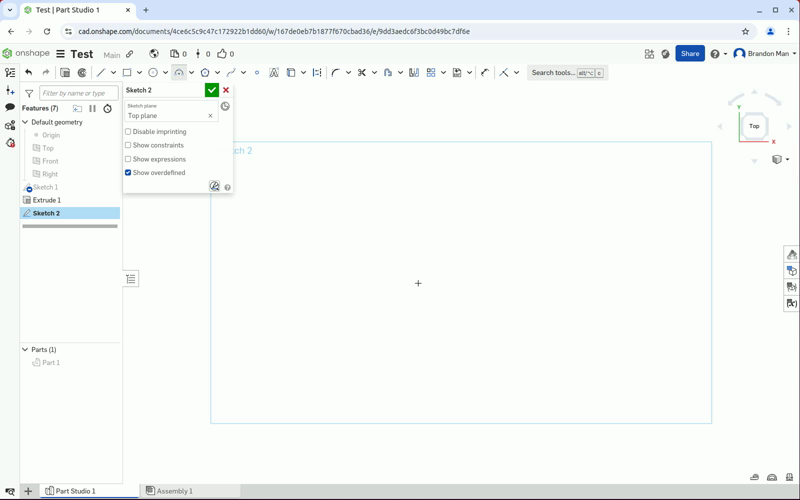
click(418, 282)
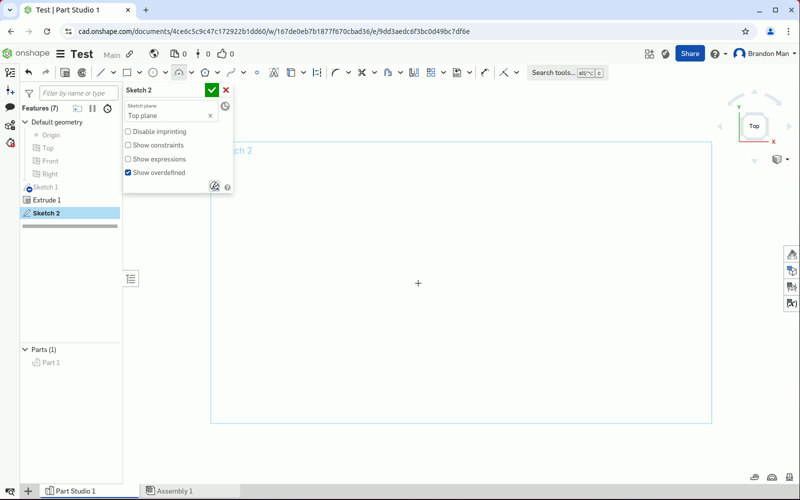
key_up(shift)
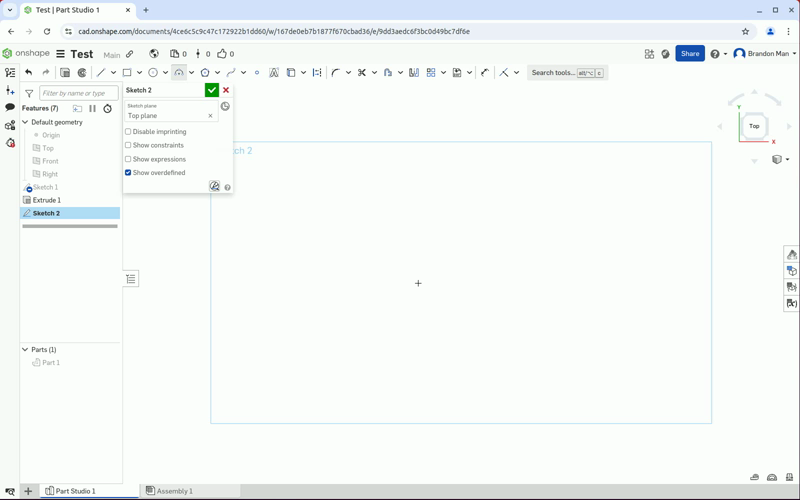
key_down(shift)
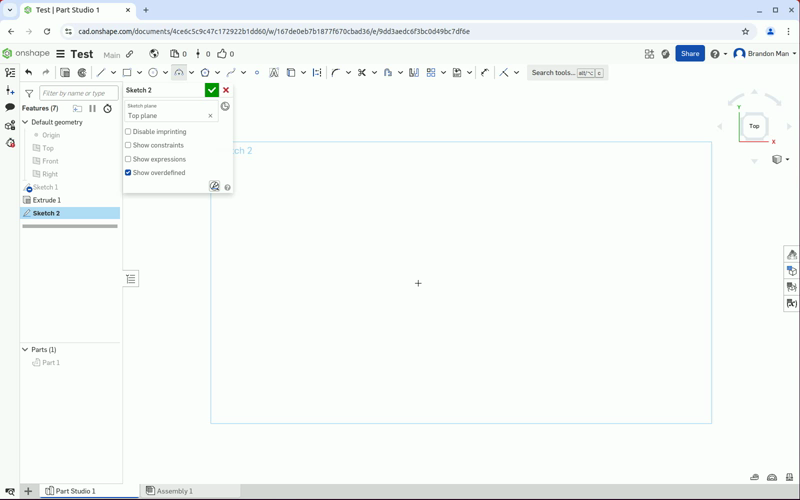
mouse_move(427, 309)
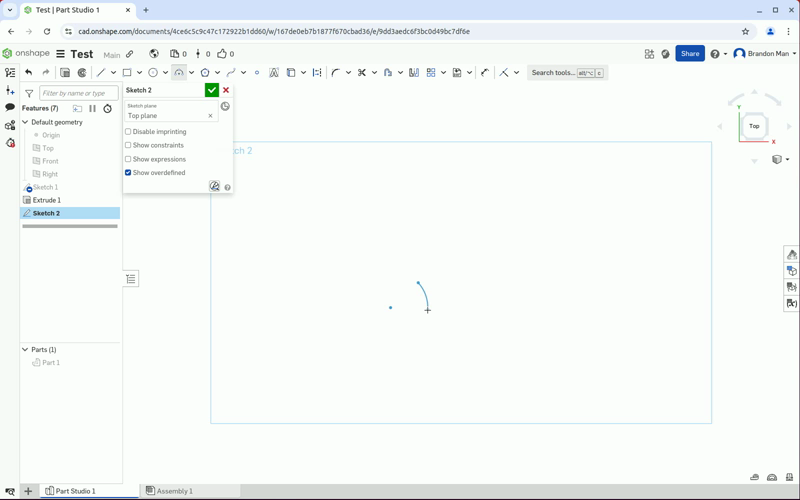
click(427, 309)
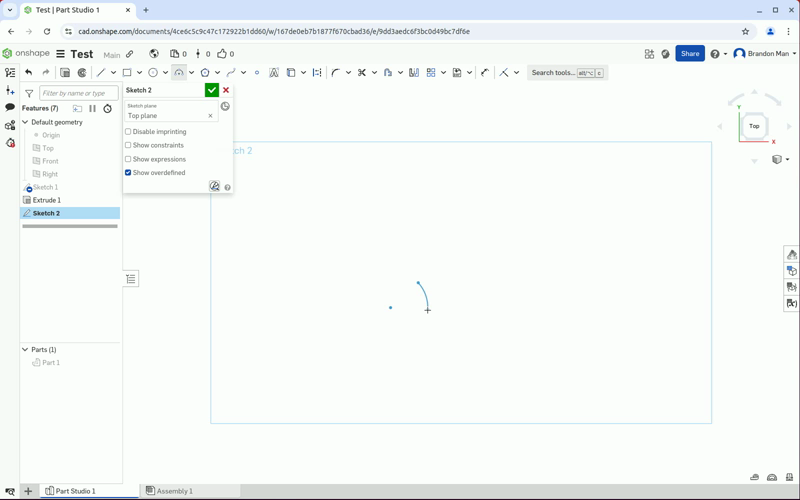
mouse_move(420, 297)
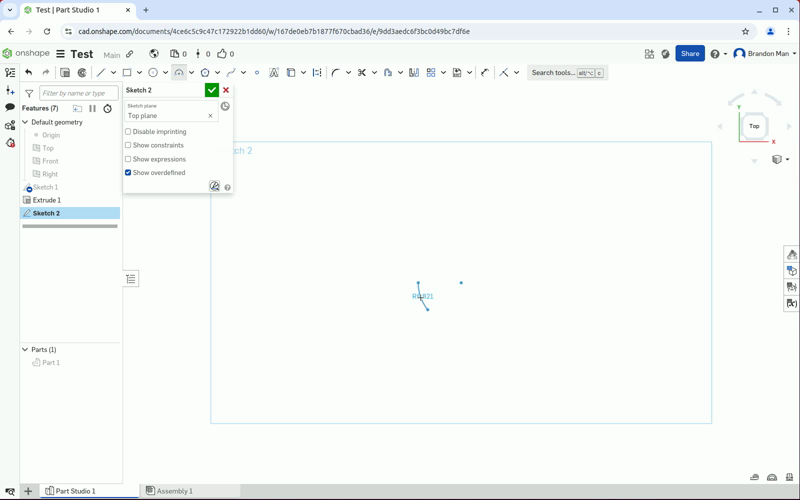
click(420, 297)
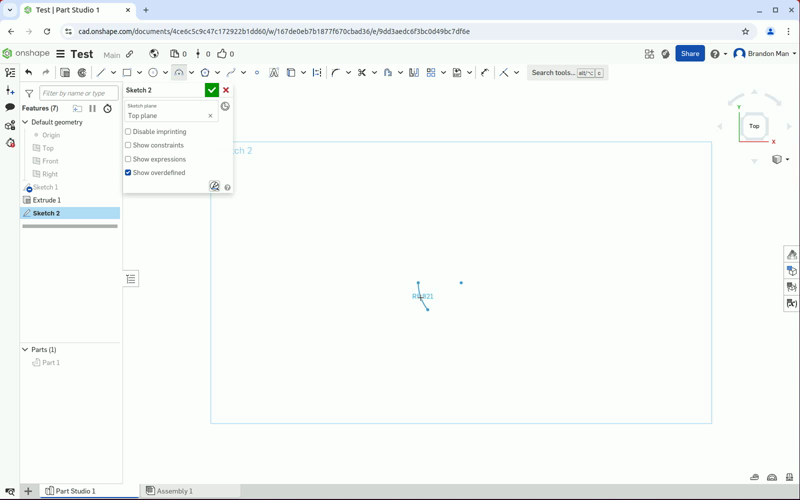
key_up(shift)
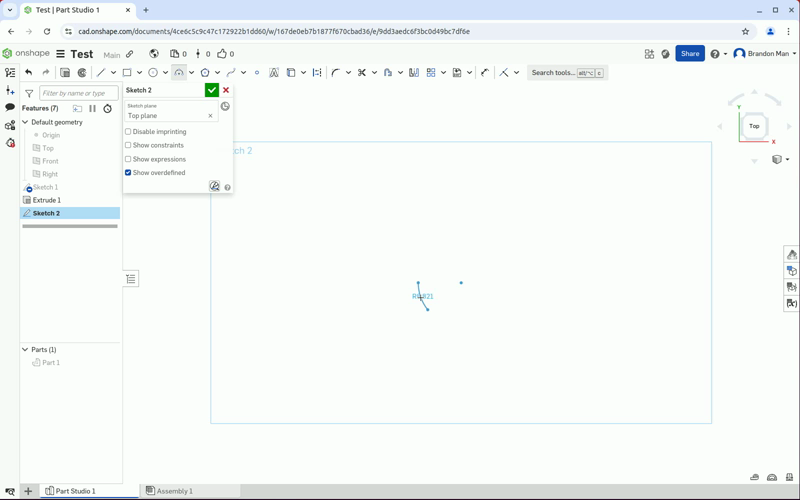
mouse_move(427, 309)
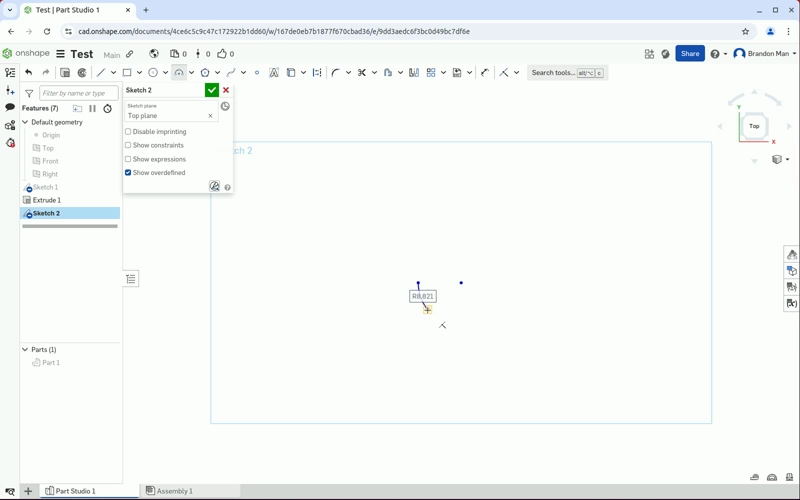
click(427, 309)
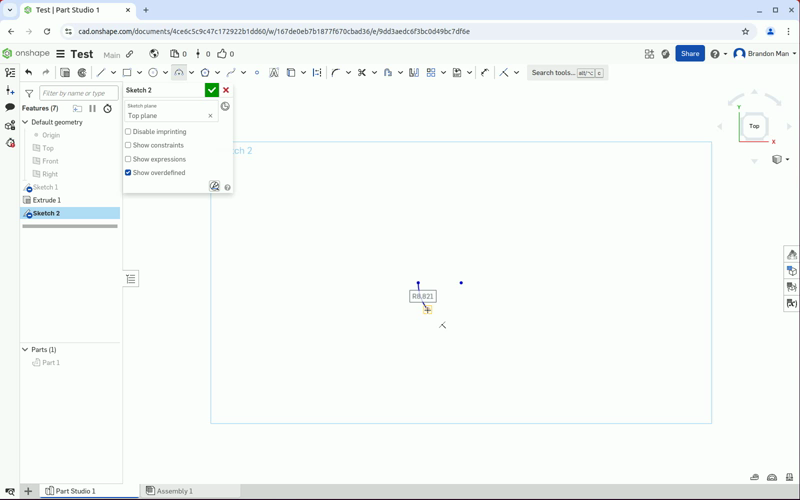
key_down(shift)
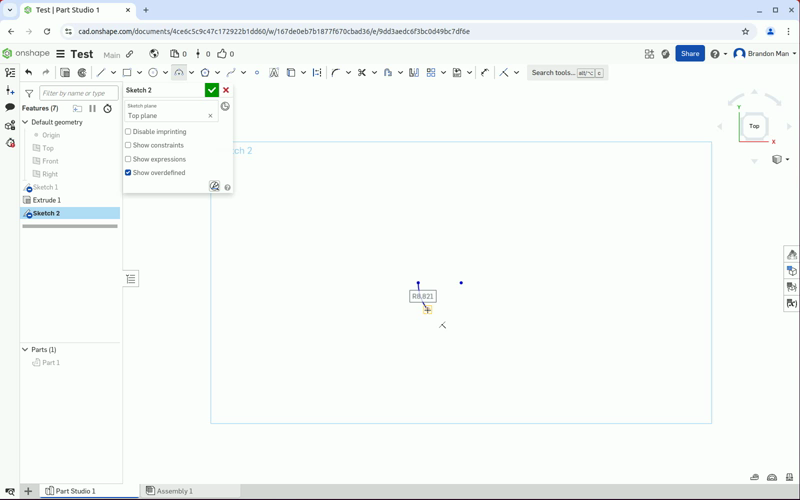
mouse_move(419, 282)
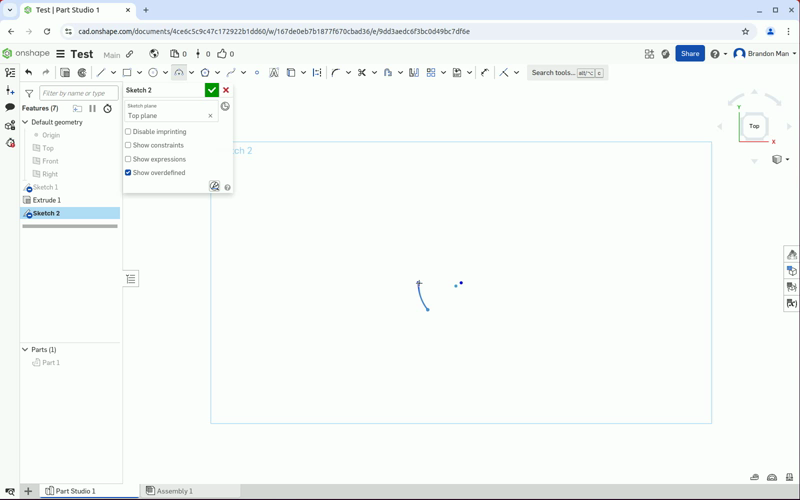
scroll(6)
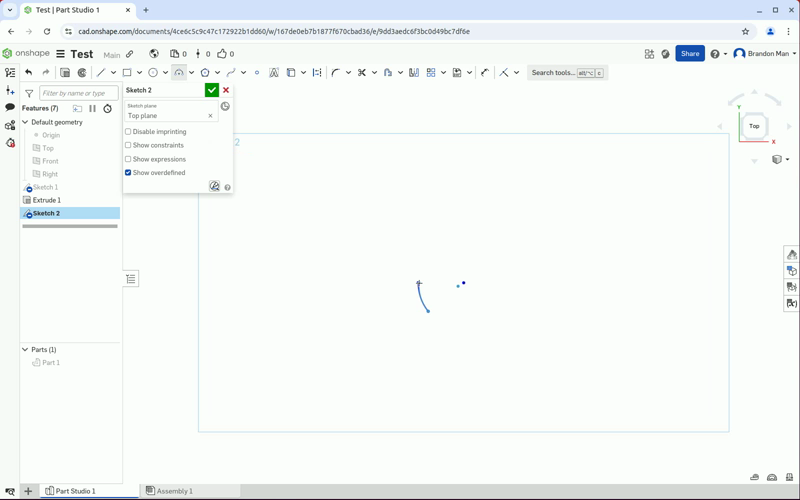
scroll(6)
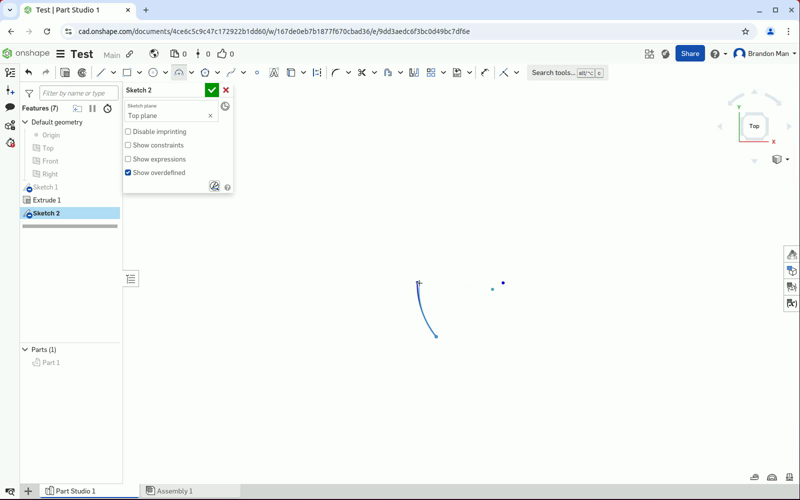
scroll(6)
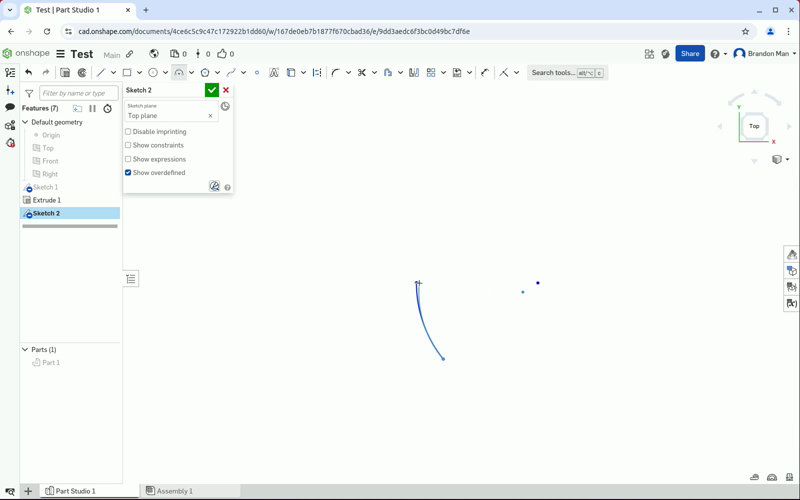
scroll(6)
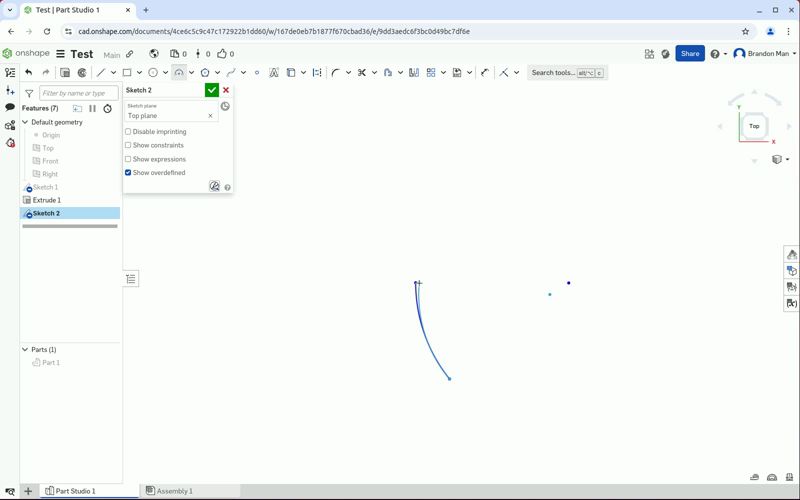
scroll(6)
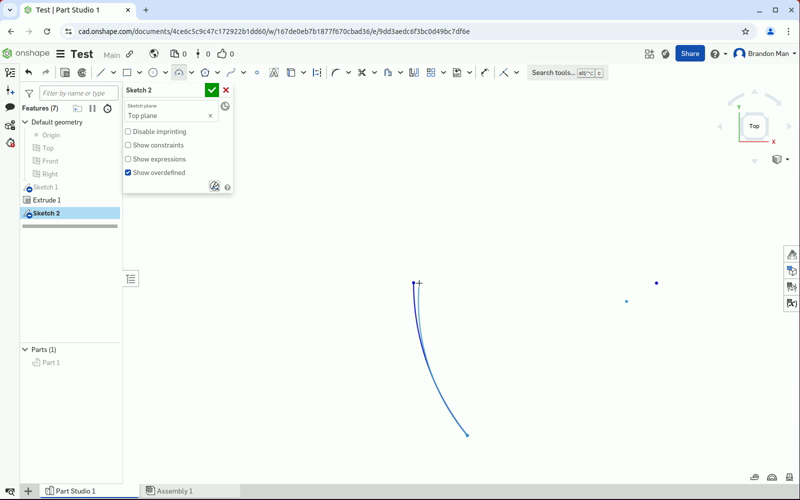
scroll(6)
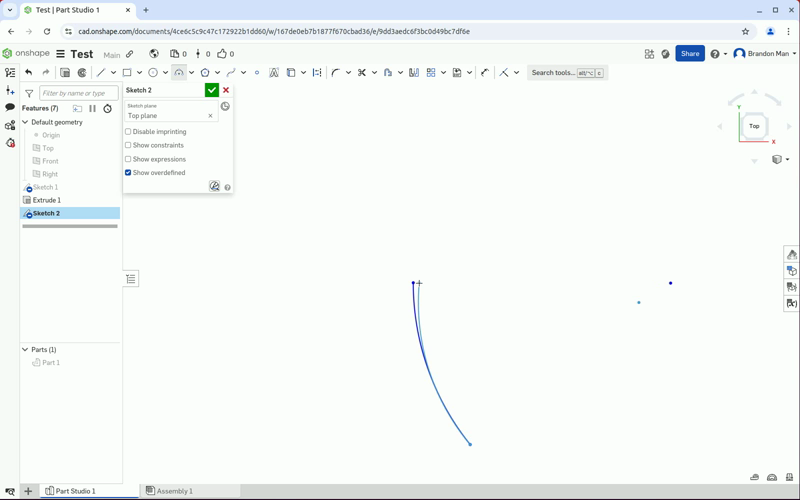
scroll(6)
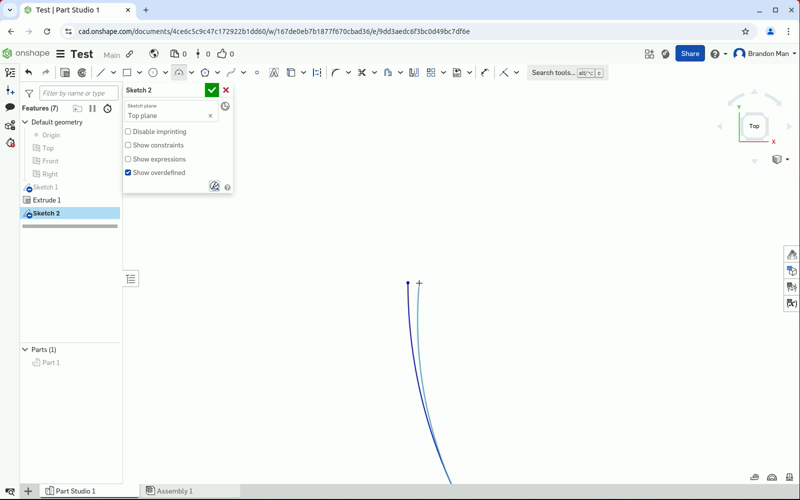
click(419, 282)
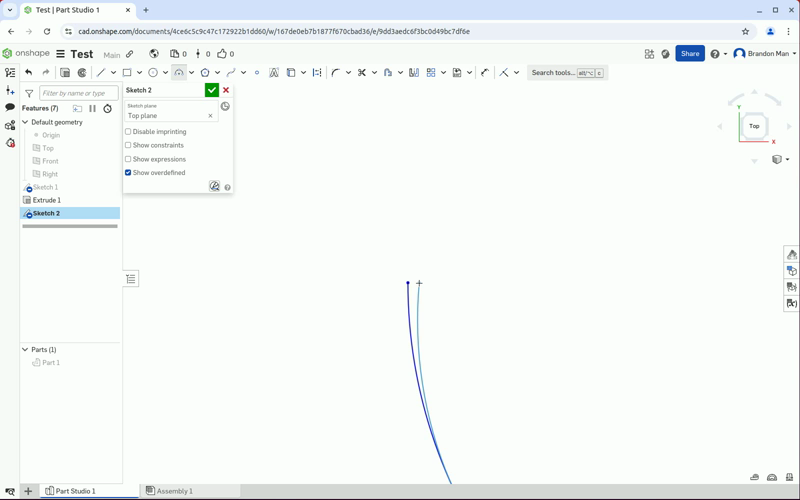
scroll(-6)
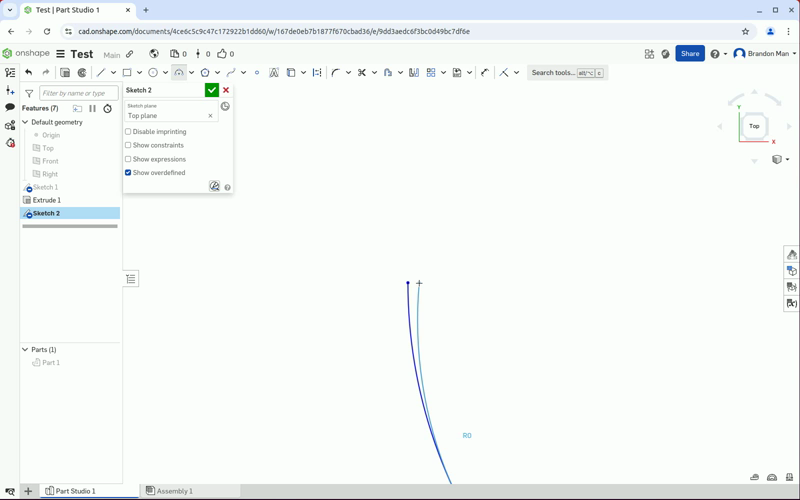
scroll(-6)
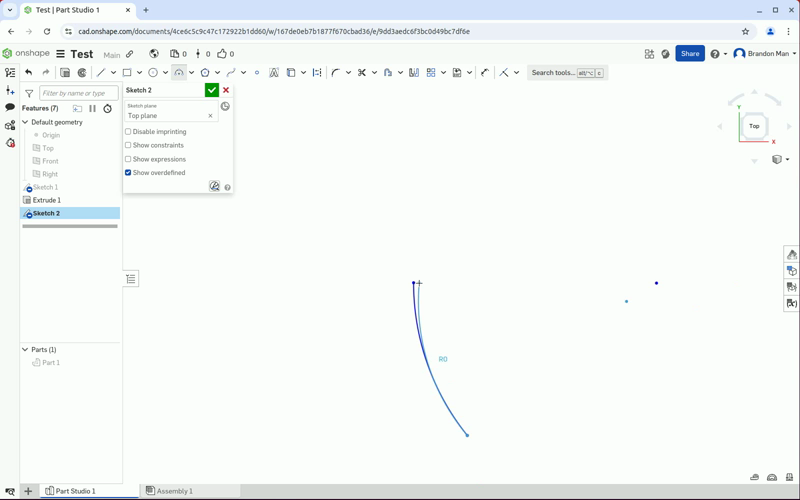
scroll(-6)
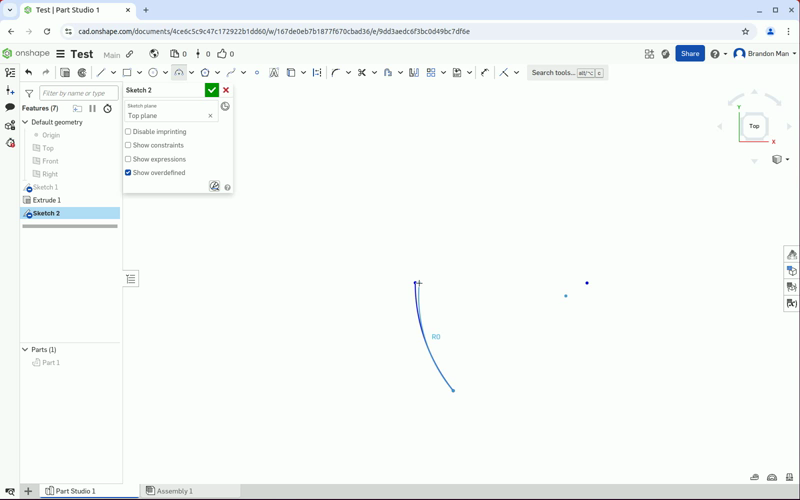
scroll(-6)
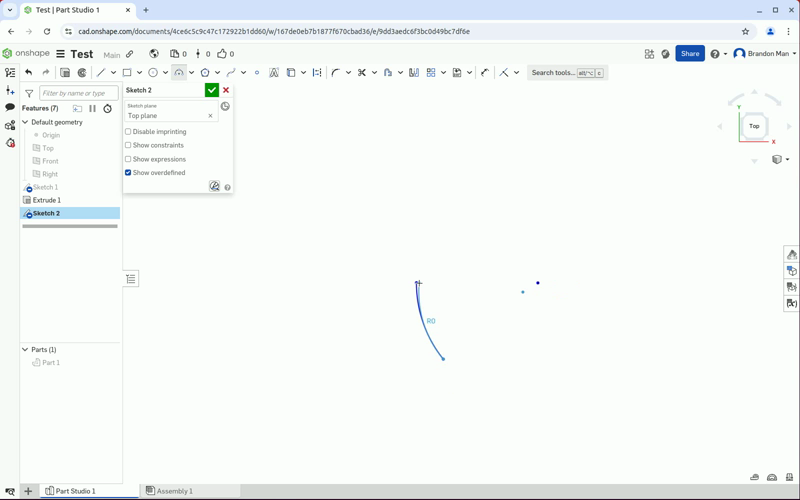
scroll(-6)
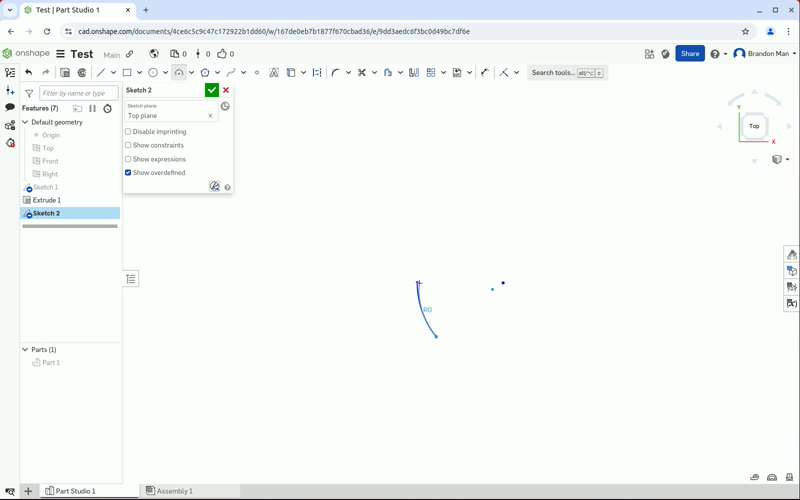
scroll(-6)
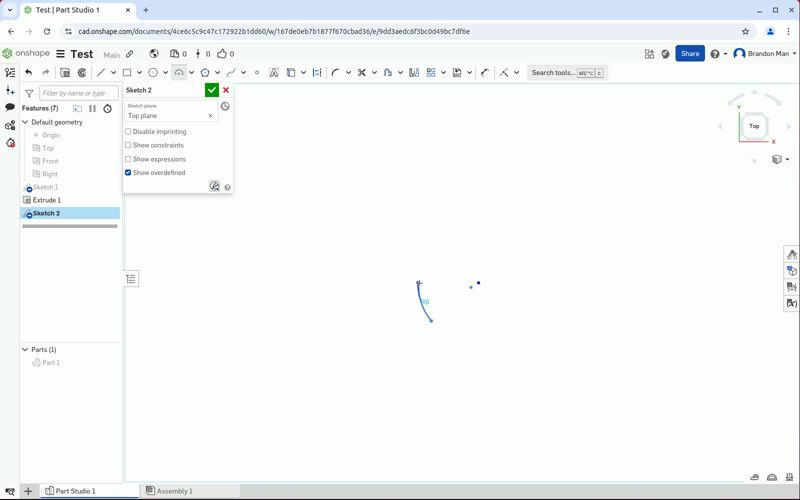
scroll(-6)
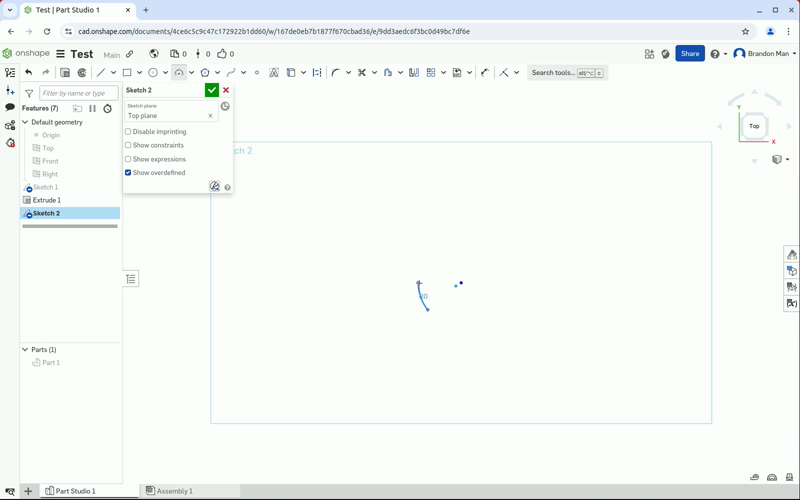
mouse_move(421, 297)
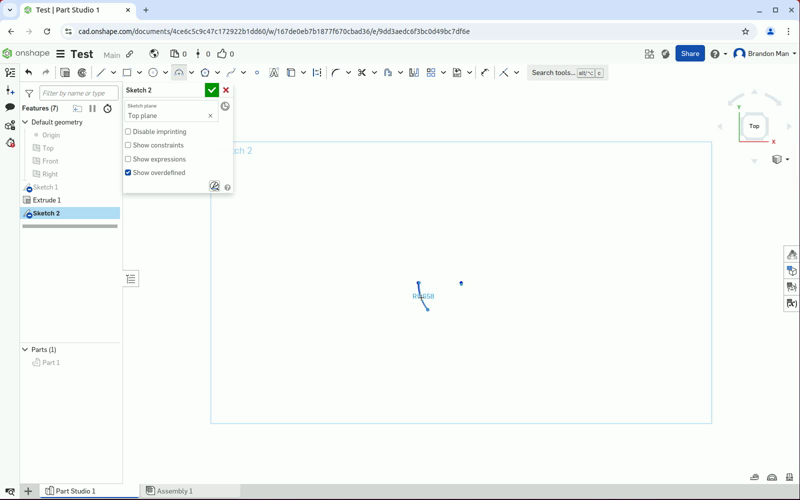
click(421, 297)
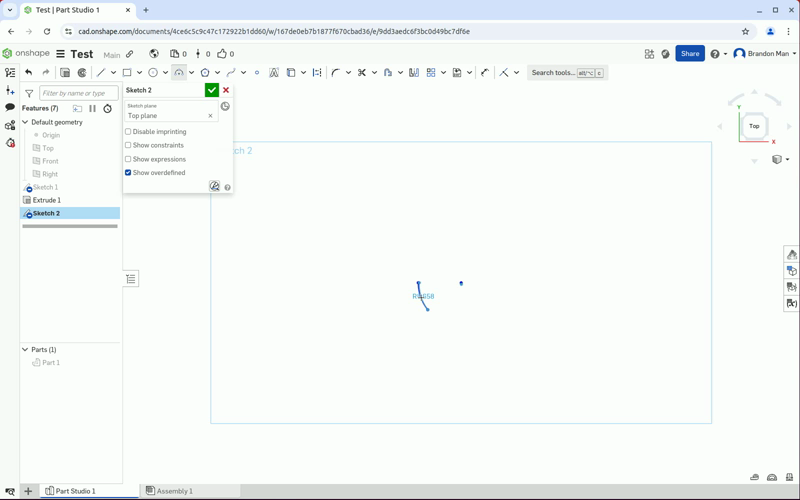
key_up(shift)
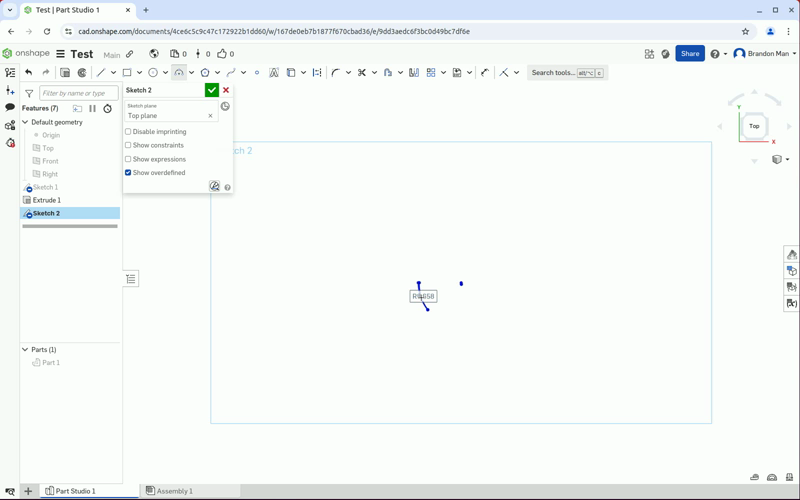
key(esc)
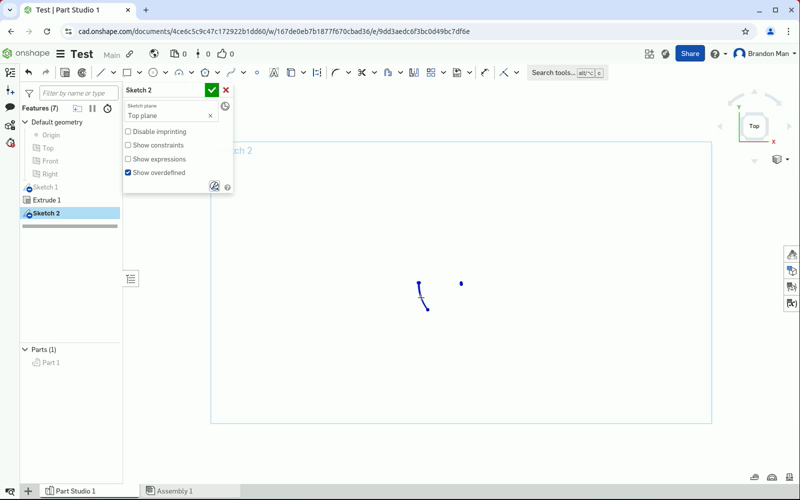
key(l)
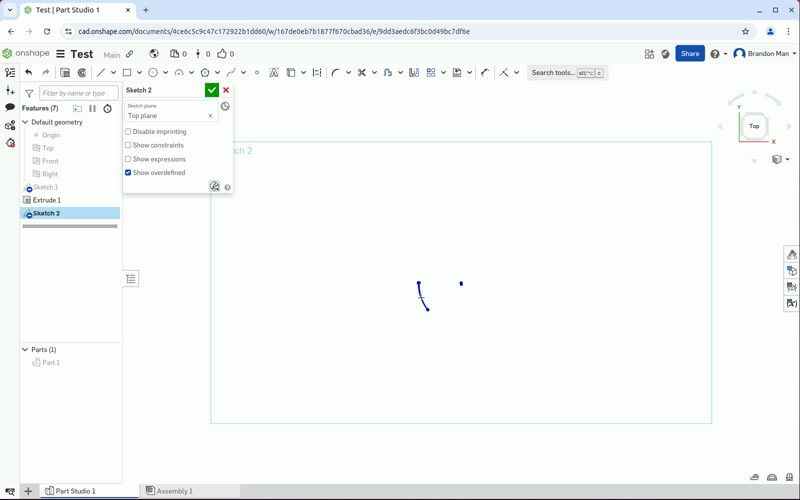
mouse_move(419, 282)
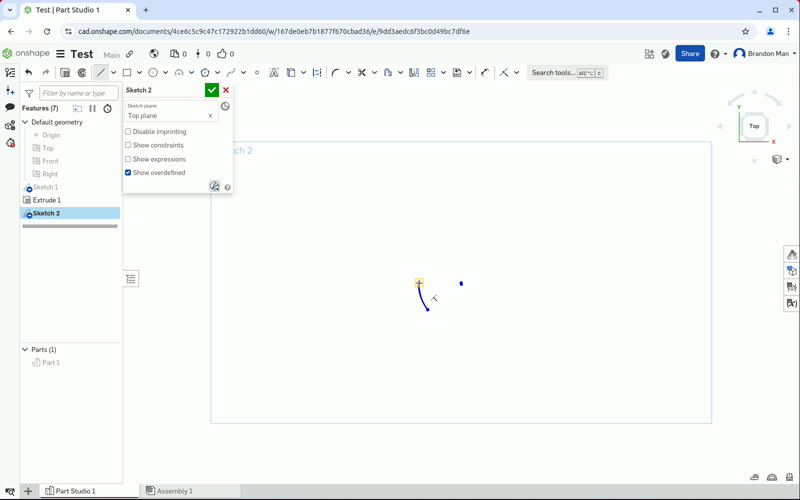
scroll(6)
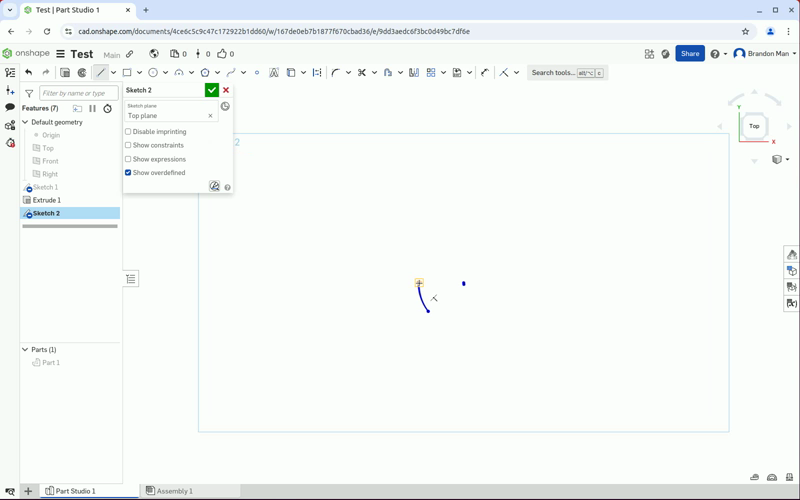
scroll(6)
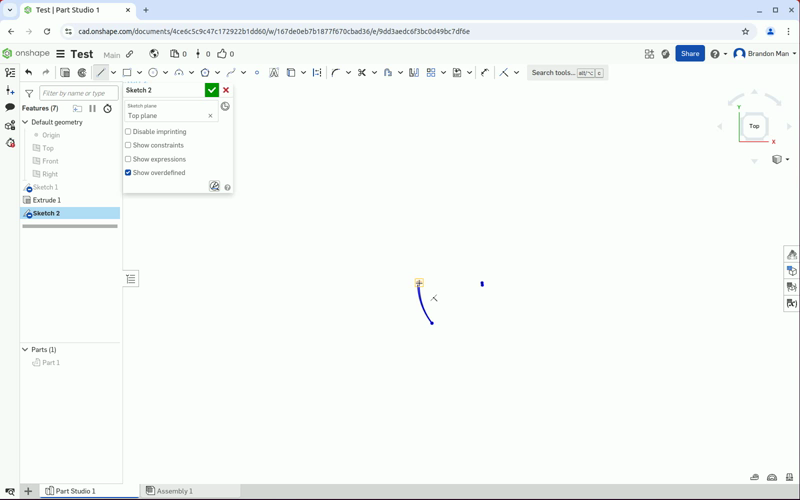
scroll(6)
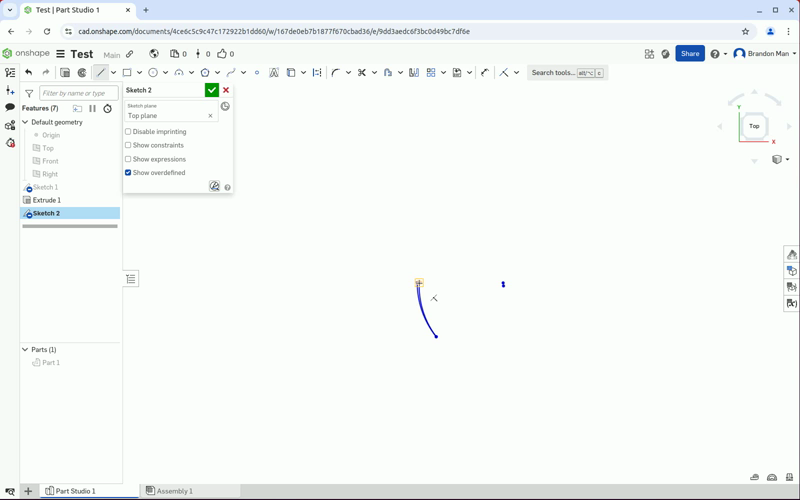
scroll(6)
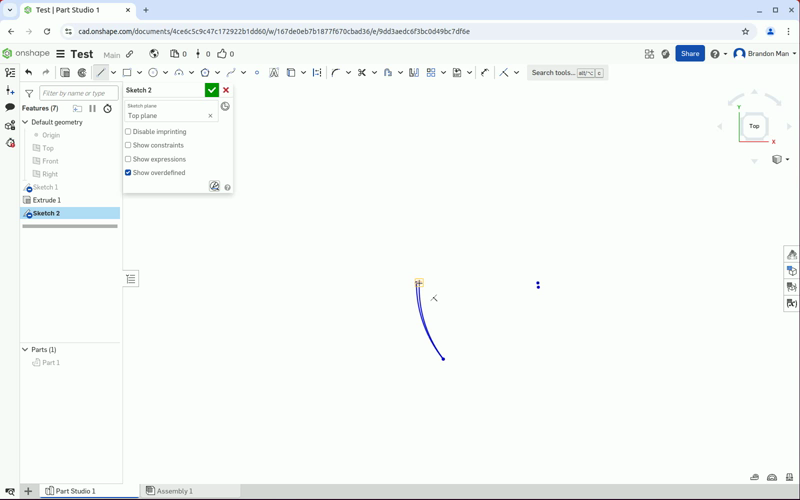
scroll(6)
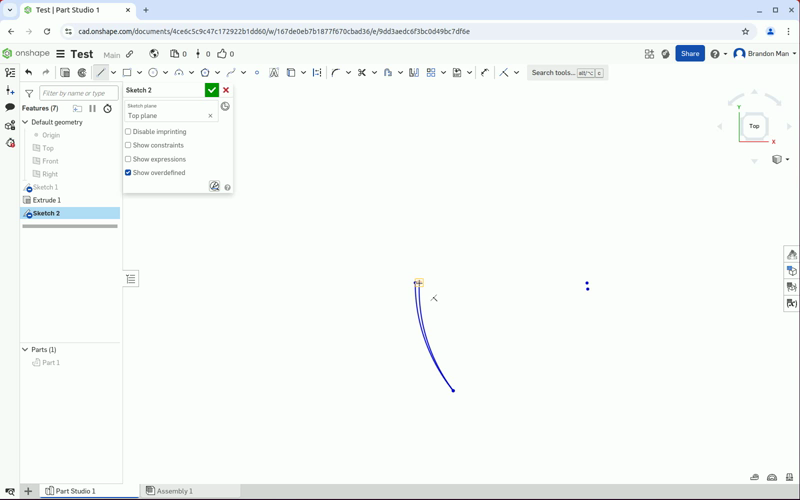
scroll(6)
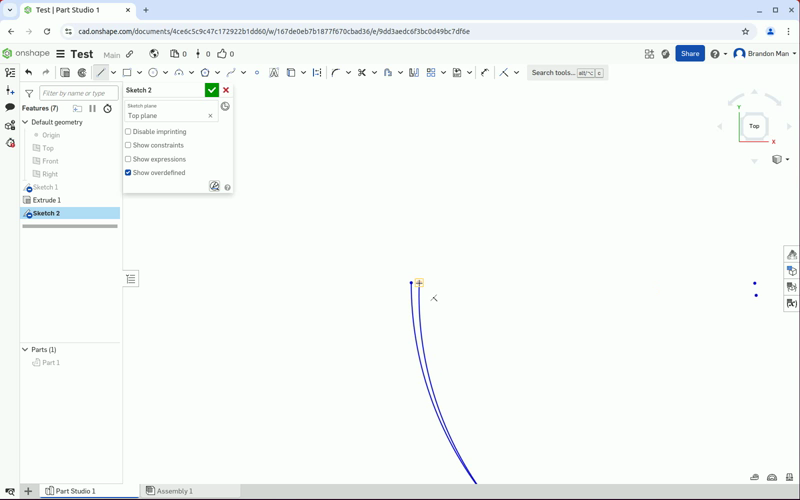
scroll(6)
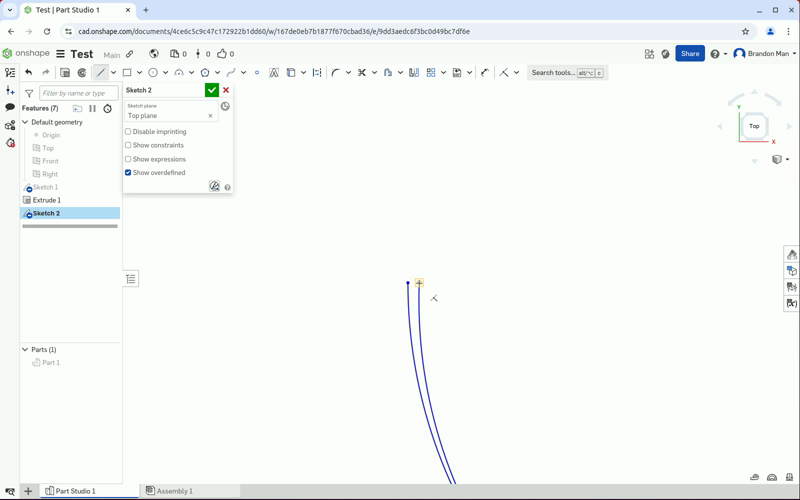
click(419, 282)
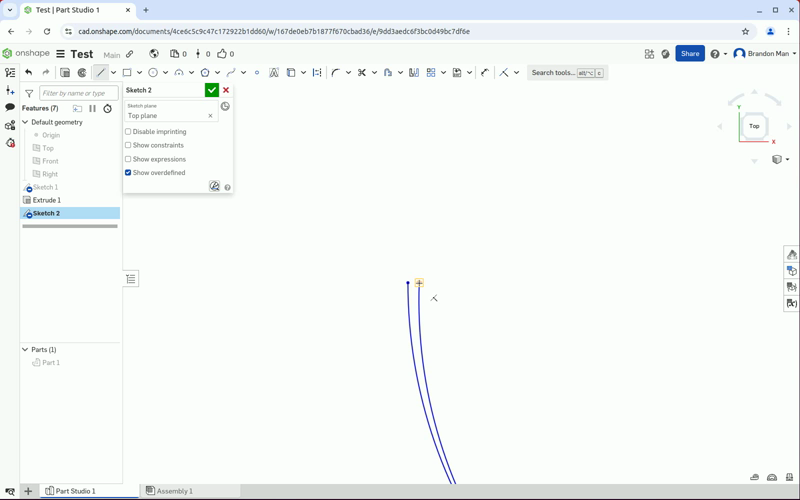
scroll(-6)
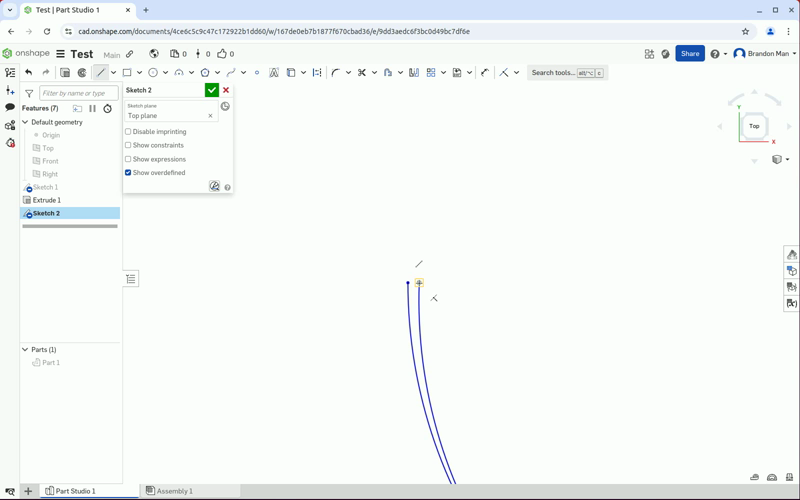
scroll(-6)
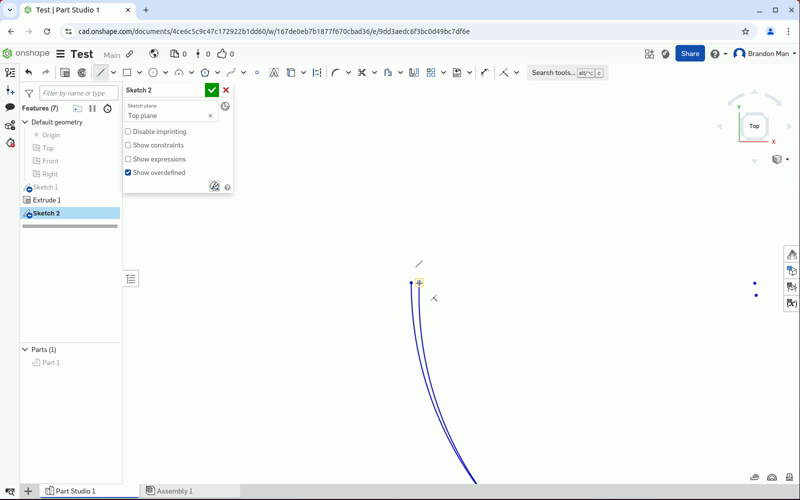
scroll(-6)
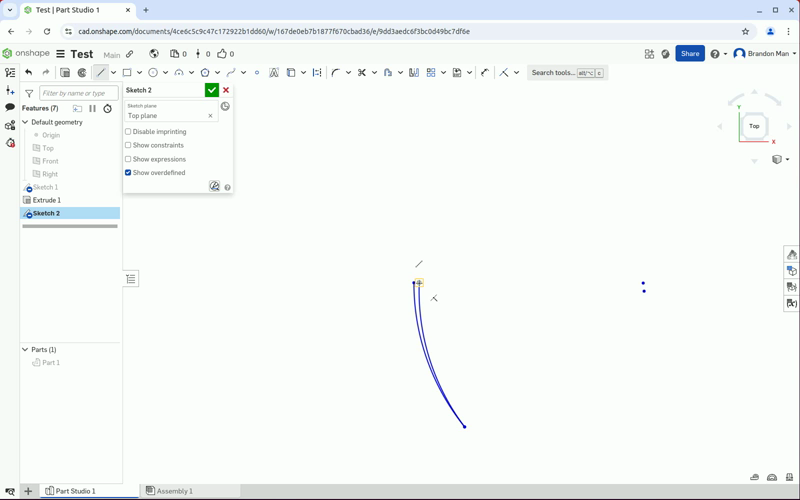
scroll(-6)
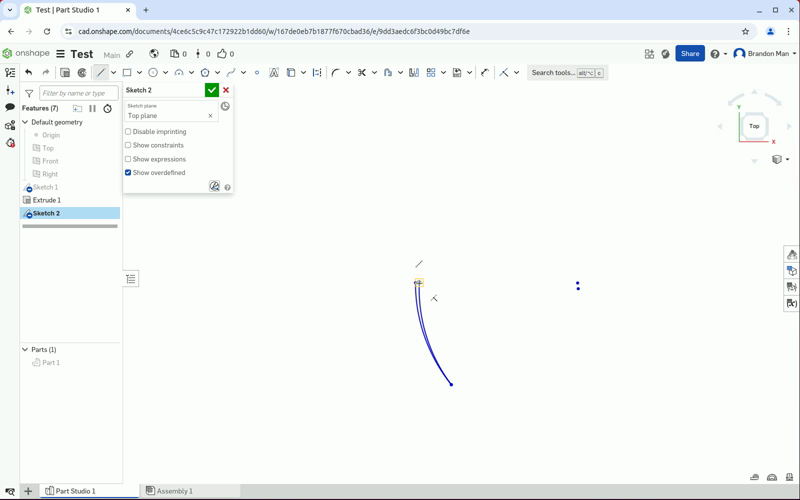
scroll(-6)
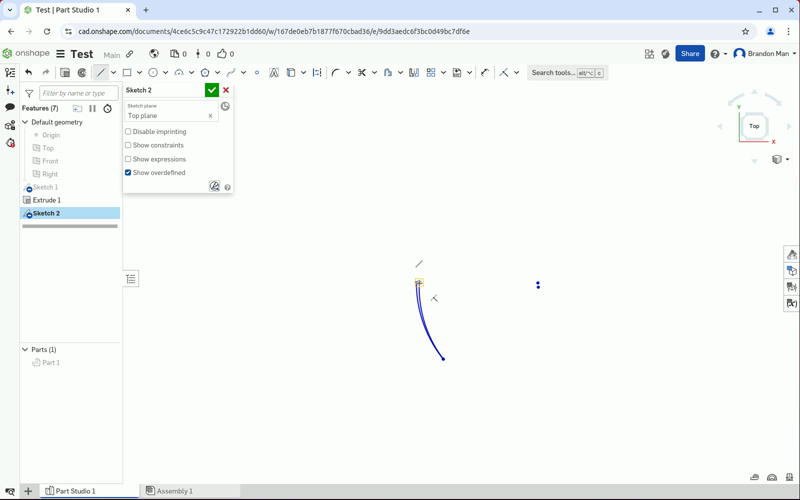
scroll(-6)
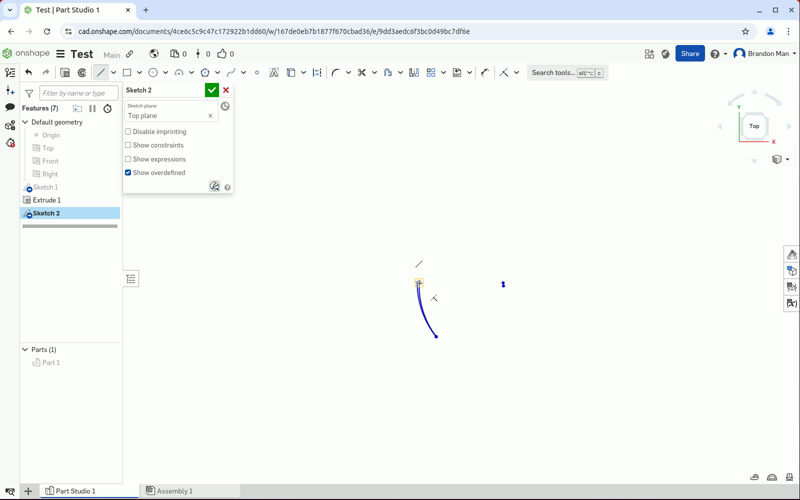
scroll(-6)
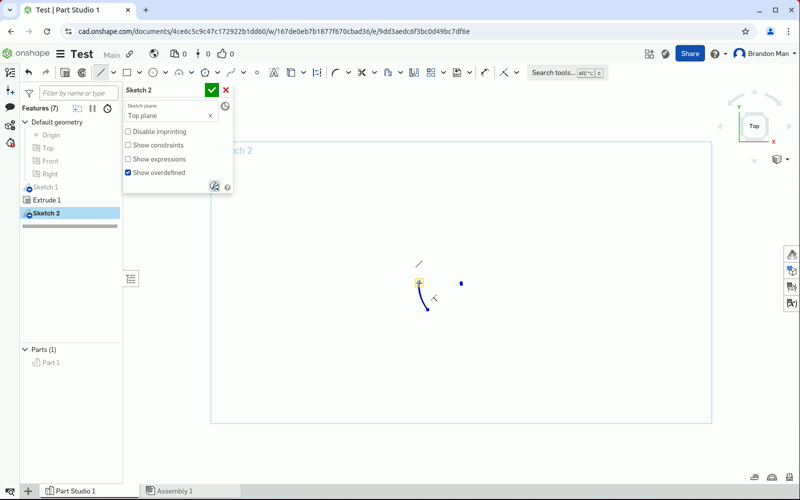
mouse_move(449, 282)
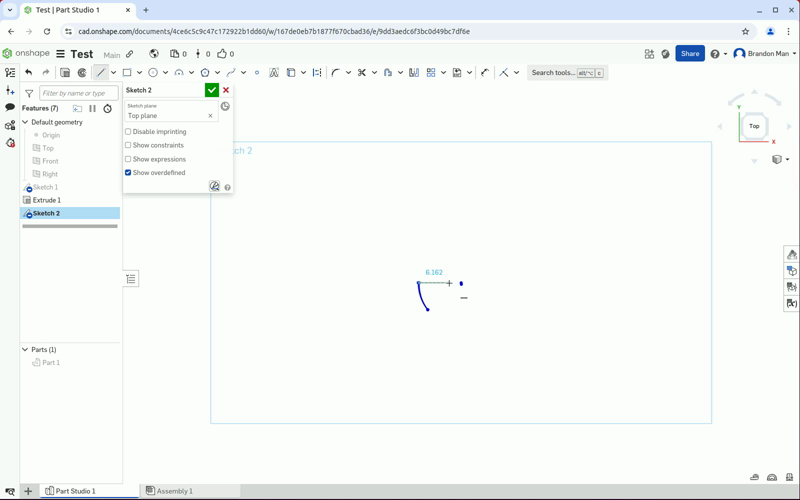
key_down(shift)
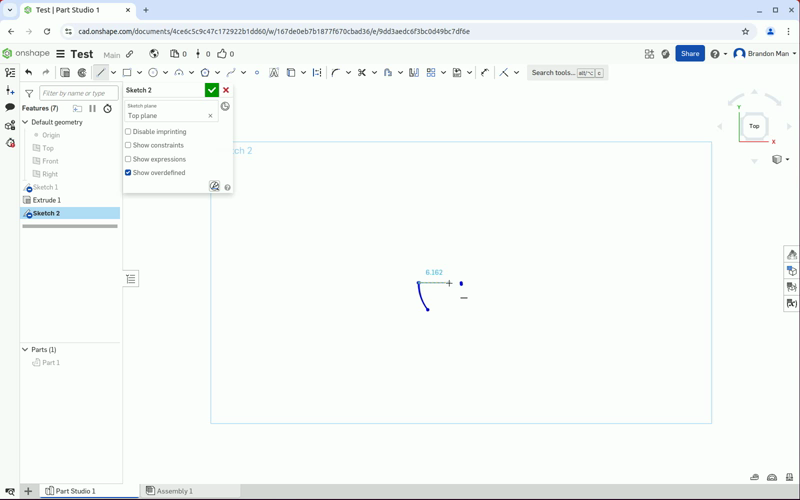
mouse_move(418, 282)
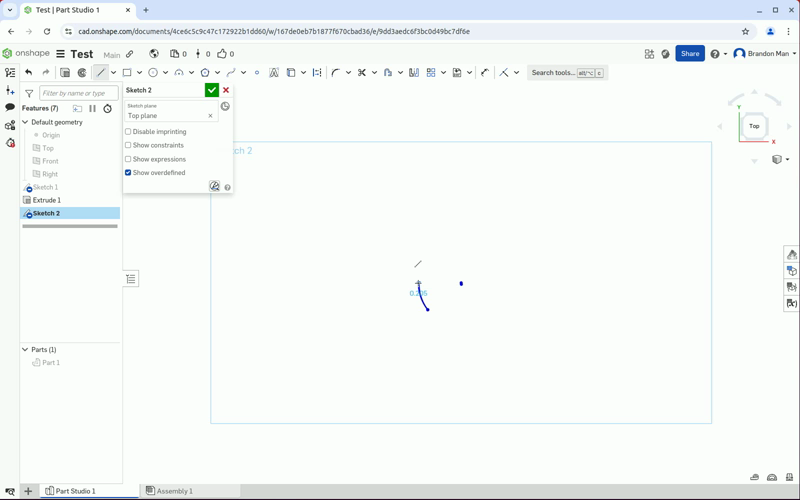
scroll(6)
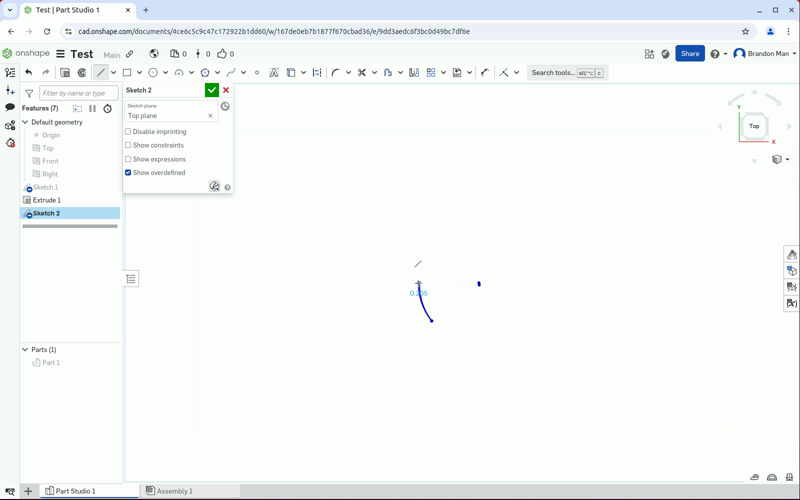
scroll(6)
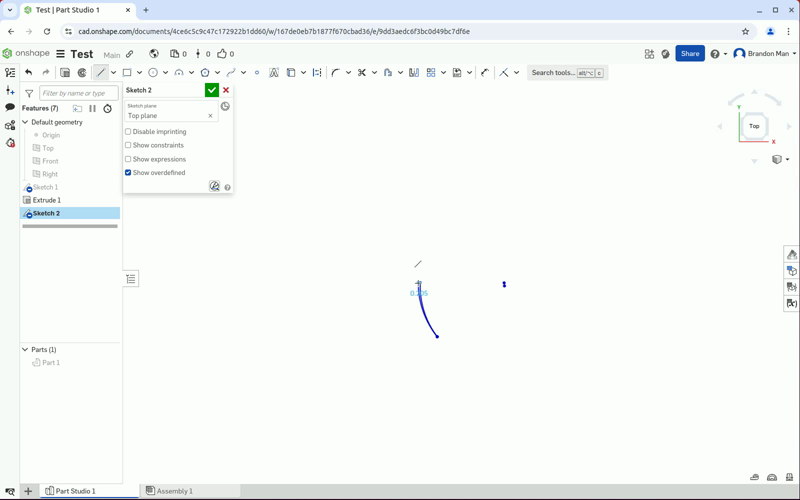
scroll(6)
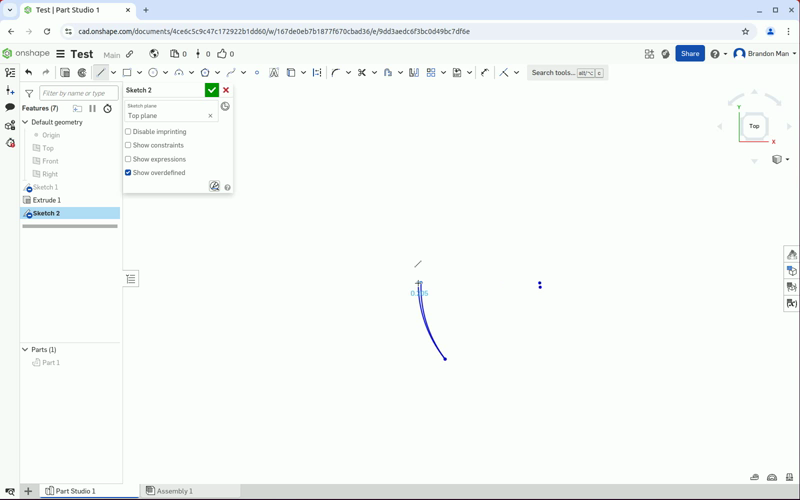
scroll(6)
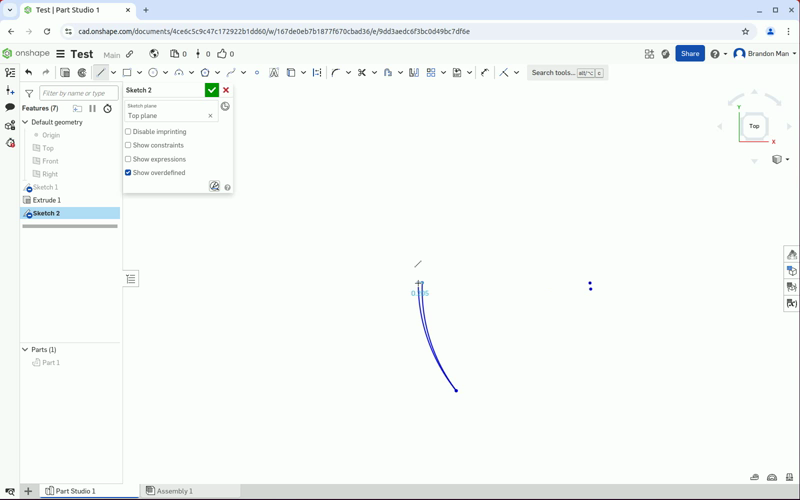
scroll(6)
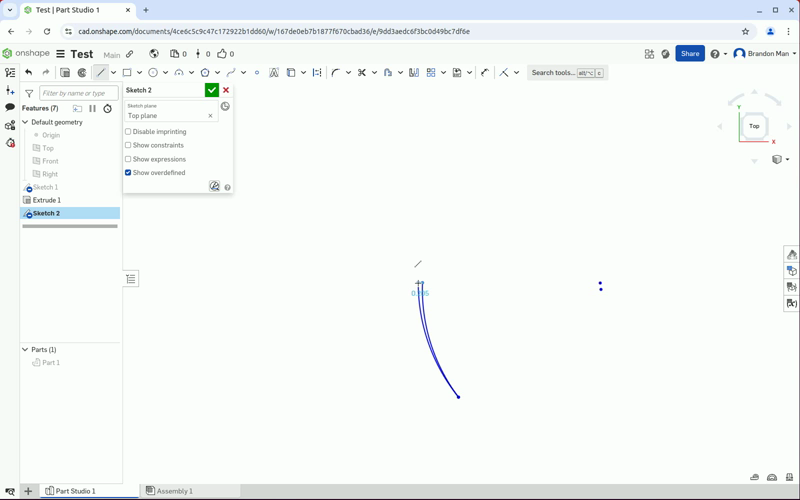
scroll(6)
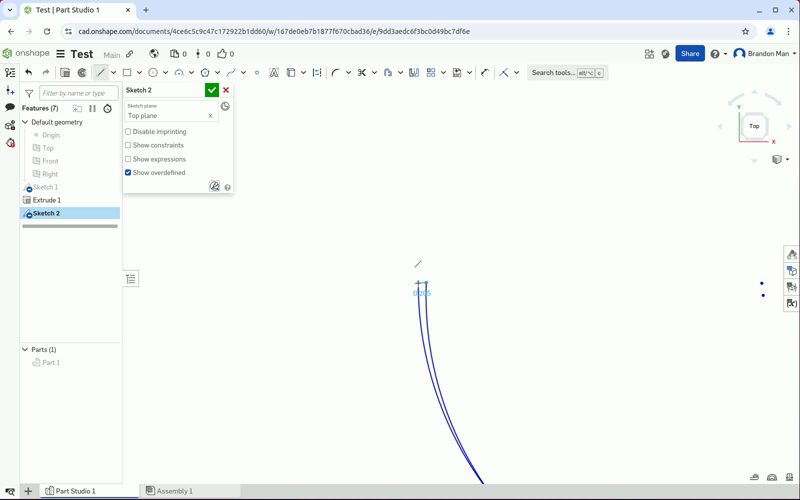
scroll(6)
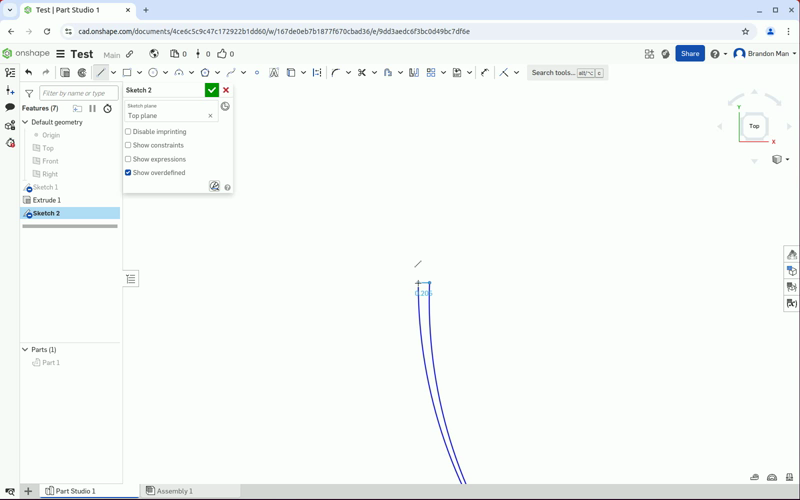
key_up(shift)
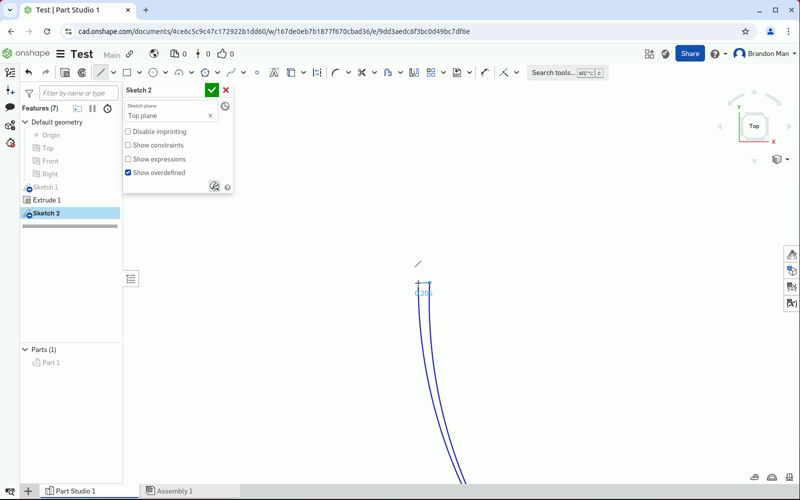
click(418, 282)
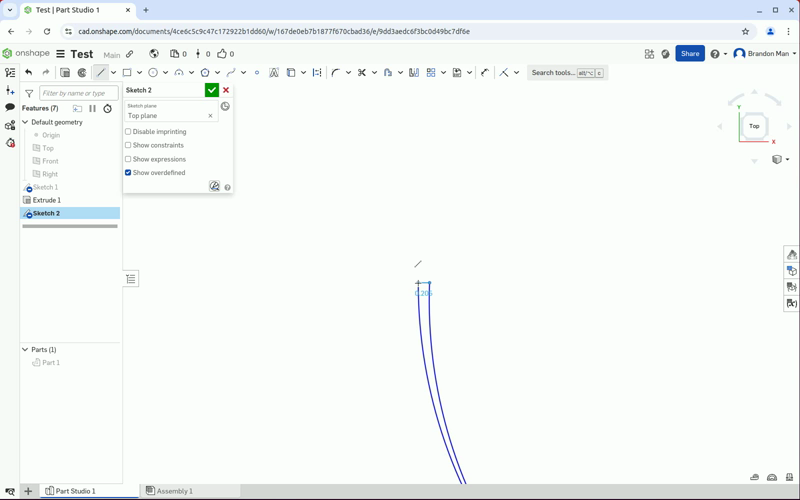
scroll(-6)
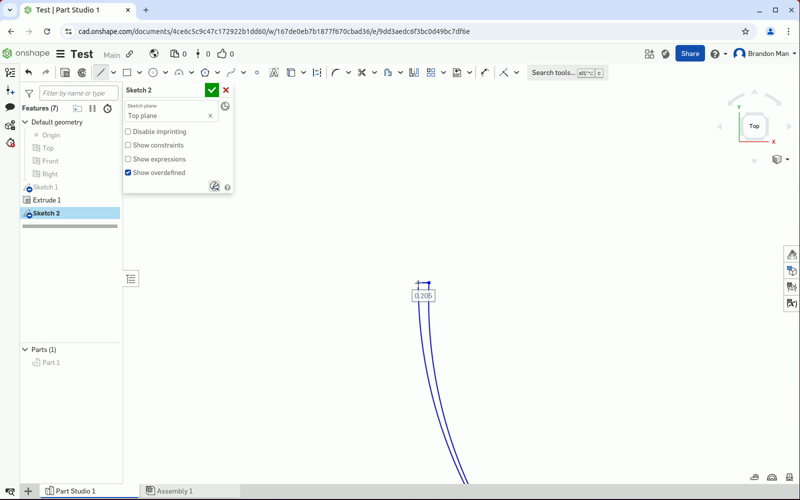
scroll(-6)
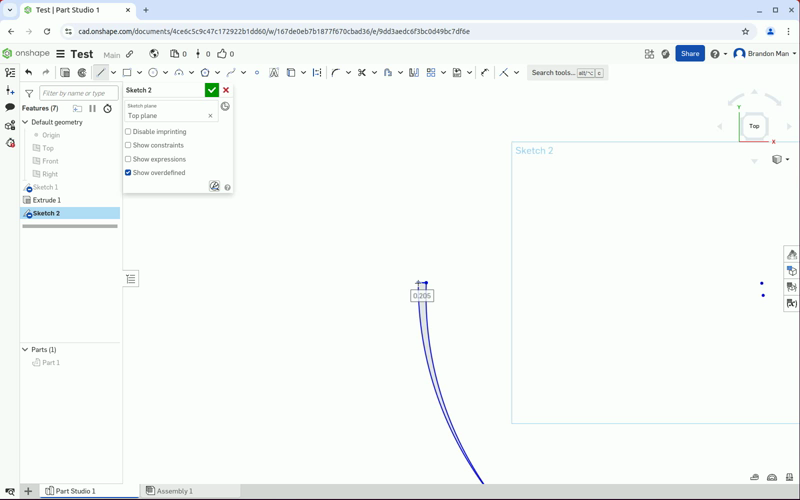
scroll(-6)
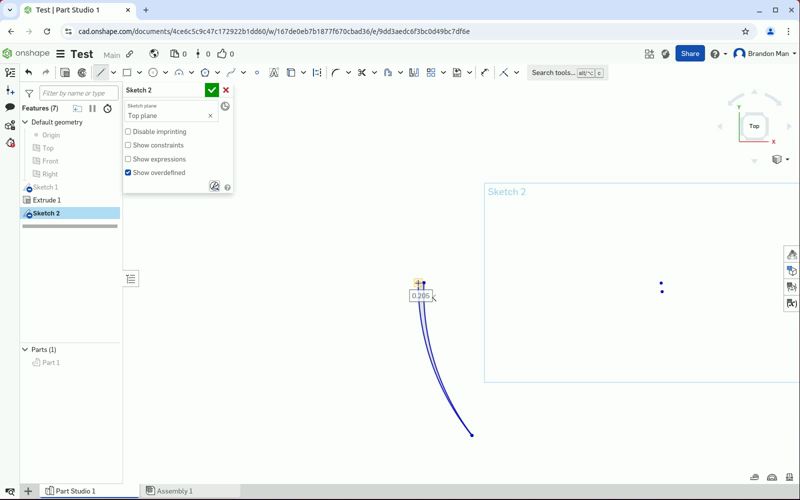
scroll(-6)
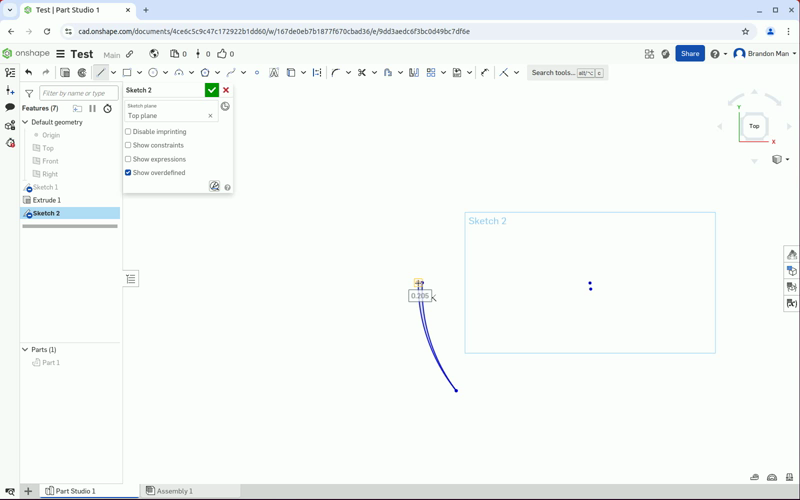
scroll(-6)
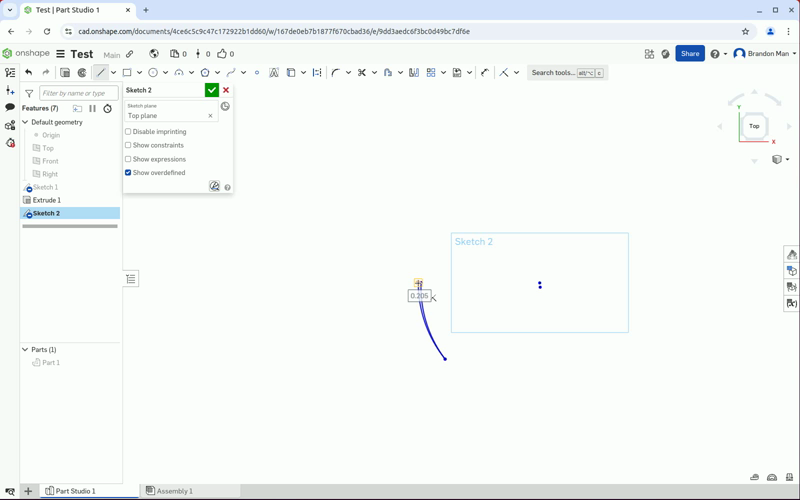
scroll(-6)
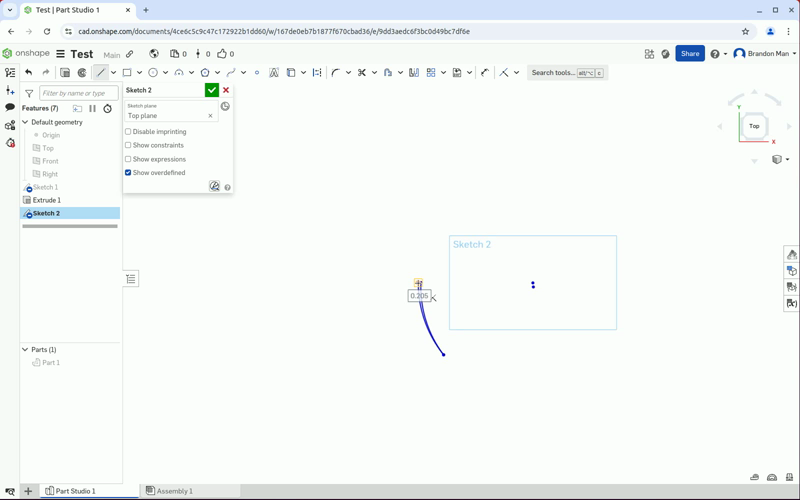
scroll(-6)
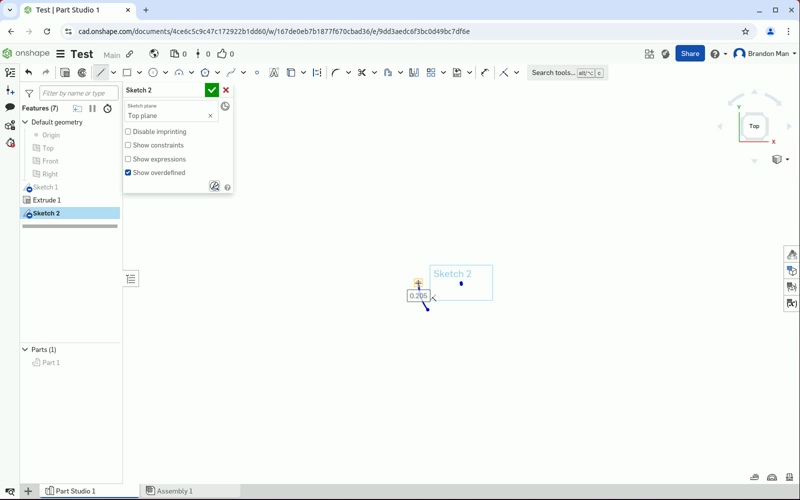
key(esc)
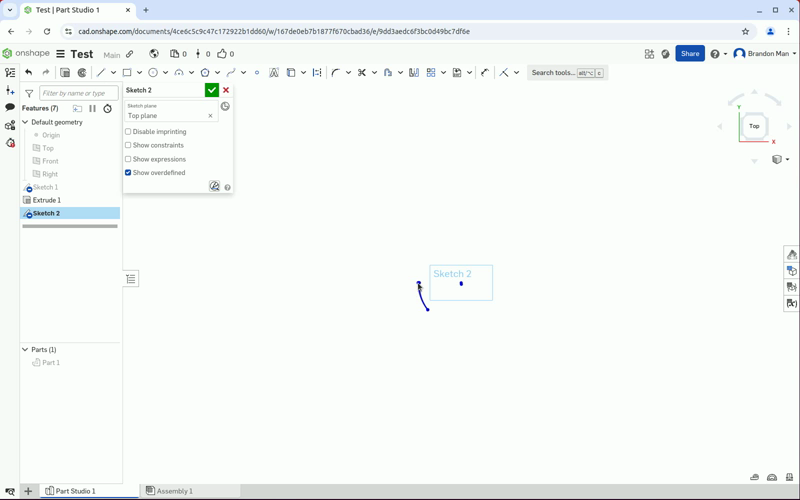
mouse_move(418, 287)
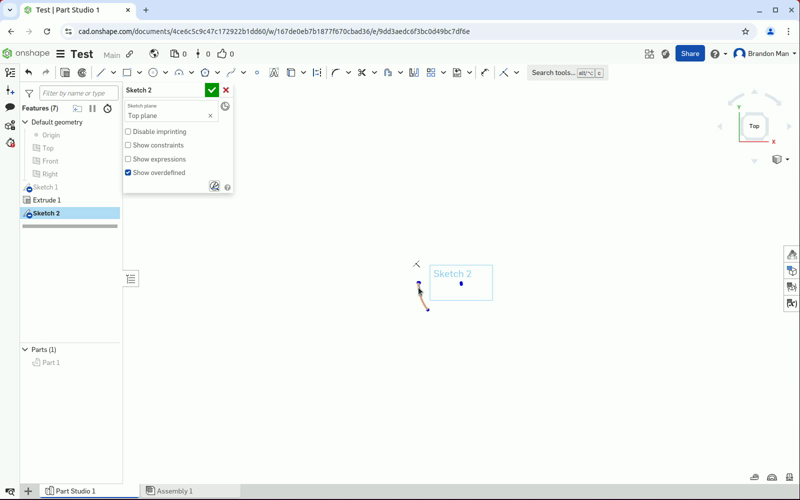
scroll(6)
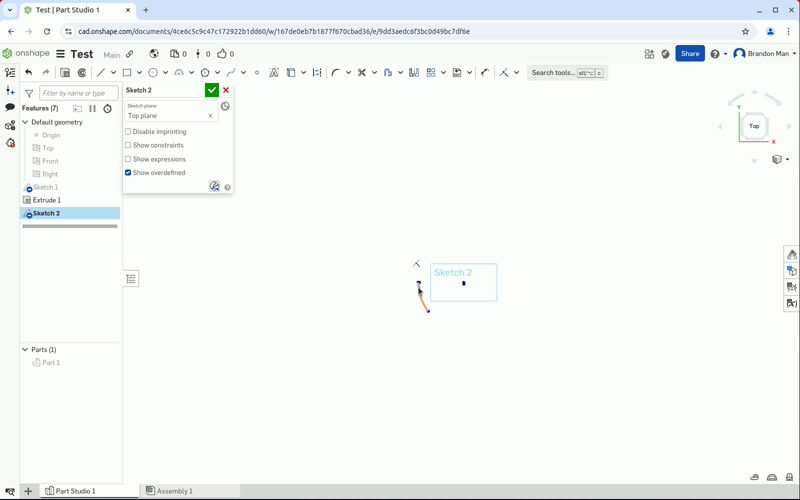
scroll(6)
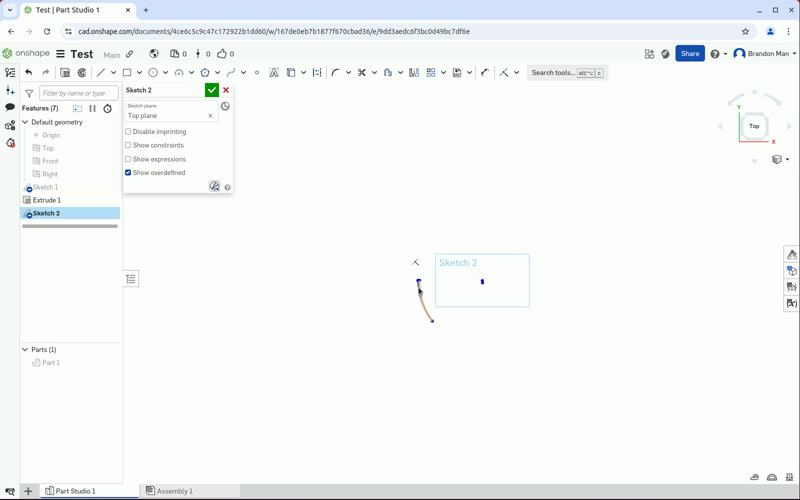
scroll(6)
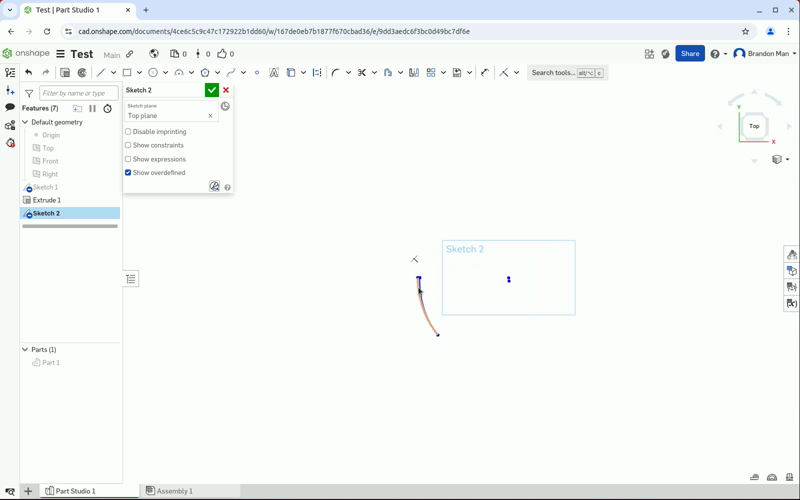
scroll(6)
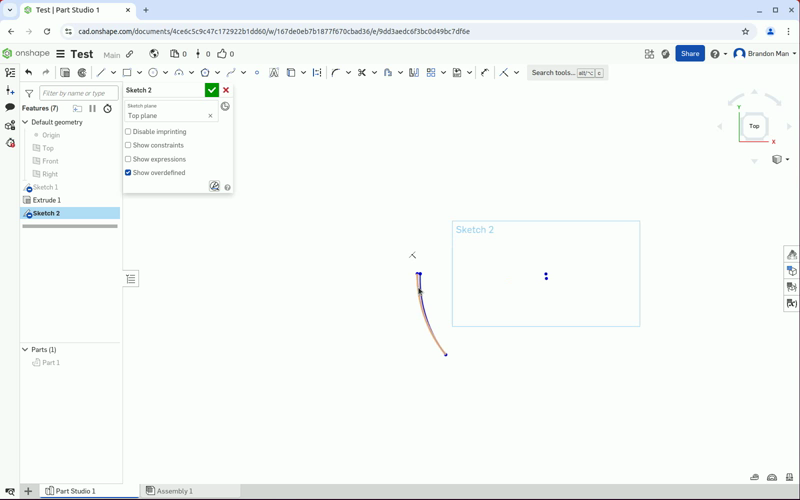
scroll(6)
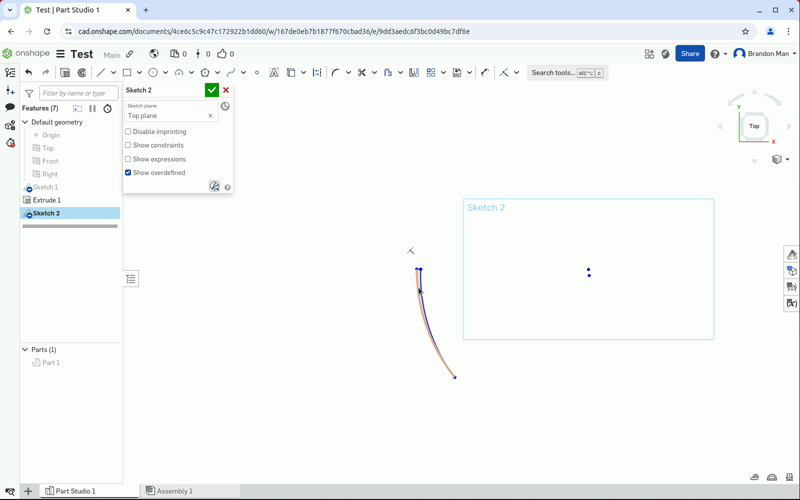
scroll(6)
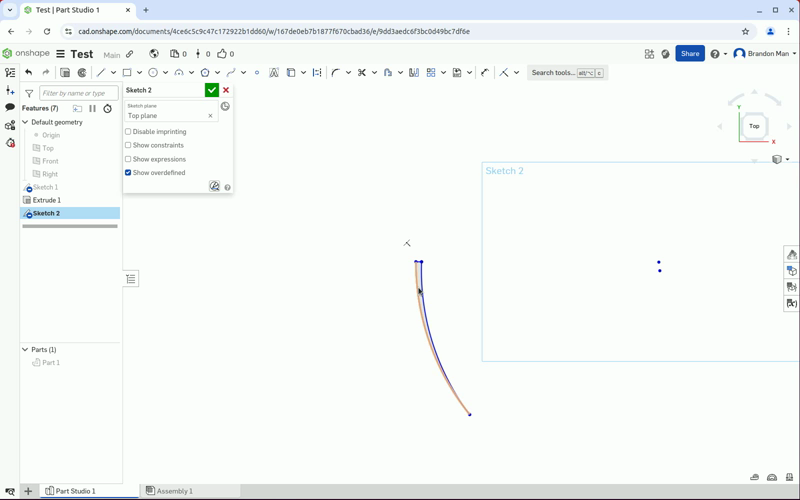
scroll(6)
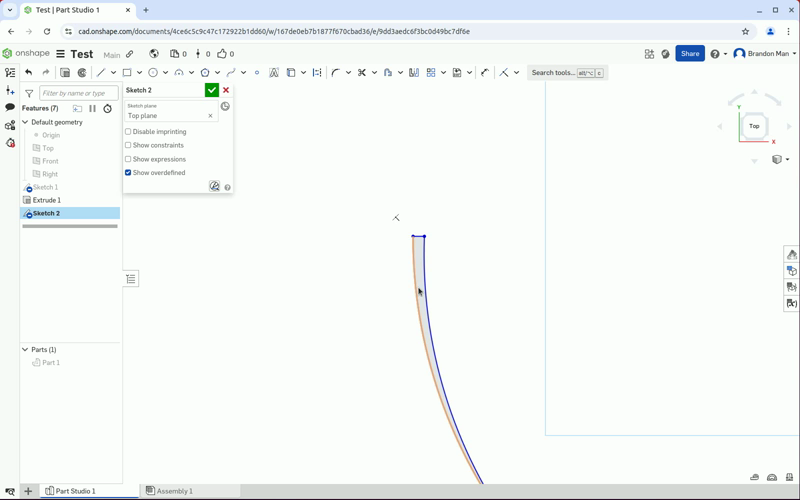
click(418, 287)
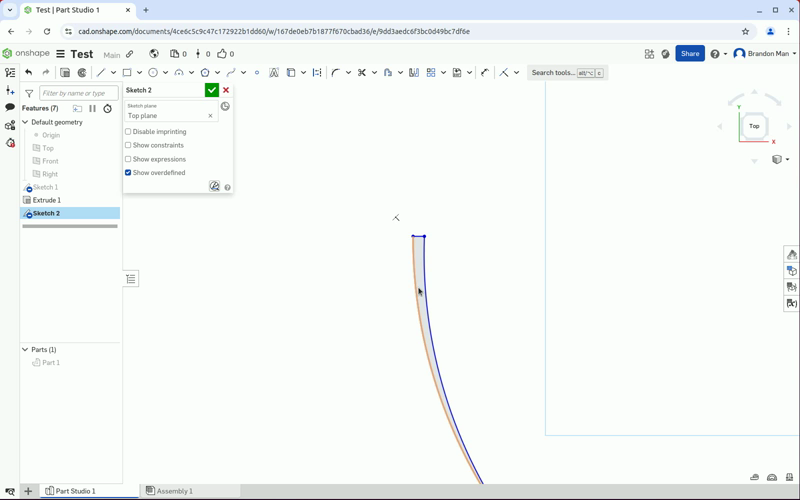
scroll(-6)
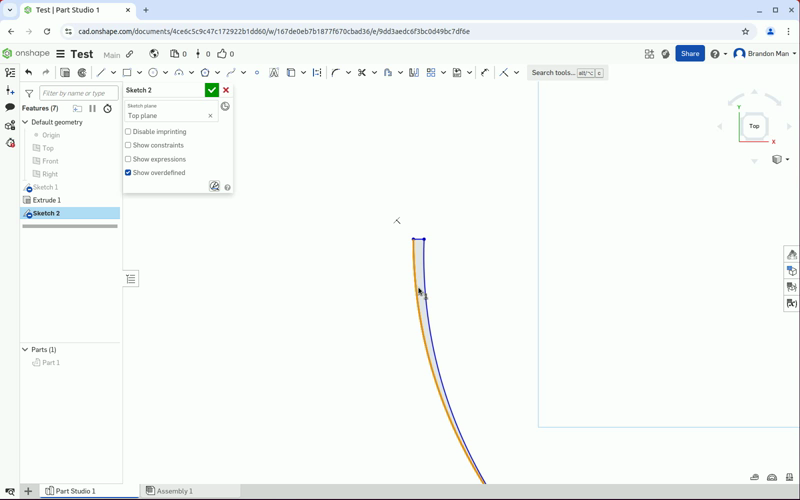
scroll(-6)
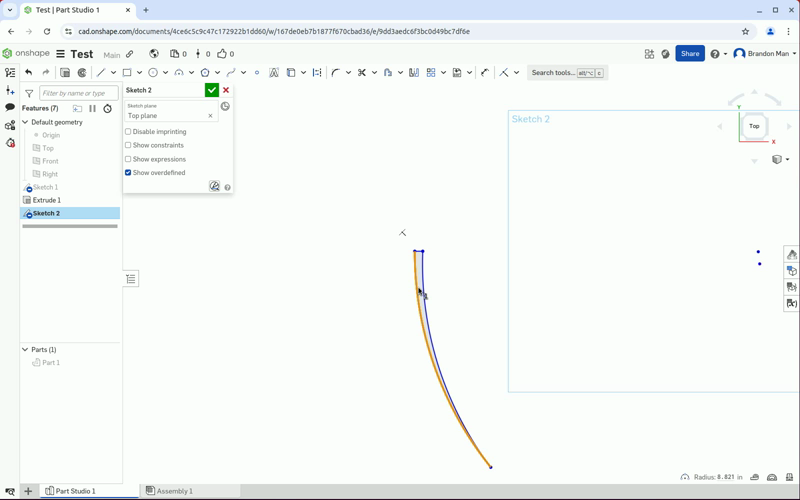
scroll(-6)
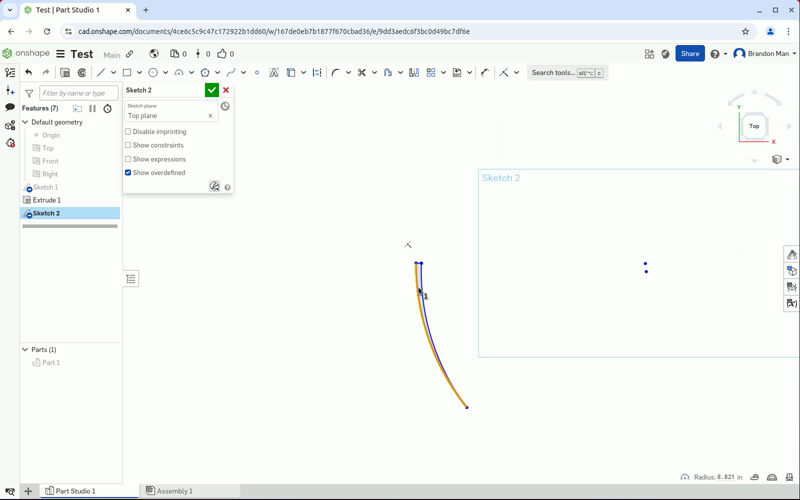
scroll(-6)
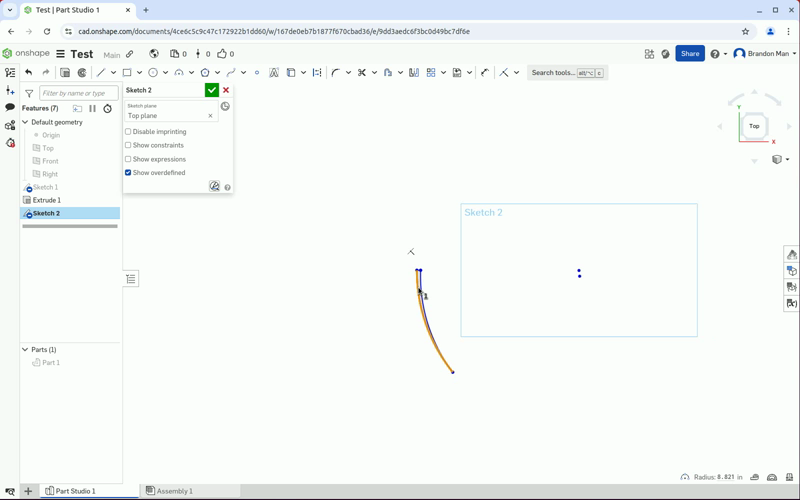
scroll(-6)
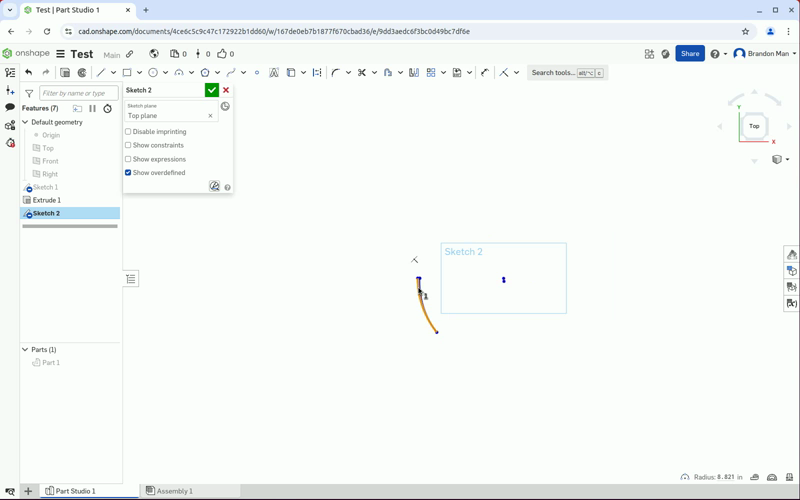
scroll(-6)
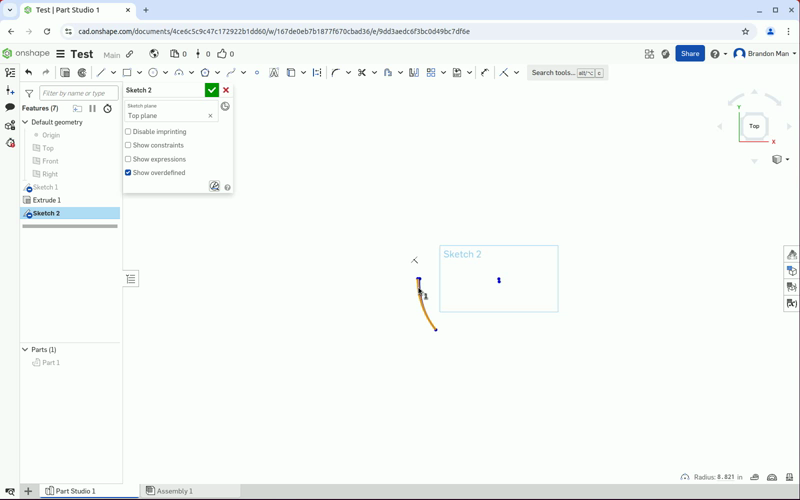
scroll(-6)
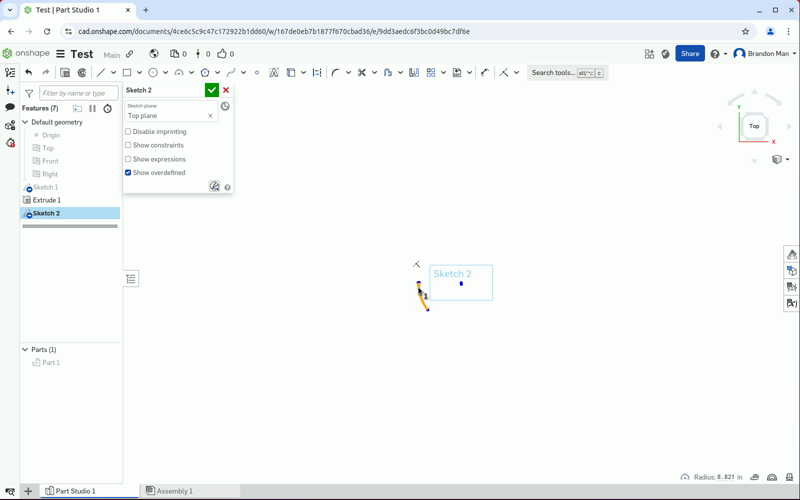
mouse_move(73, 352)
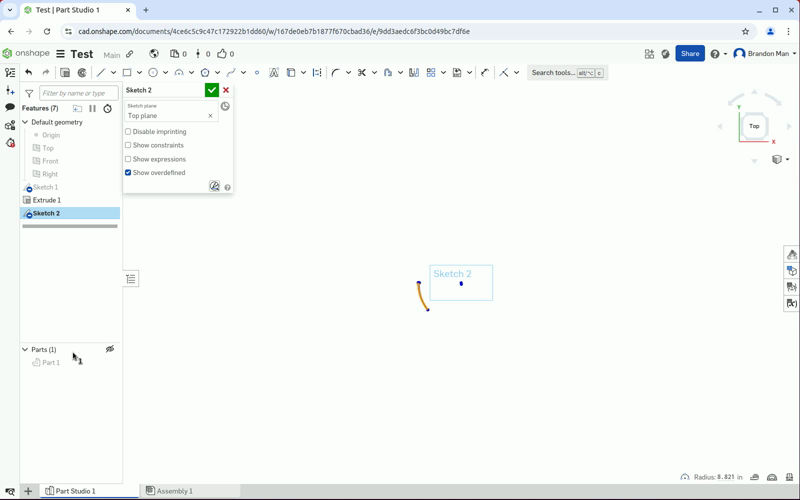
key(shift+y)
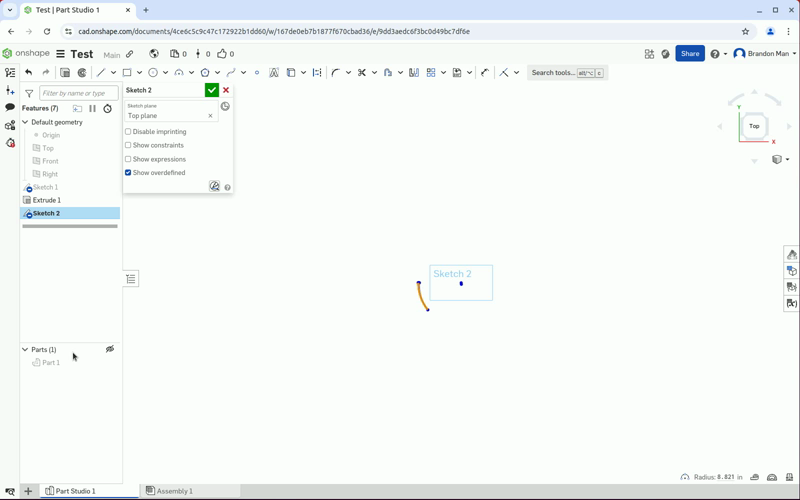
key(shift+e)
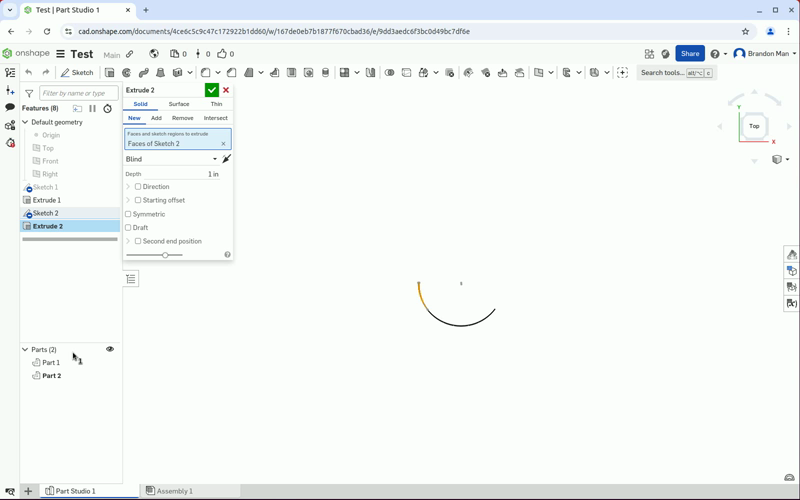
mouse_move(143, 106)
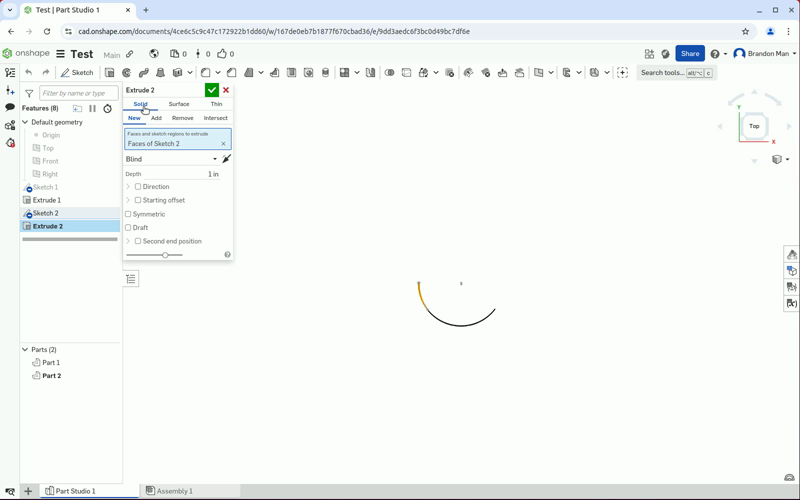
click(143, 106)
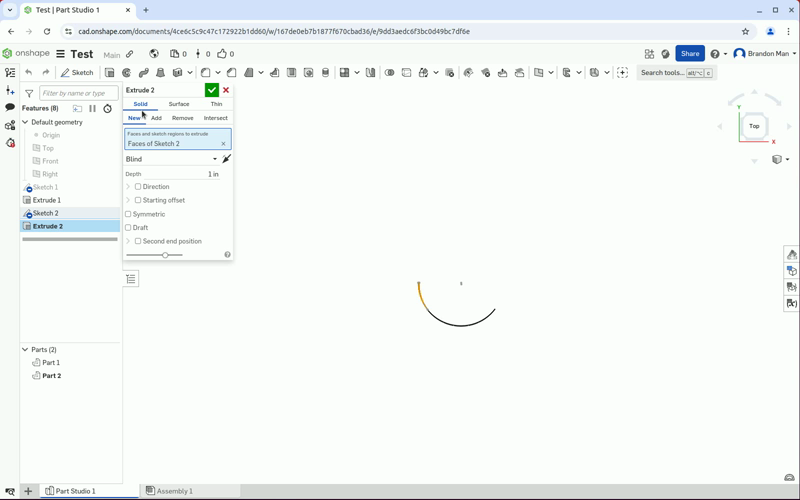
mouse_move(137, 120)
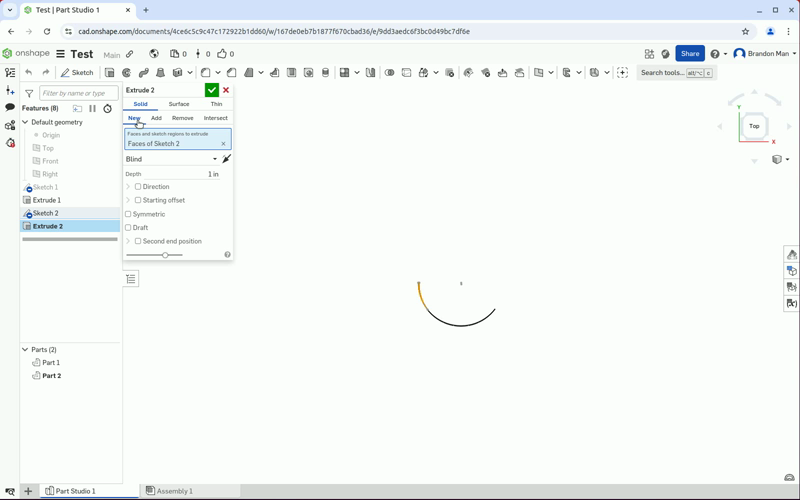
click(137, 120)
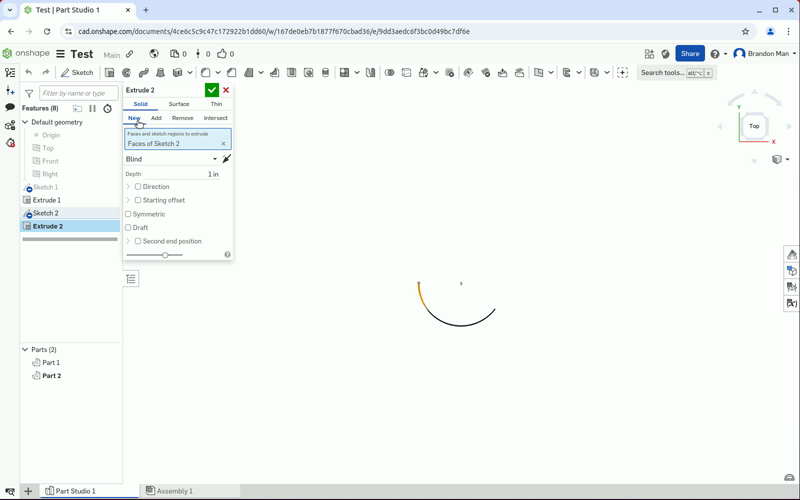
key(tab, 4)
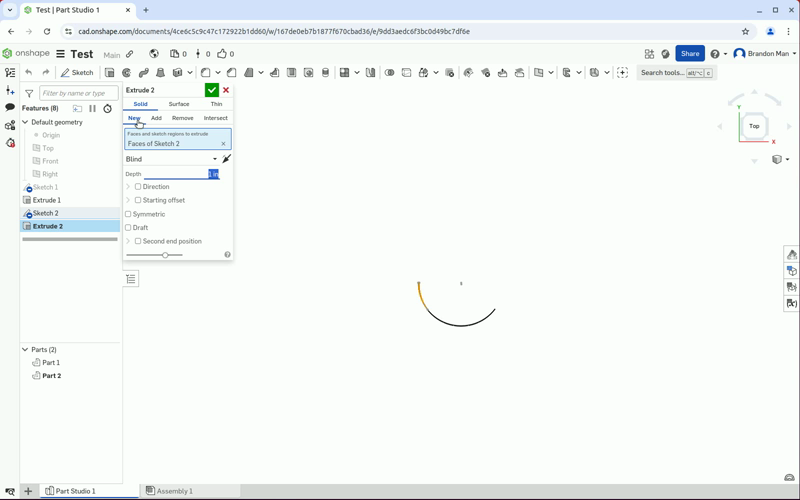
text(23.108)
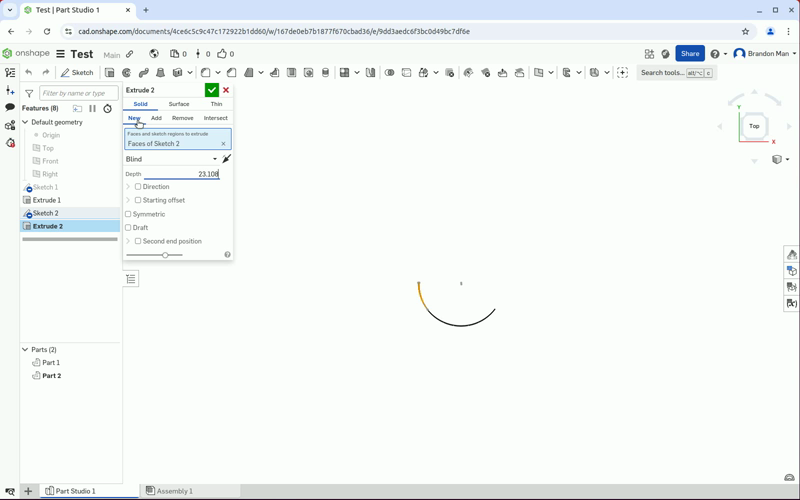
key(enter)
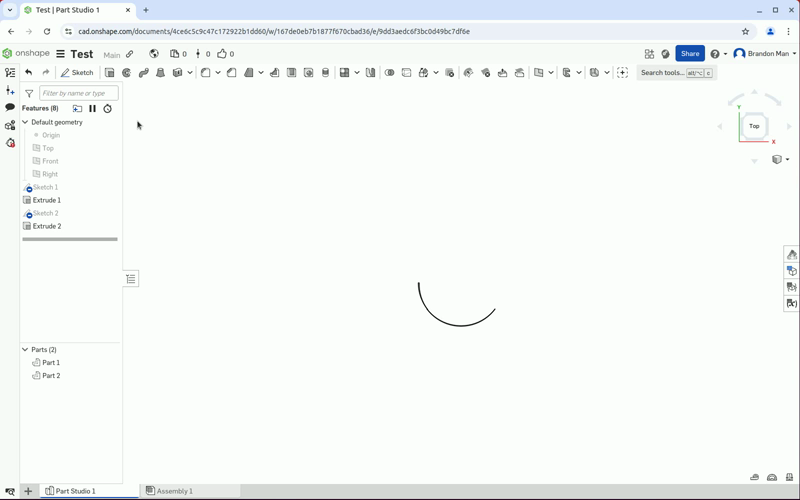
key(shift+h)
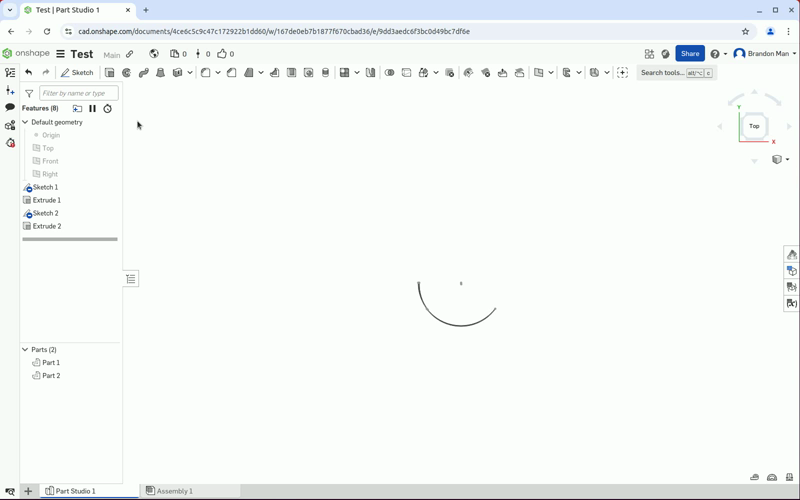
key(shift+h)
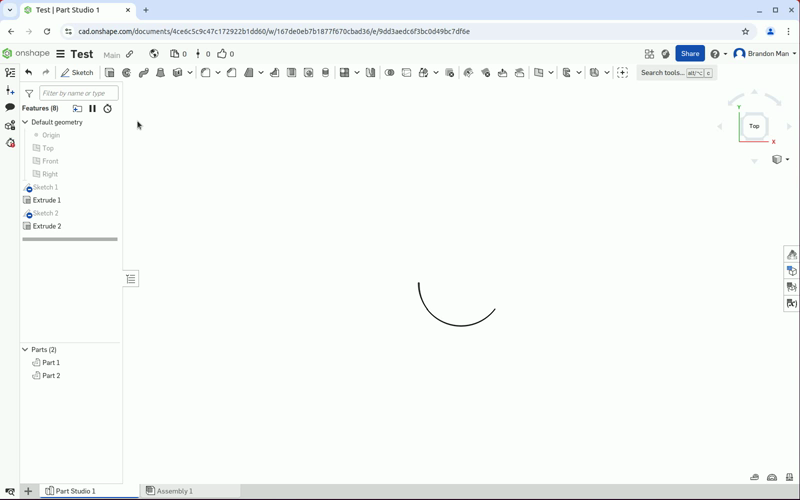
mouse_move(73, 189)
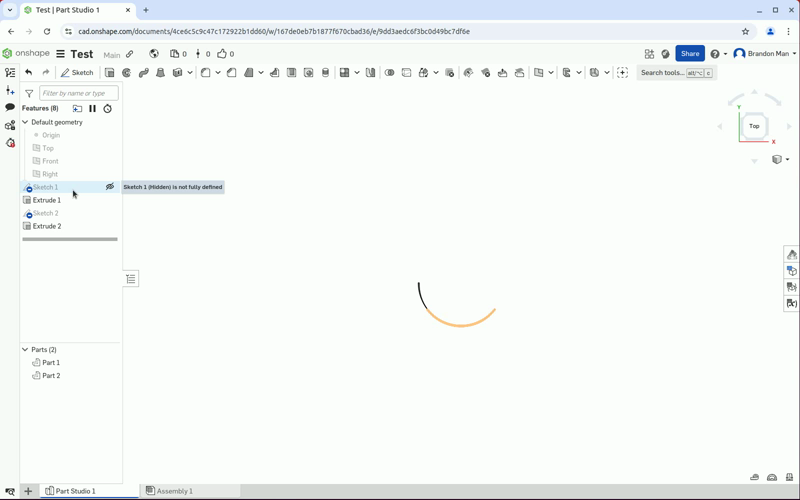
click(73, 189)
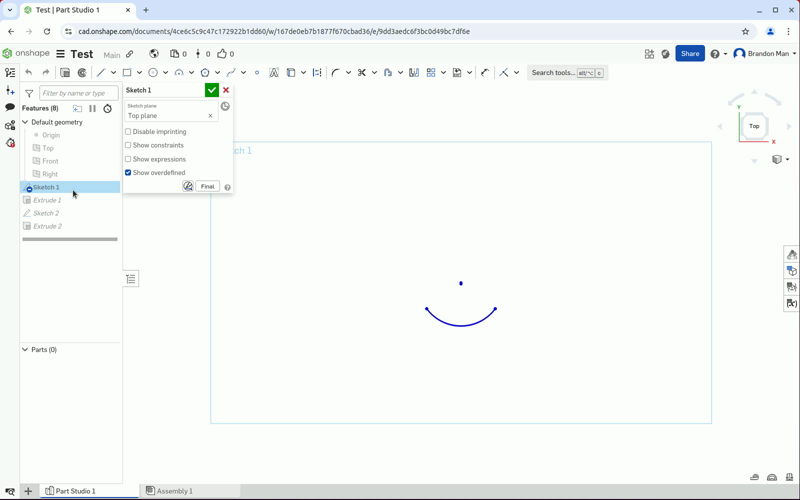
mouse_move(229, 92)
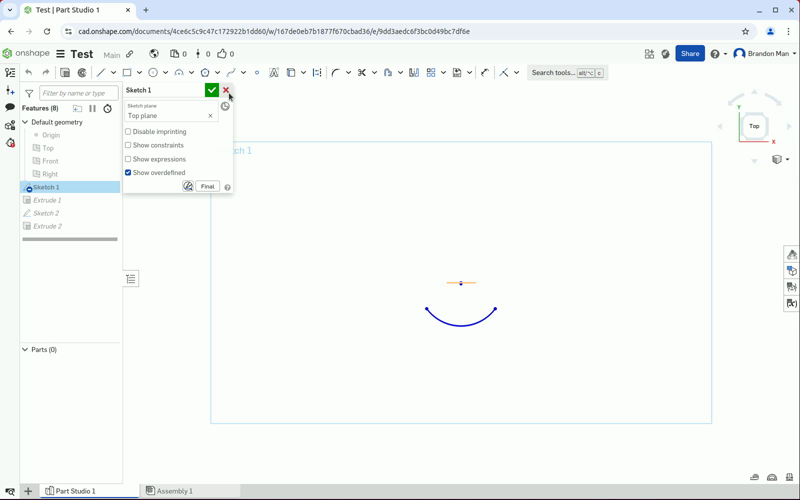
click(229, 92)
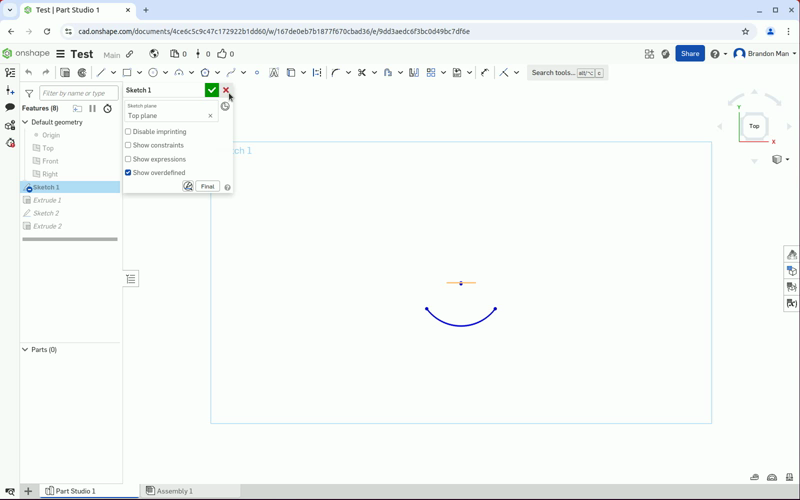
key(shift+s)
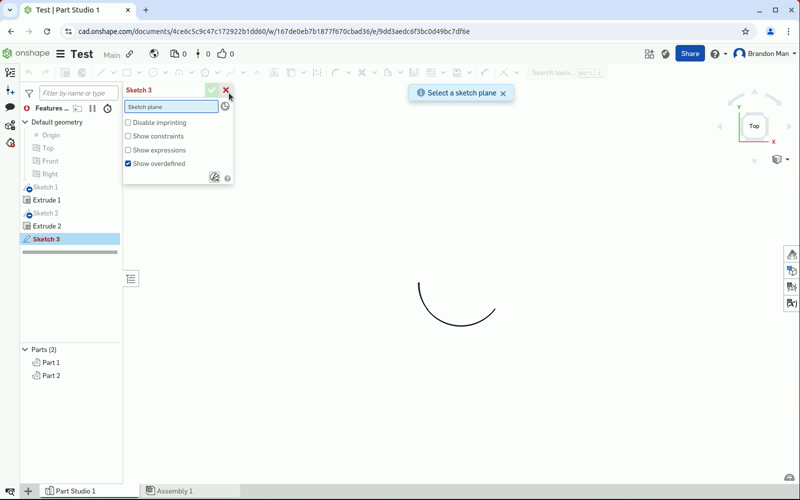
mouse_move(73, 150)
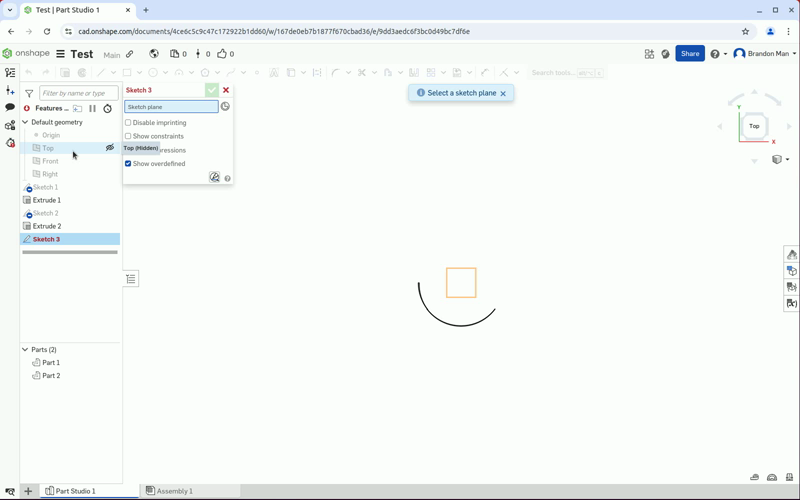
click(73, 150)
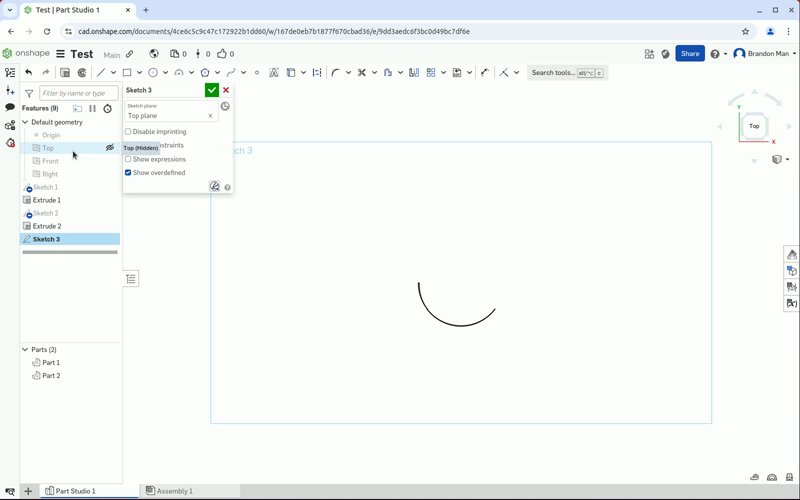
mouse_move(73, 352)
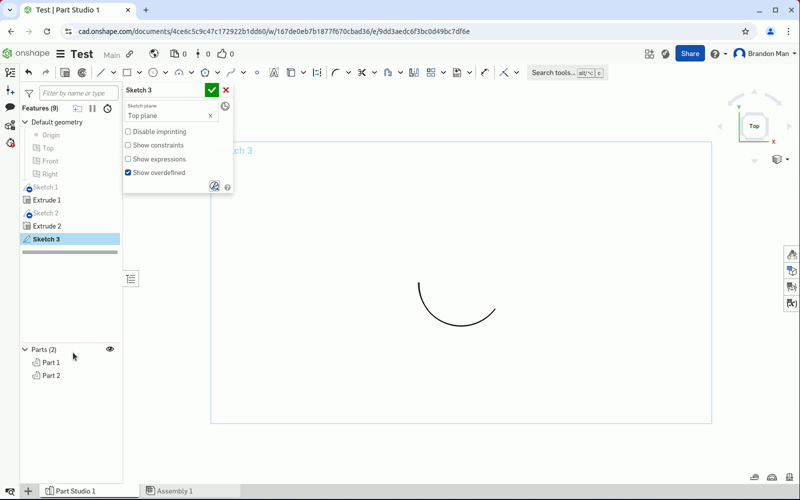
key(y)
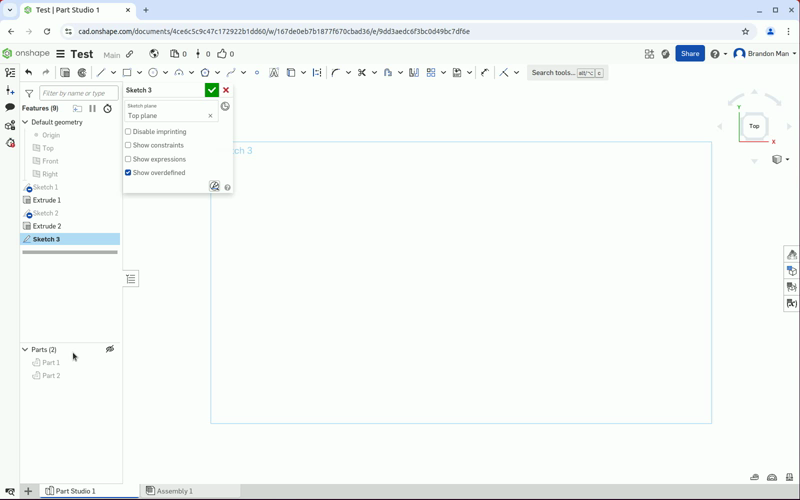
key(l)
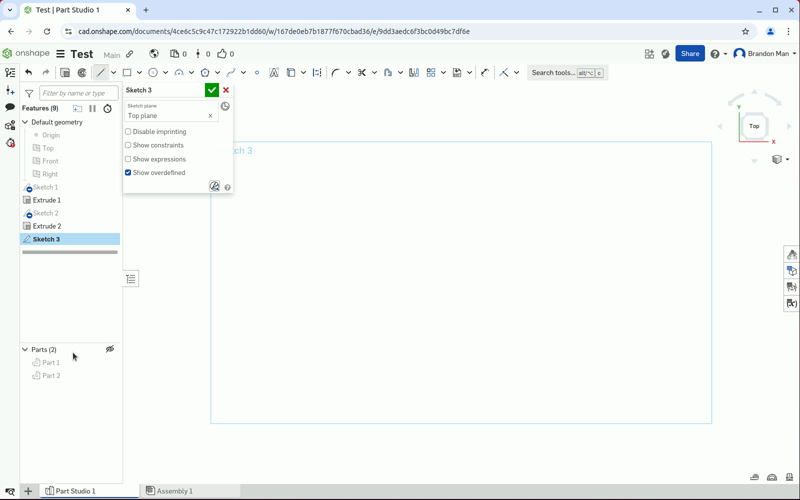
key_down(shift)
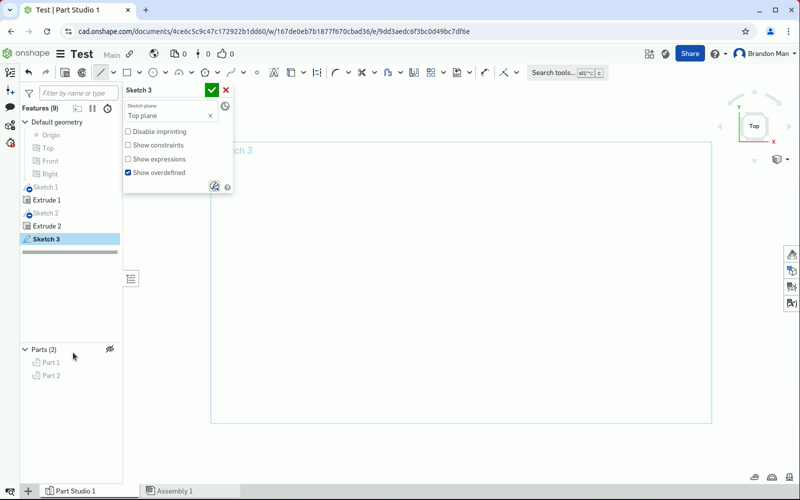
mouse_move(418, 282)
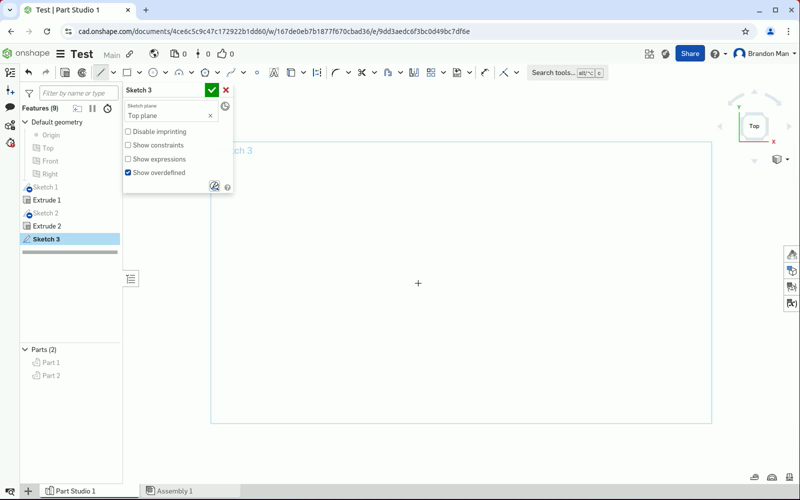
click(418, 282)
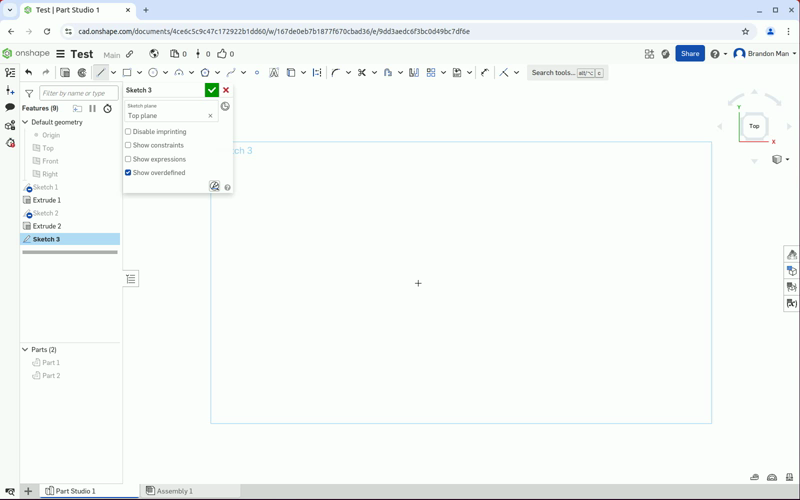
key_up(shift)
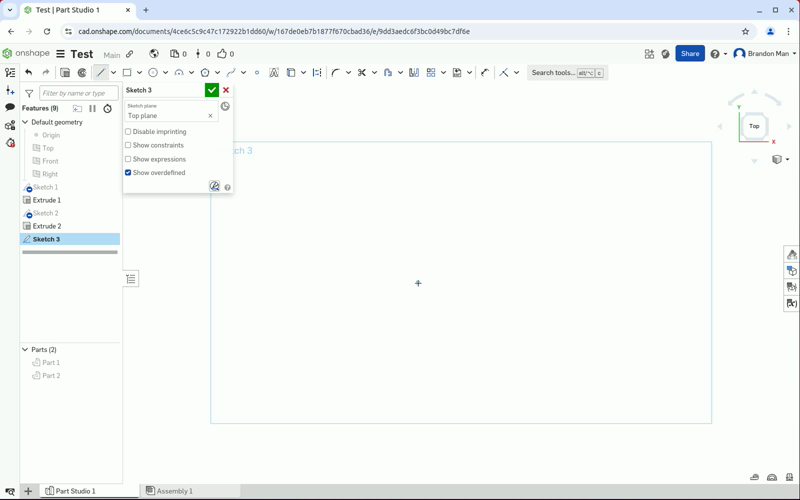
key_down(shift)
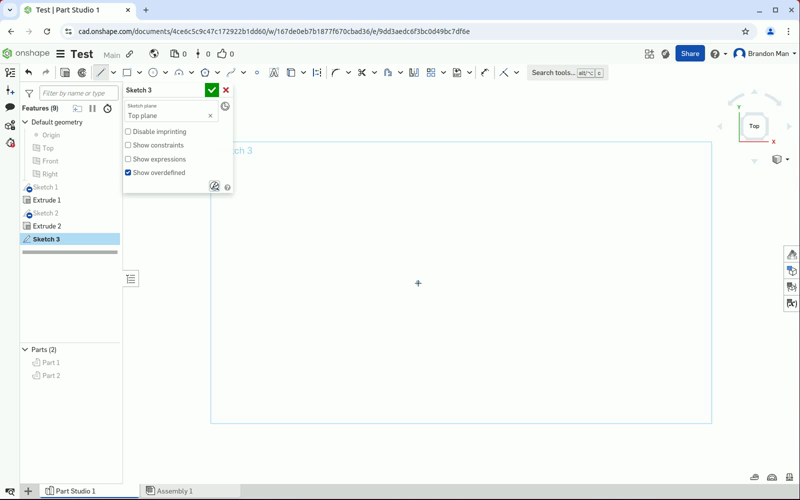
mouse_move(448, 282)
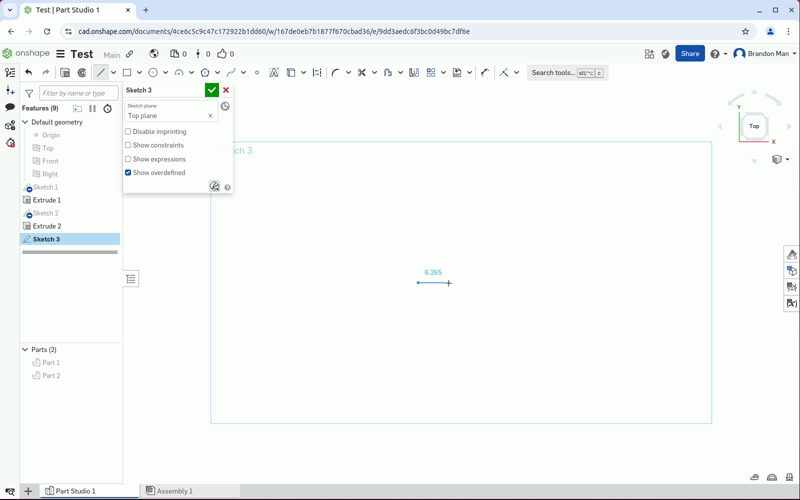
mouse_move(419, 282)
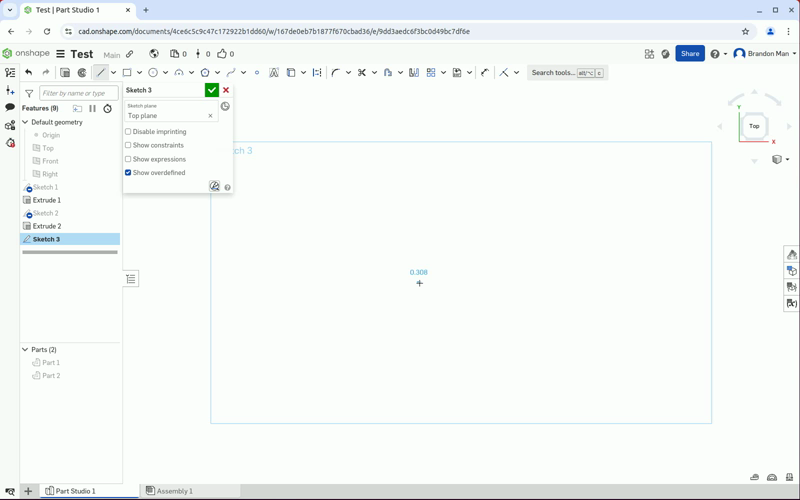
scroll(6)
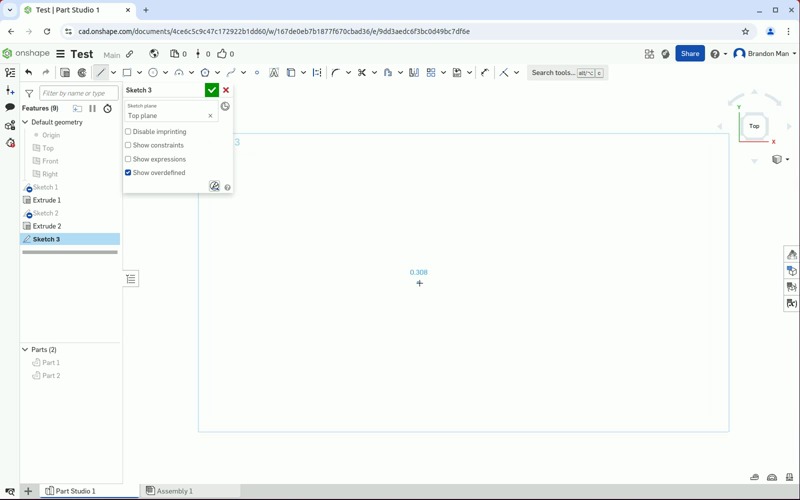
scroll(6)
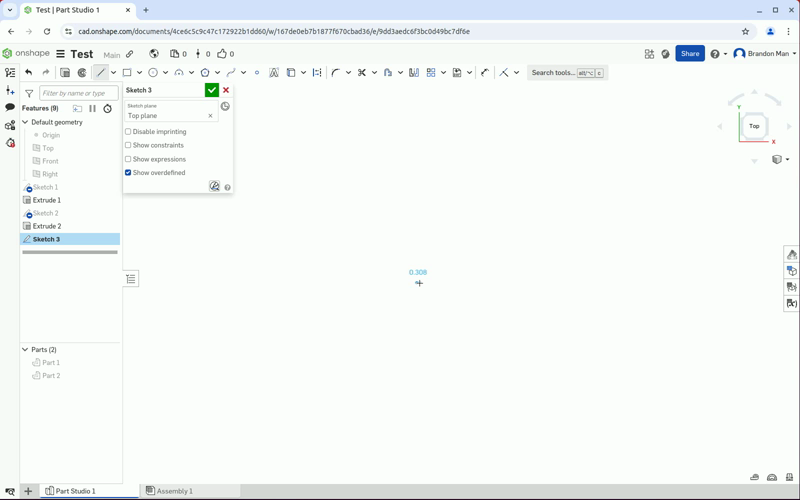
scroll(6)
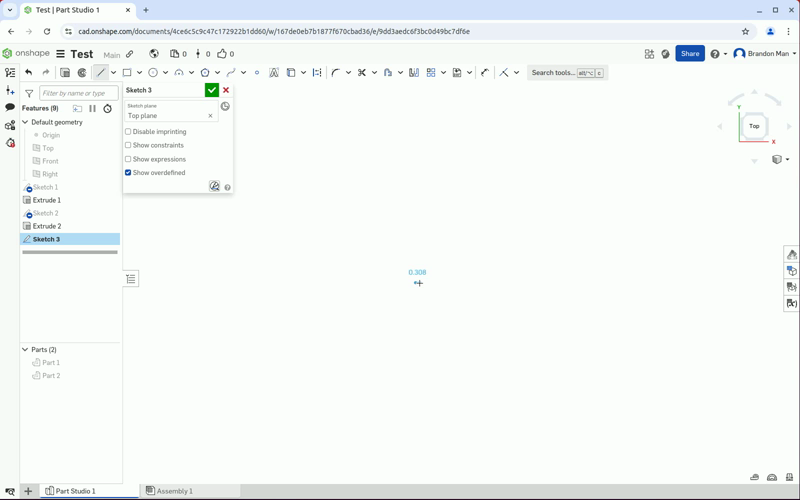
scroll(6)
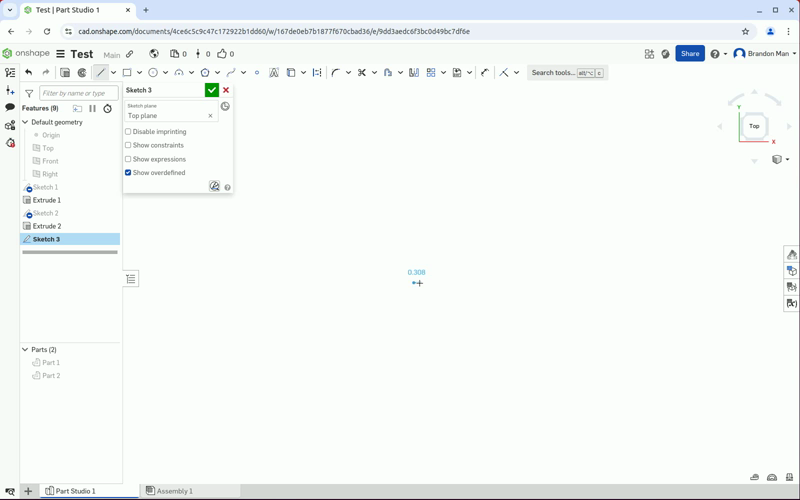
scroll(6)
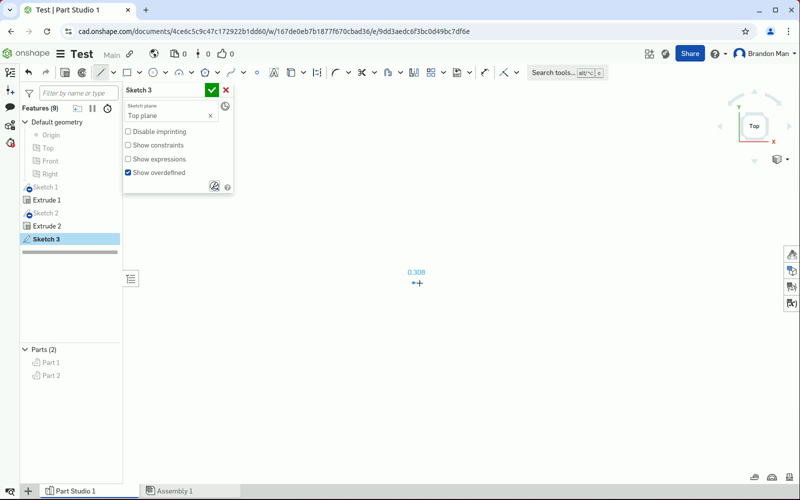
scroll(6)
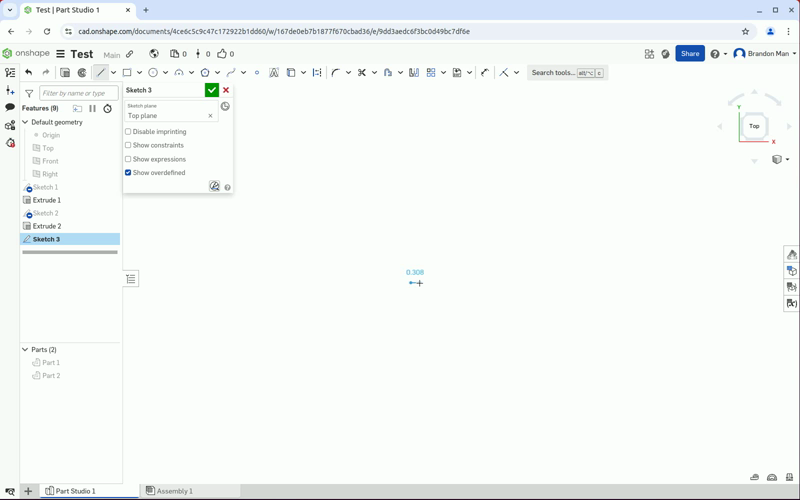
scroll(6)
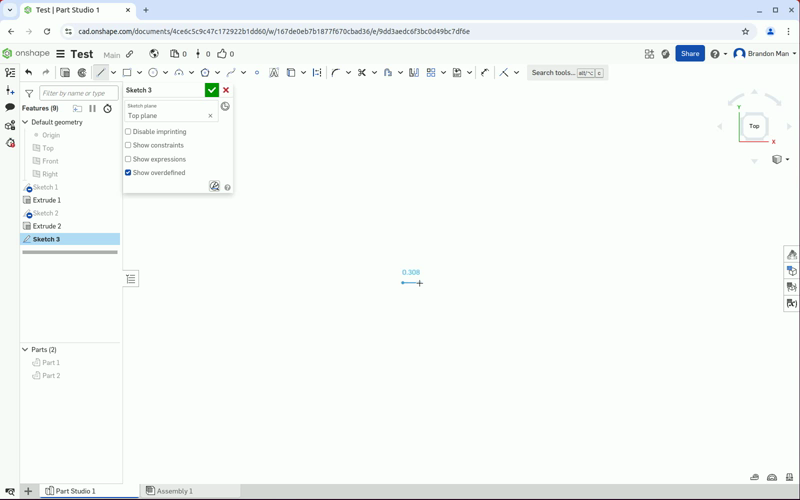
click(419, 282)
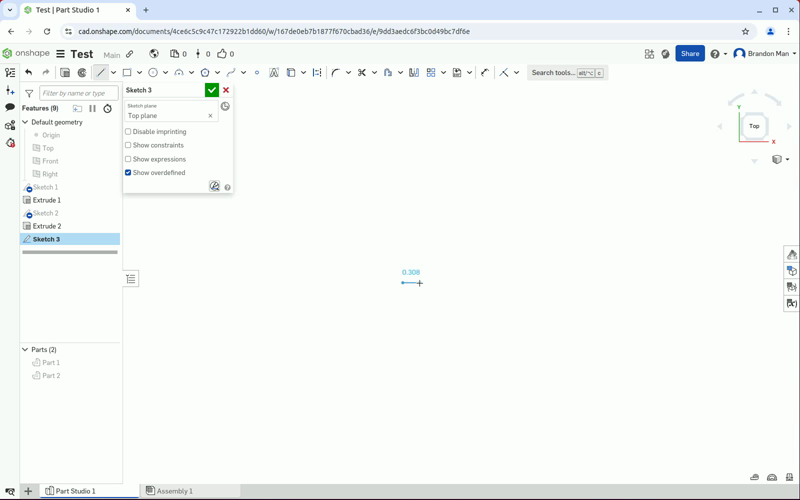
scroll(-6)
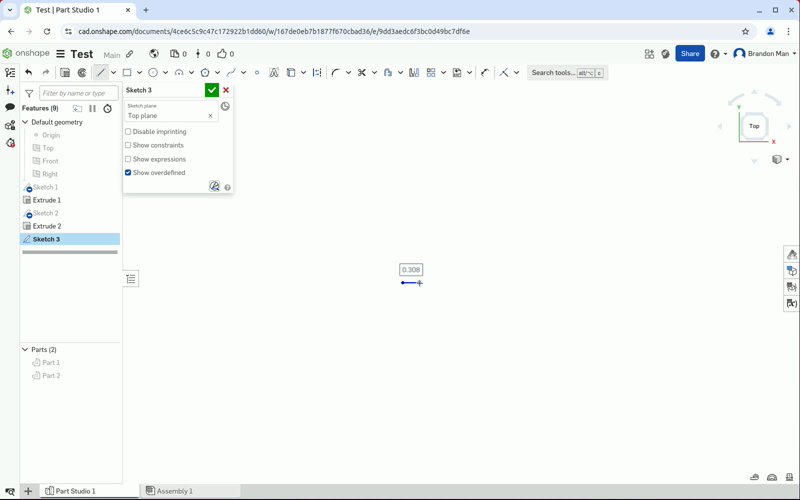
scroll(-6)
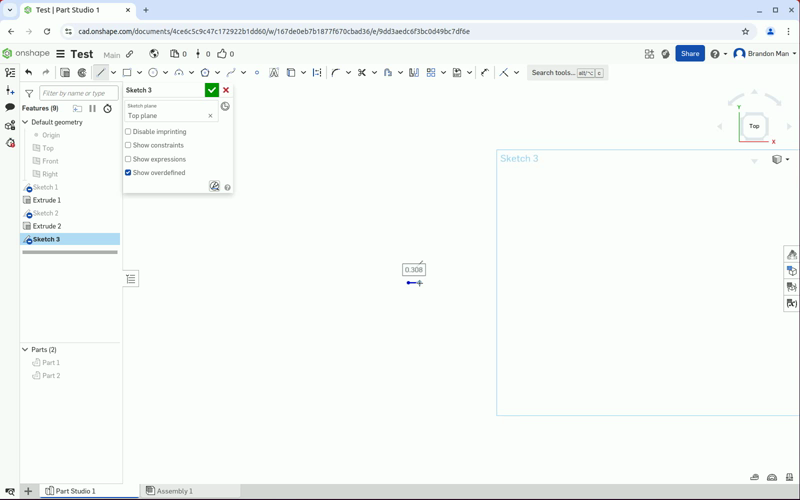
scroll(-6)
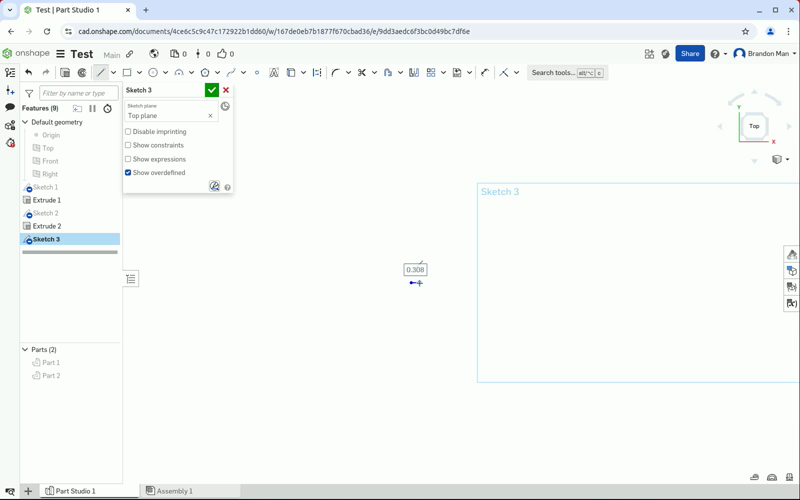
scroll(-6)
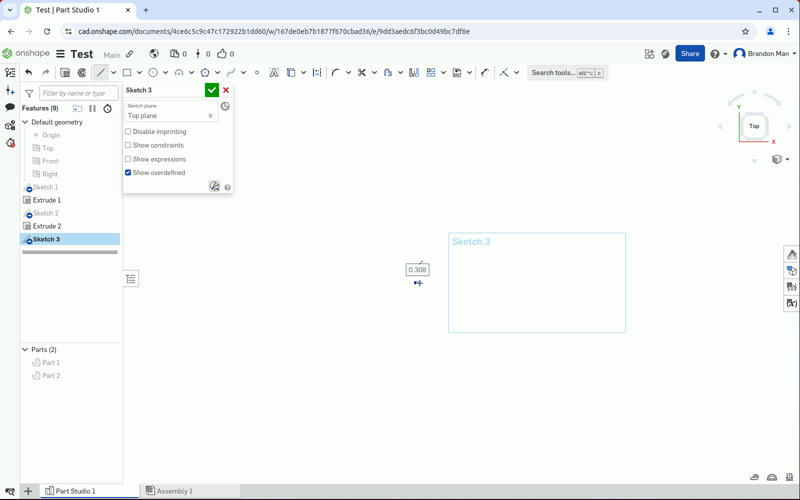
scroll(-6)
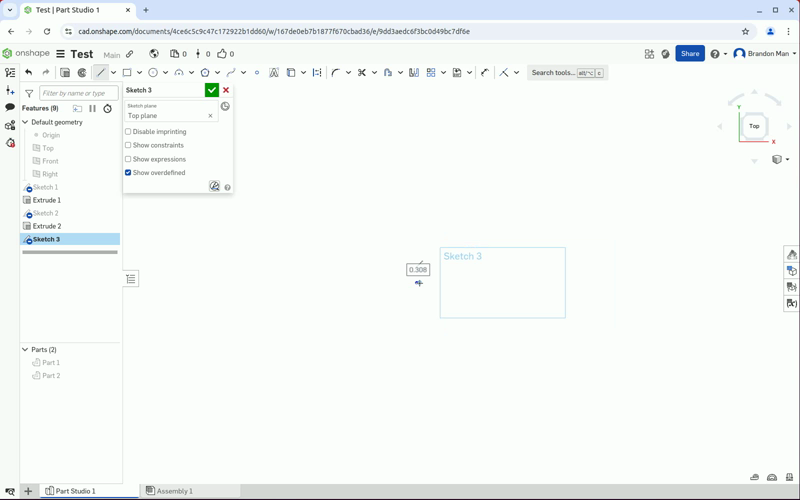
scroll(-6)
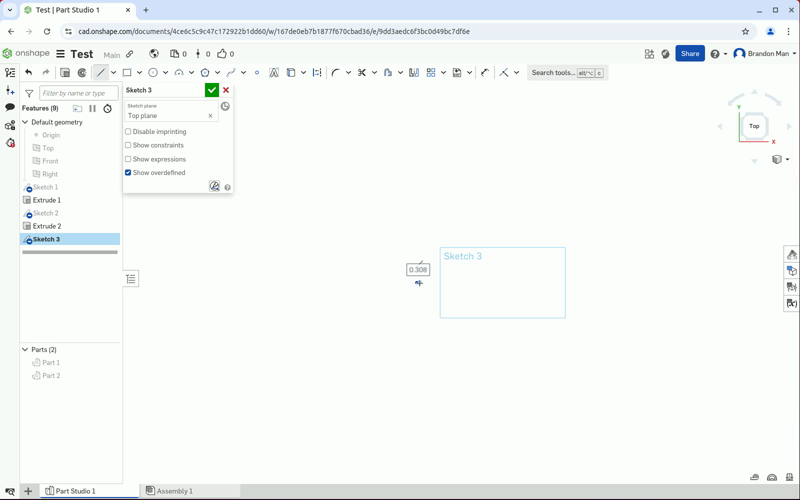
scroll(-6)
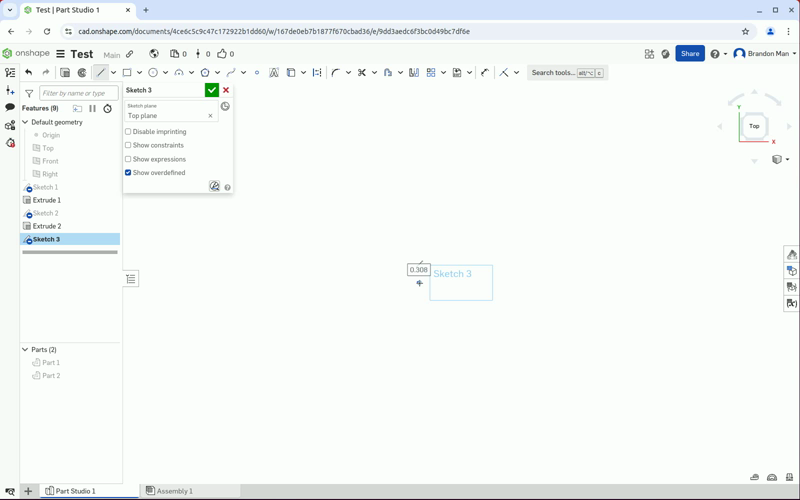
key_up(shift)
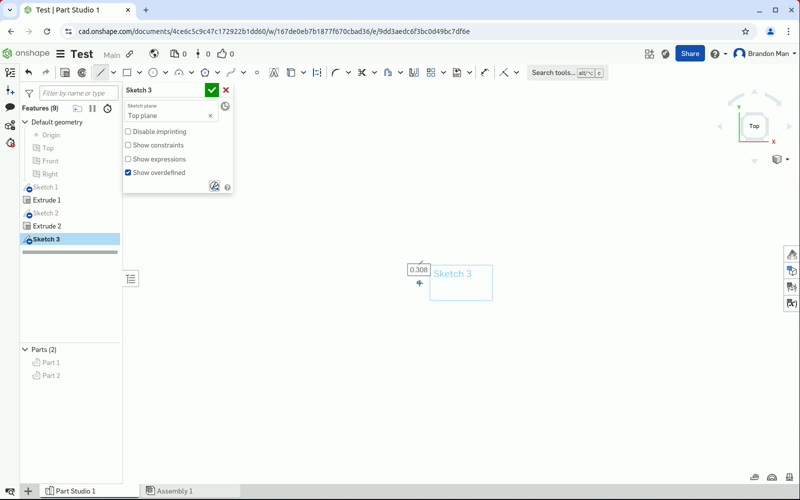
key(esc)
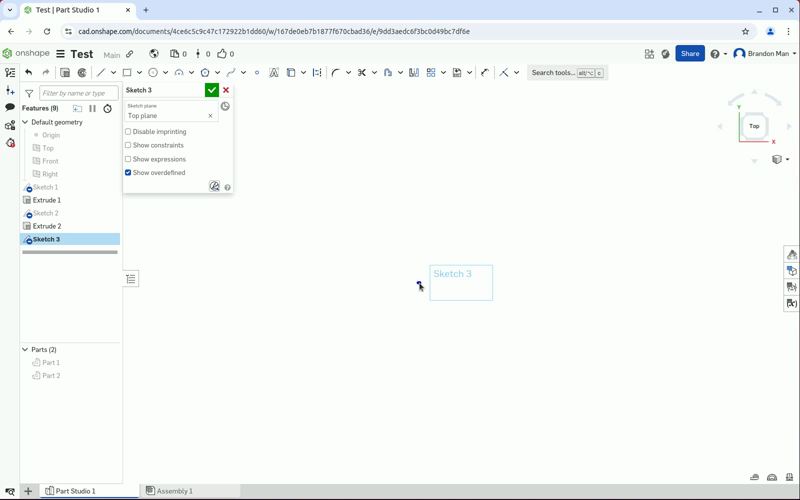
key(a)
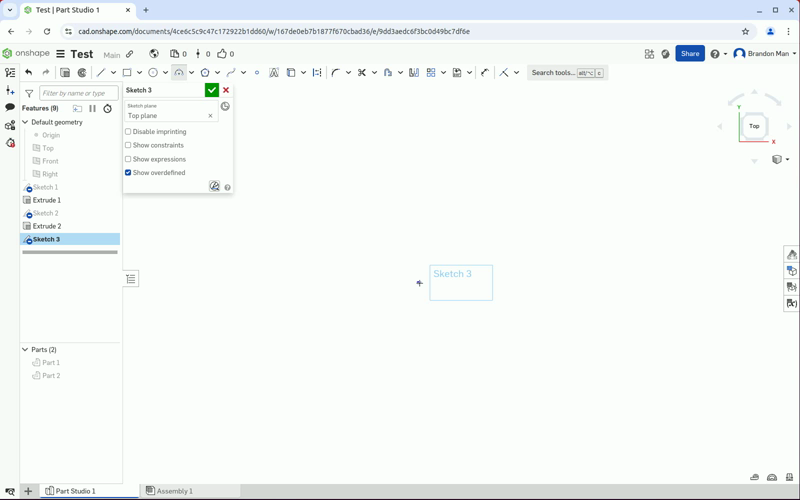
mouse_move(419, 282)
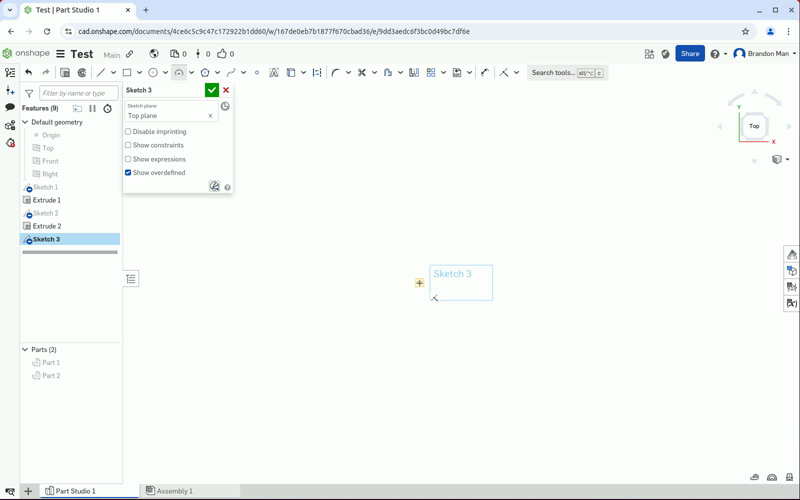
scroll(6)
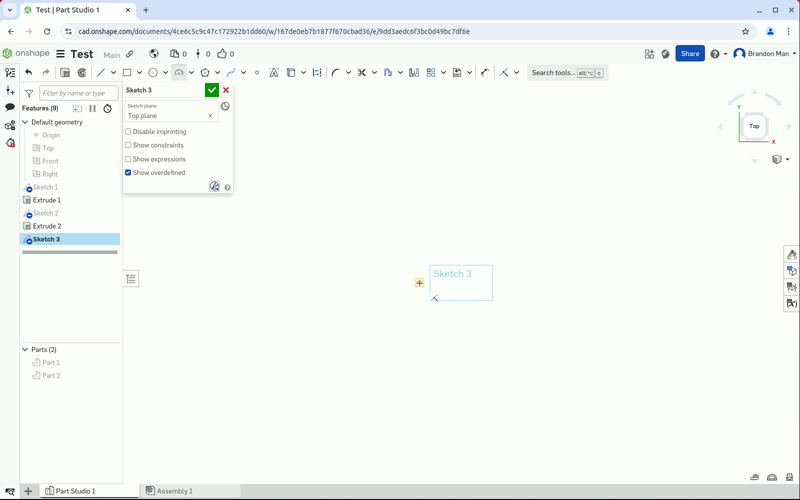
scroll(6)
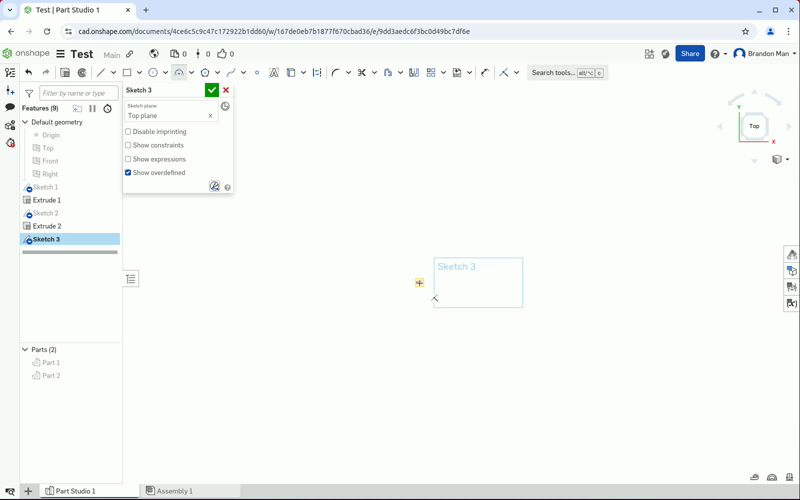
scroll(6)
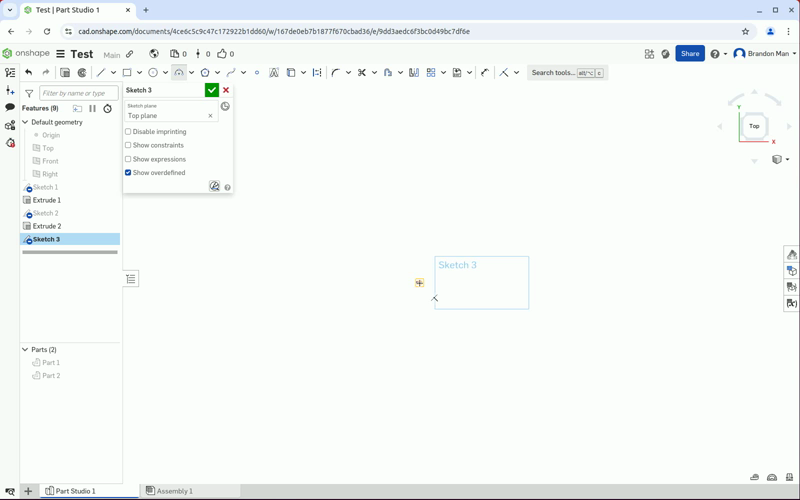
scroll(6)
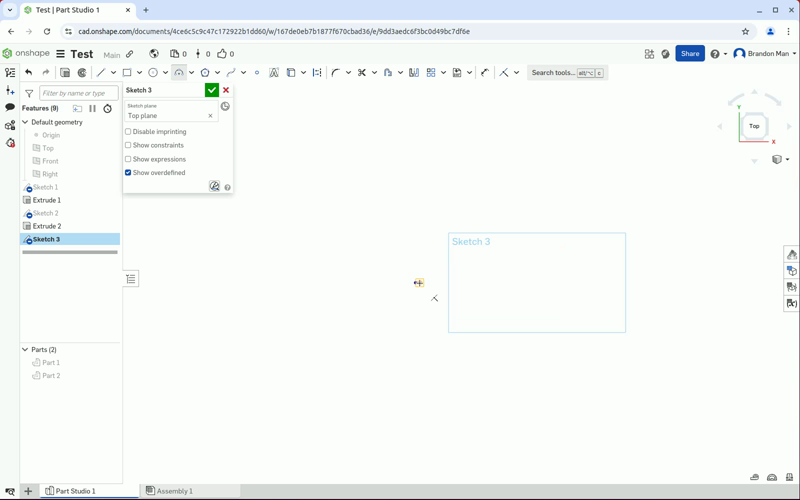
scroll(6)
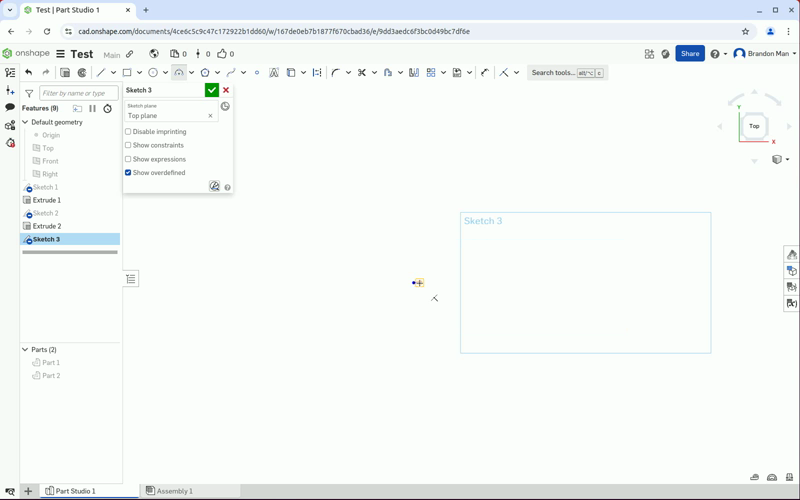
scroll(6)
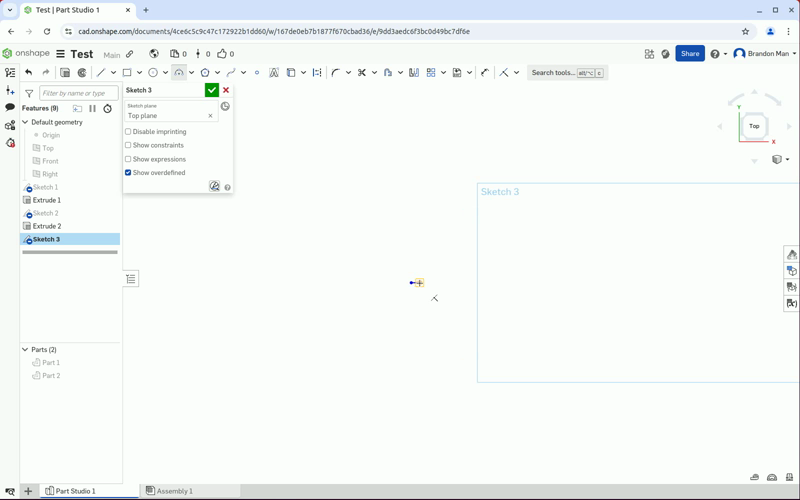
scroll(6)
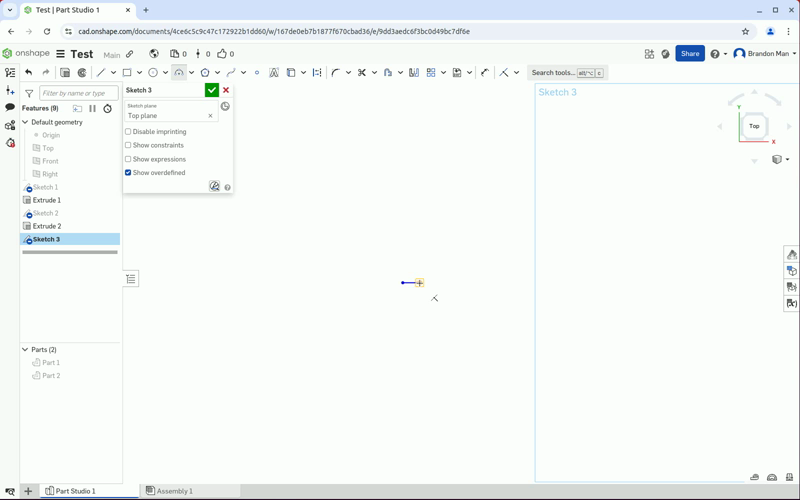
click(419, 282)
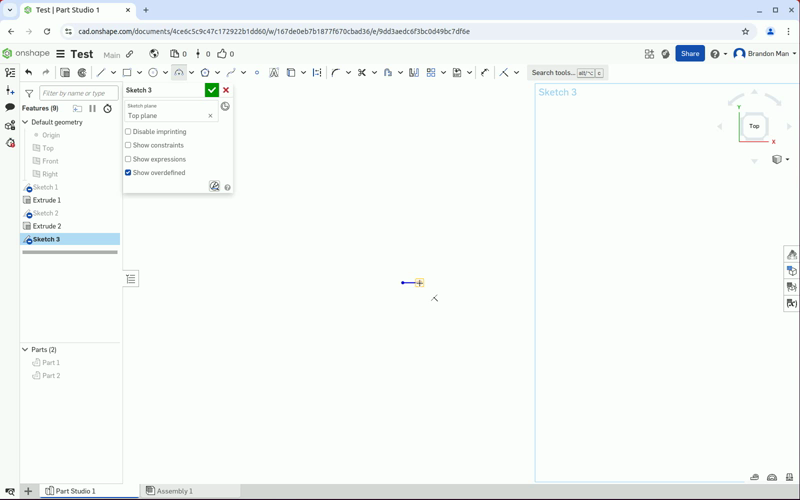
scroll(-6)
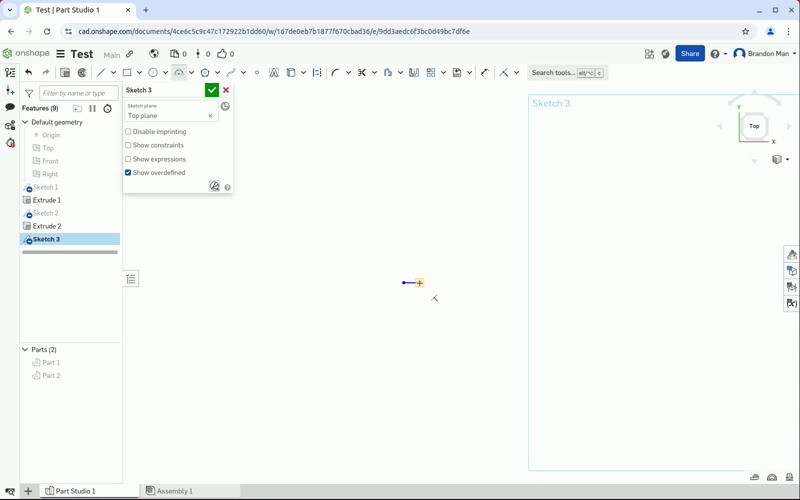
scroll(-6)
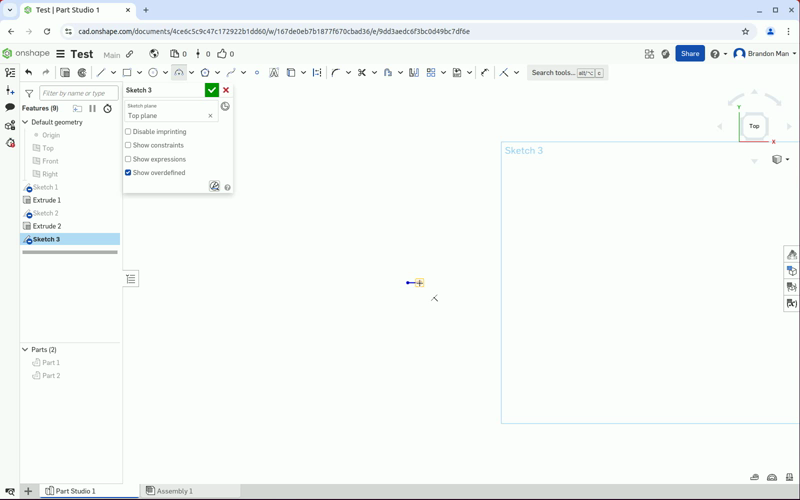
scroll(-6)
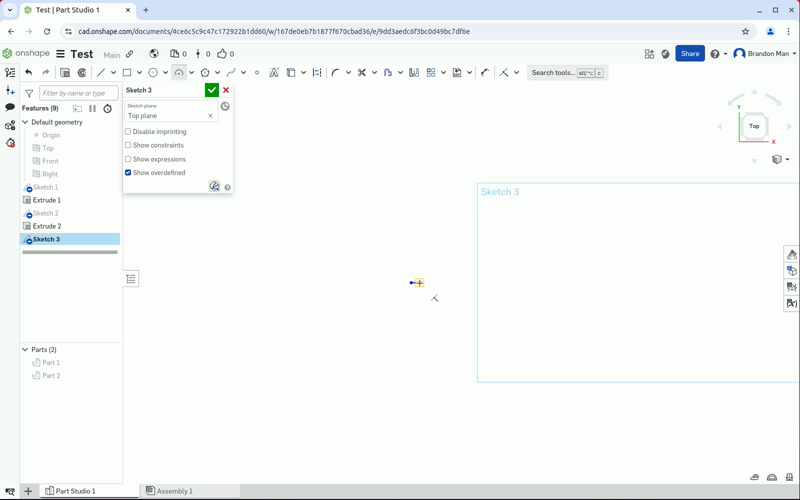
scroll(-6)
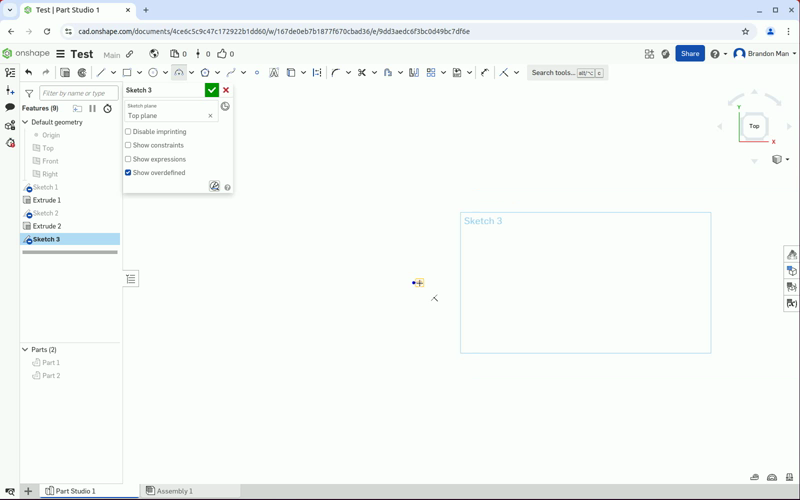
scroll(-6)
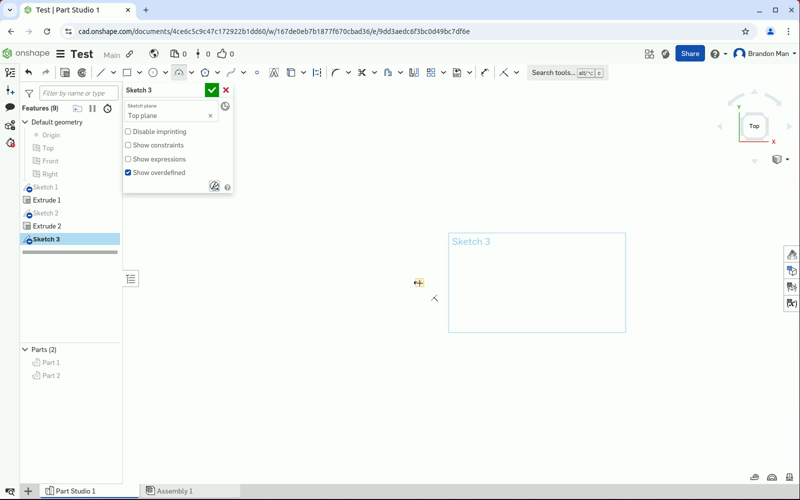
scroll(-6)
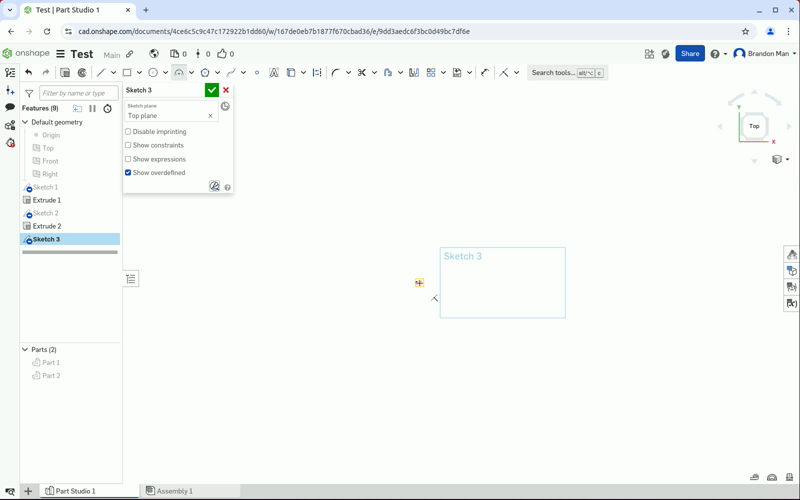
scroll(-6)
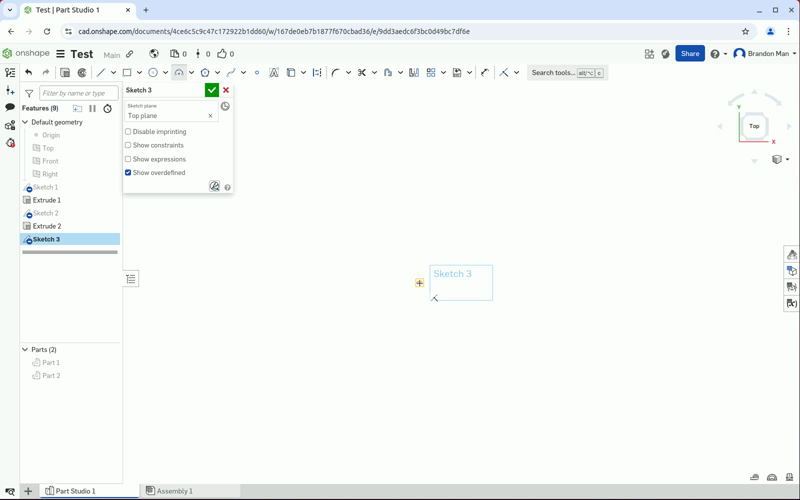
key_down(shift)
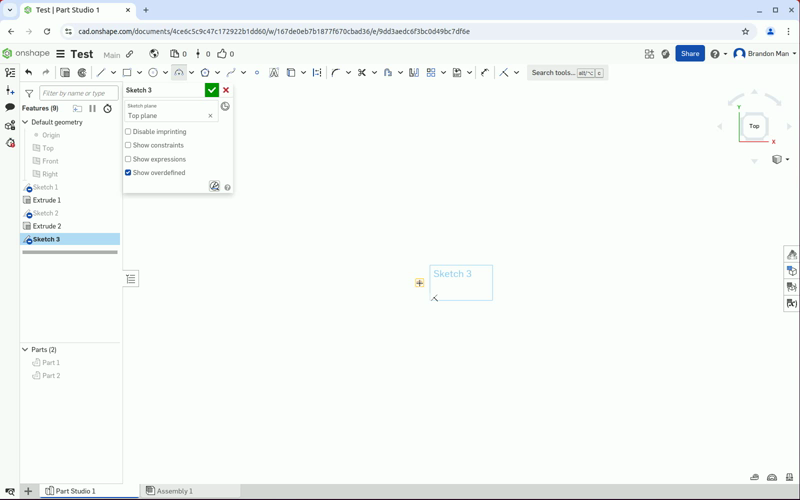
mouse_move(496, 308)
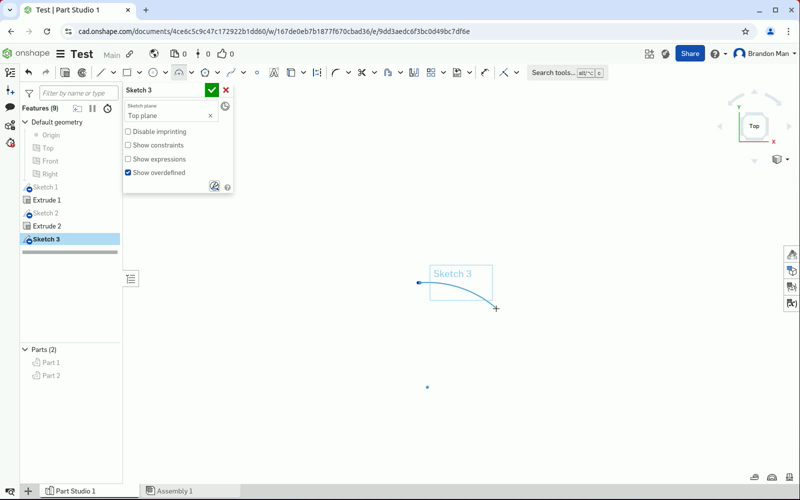
click(496, 308)
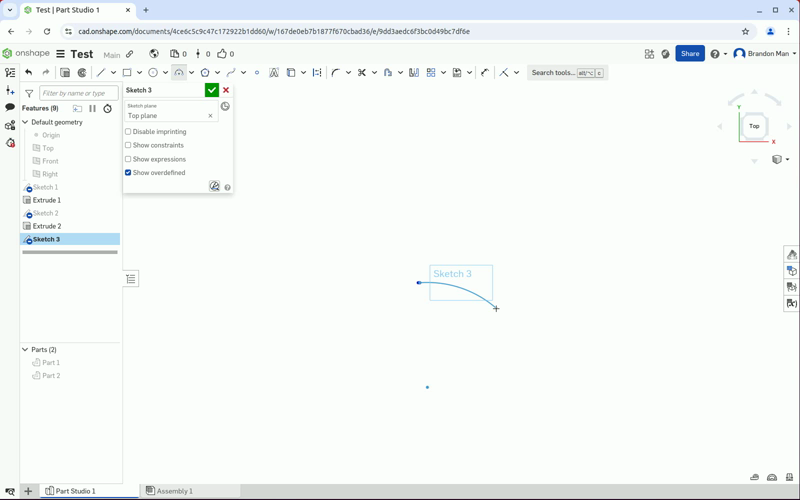
mouse_move(474, 243)
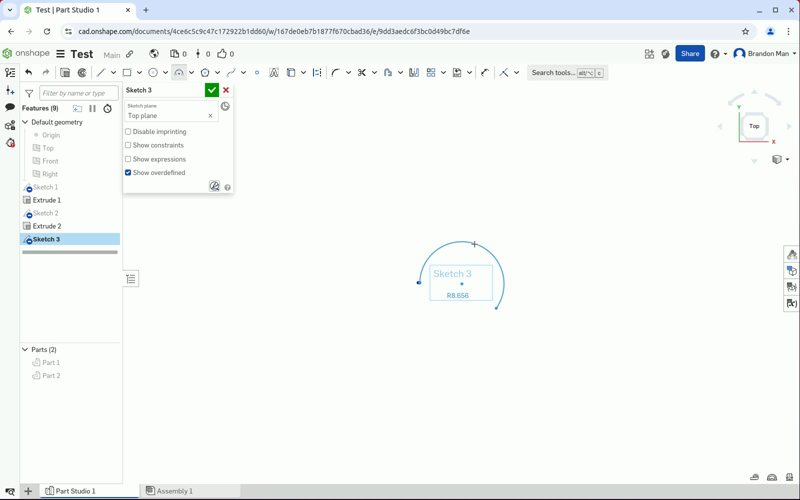
click(474, 243)
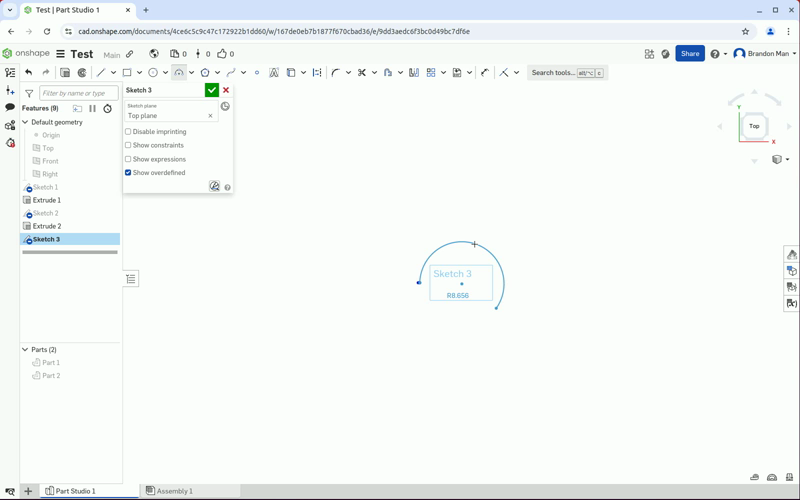
key_up(shift)
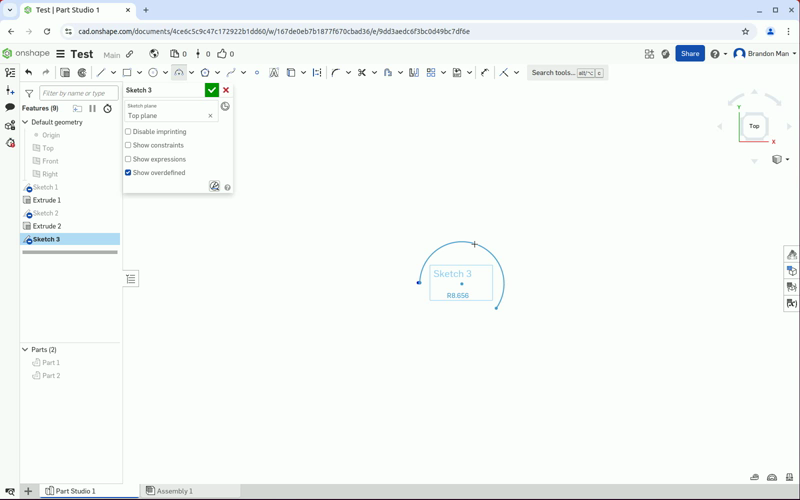
mouse_move(496, 308)
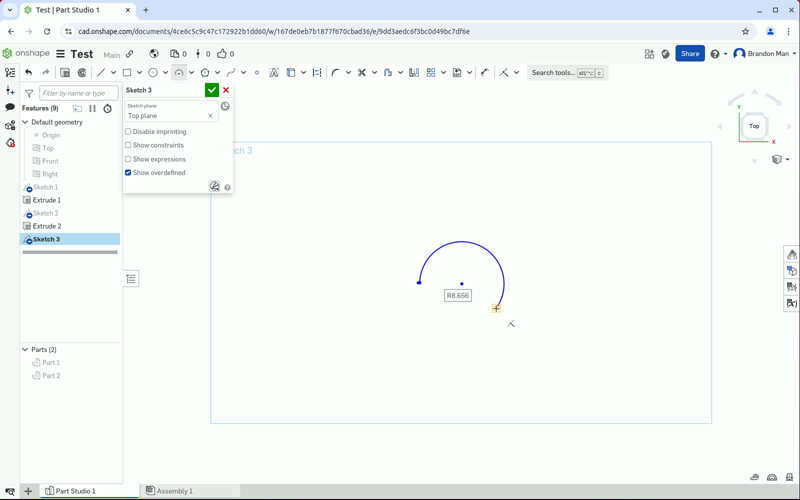
click(496, 308)
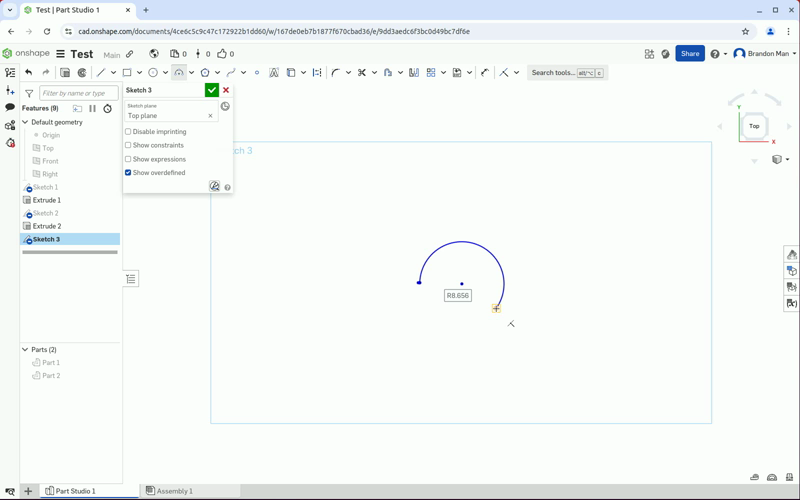
mouse_move(418, 282)
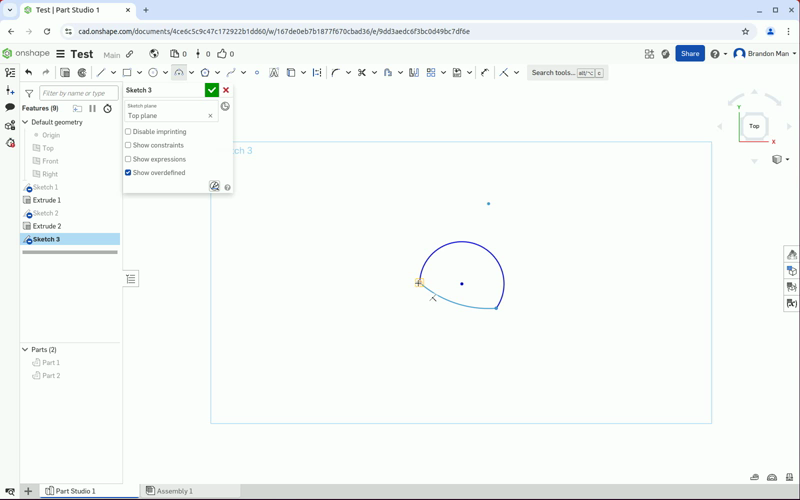
scroll(6)
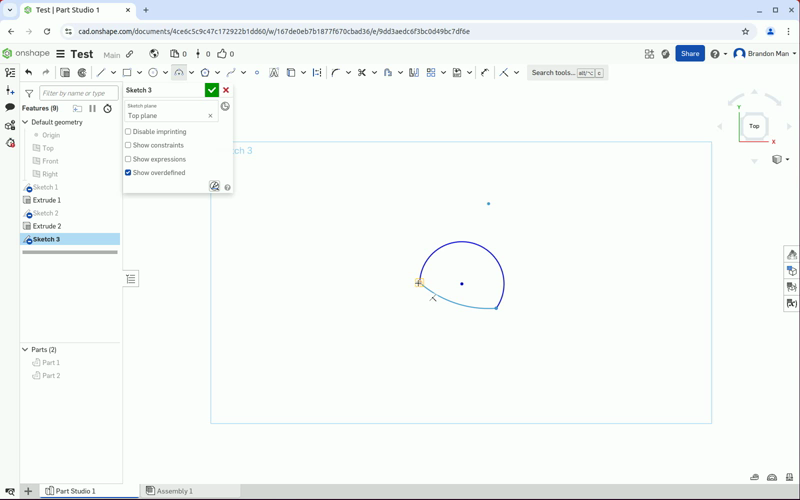
scroll(6)
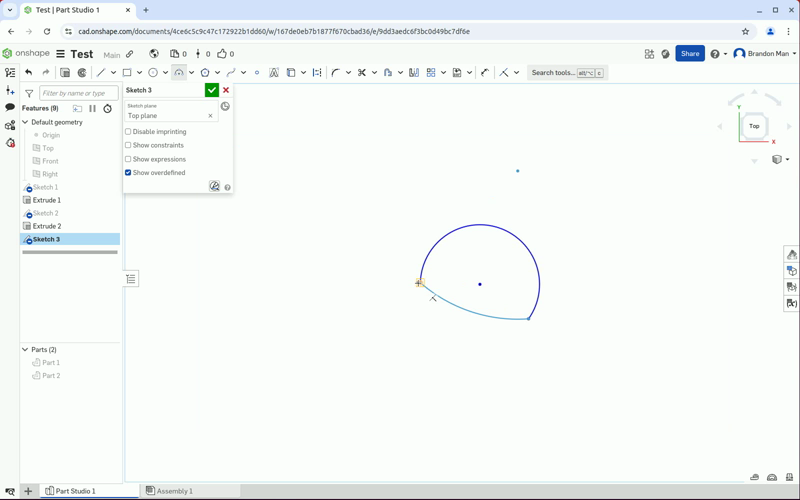
scroll(6)
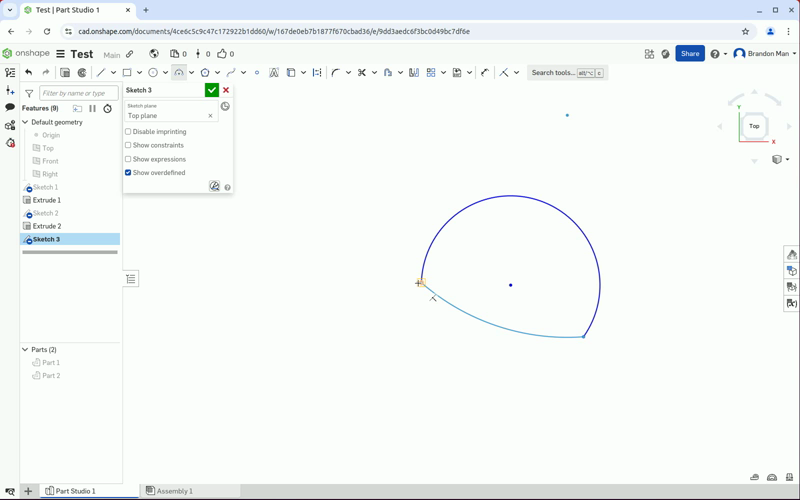
scroll(6)
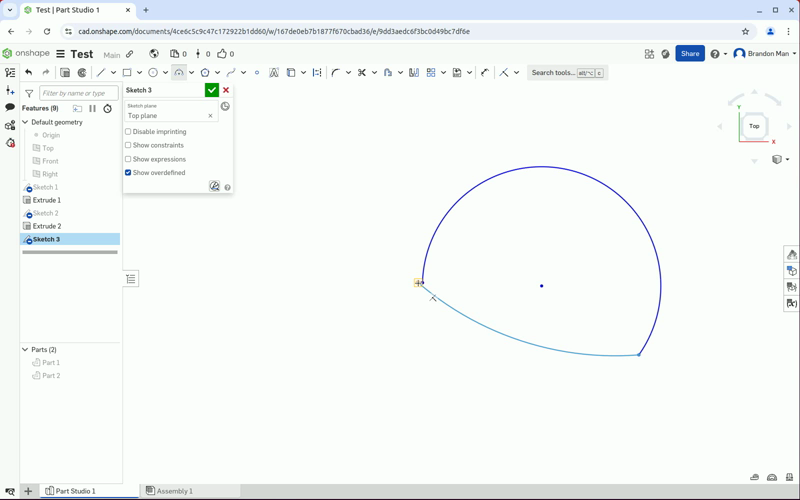
scroll(6)
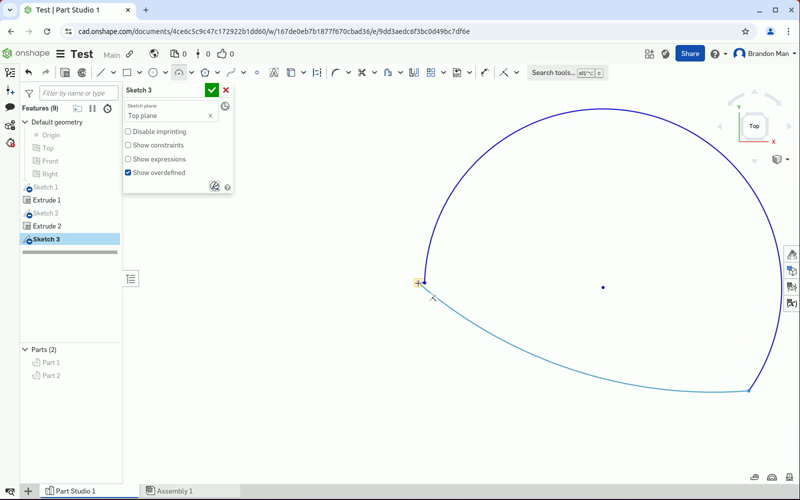
scroll(6)
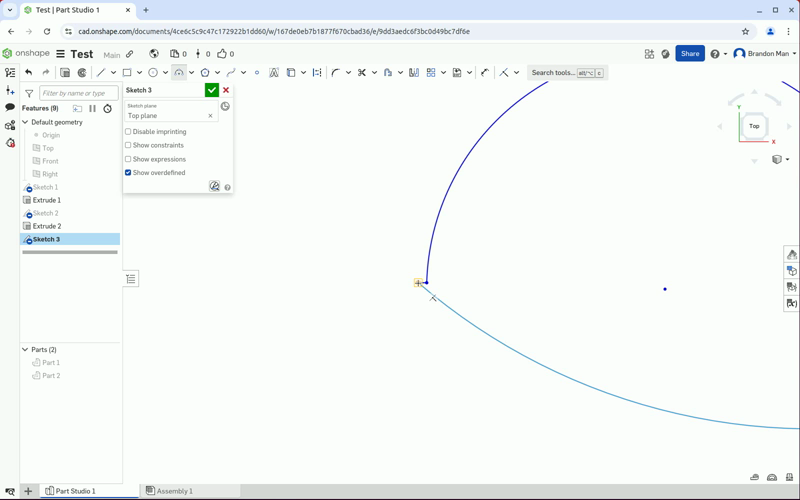
scroll(6)
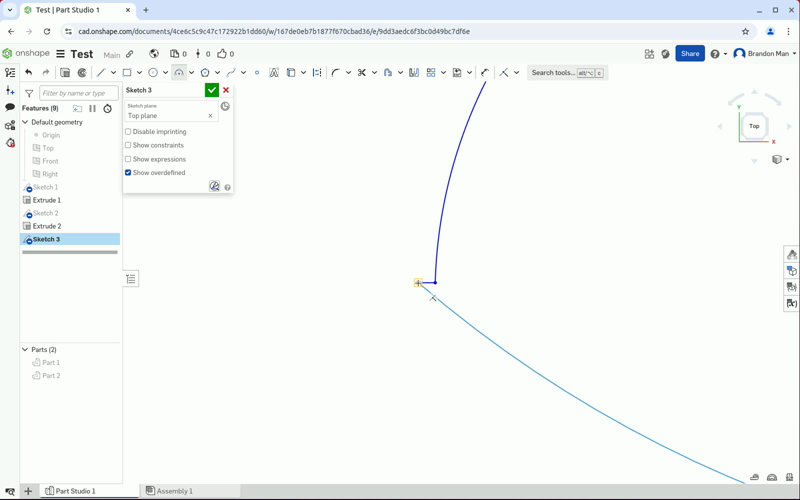
click(418, 282)
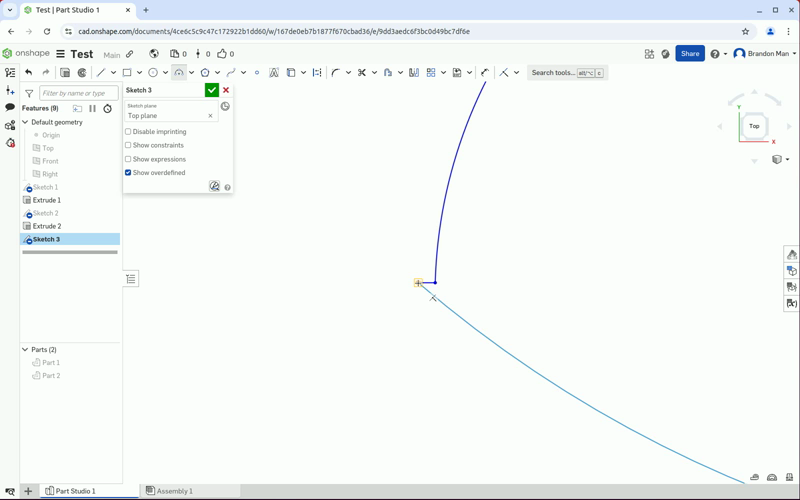
scroll(-6)
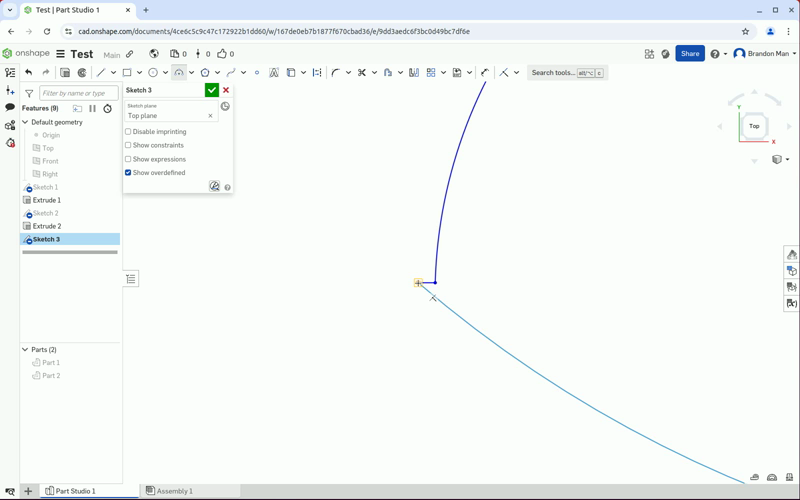
scroll(-6)
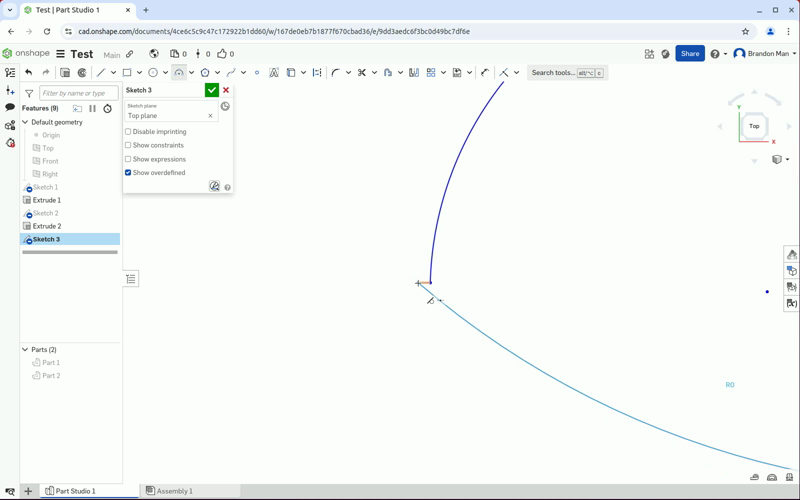
scroll(-6)
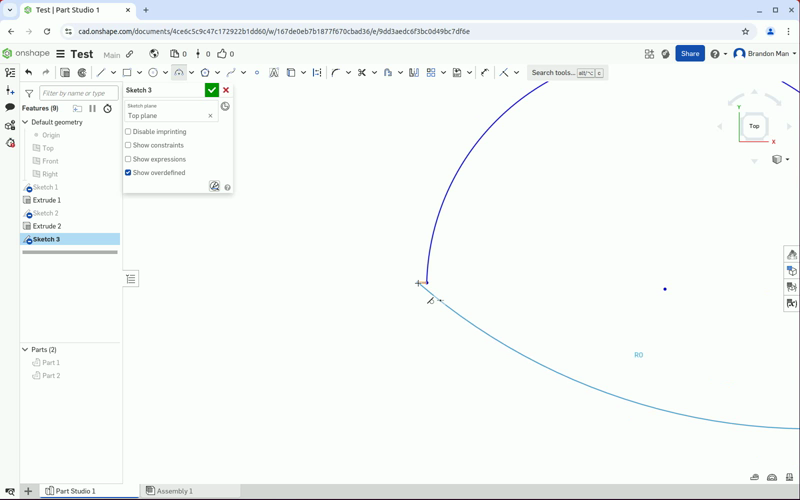
scroll(-6)
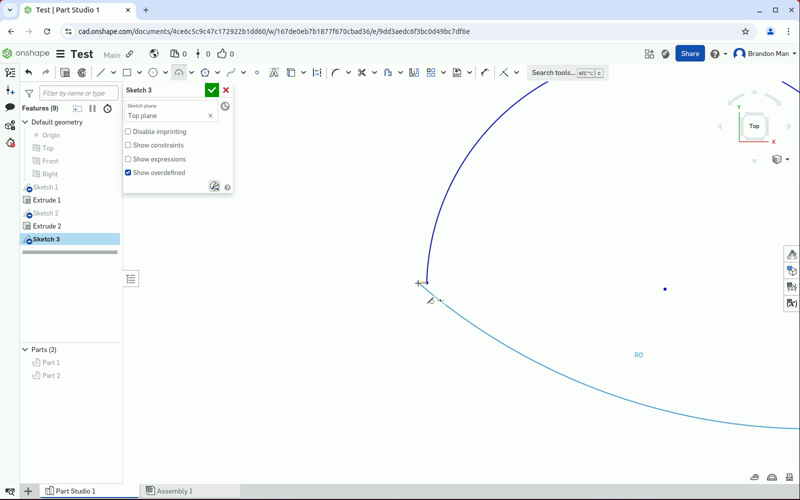
scroll(-6)
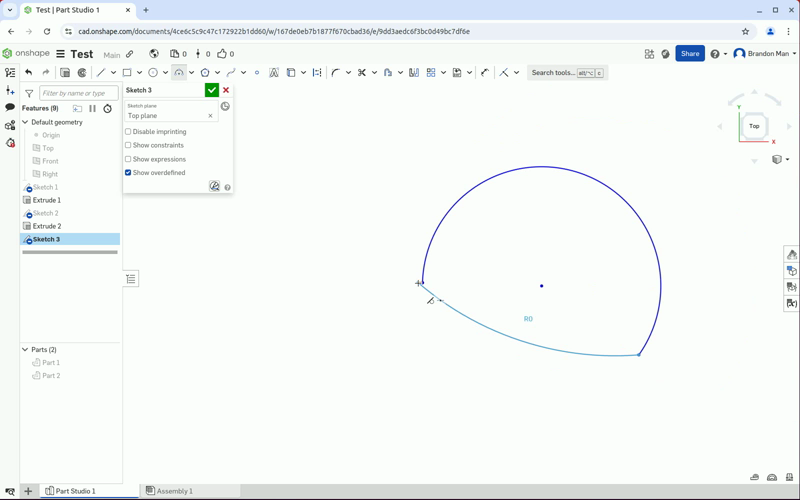
scroll(-6)
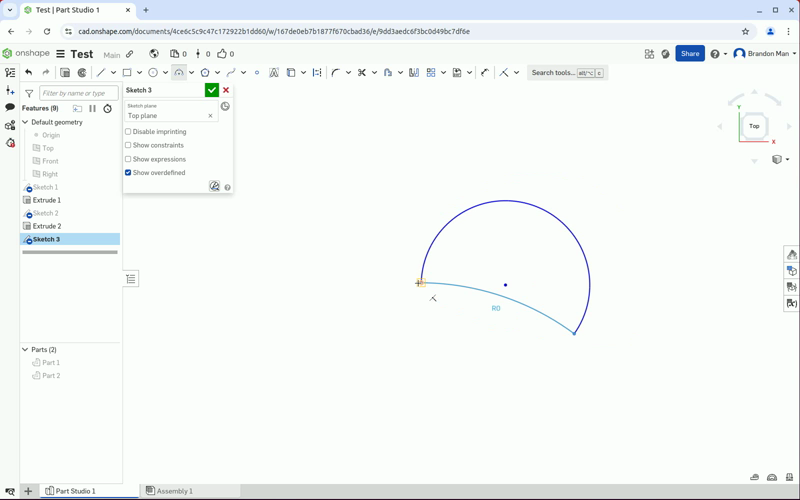
scroll(-6)
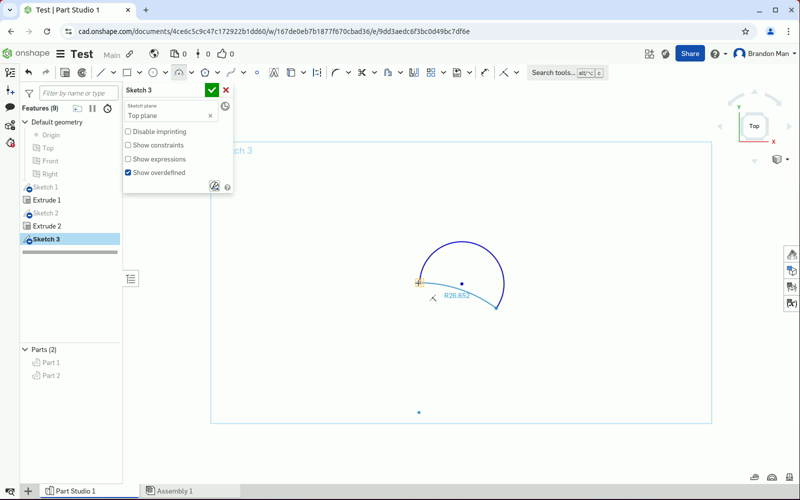
key_down(shift)
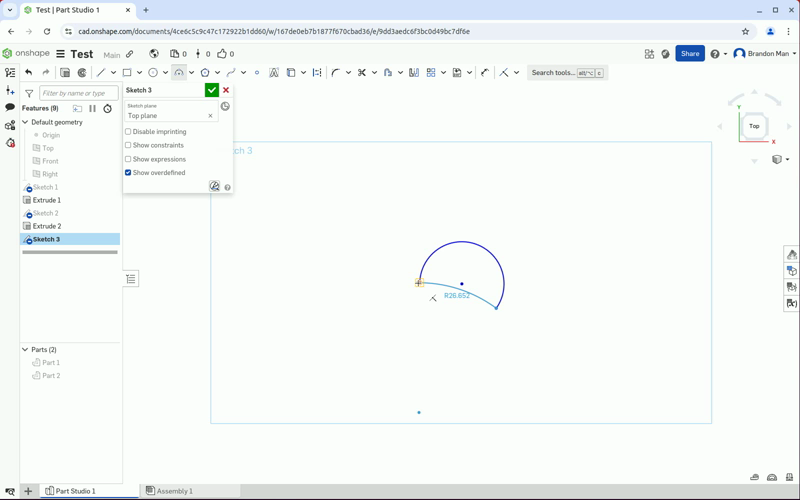
mouse_move(474, 241)
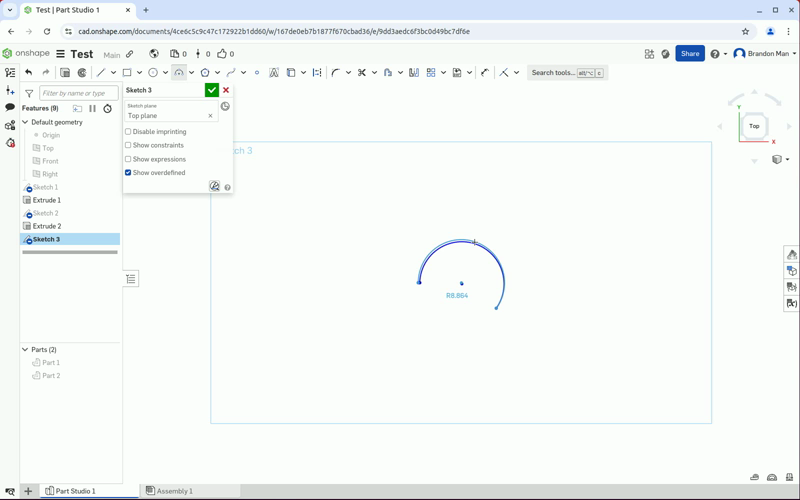
scroll(6)
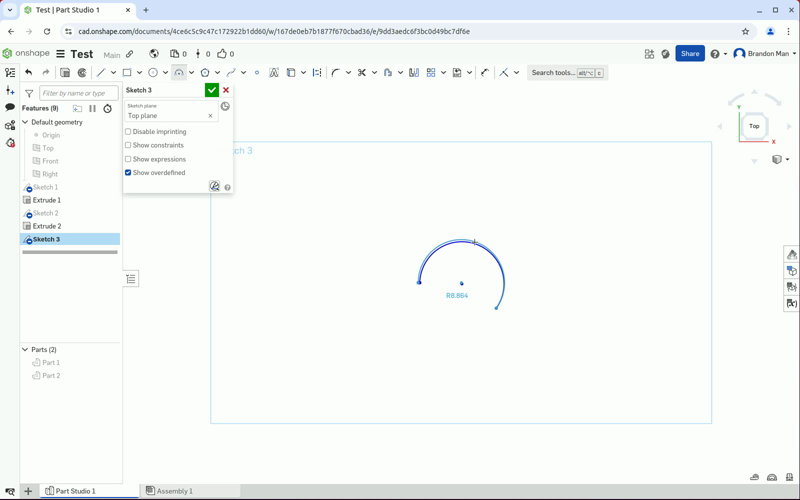
scroll(6)
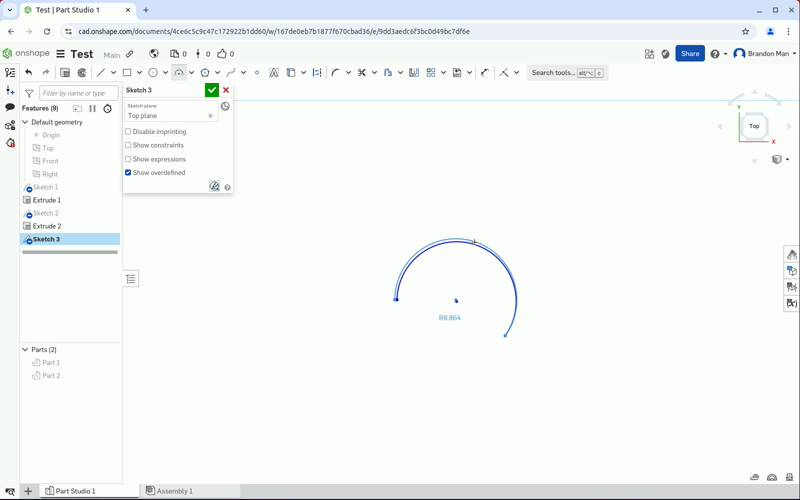
scroll(6)
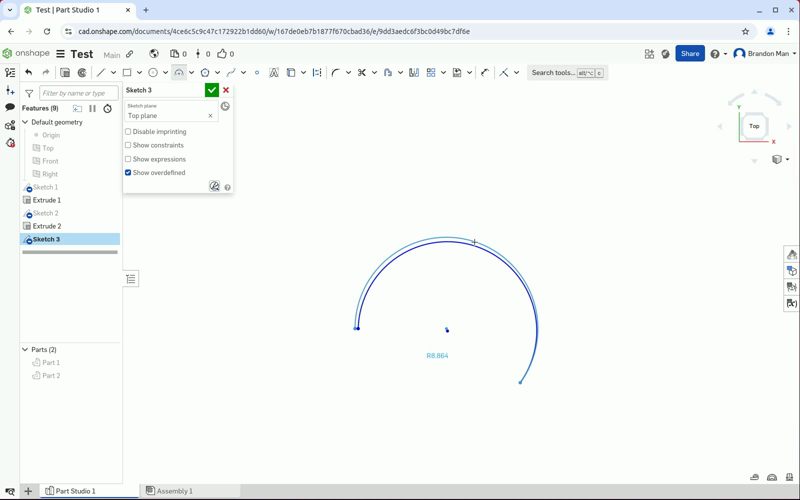
scroll(6)
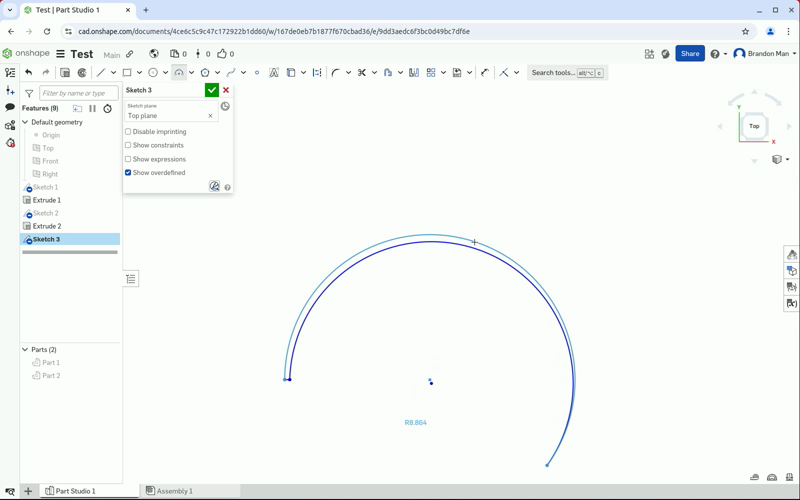
scroll(6)
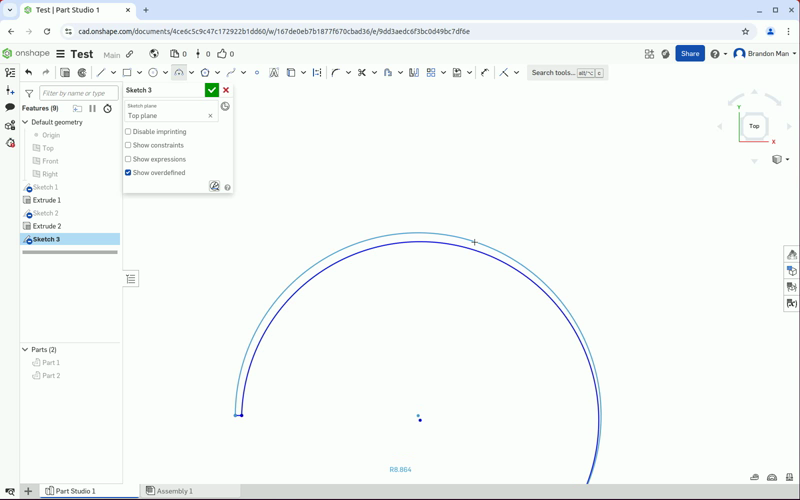
scroll(6)
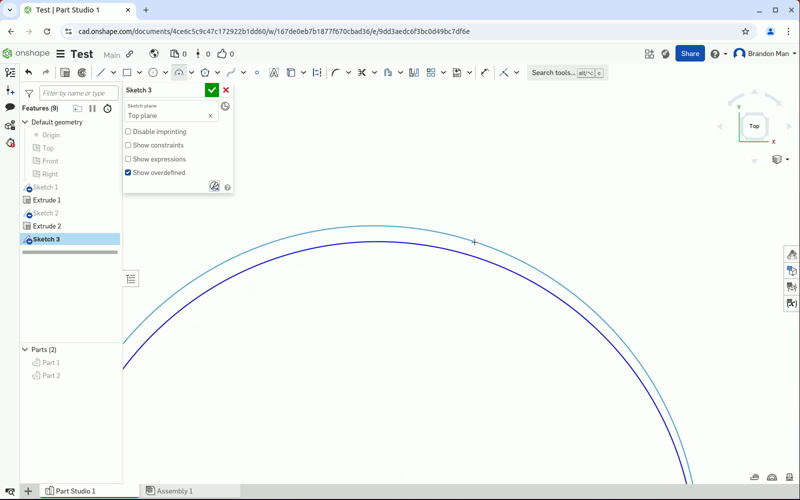
scroll(6)
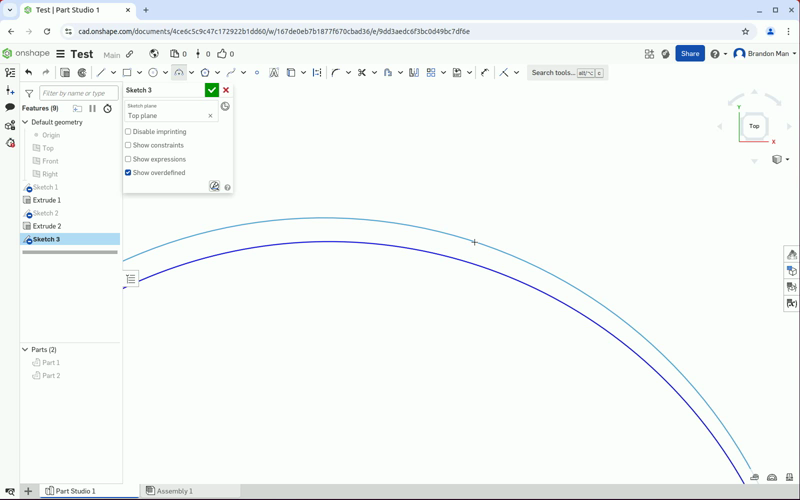
click(474, 241)
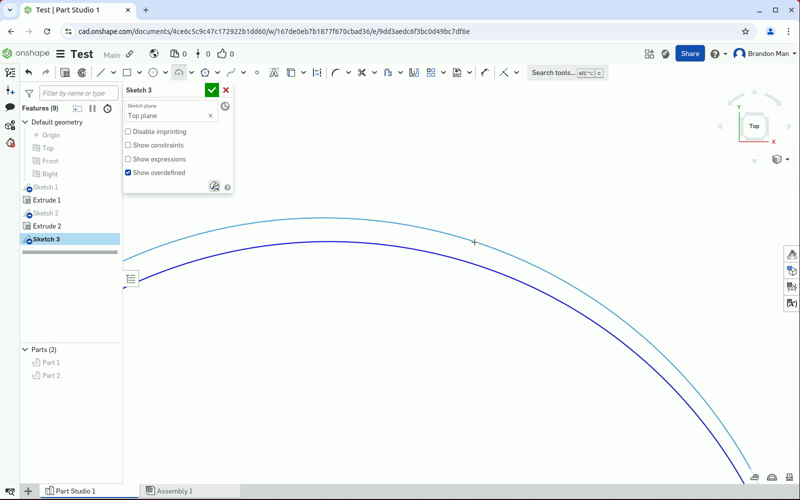
scroll(-6)
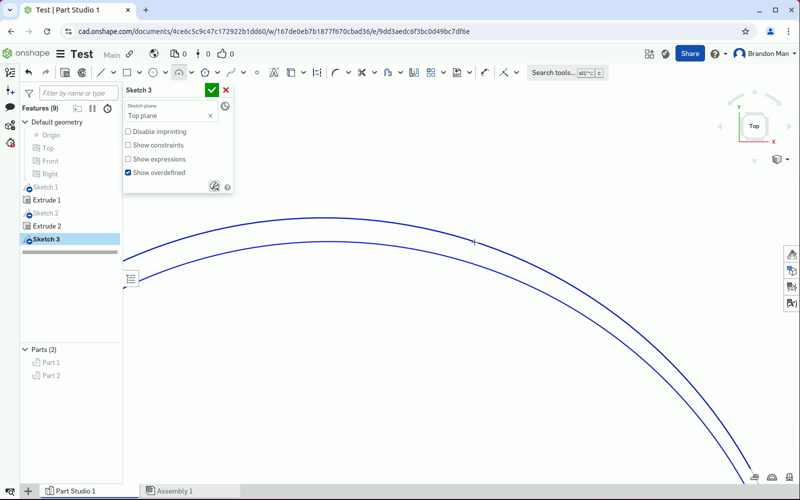
scroll(-6)
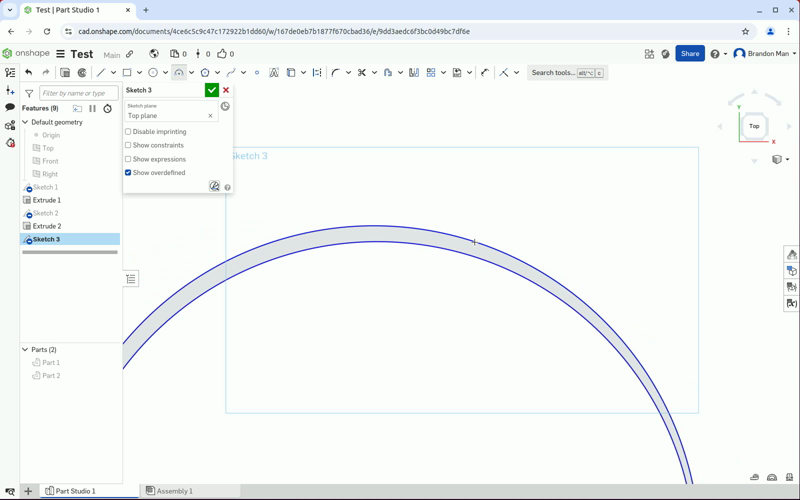
scroll(-6)
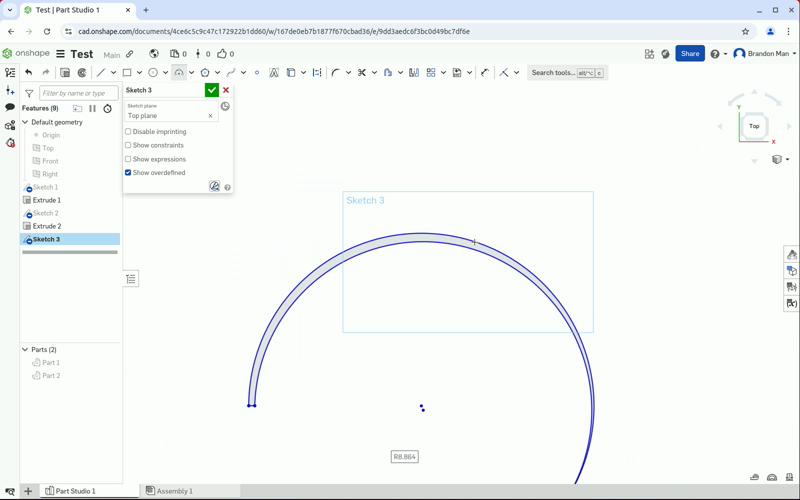
scroll(-6)
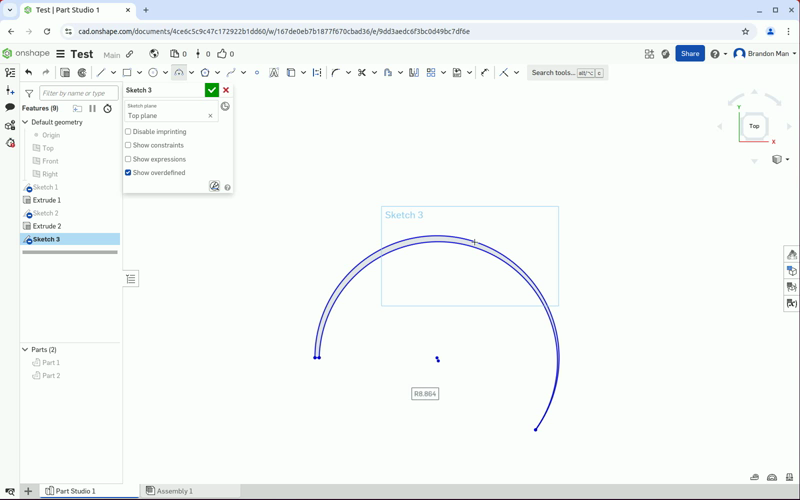
scroll(-6)
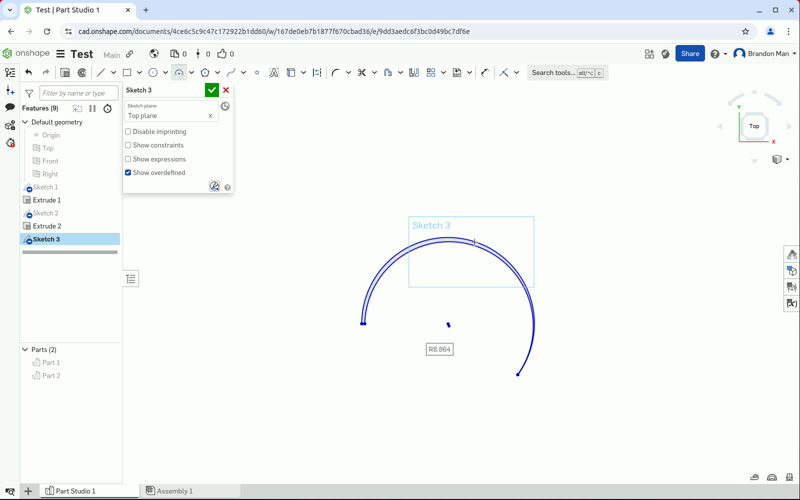
scroll(-6)
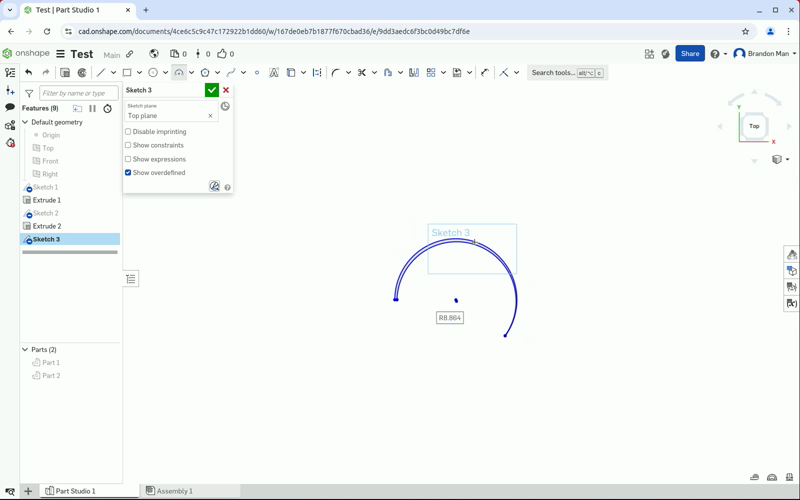
scroll(-6)
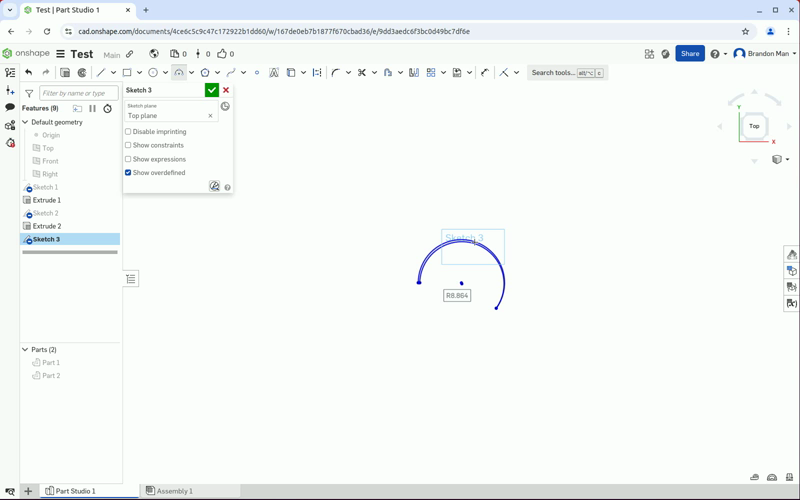
key_up(shift)
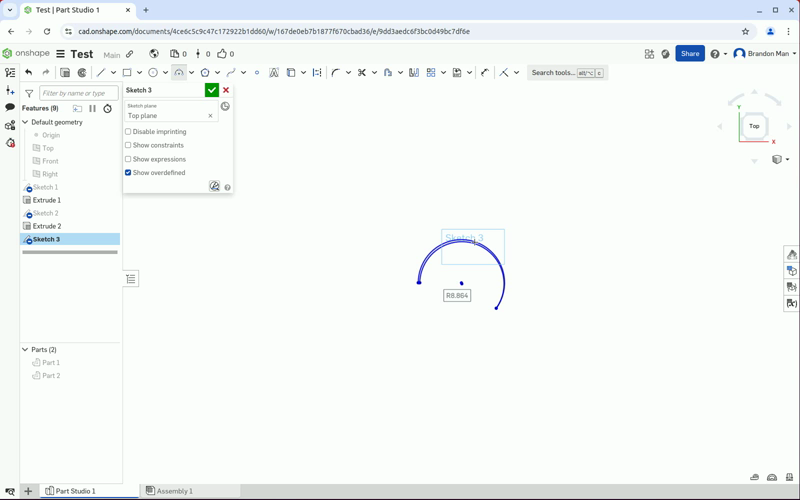
key(esc)
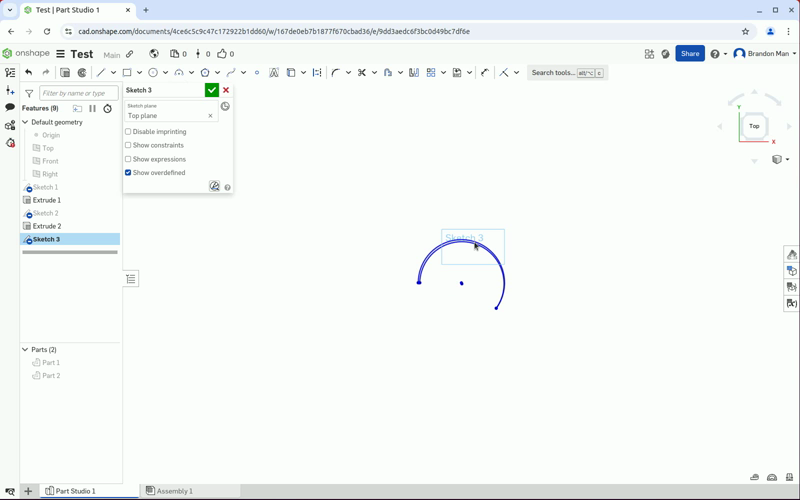
mouse_move(458, 240)
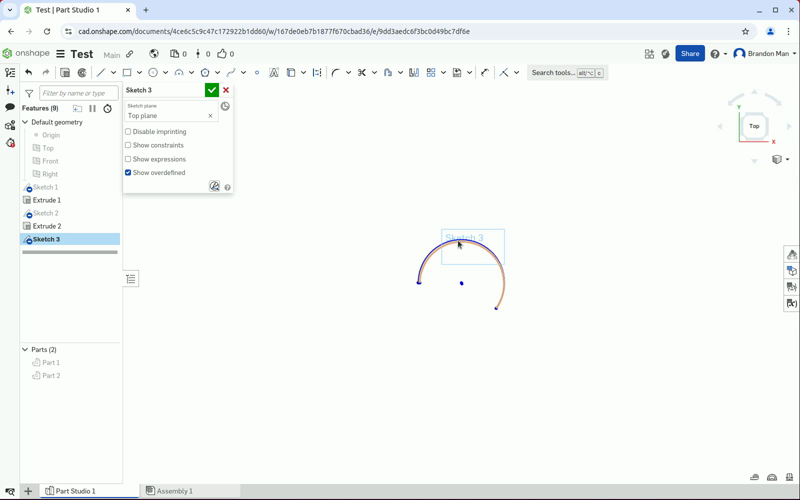
scroll(6)
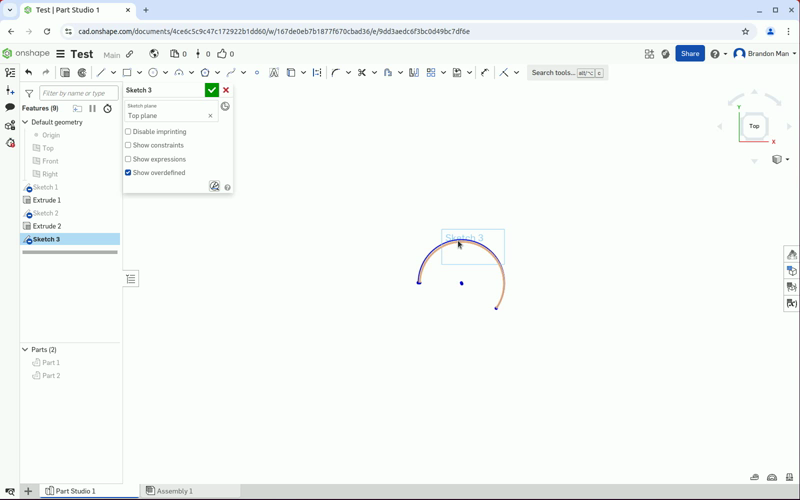
scroll(6)
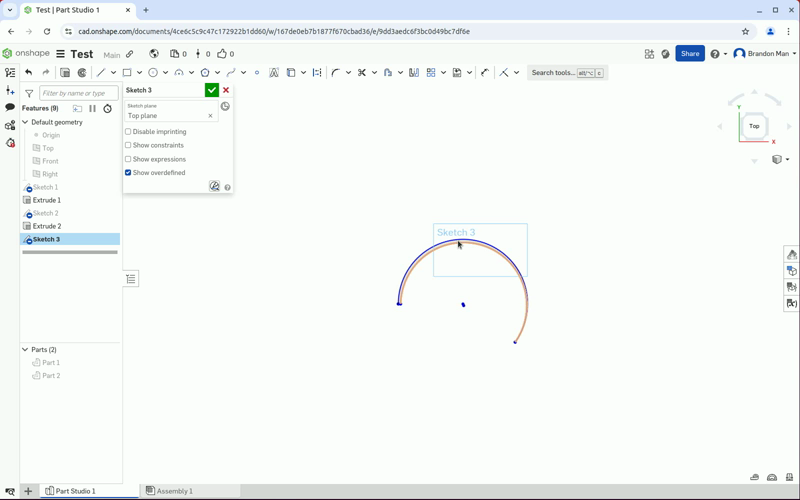
scroll(6)
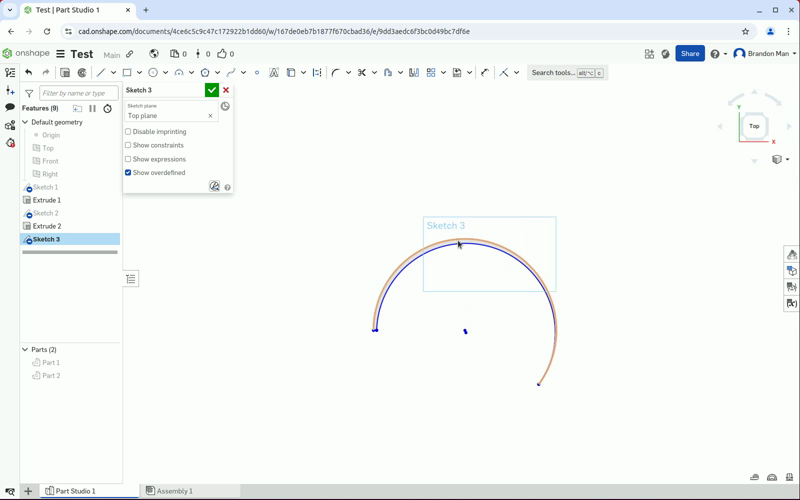
scroll(6)
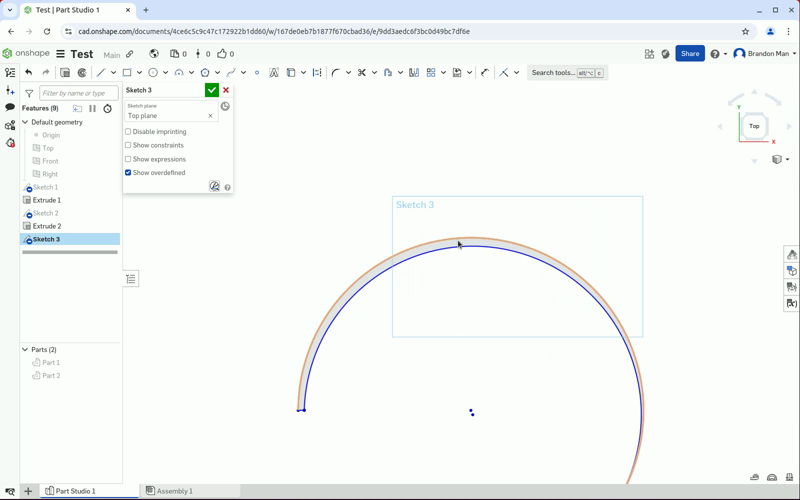
scroll(6)
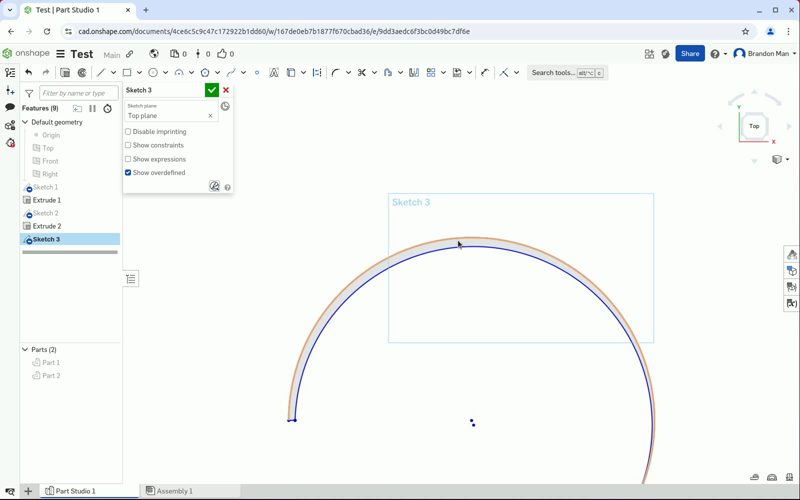
scroll(6)
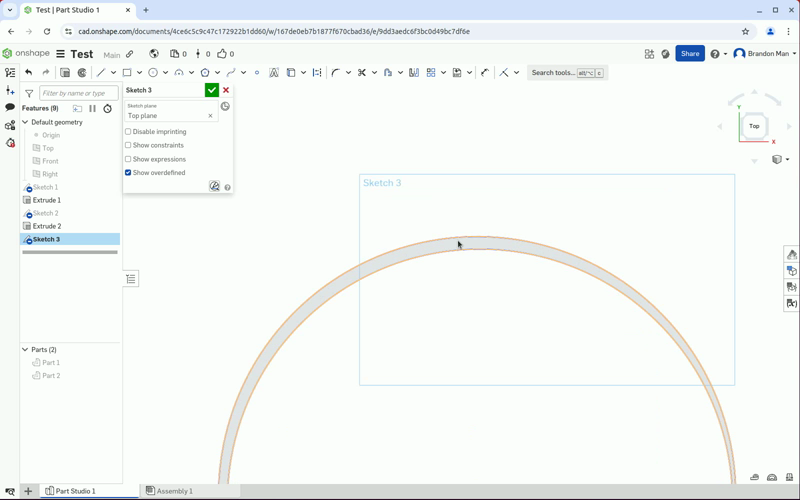
scroll(6)
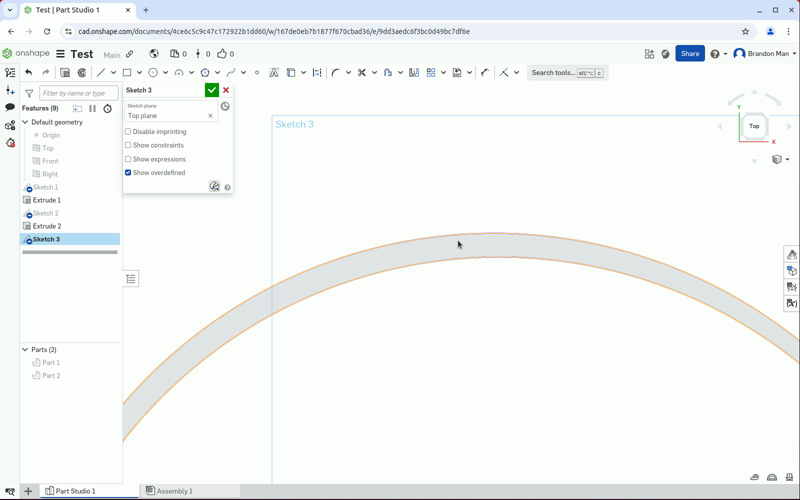
click(458, 240)
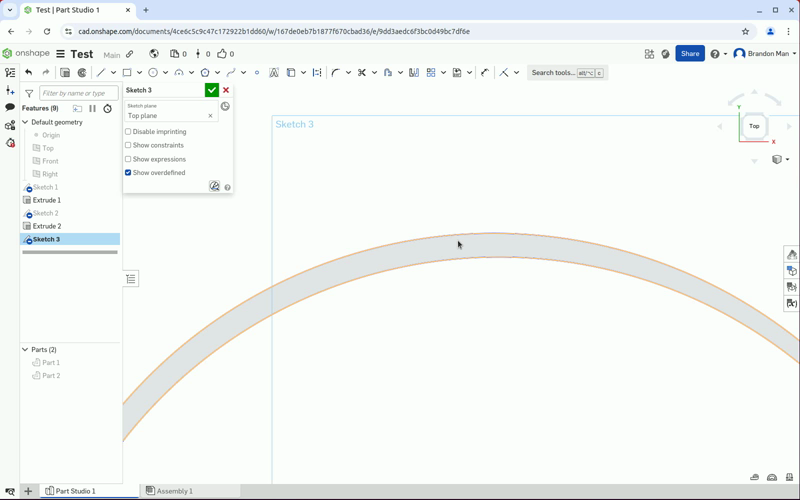
scroll(-6)
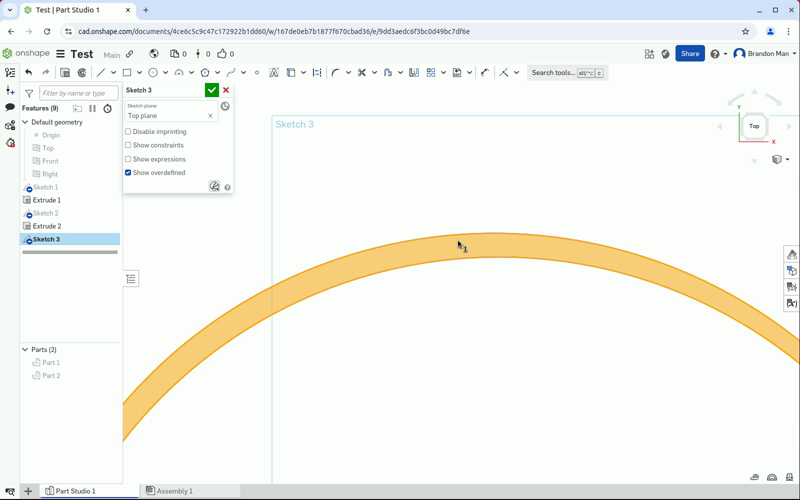
scroll(-6)
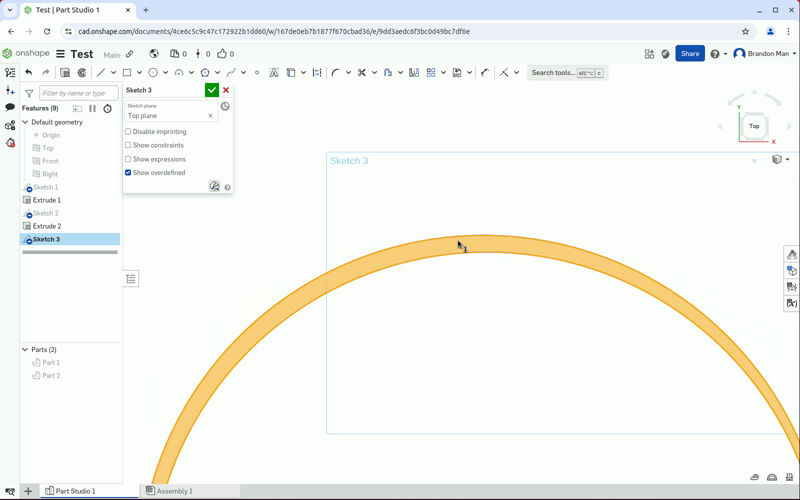
scroll(-6)
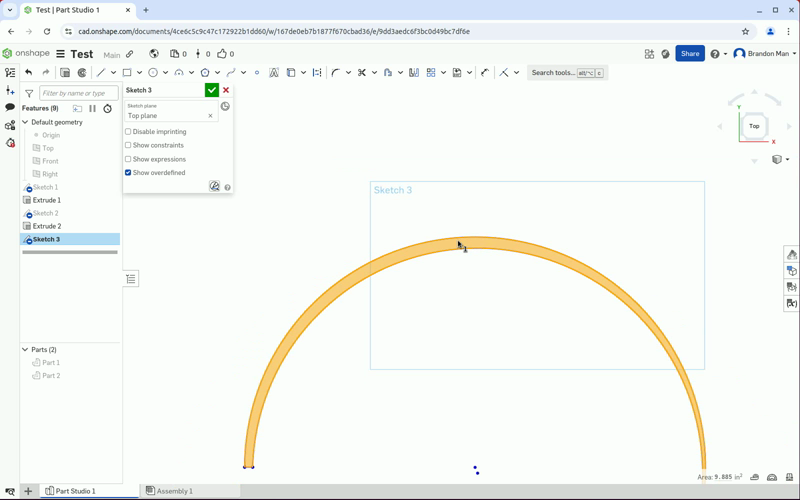
scroll(-6)
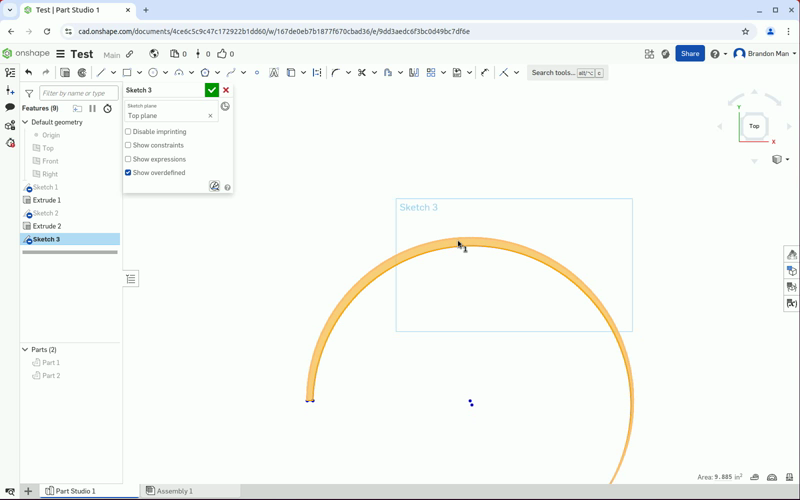
scroll(-6)
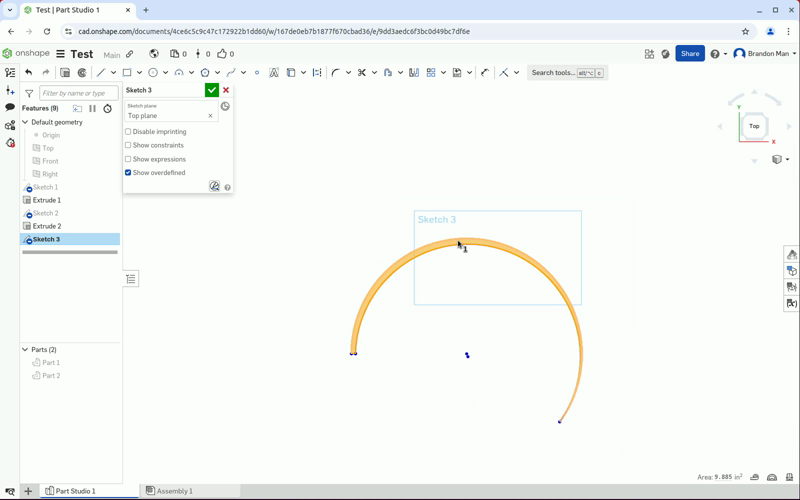
scroll(-6)
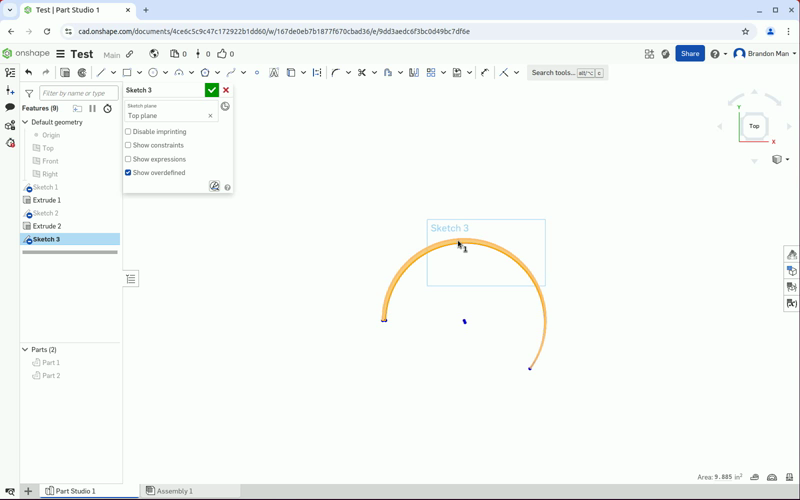
scroll(-6)
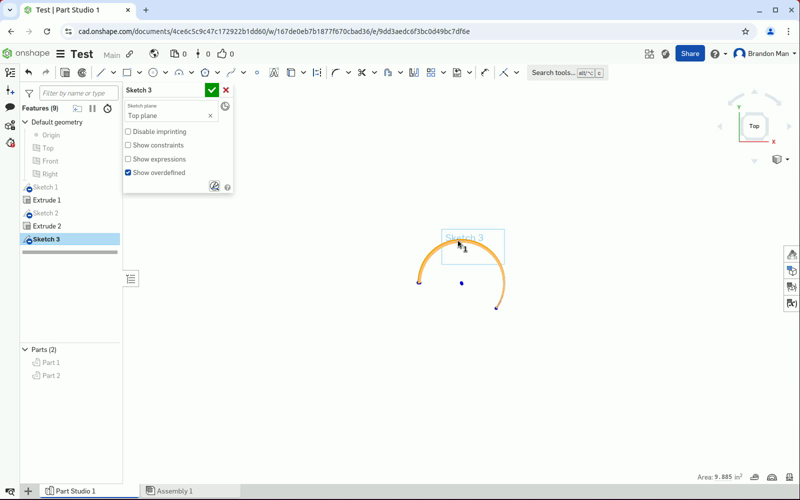
mouse_move(73, 352)
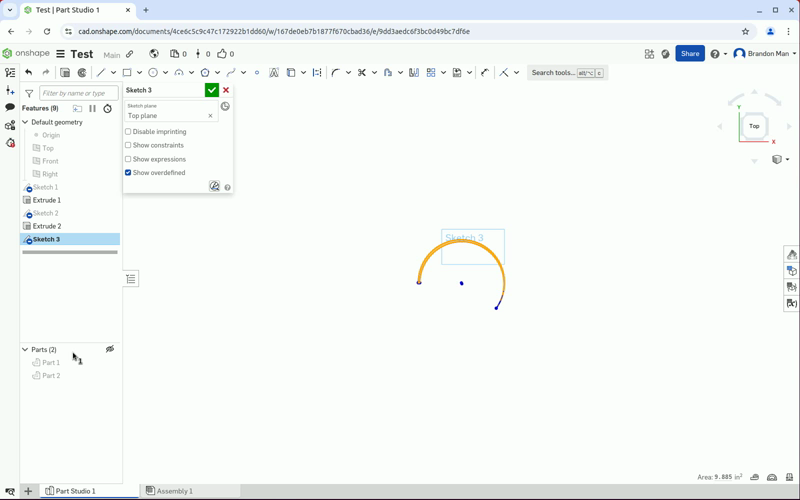
key(shift+y)
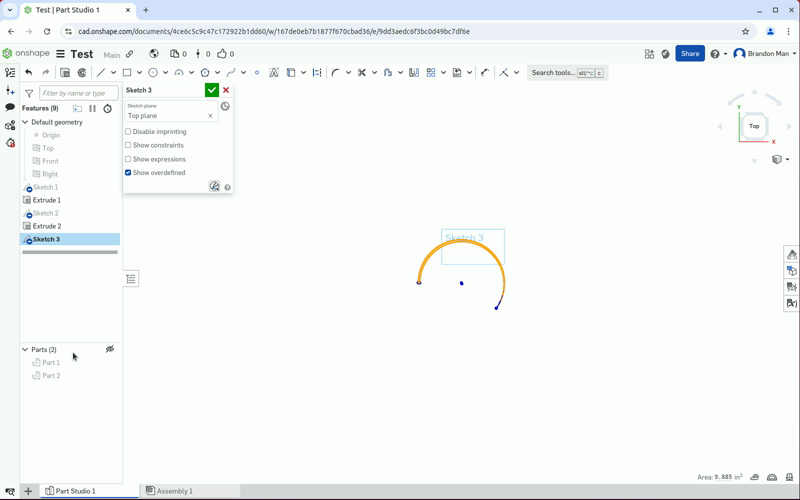
key(shift+e)
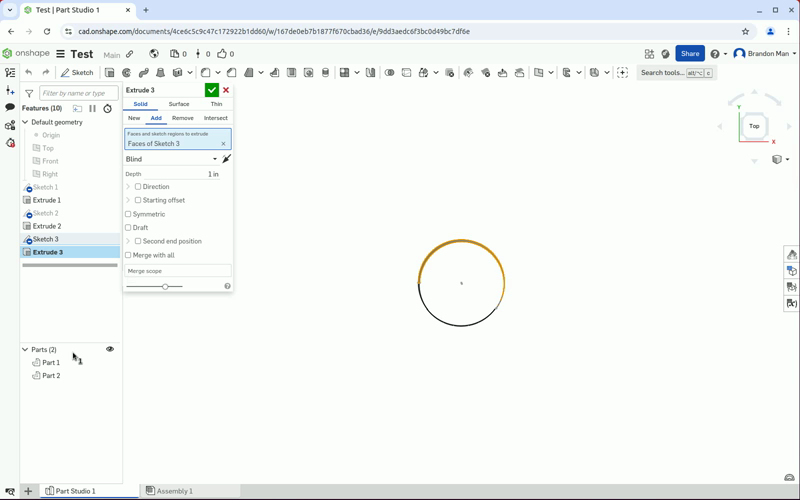
mouse_move(143, 106)
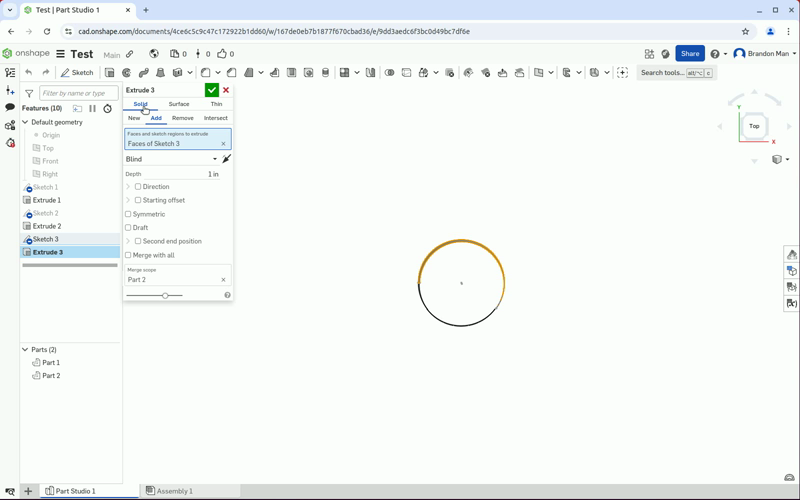
click(143, 106)
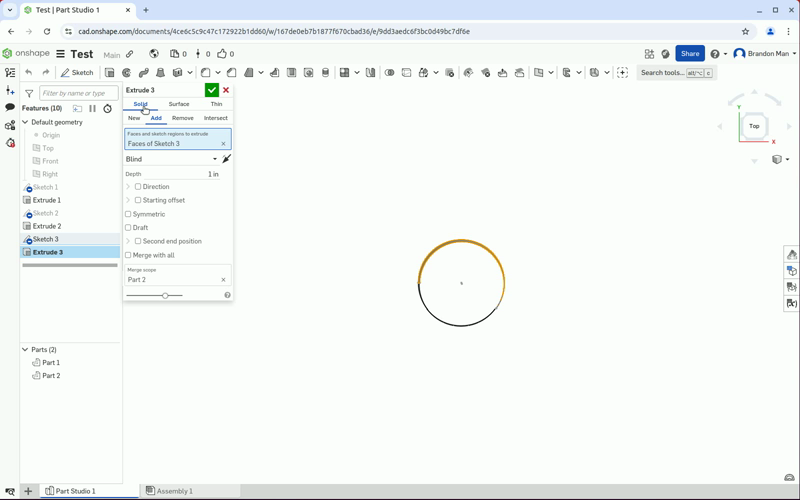
mouse_move(137, 120)
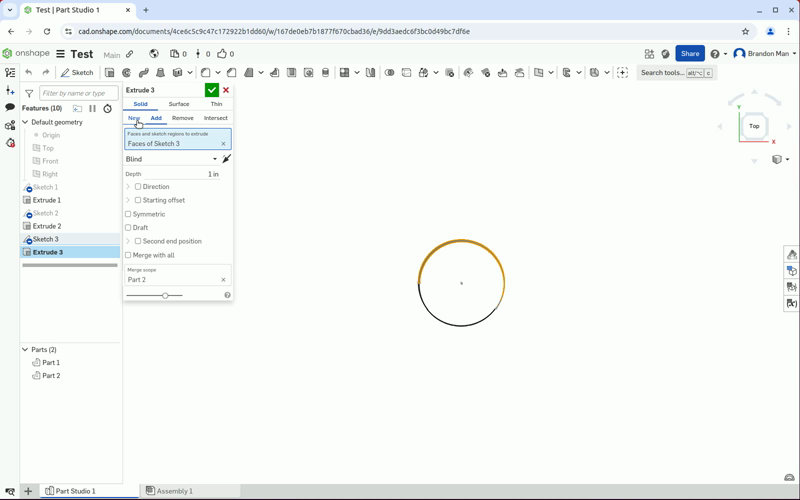
click(137, 120)
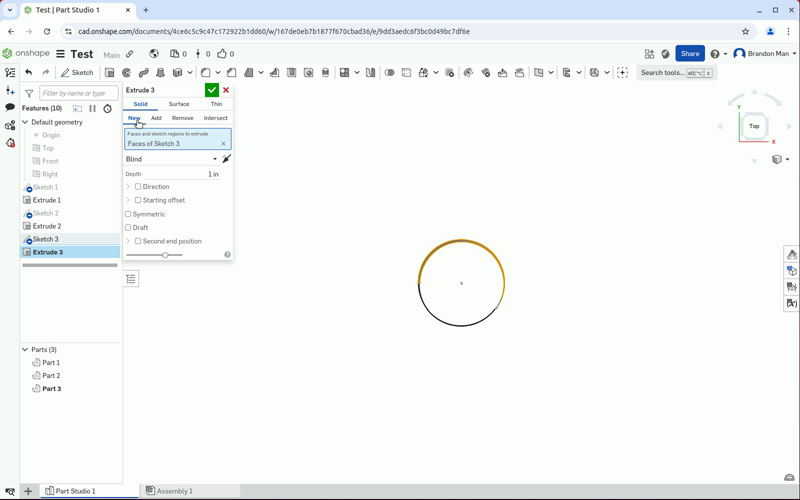
key(tab, 4)
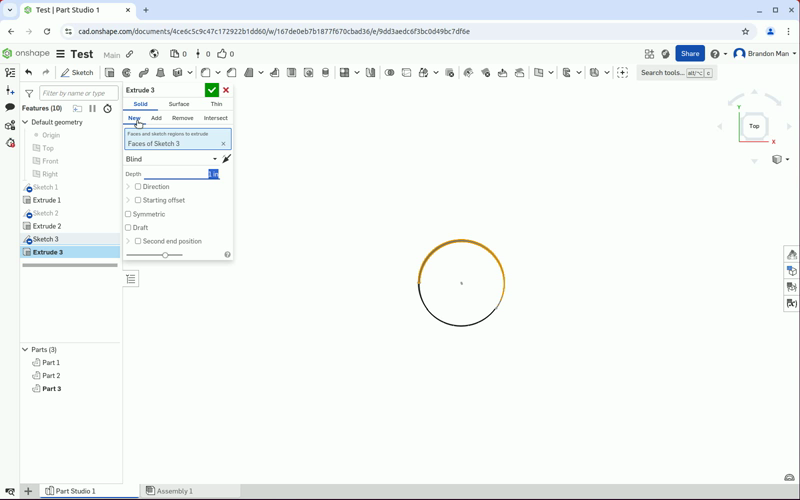
text(23.108)
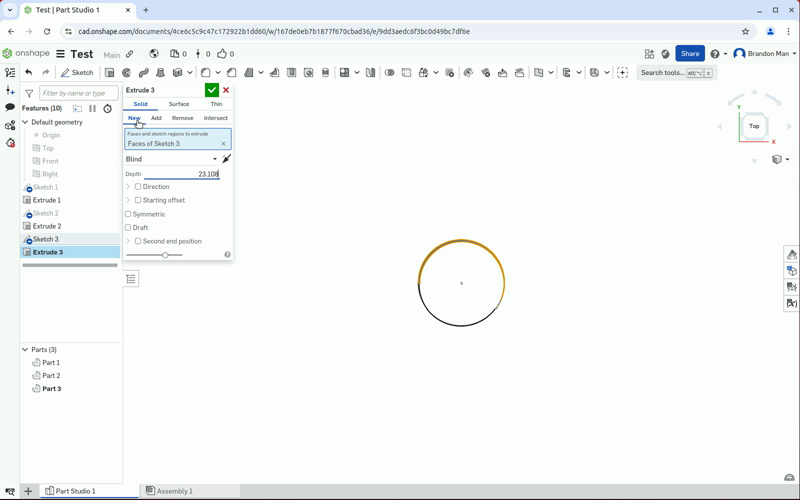
key(enter)
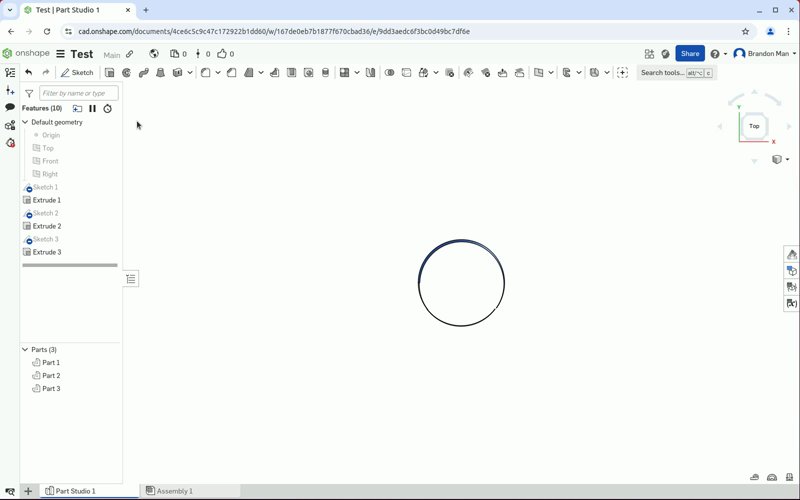
key(shift+h)
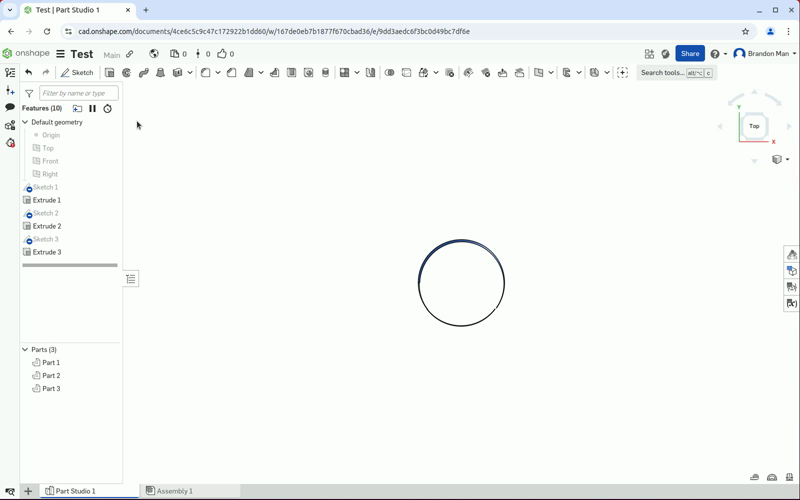
key(shift+h)
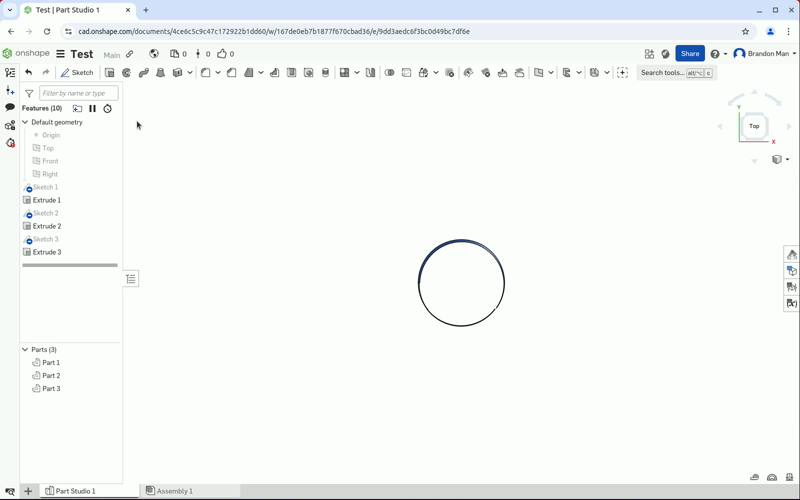
mouse_move(73, 189)
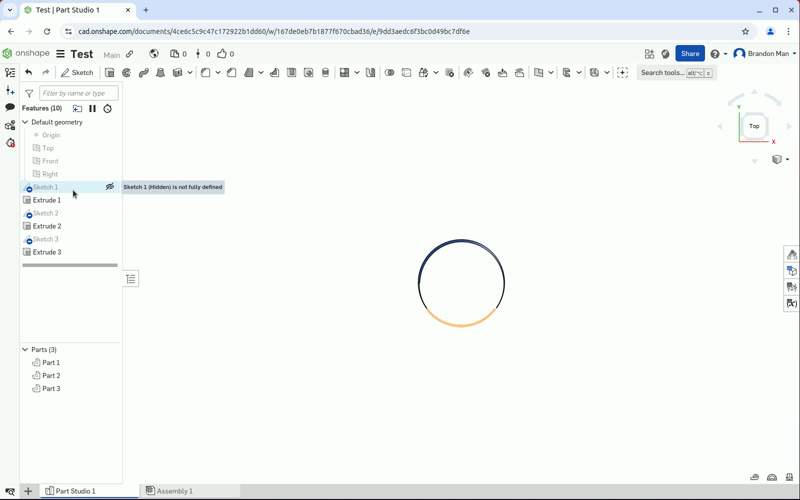
click(73, 189)
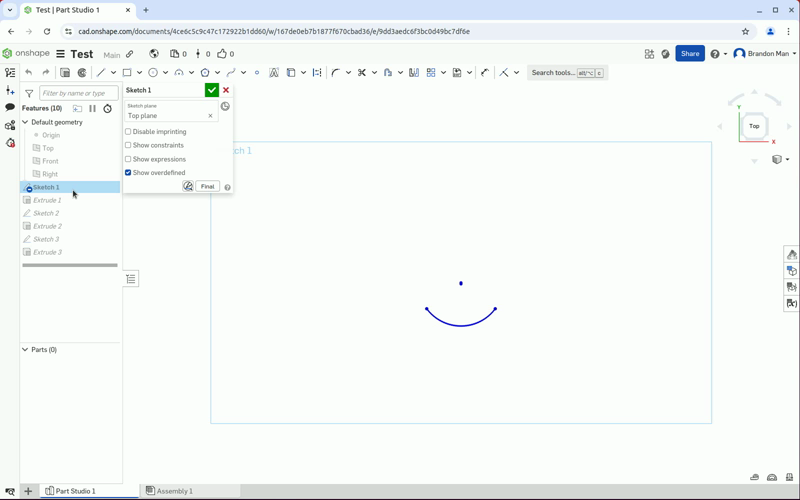
mouse_move(229, 92)
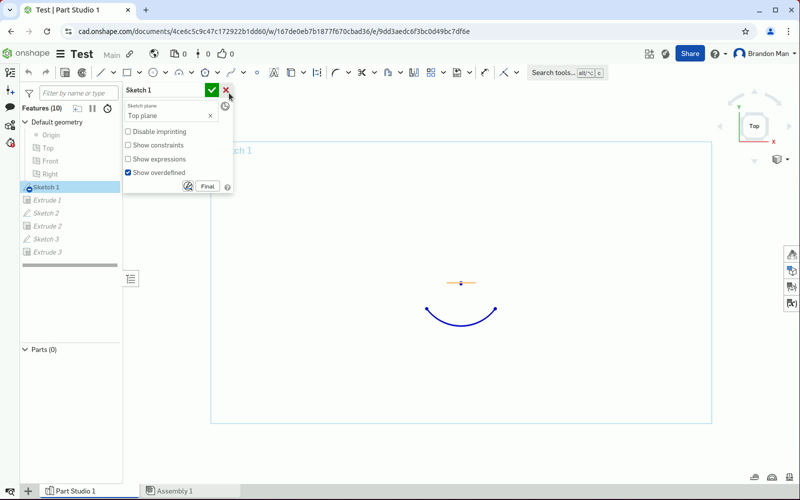
click(229, 92)
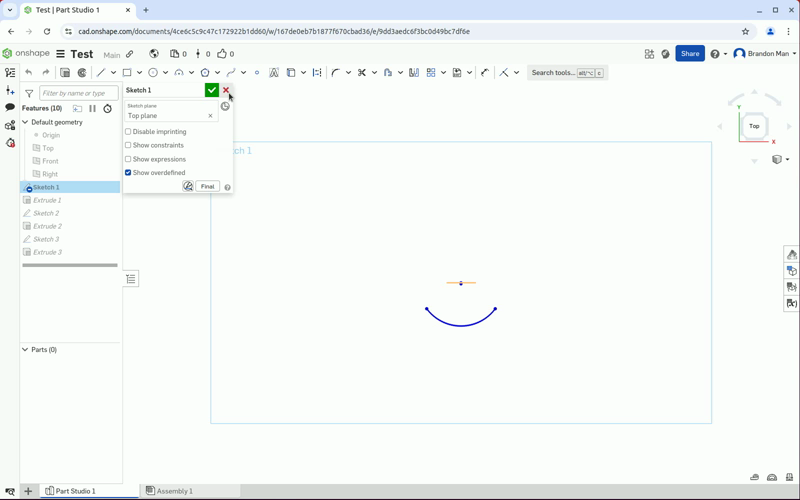
key(shift+s)
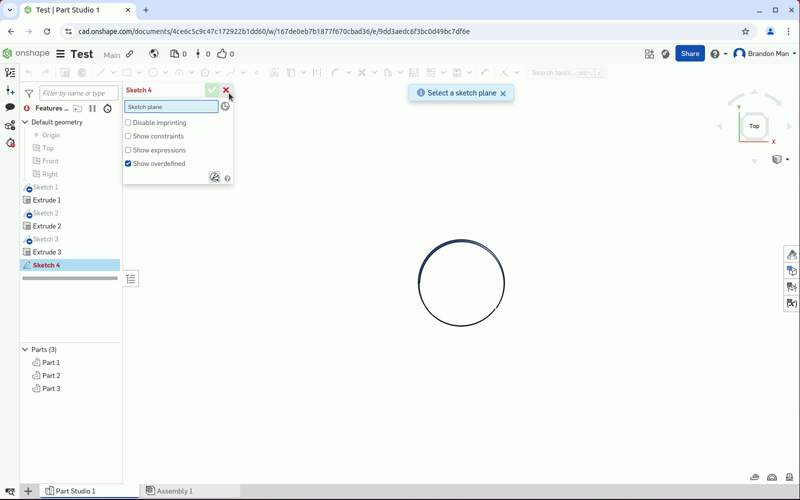
mouse_move(73, 150)
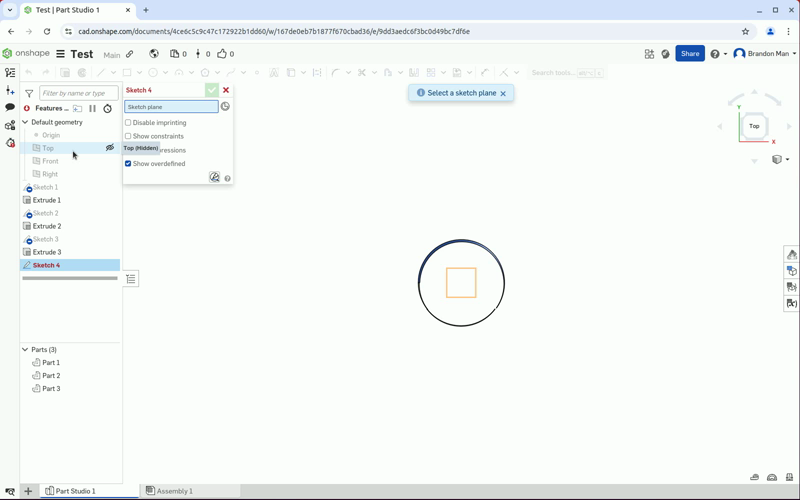
click(73, 150)
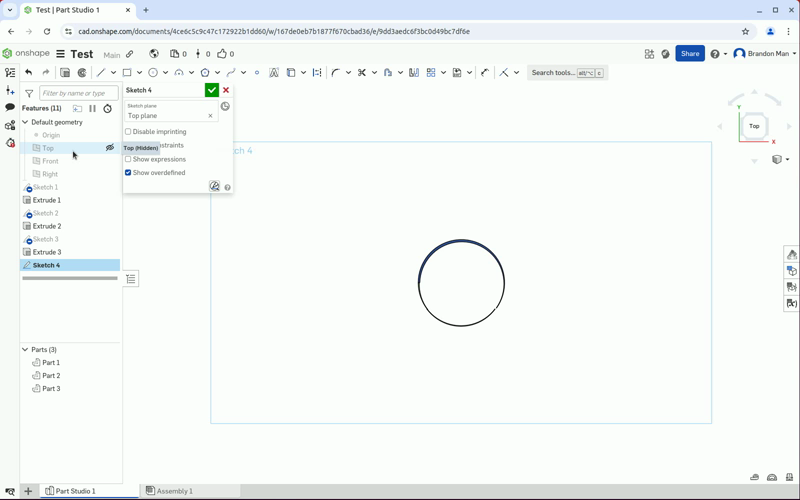
mouse_move(73, 352)
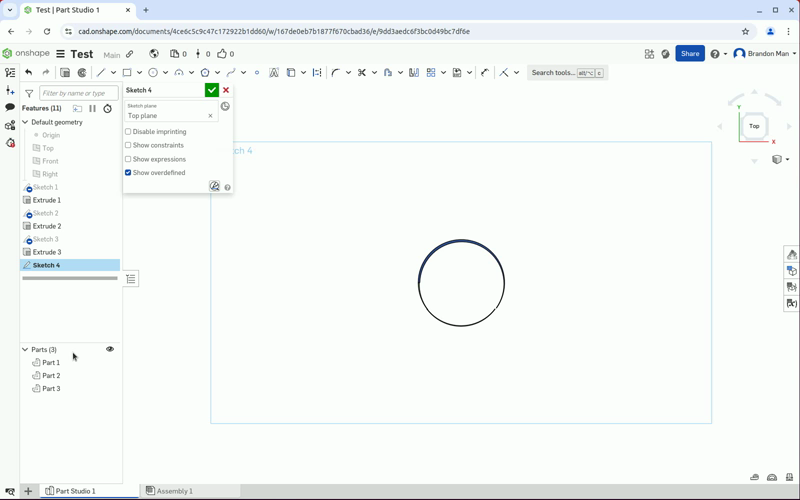
key(y)
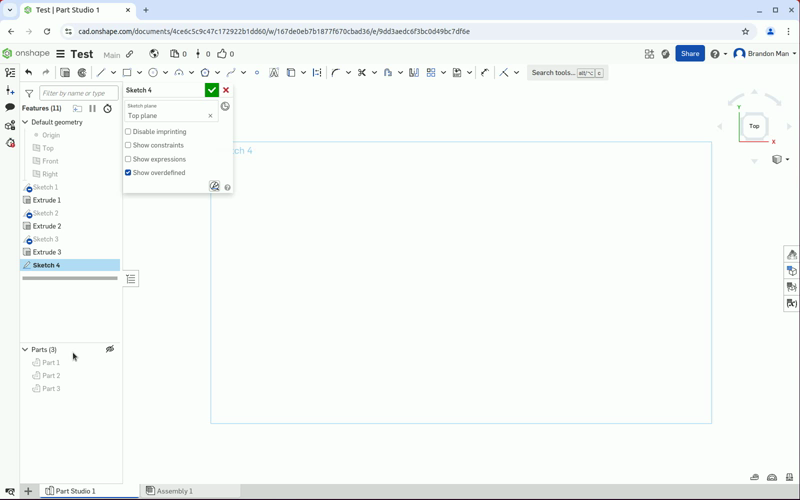
key(a)
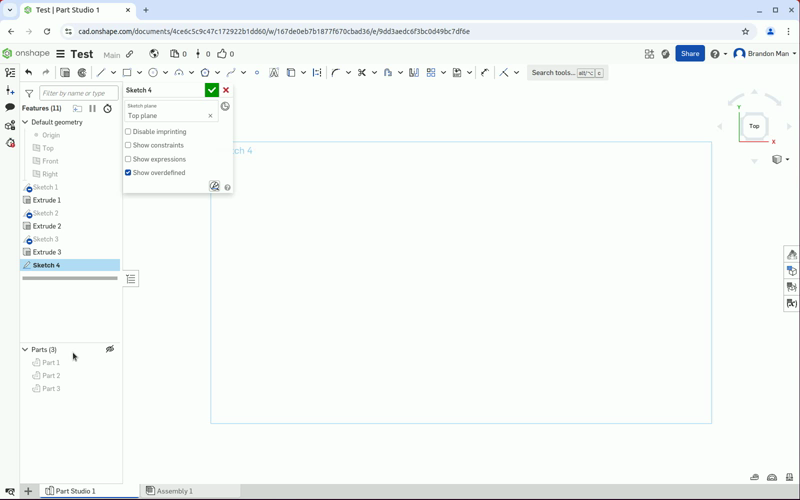
key_down(shift)
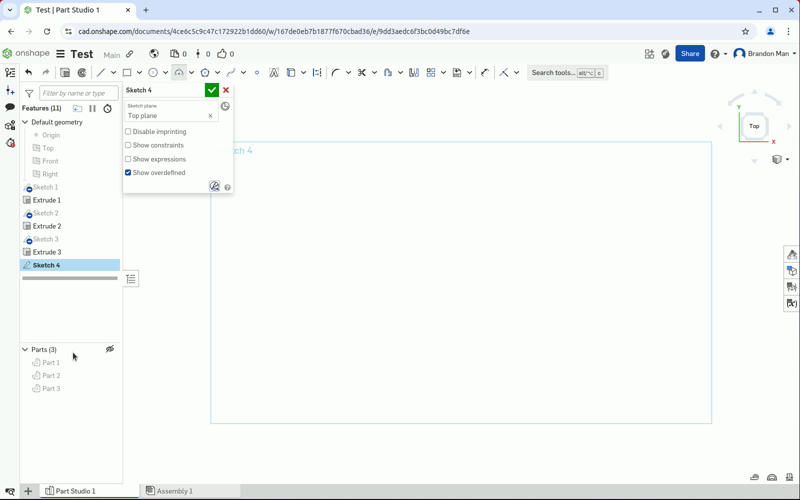
mouse_move(426, 308)
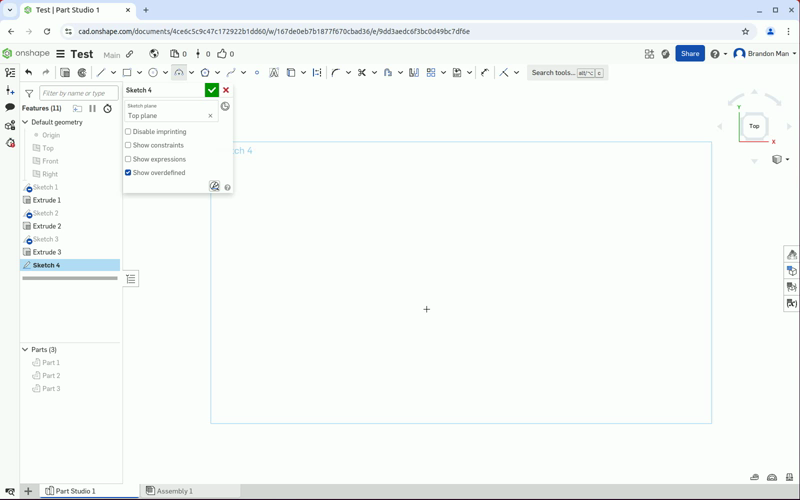
click(426, 308)
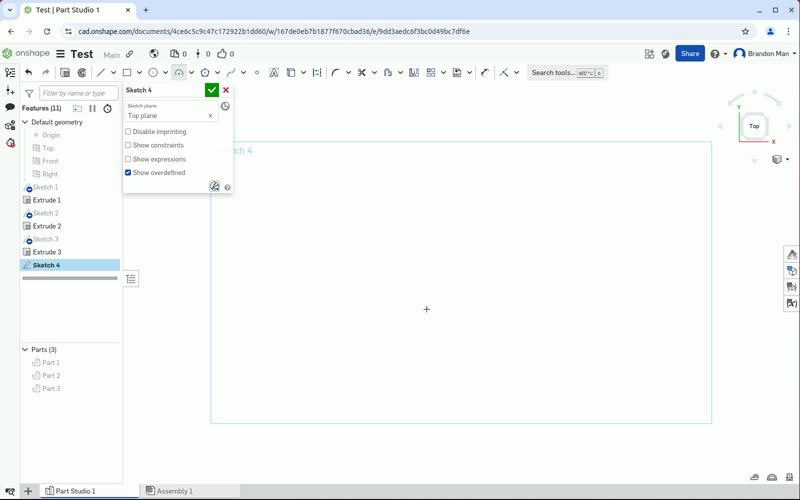
key_up(shift)
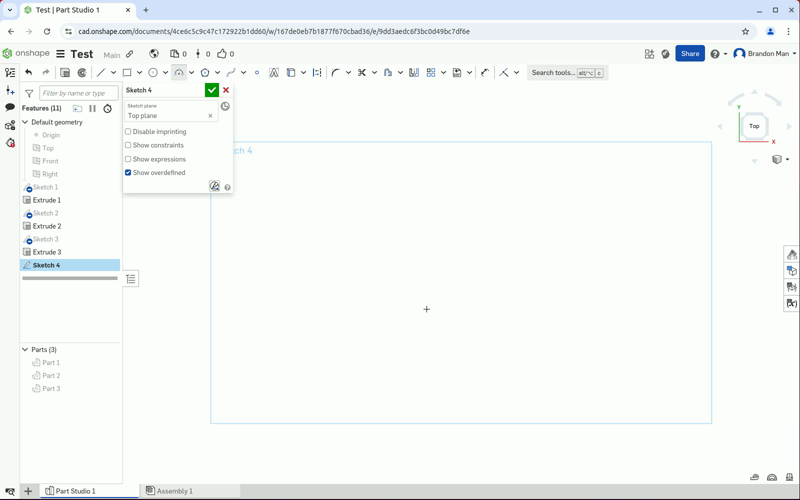
key_down(shift)
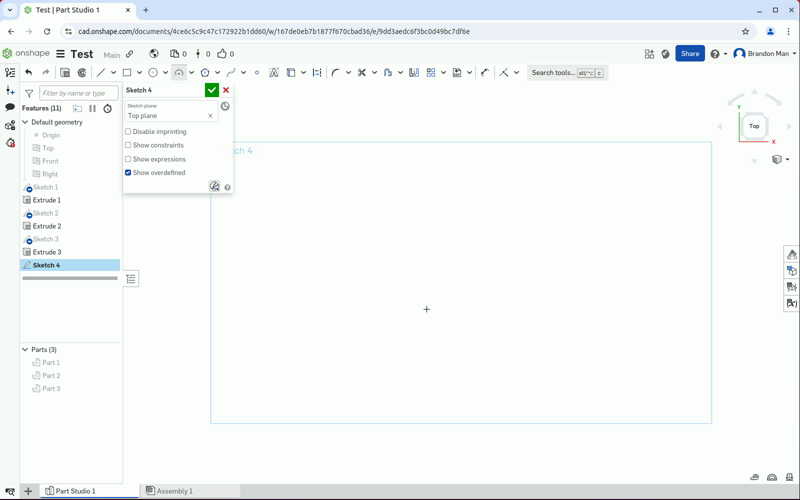
mouse_move(495, 308)
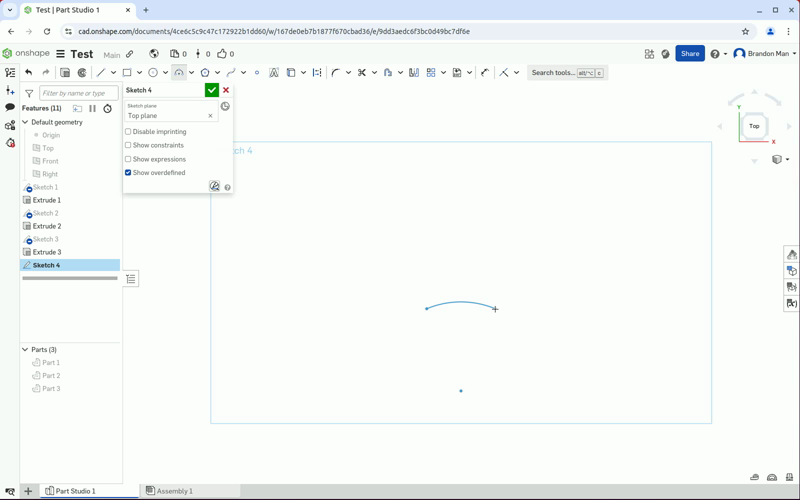
click(495, 308)
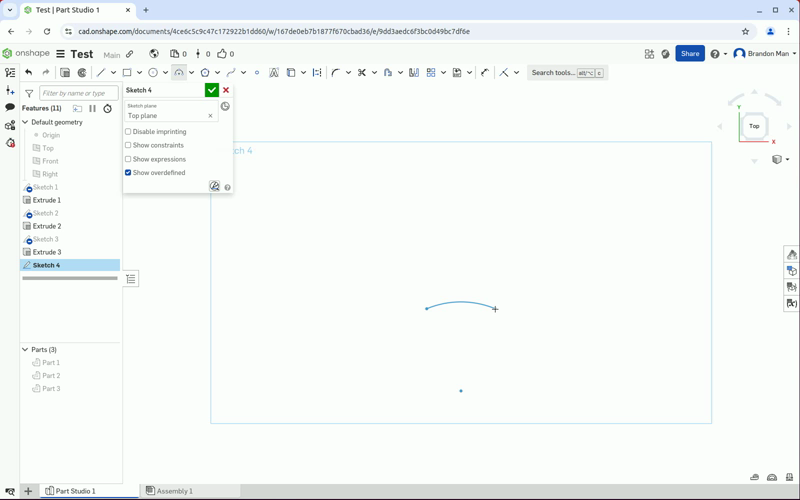
mouse_move(461, 325)
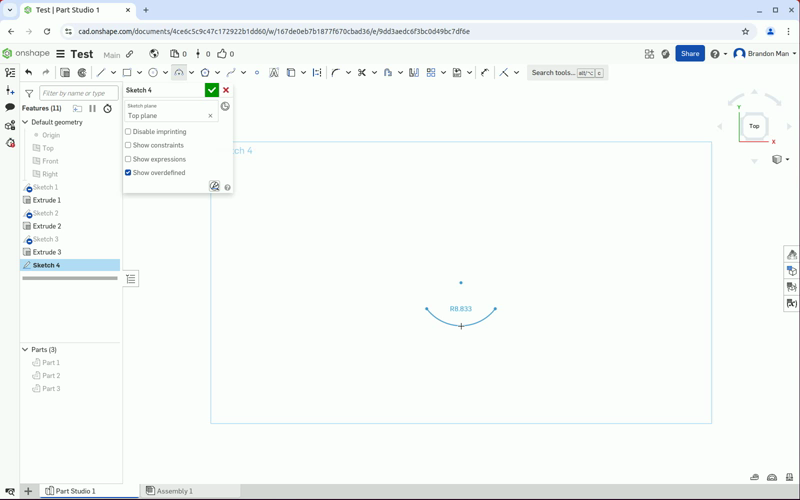
click(461, 325)
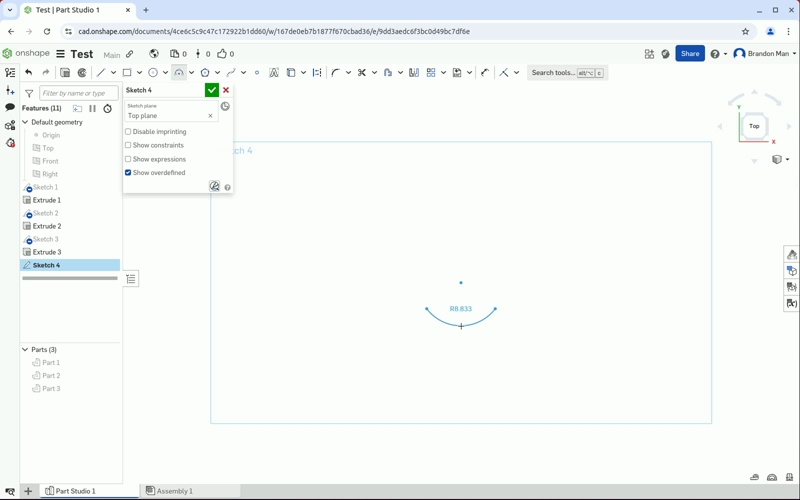
key_up(shift)
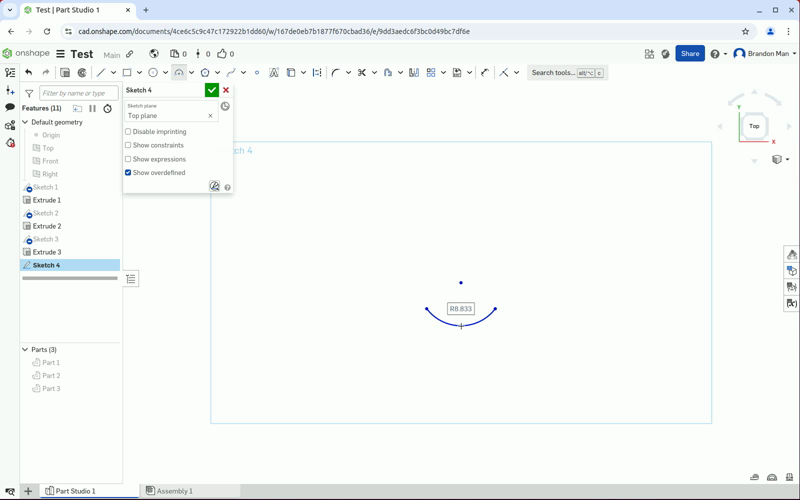
mouse_move(495, 308)
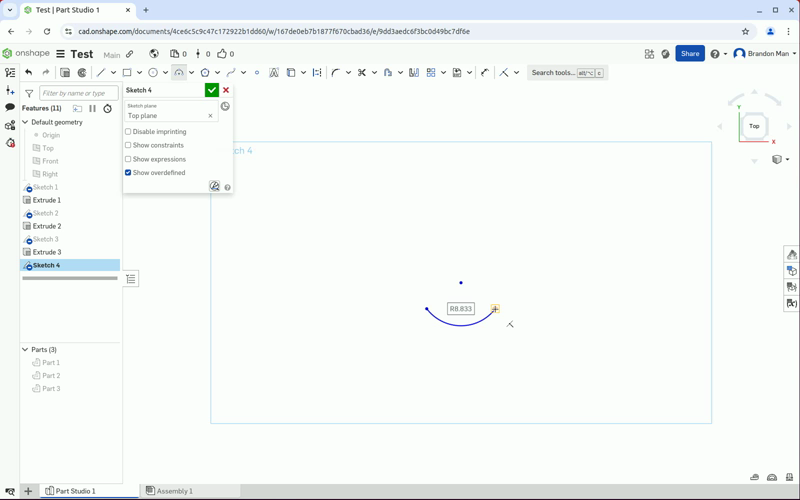
click(495, 308)
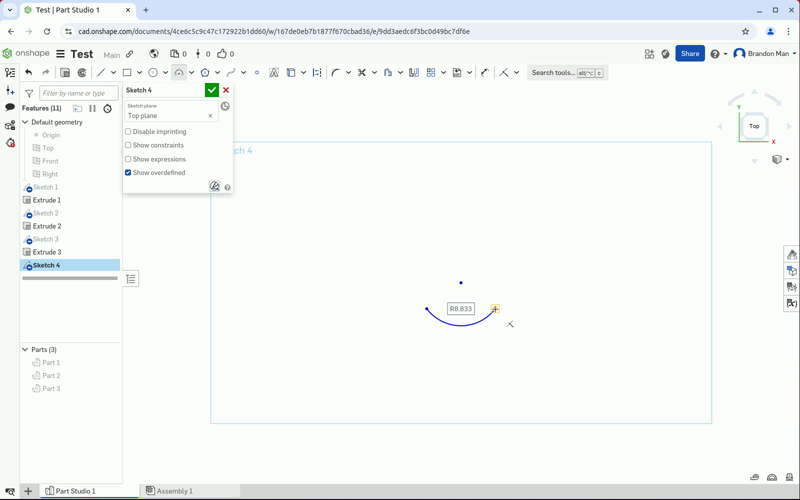
mouse_move(426, 308)
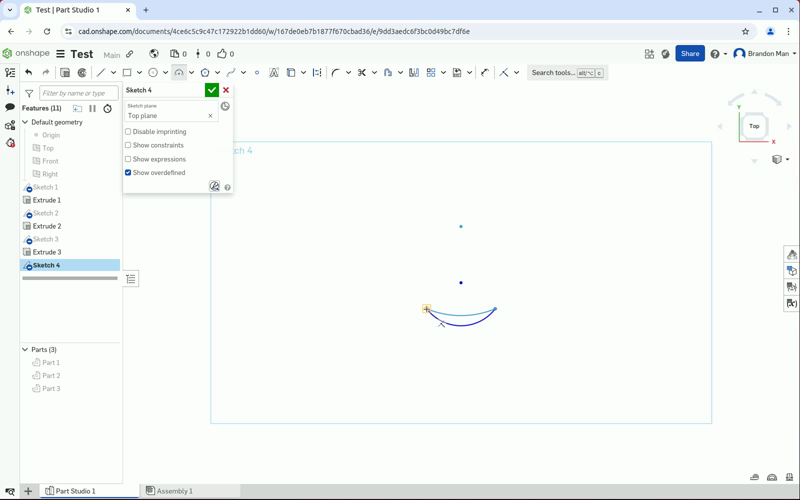
click(426, 308)
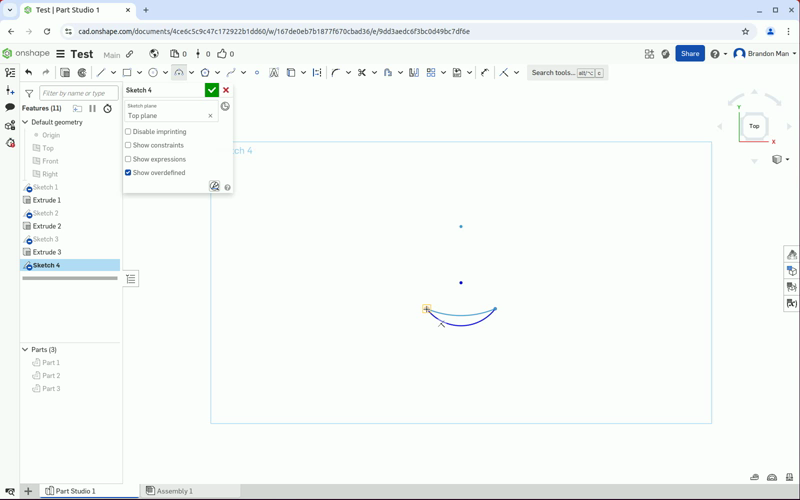
key_down(shift)
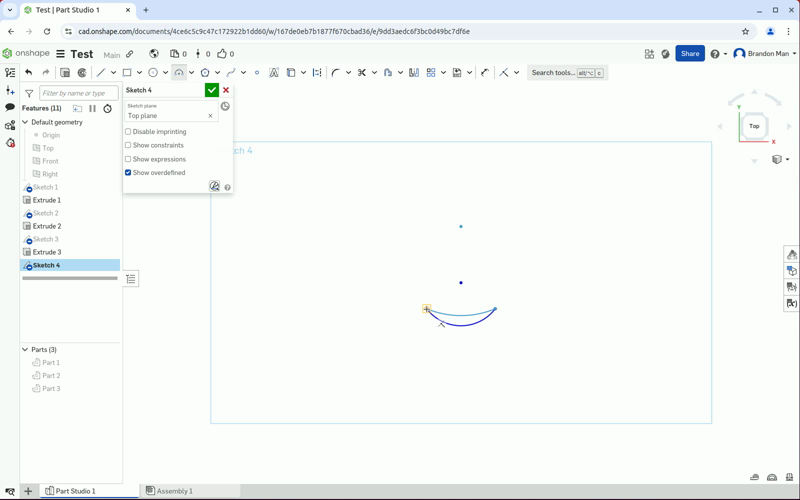
mouse_move(461, 241)
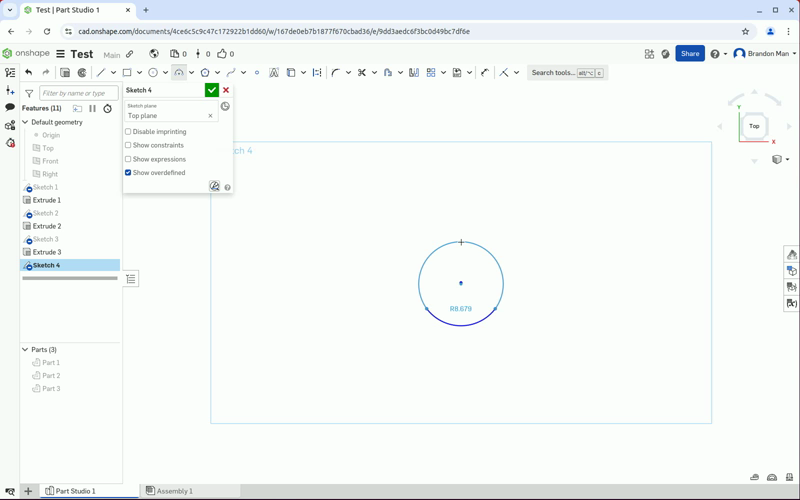
click(461, 241)
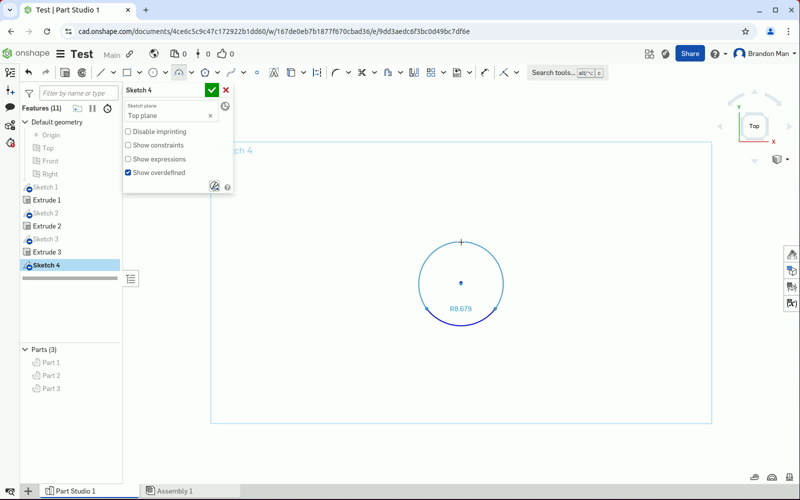
key_up(shift)
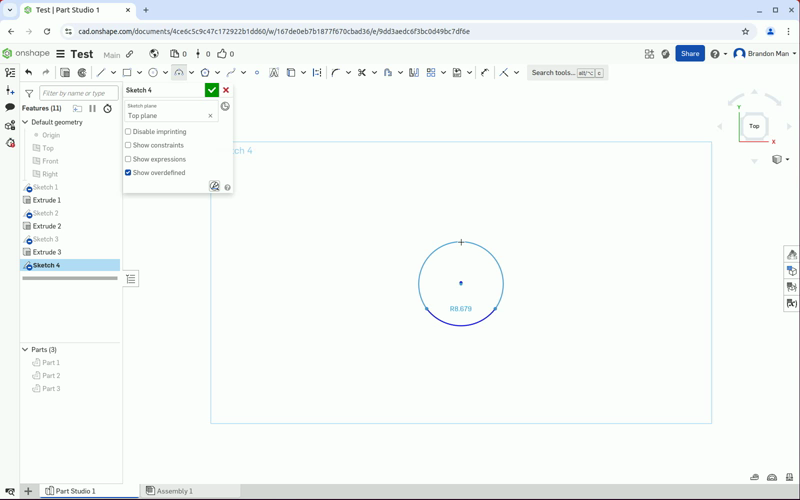
key(esc)
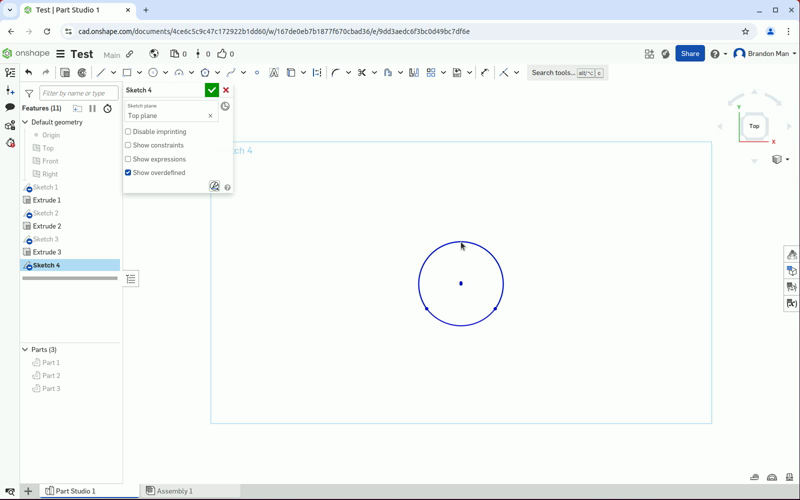
key(c)
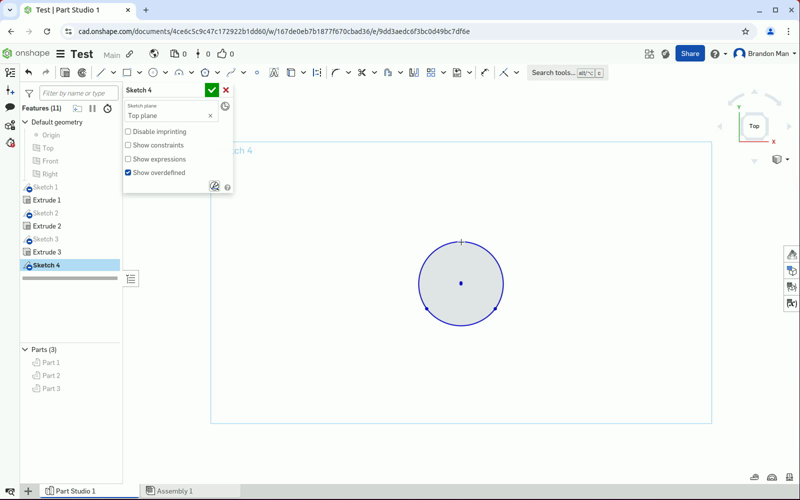
key_down(shift)
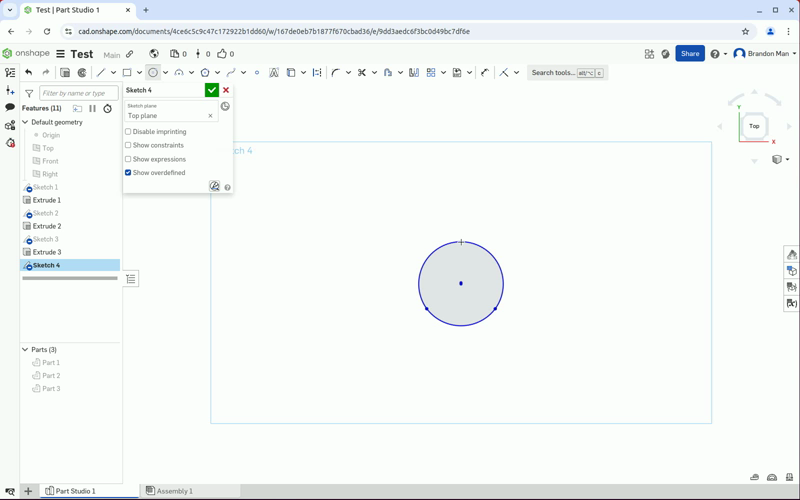
mouse_move(461, 282)
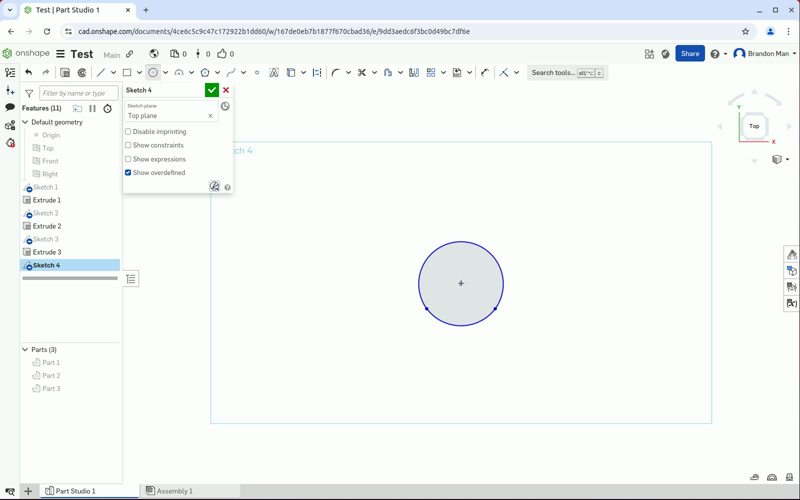
scroll(6)
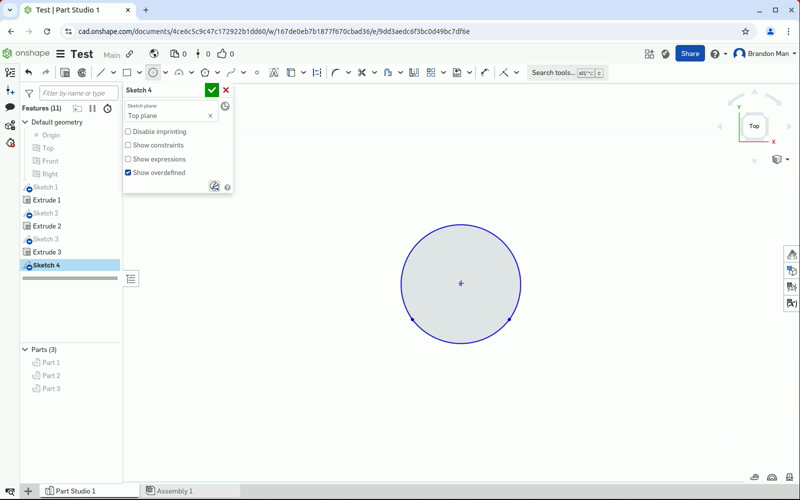
scroll(6)
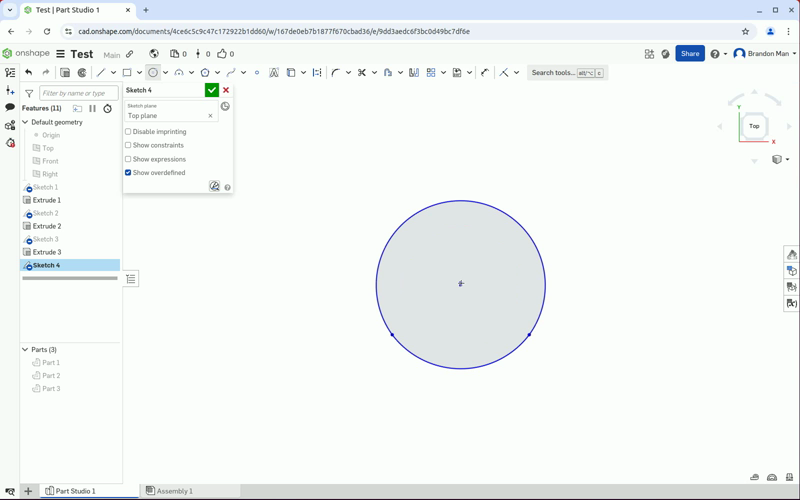
scroll(6)
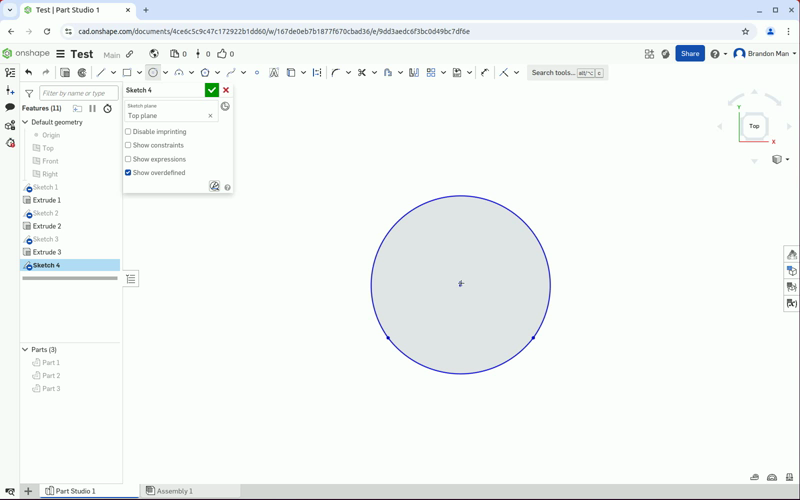
scroll(6)
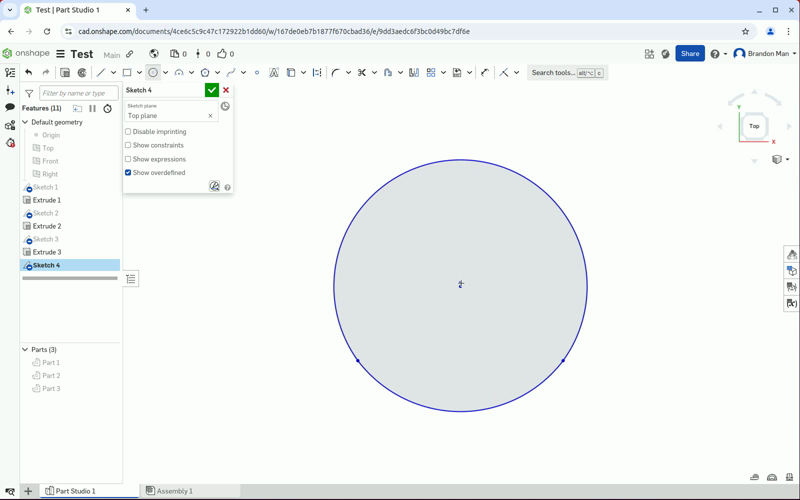
scroll(6)
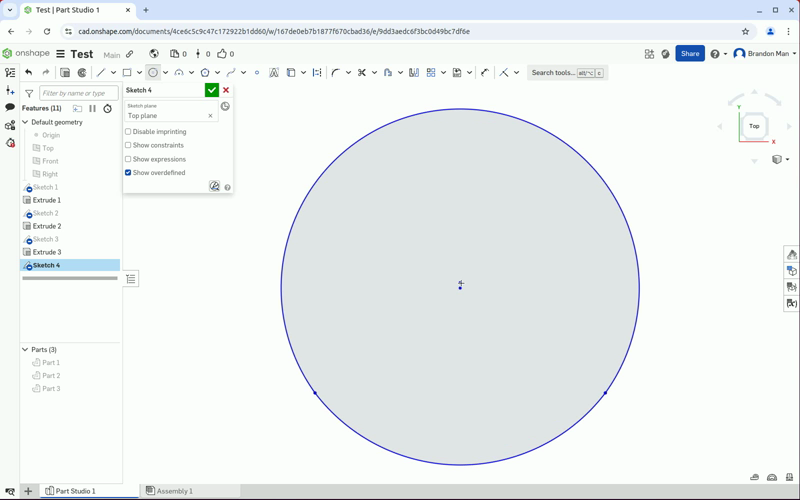
scroll(6)
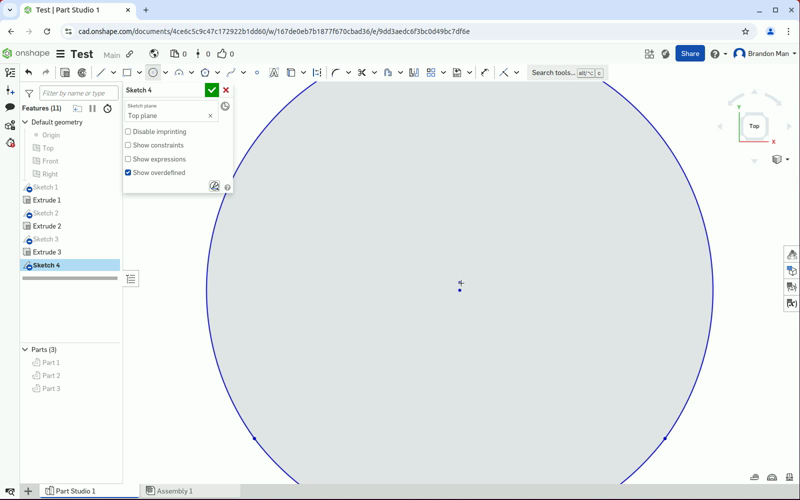
scroll(6)
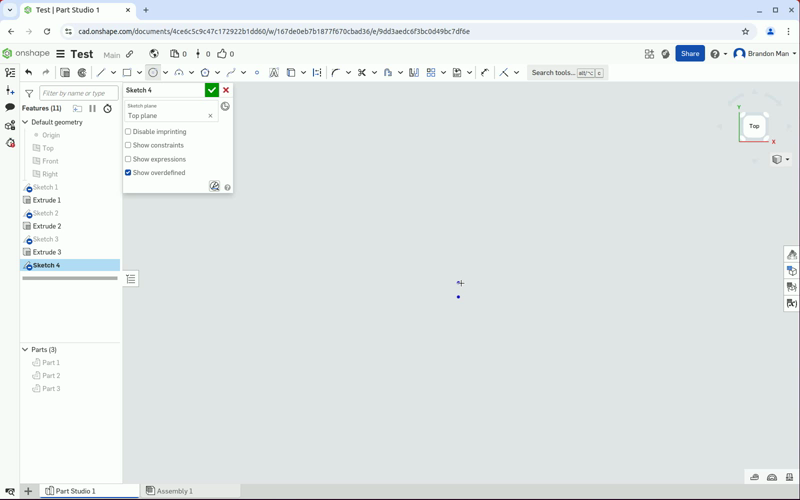
click(461, 282)
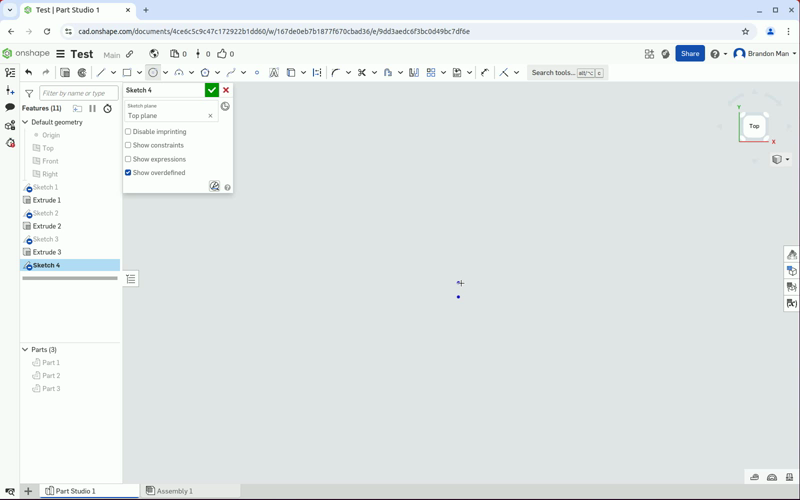
scroll(-6)
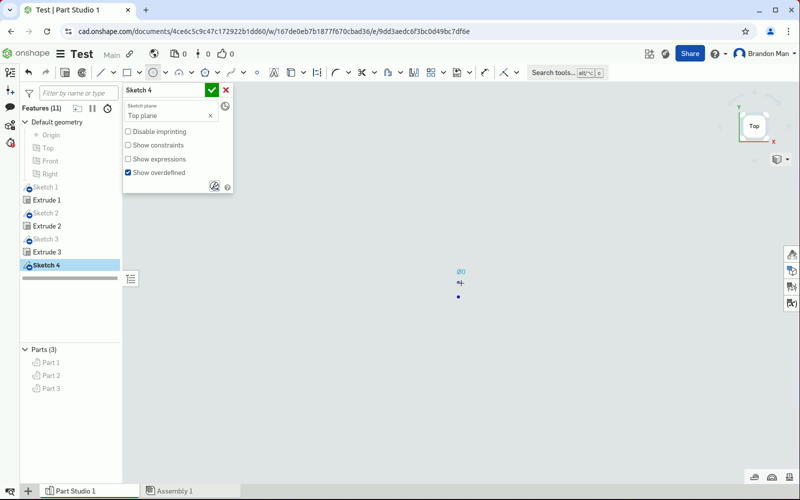
scroll(-6)
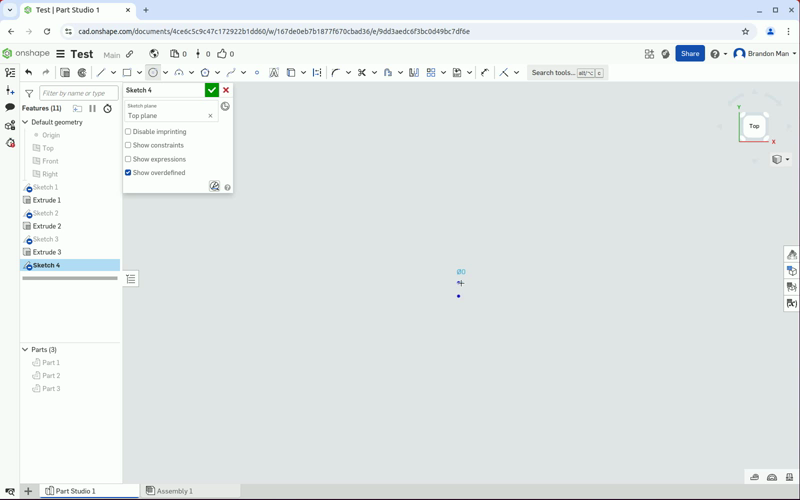
scroll(-6)
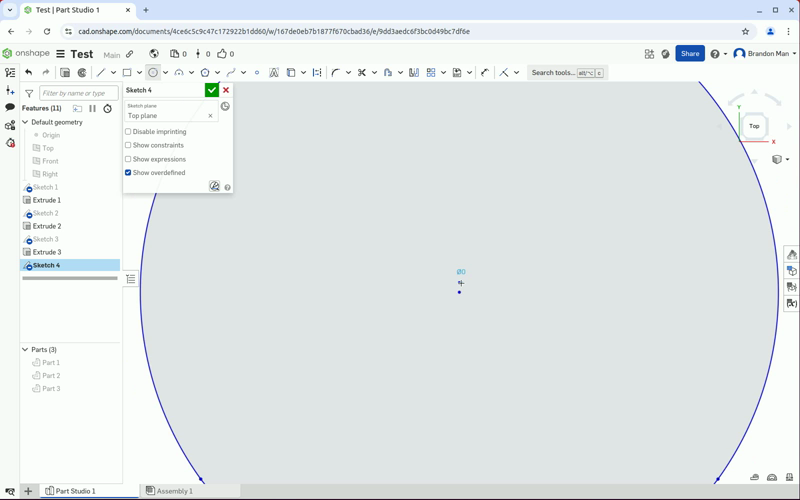
scroll(-6)
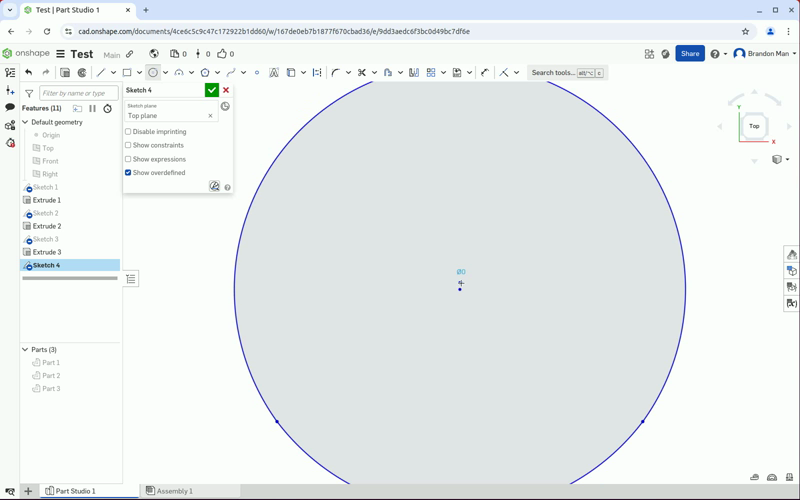
scroll(-6)
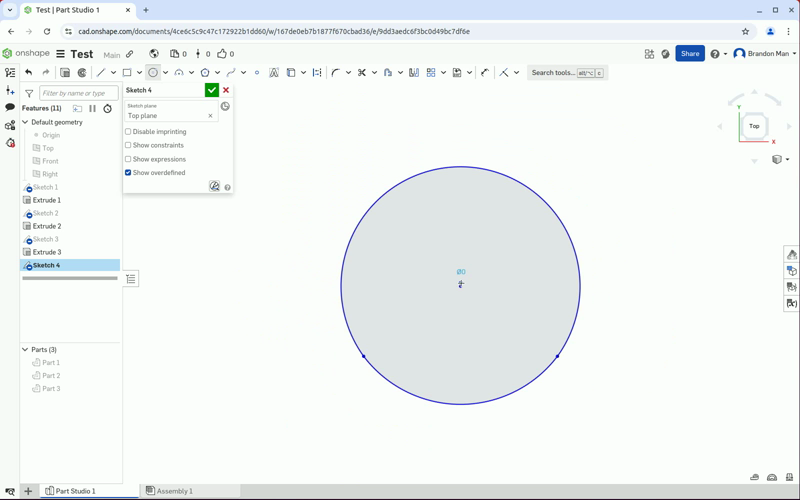
scroll(-6)
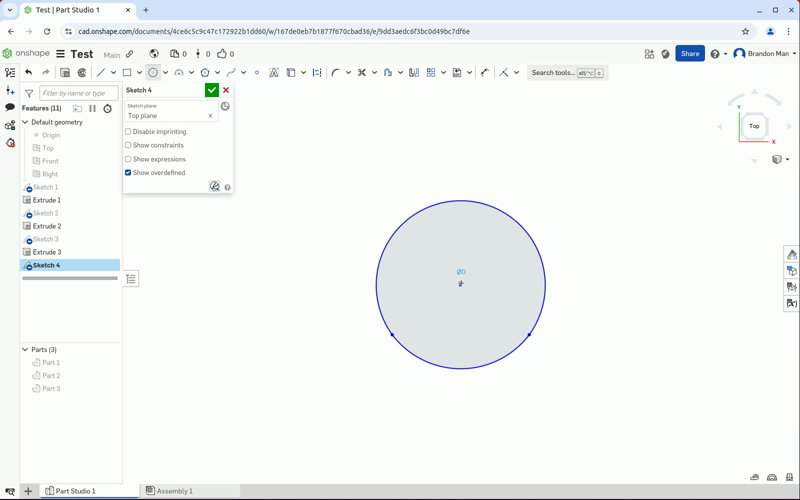
scroll(-6)
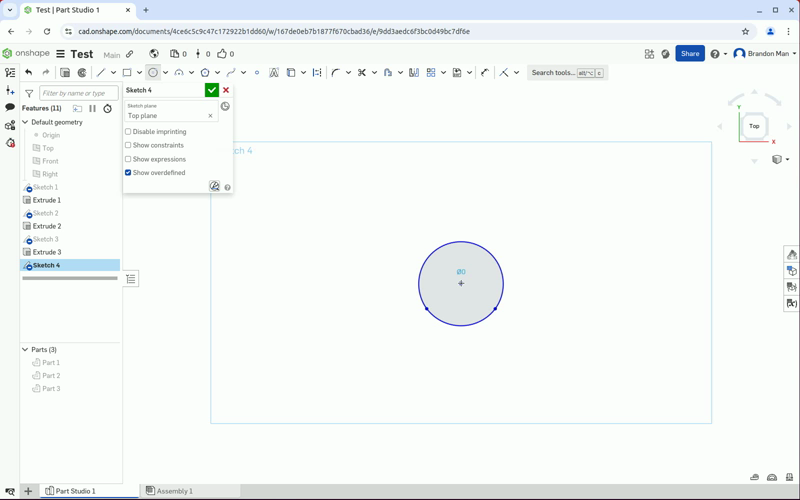
key_up(shift)
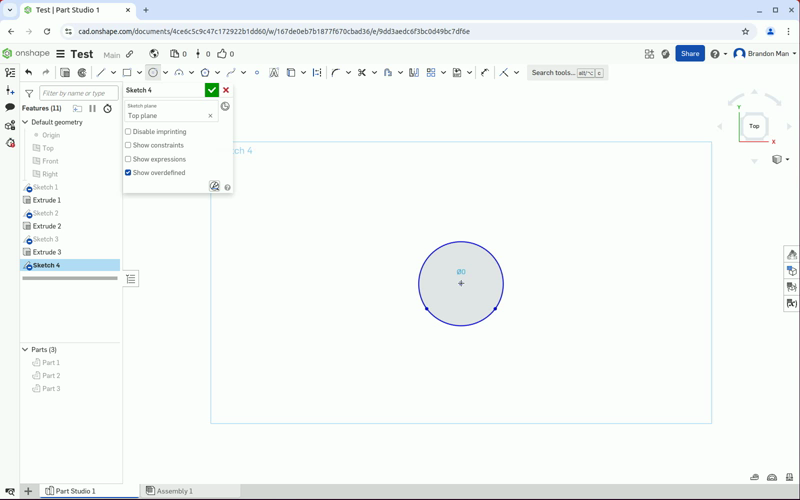
mouse_move(502, 282)
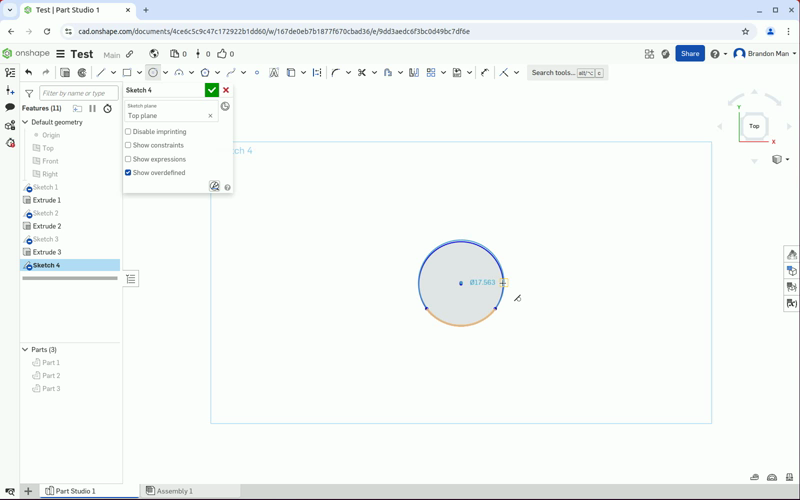
click(502, 282)
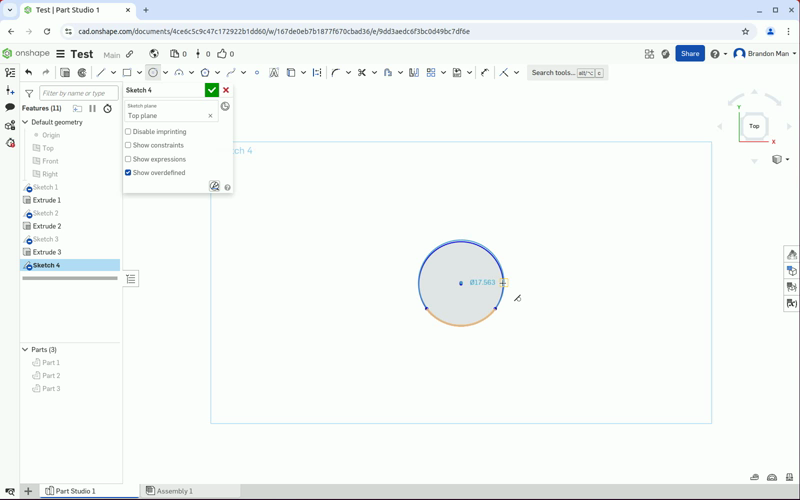
key(esc)
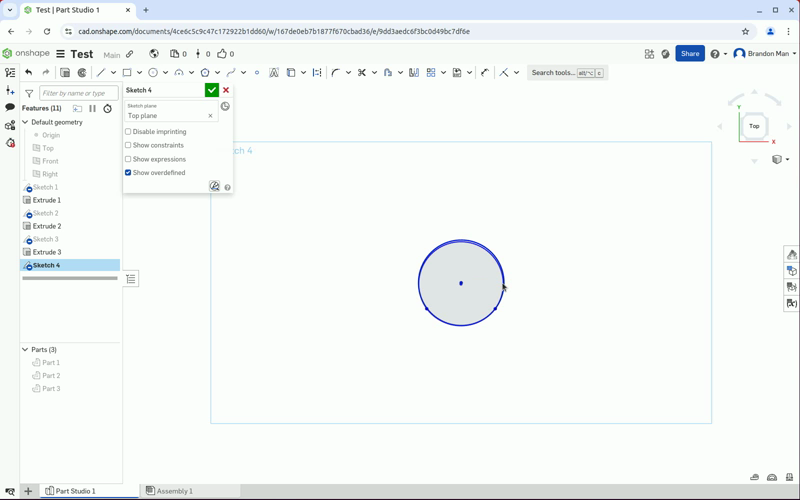
mouse_move(494, 308)
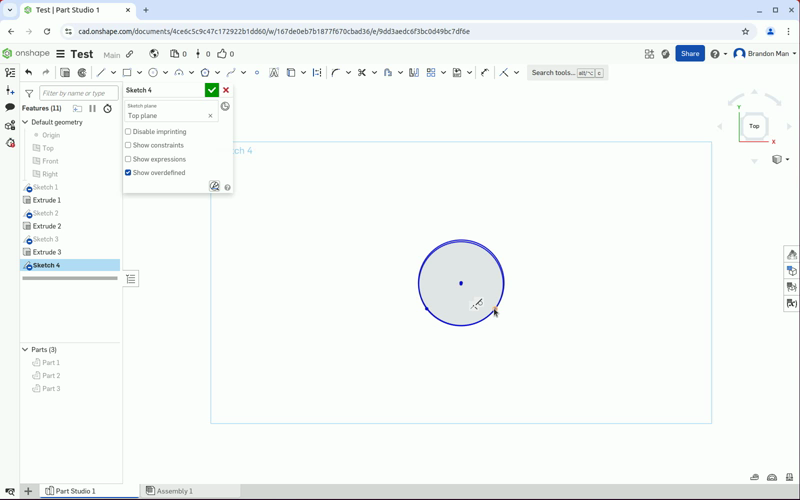
scroll(6)
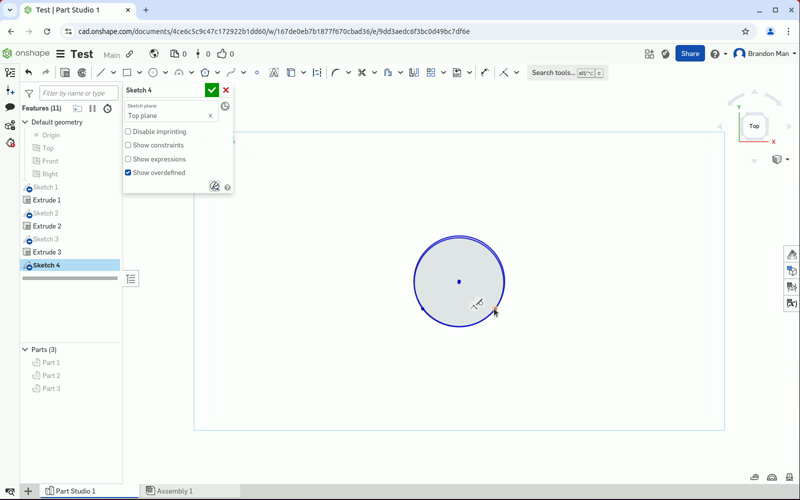
scroll(6)
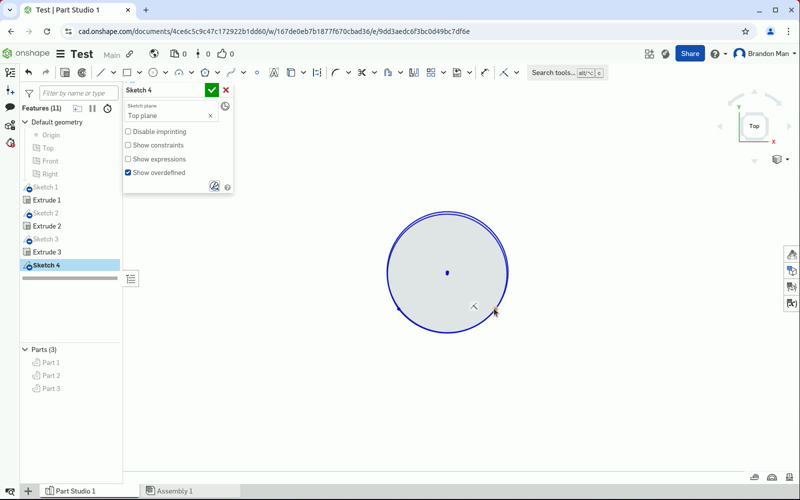
scroll(6)
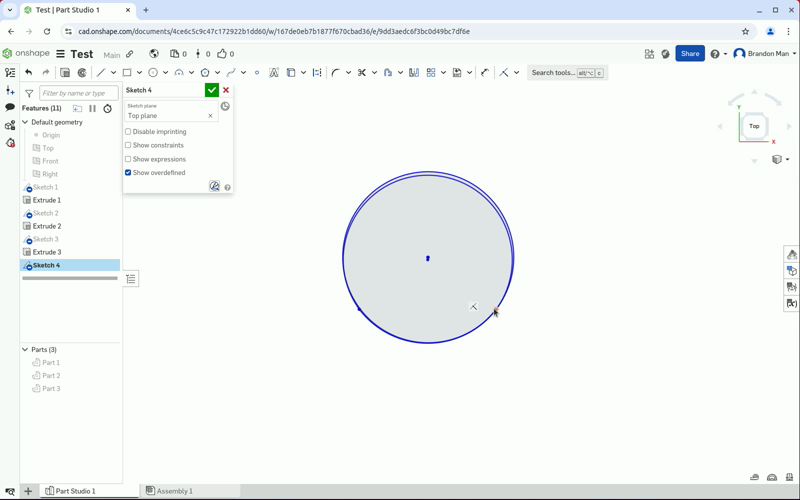
scroll(6)
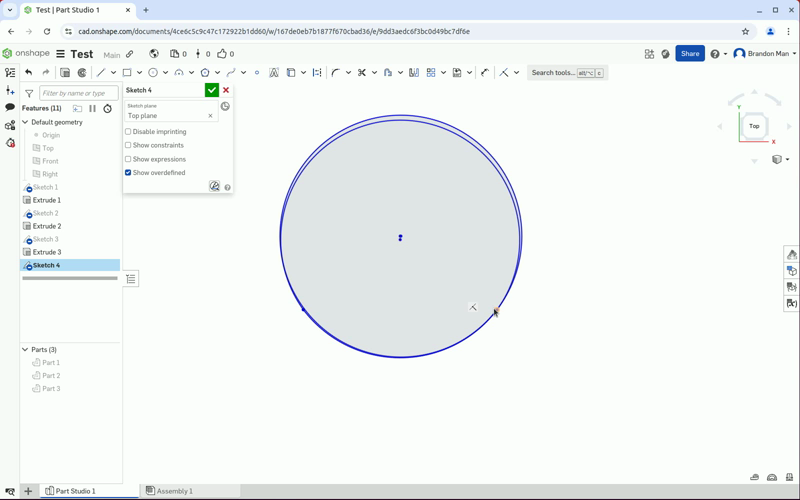
scroll(6)
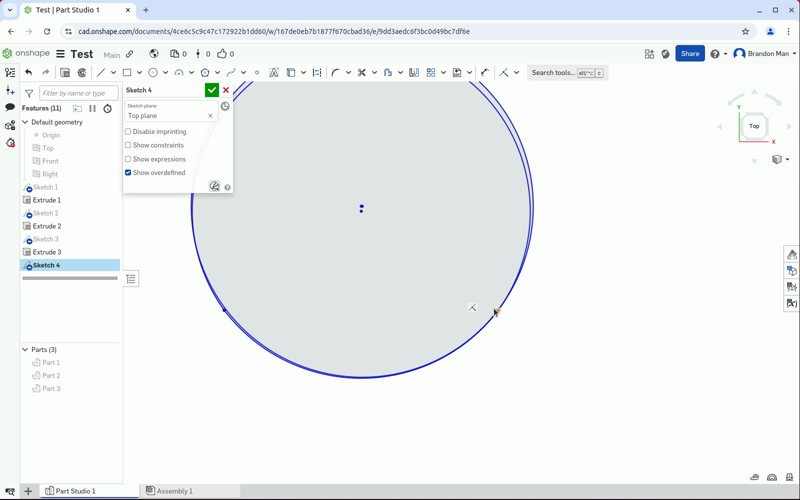
scroll(6)
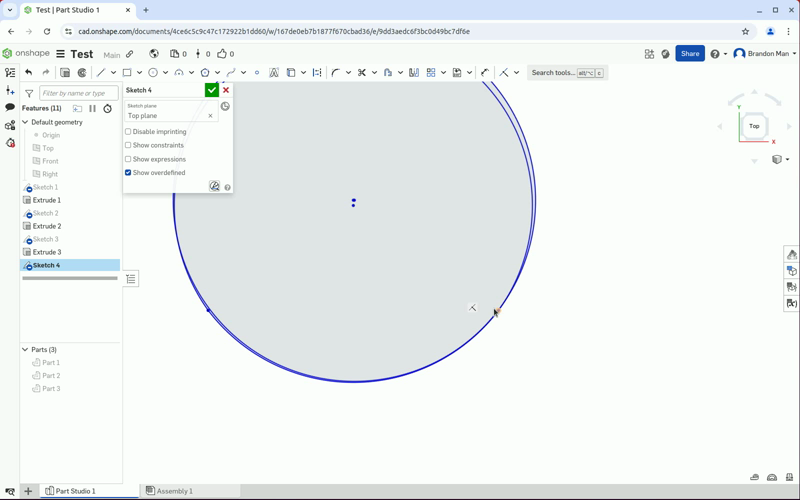
scroll(6)
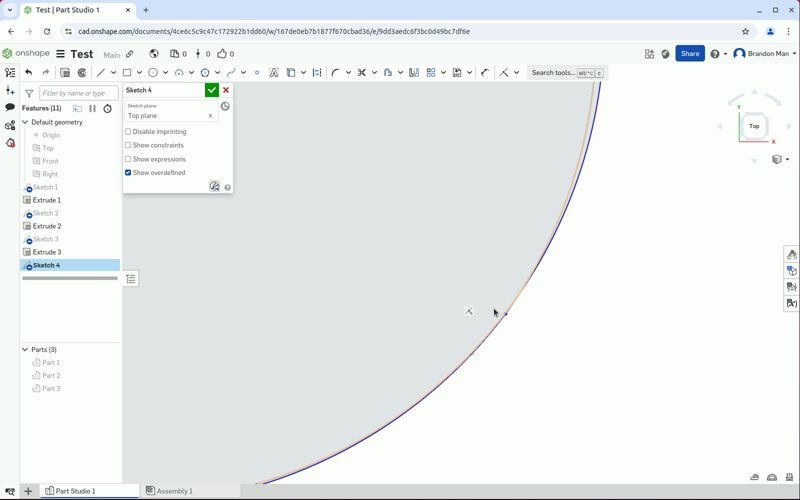
click(494, 308)
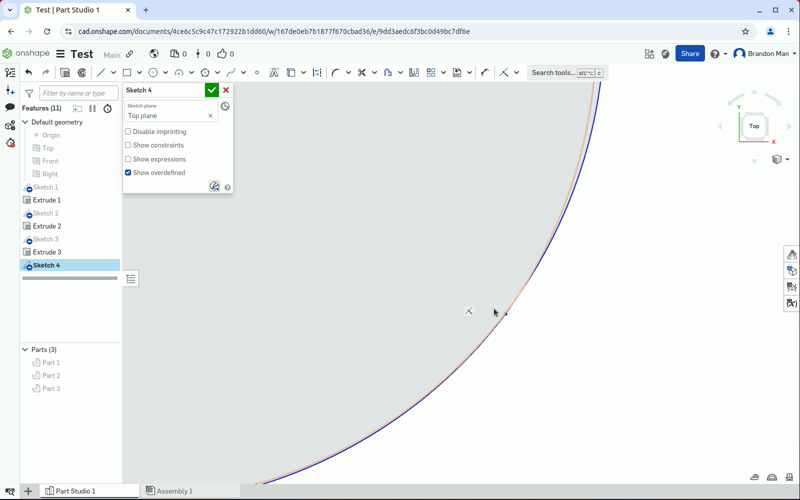
scroll(-6)
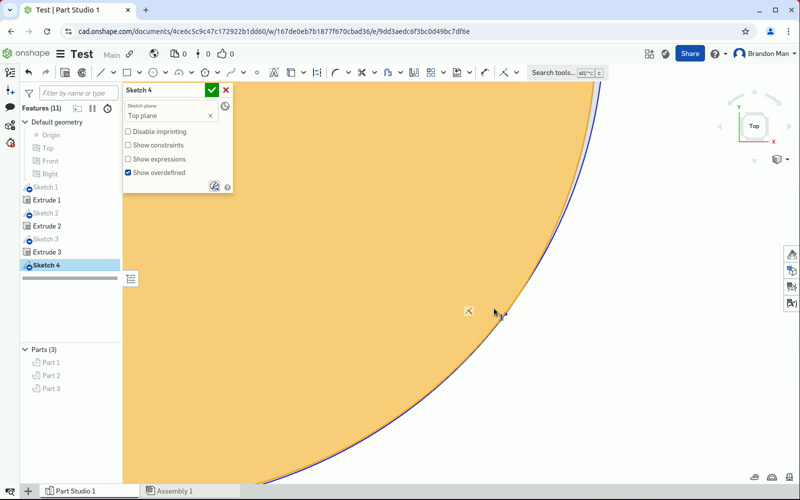
scroll(-6)
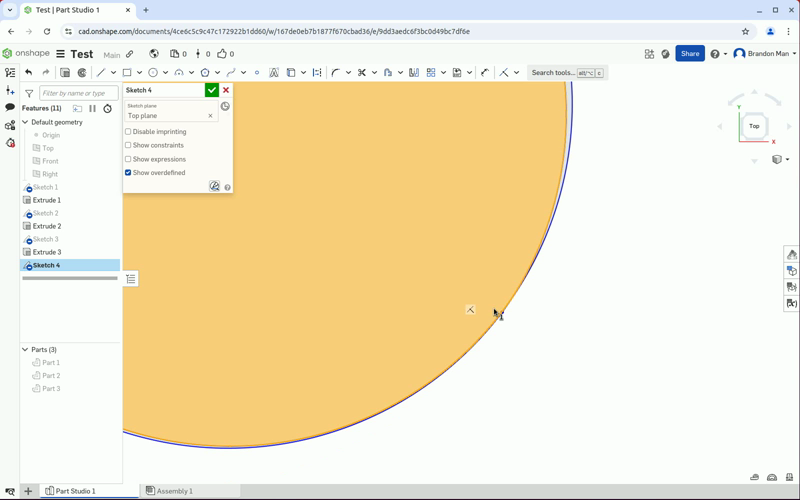
scroll(-6)
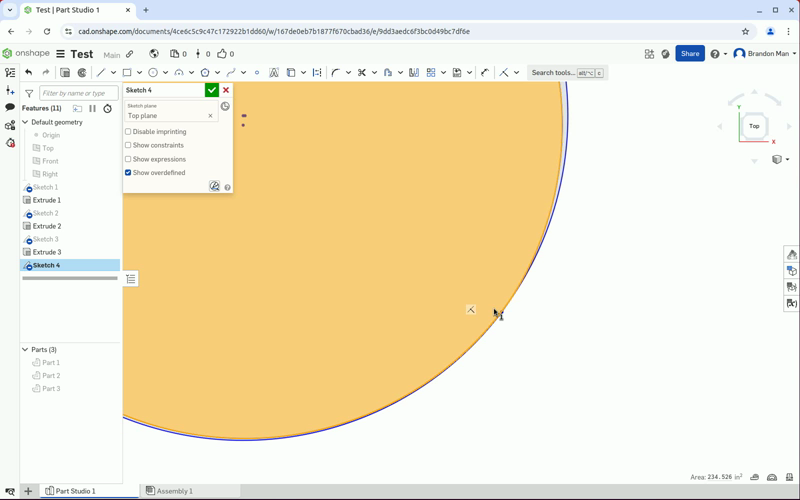
scroll(-6)
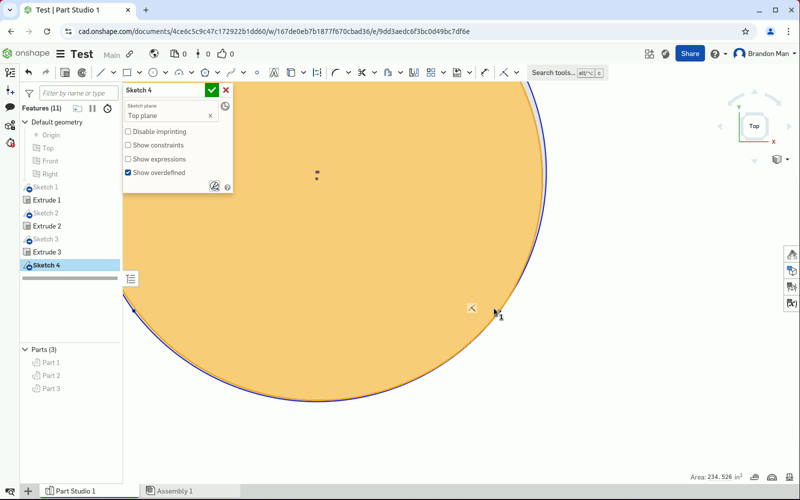
scroll(-6)
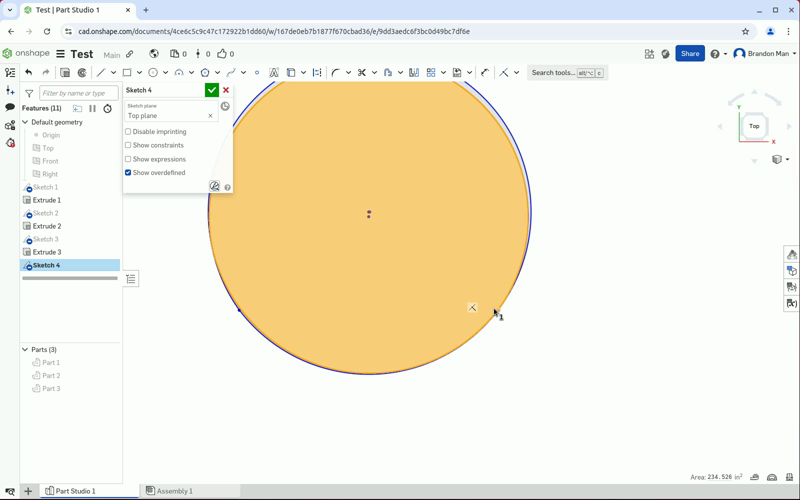
scroll(-6)
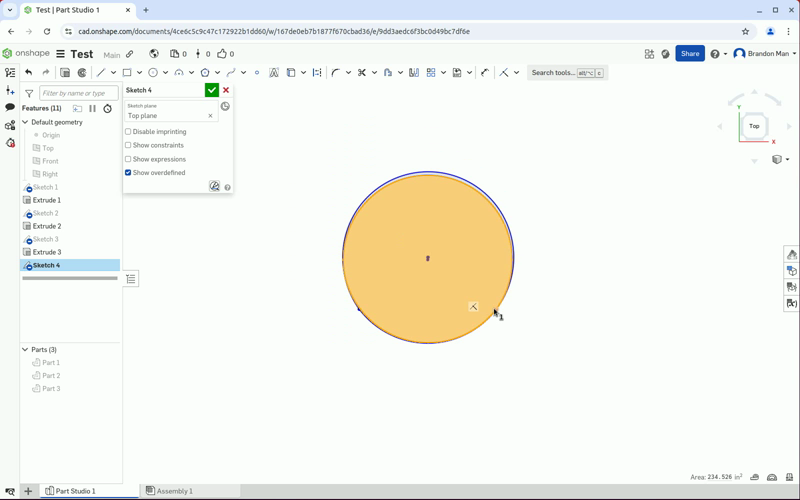
scroll(-6)
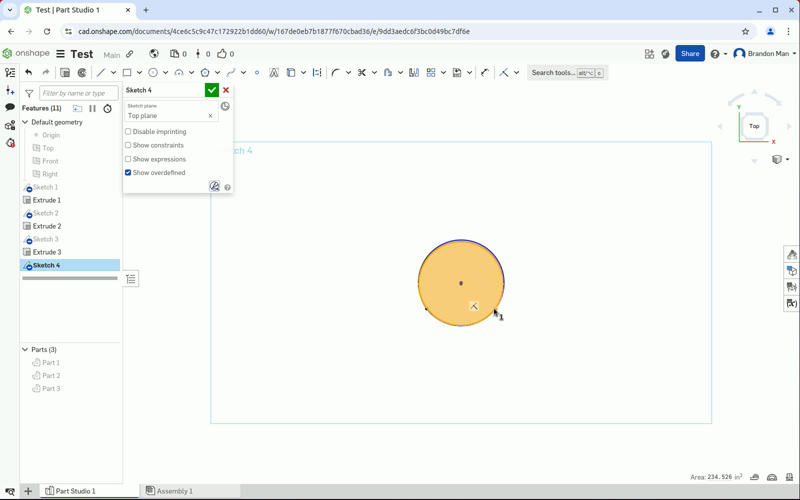
mouse_move(73, 352)
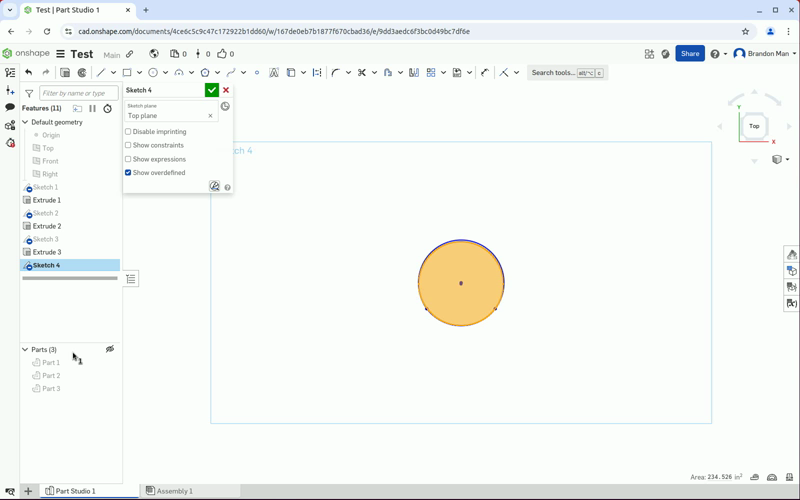
key(shift+y)
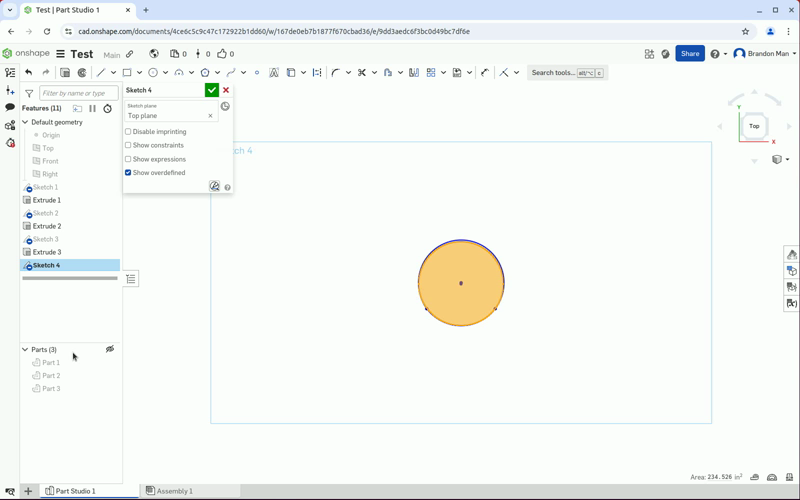
key(shift+e)
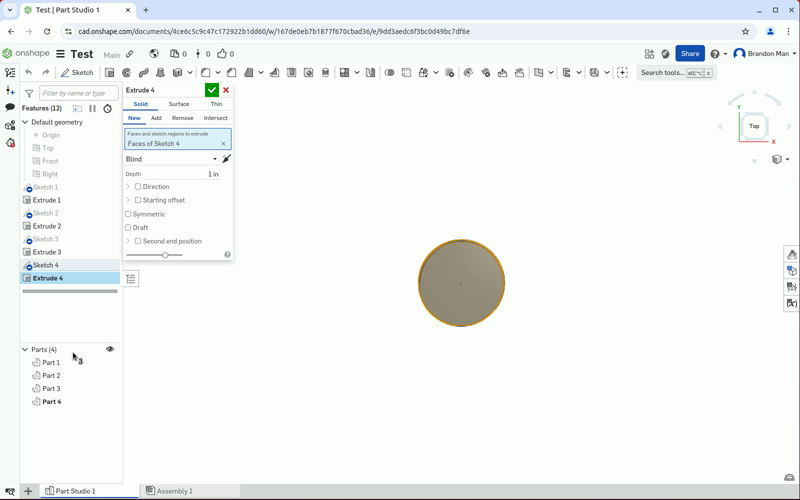
mouse_move(143, 106)
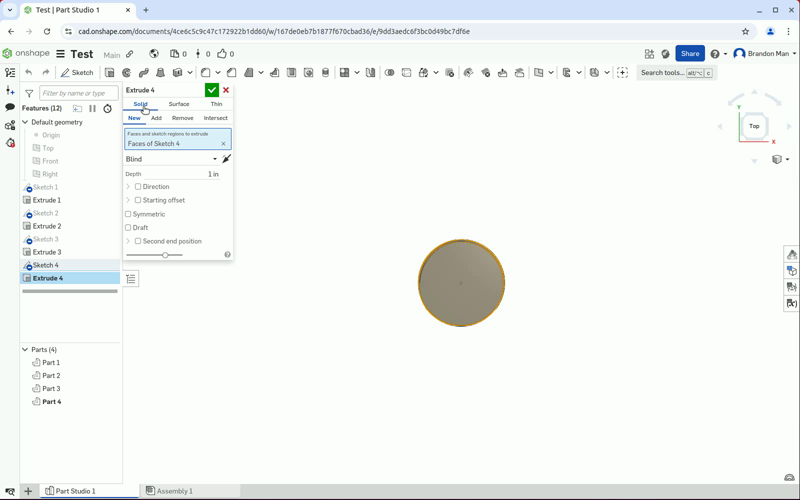
click(143, 106)
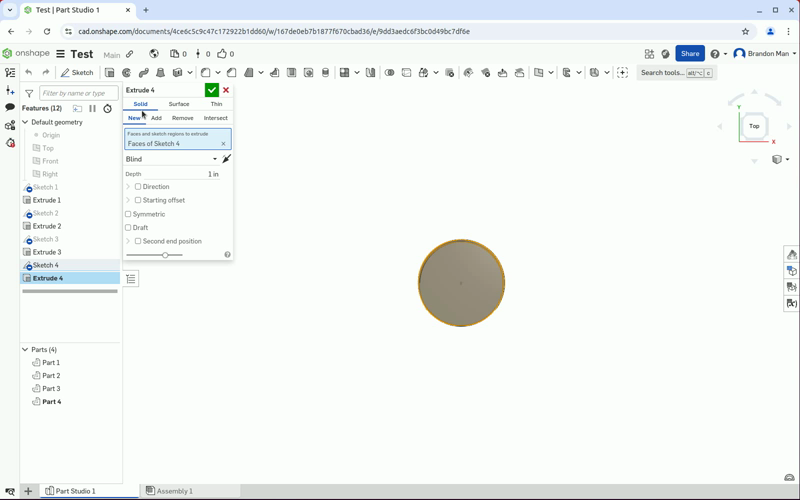
mouse_move(137, 120)
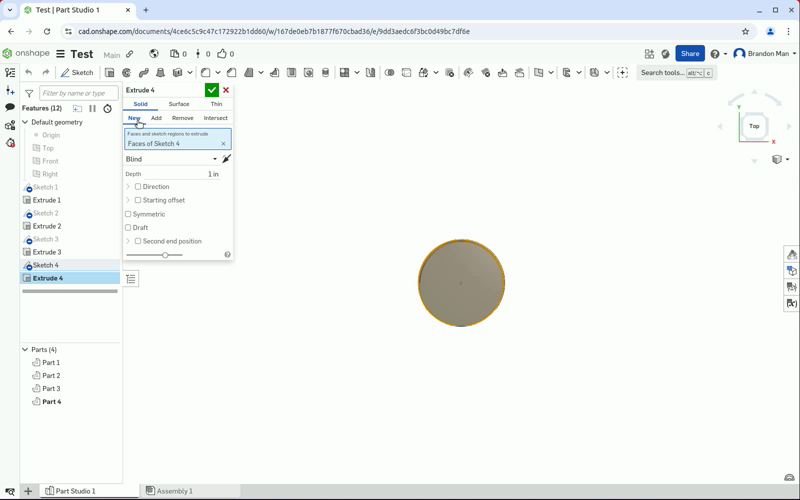
click(137, 120)
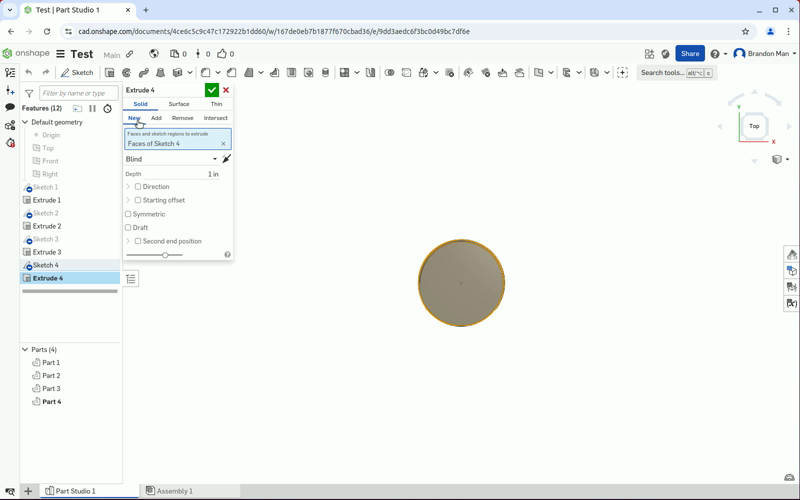
key(tab, 4)
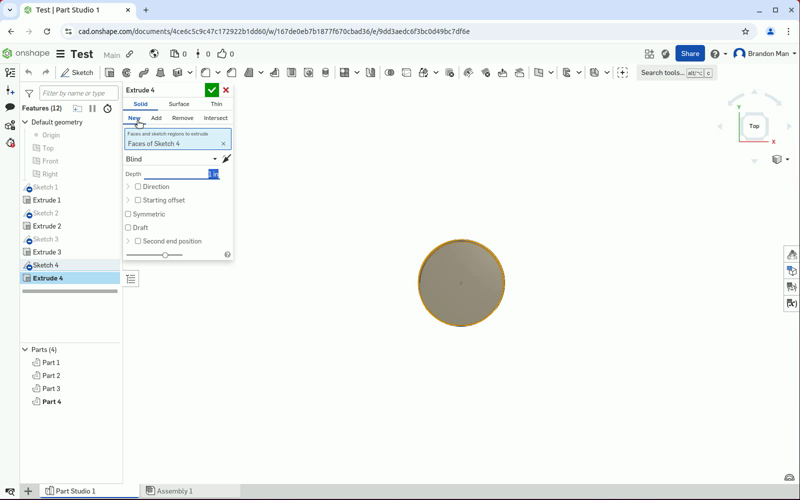
text(23.108)
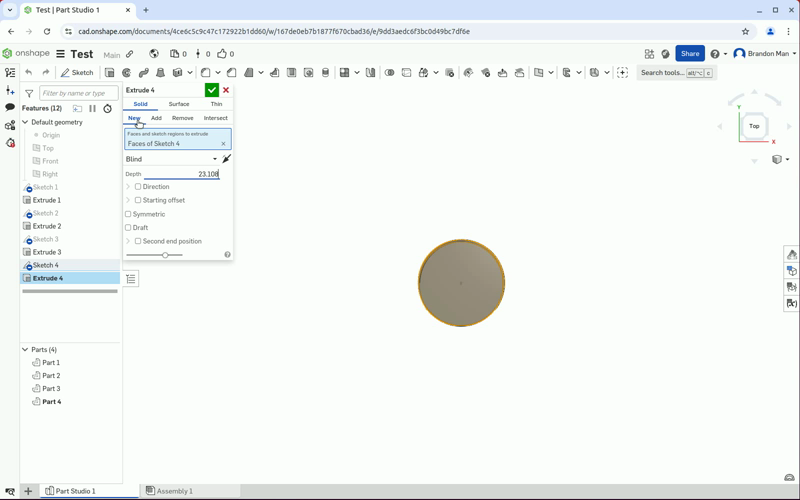
key(enter)
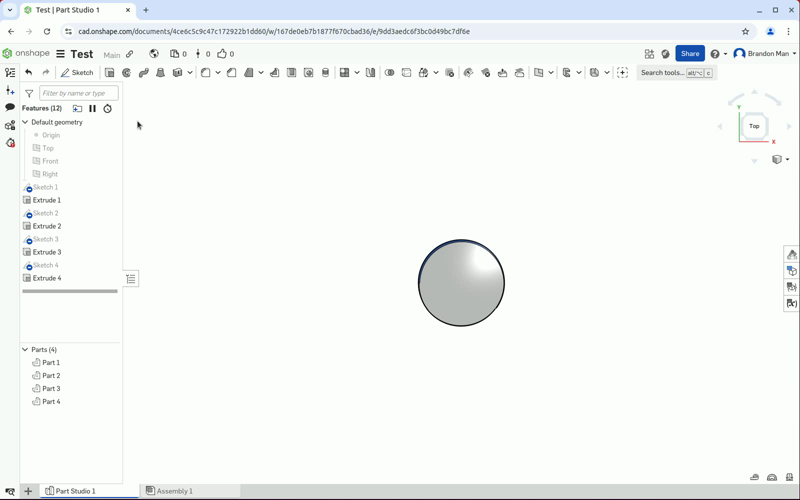
key(shift+h)
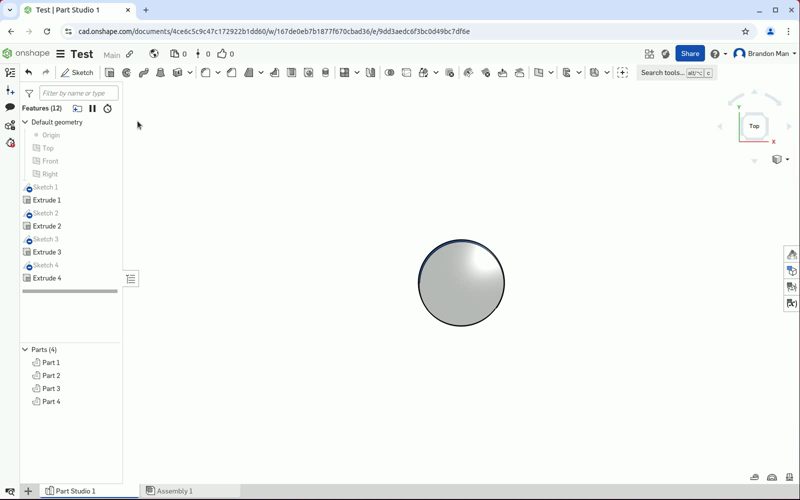
key(shift+h)
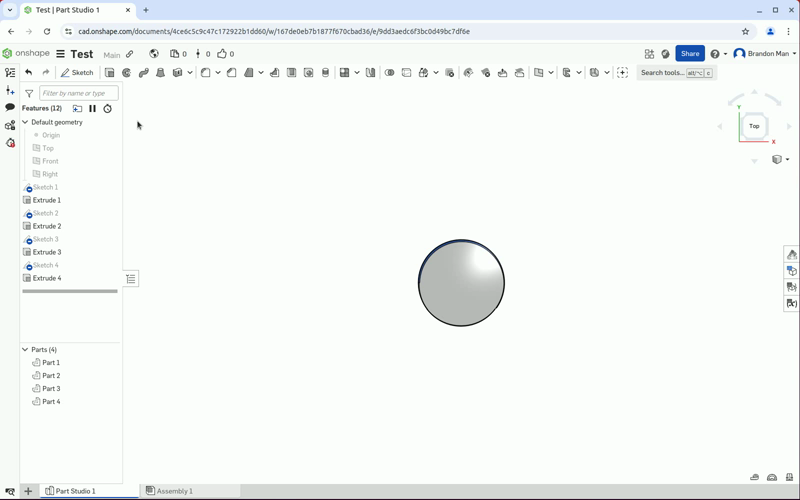
mouse_move(73, 189)
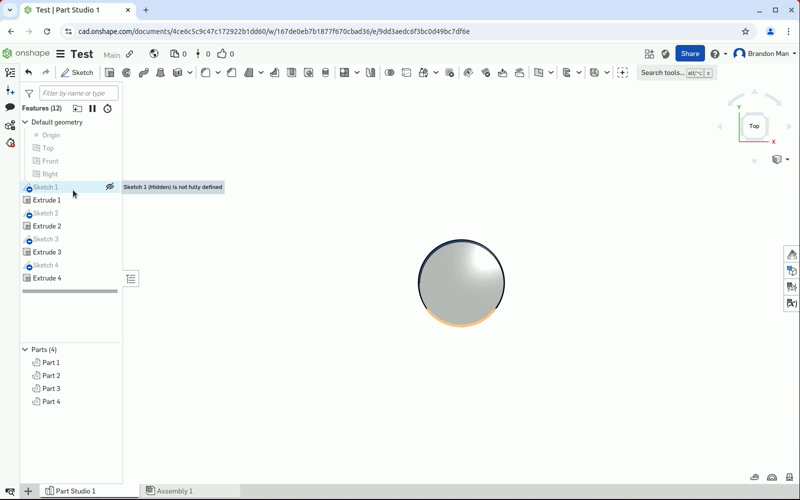
click(73, 189)
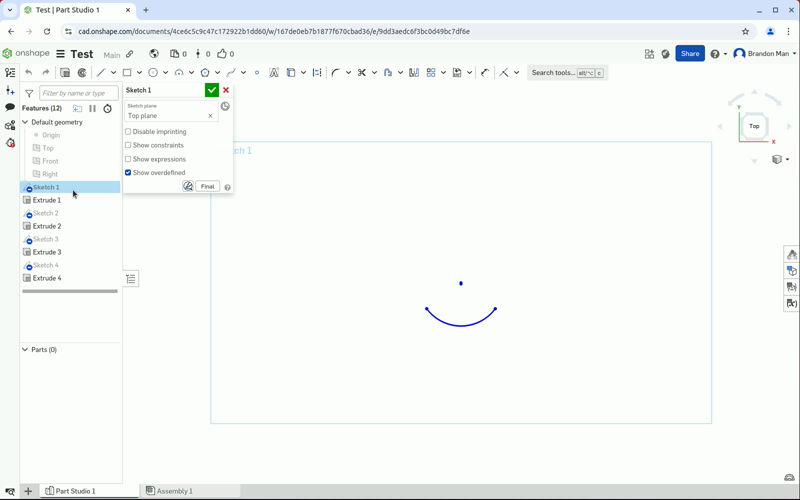
mouse_move(229, 92)
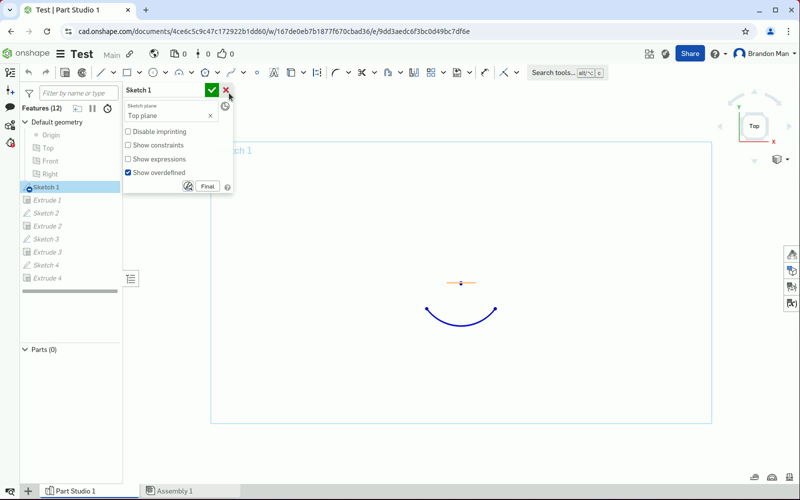
click(229, 92)
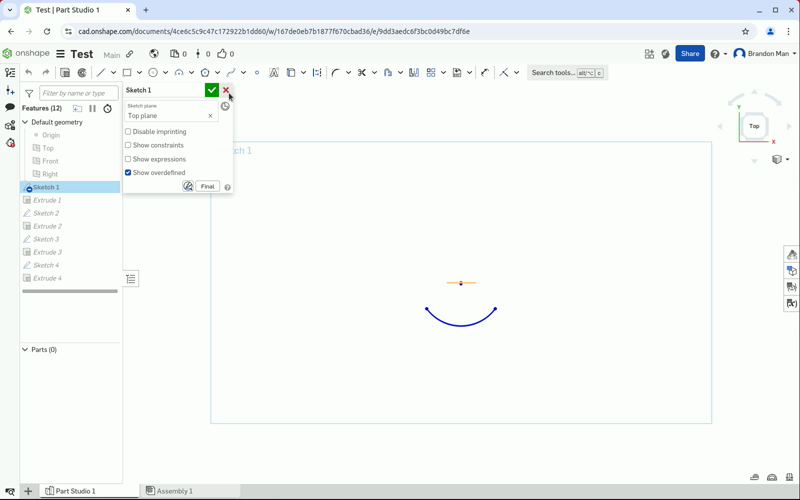
key(shift+s)
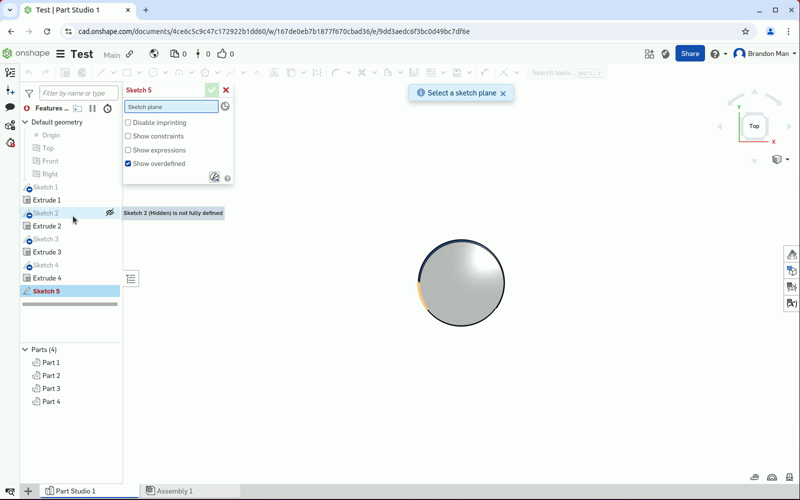
scroll(3)
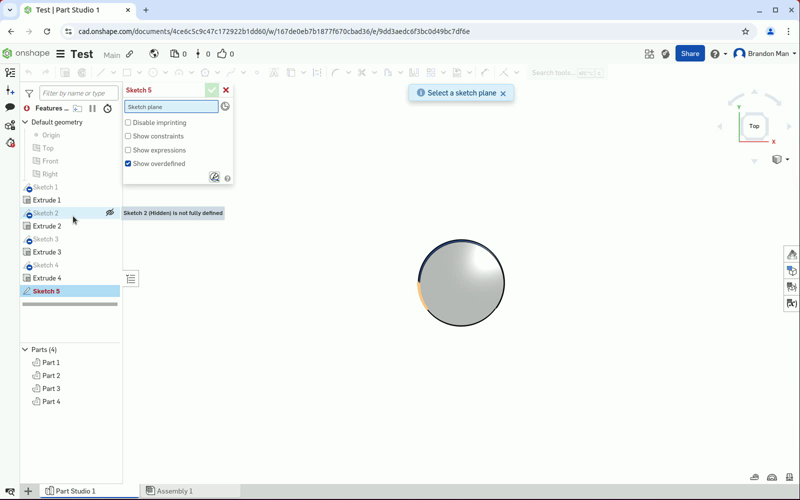
mouse_move(73, 150)
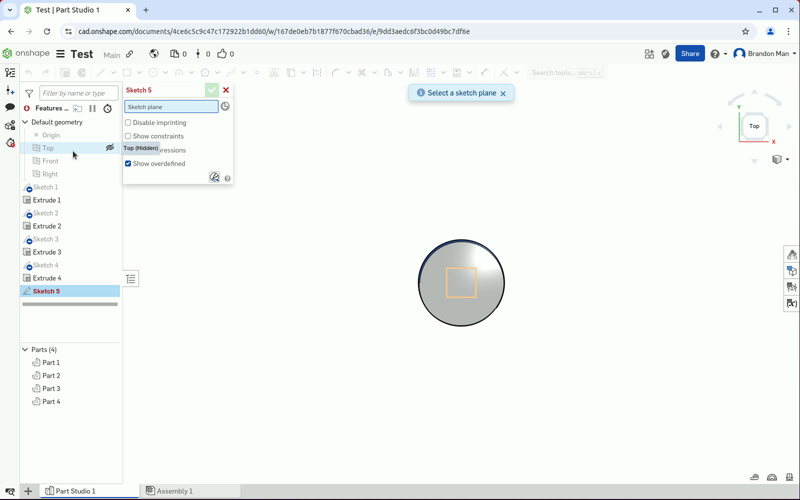
click(73, 150)
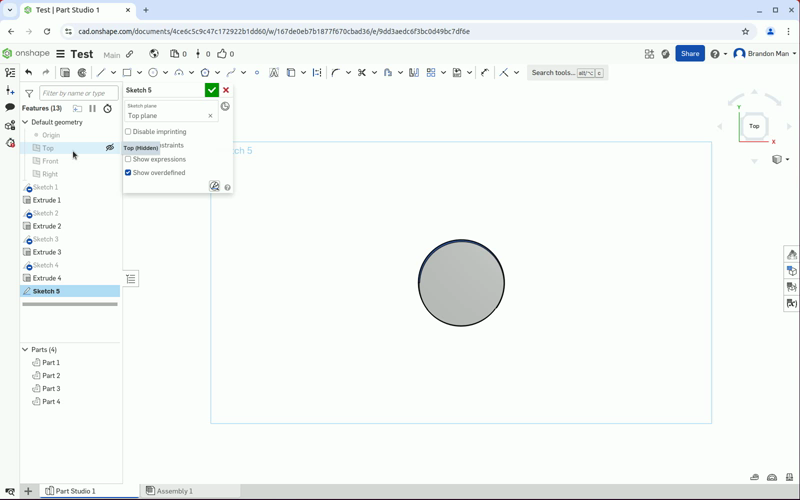
mouse_move(73, 352)
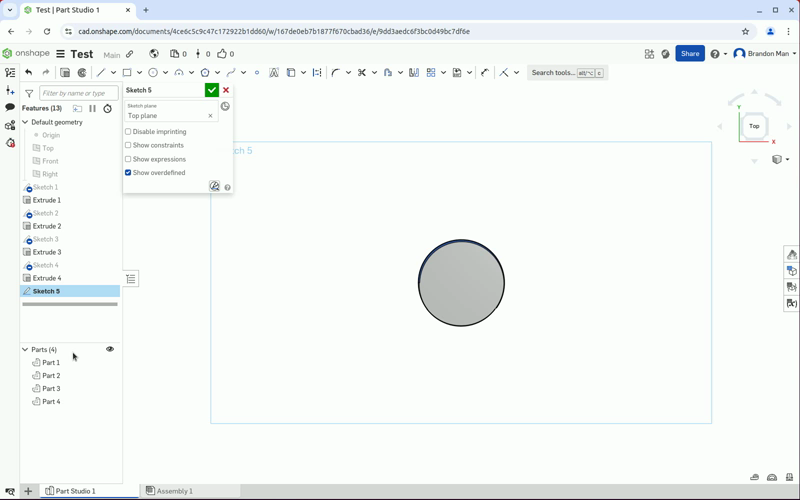
key(y)
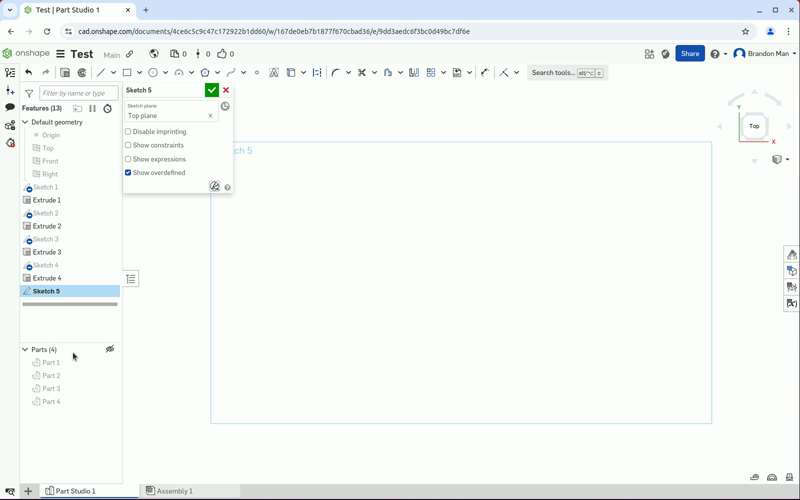
key(a)
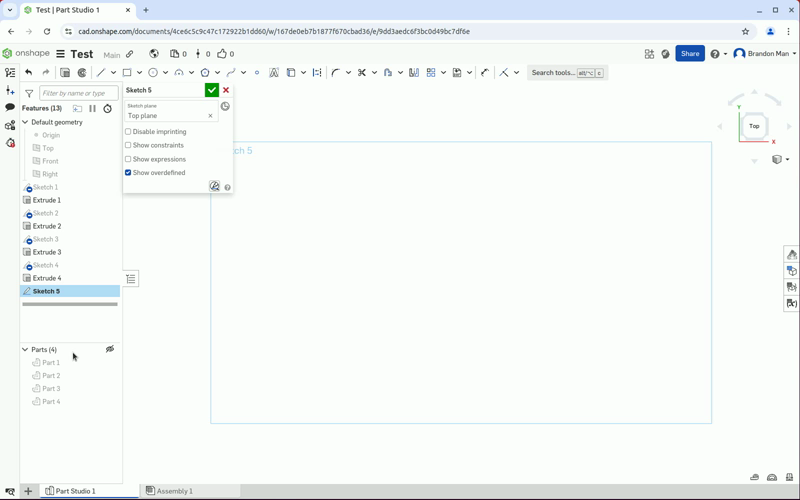
key_down(shift)
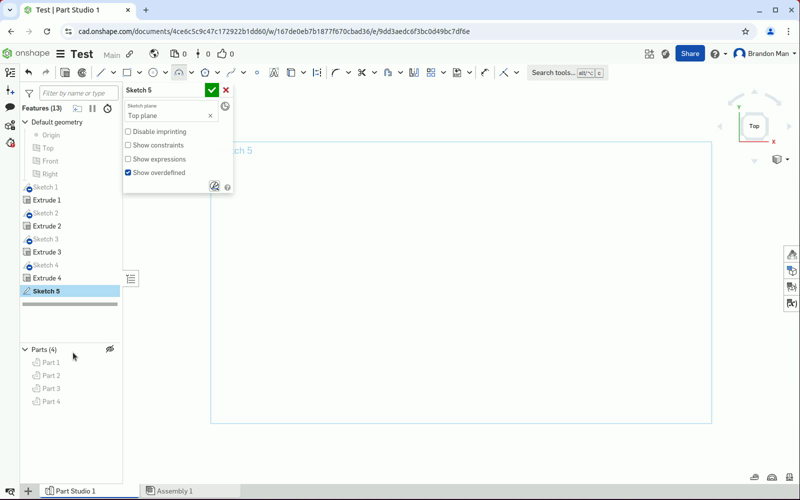
mouse_move(426, 308)
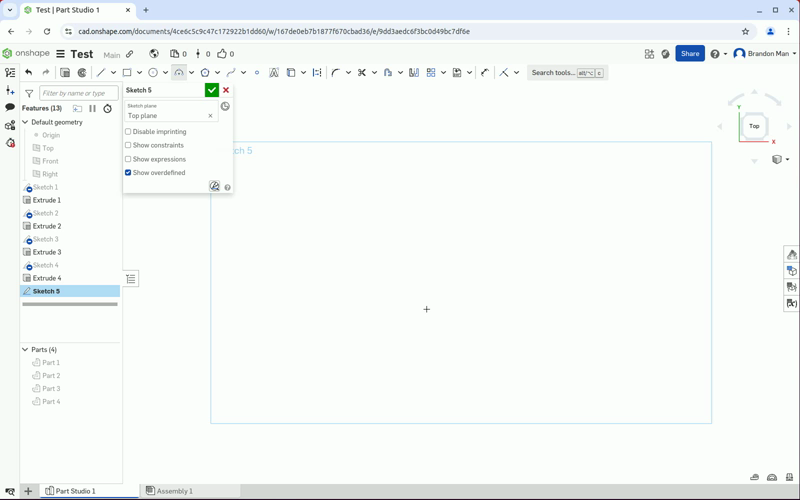
click(426, 308)
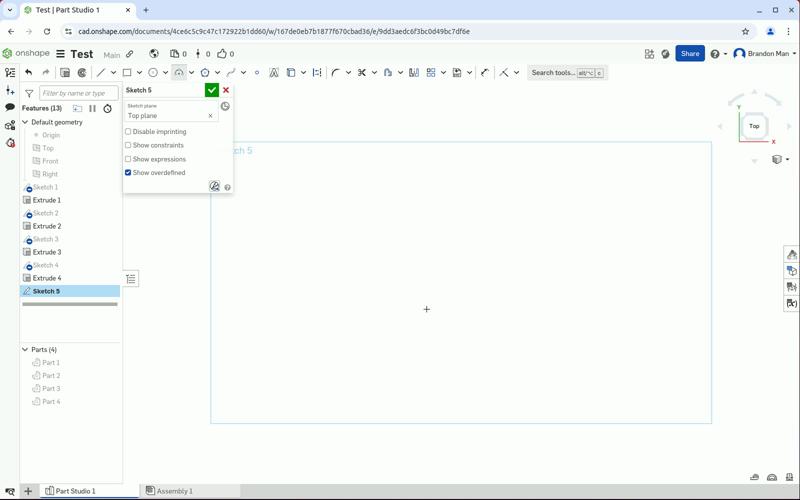
key_up(shift)
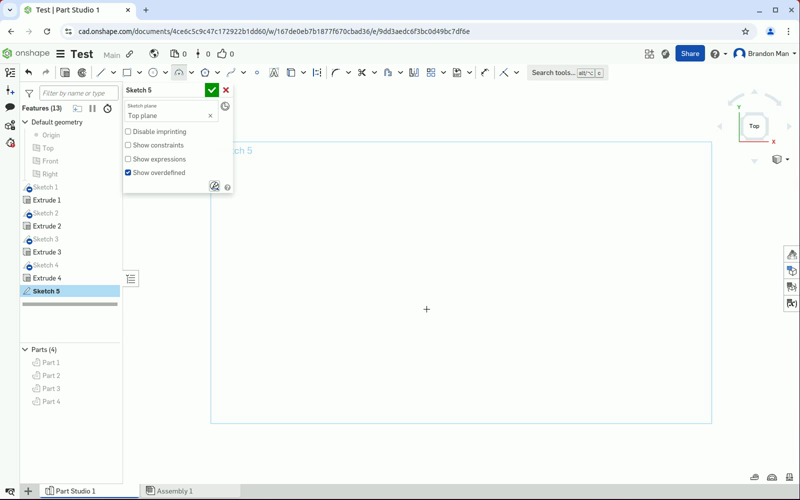
key_down(shift)
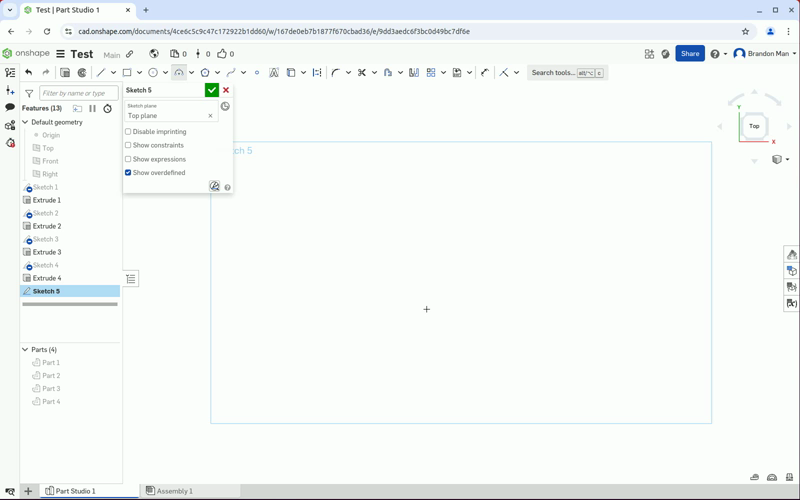
mouse_move(495, 308)
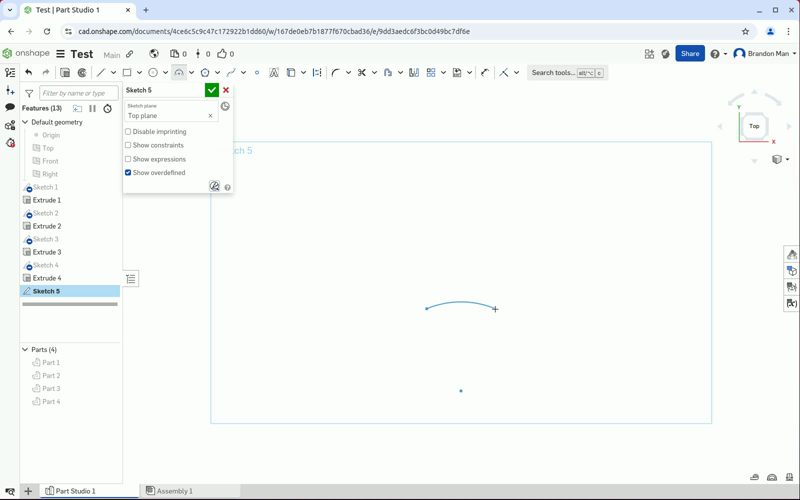
click(495, 308)
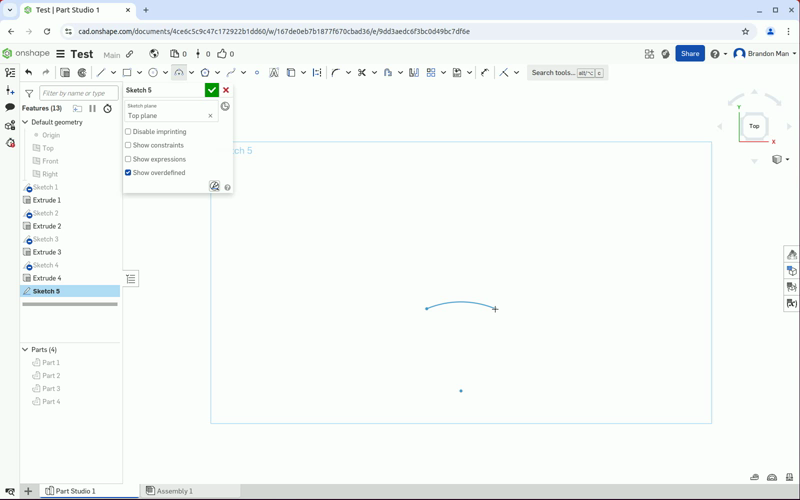
mouse_move(461, 325)
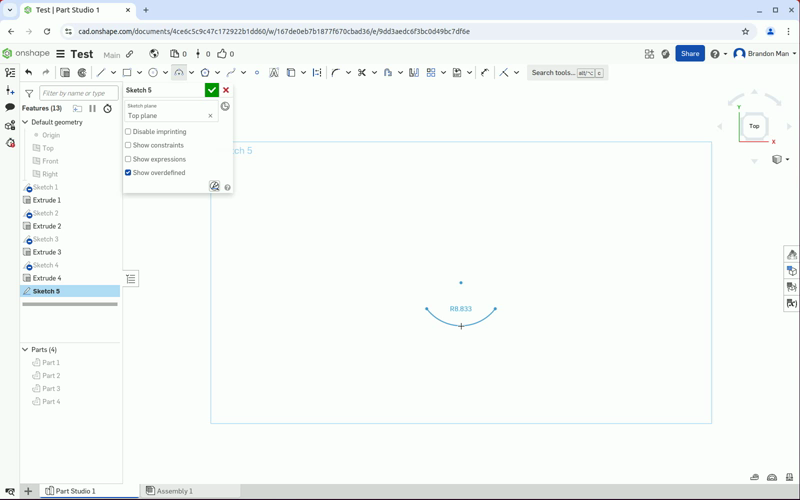
click(461, 325)
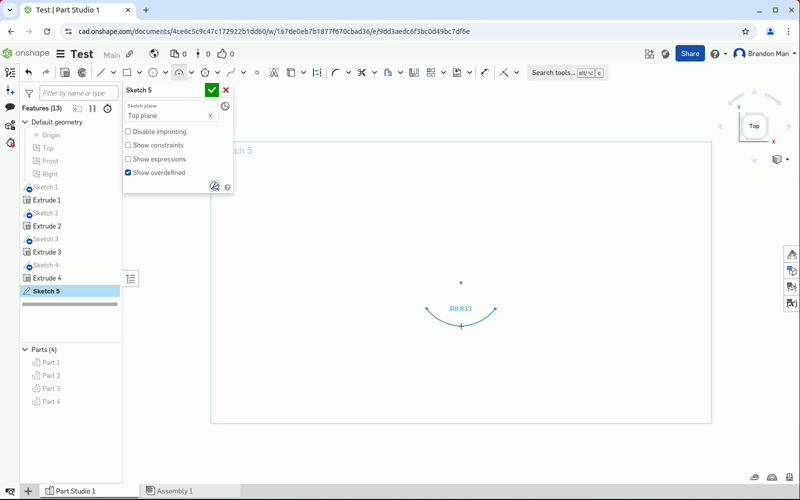
key_up(shift)
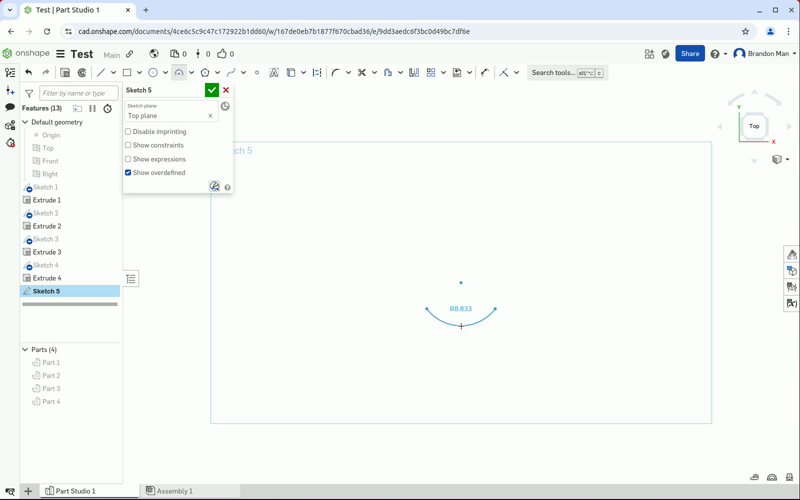
mouse_move(495, 308)
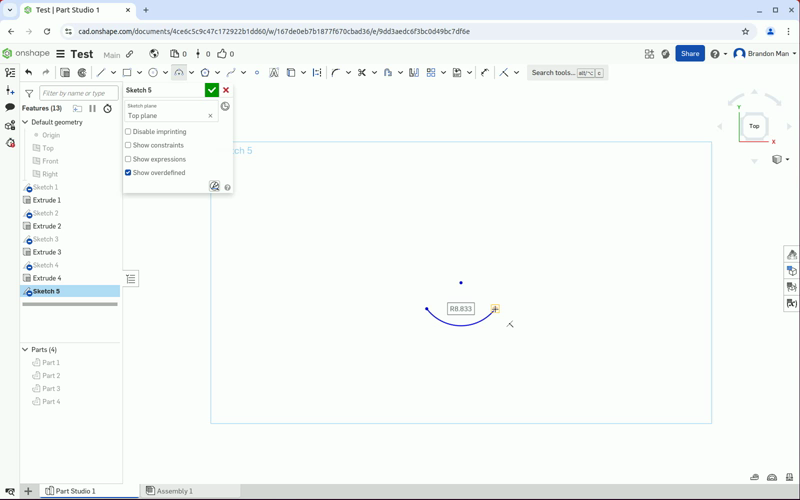
click(495, 308)
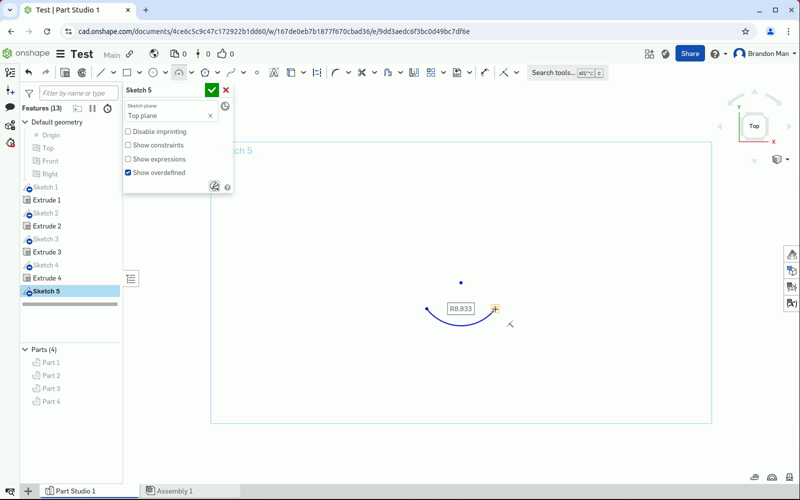
mouse_move(426, 308)
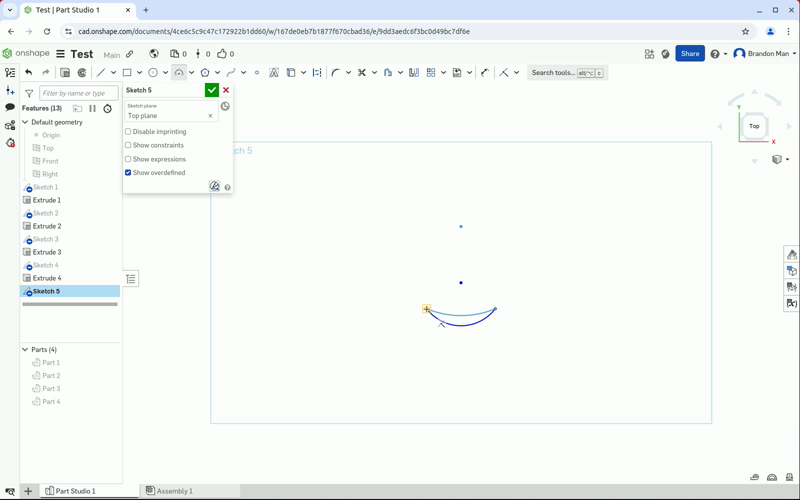
click(426, 308)
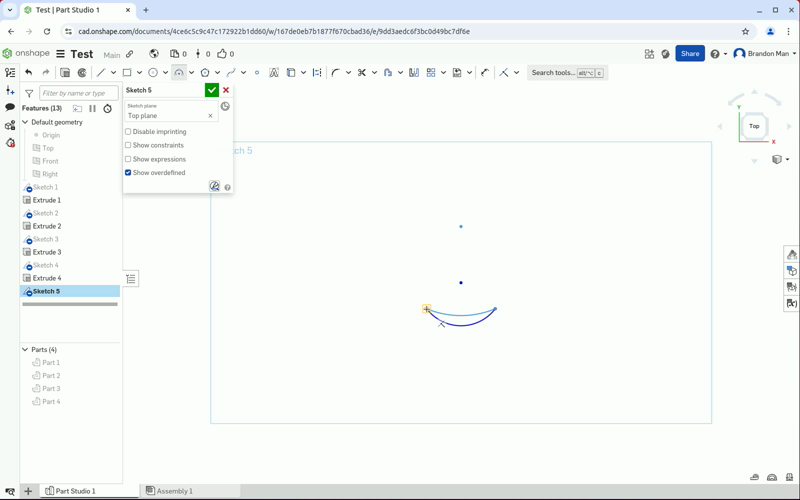
key_down(shift)
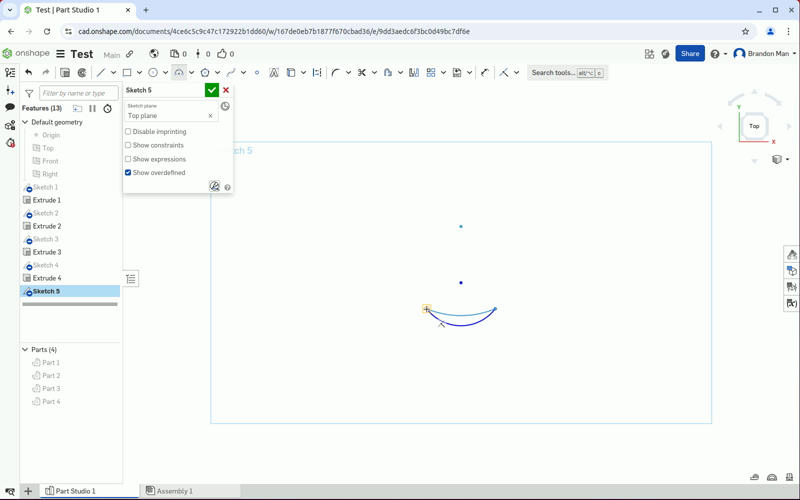
mouse_move(461, 241)
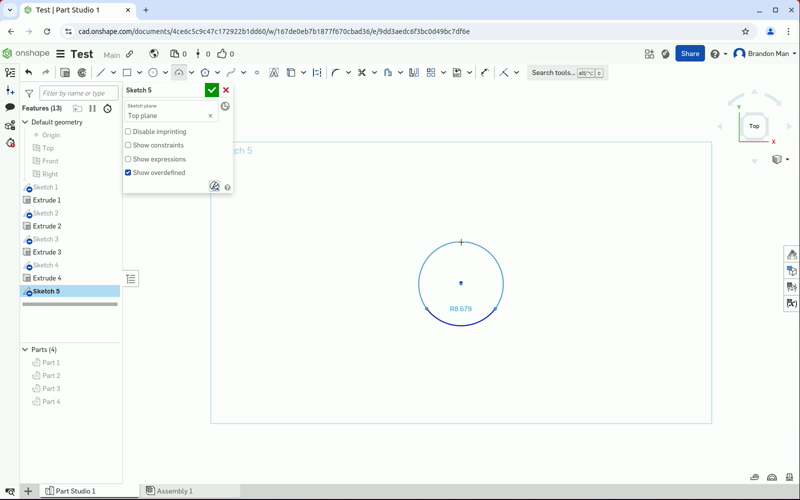
click(461, 241)
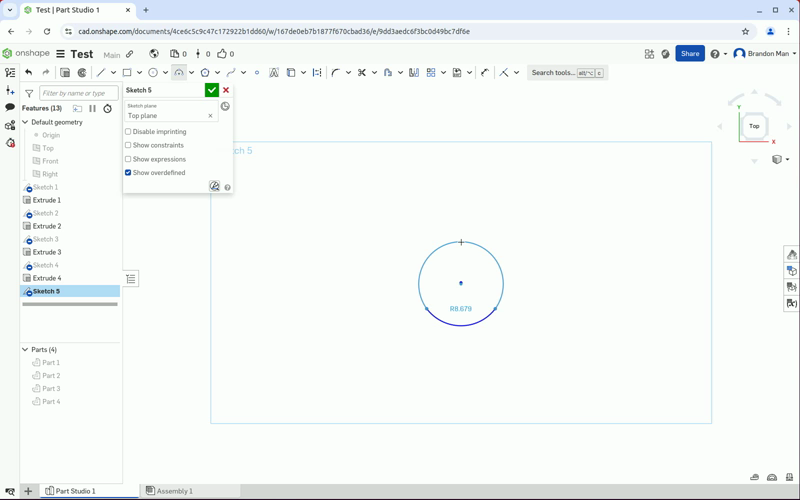
key_up(shift)
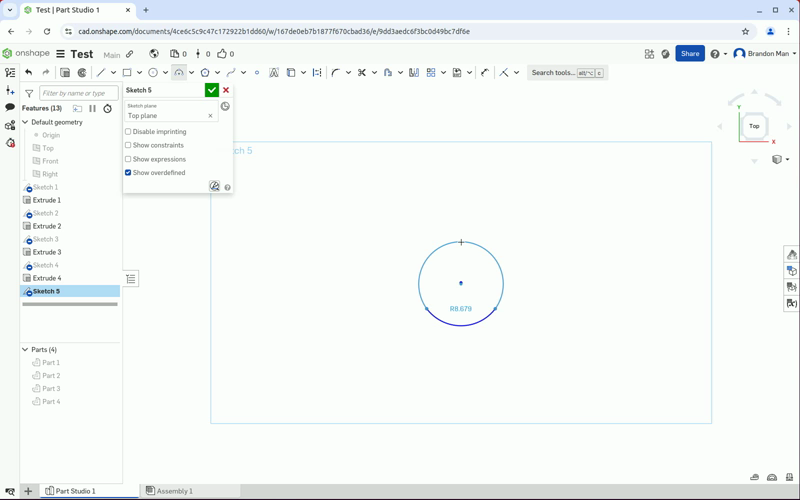
key(esc)
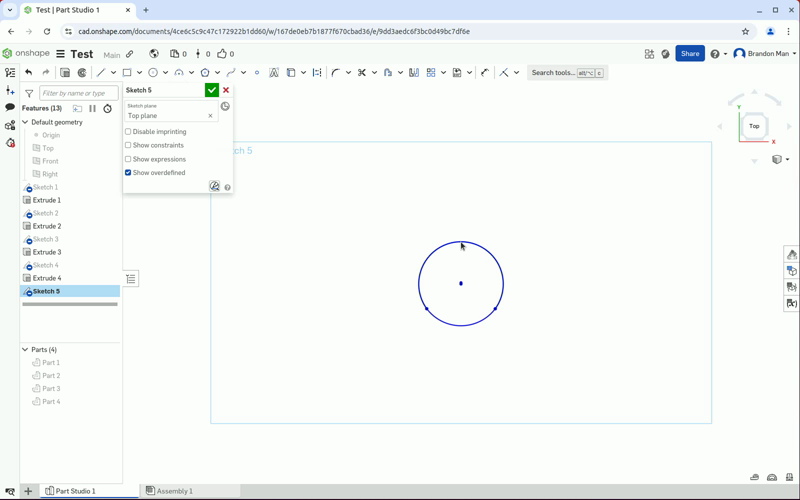
key(c)
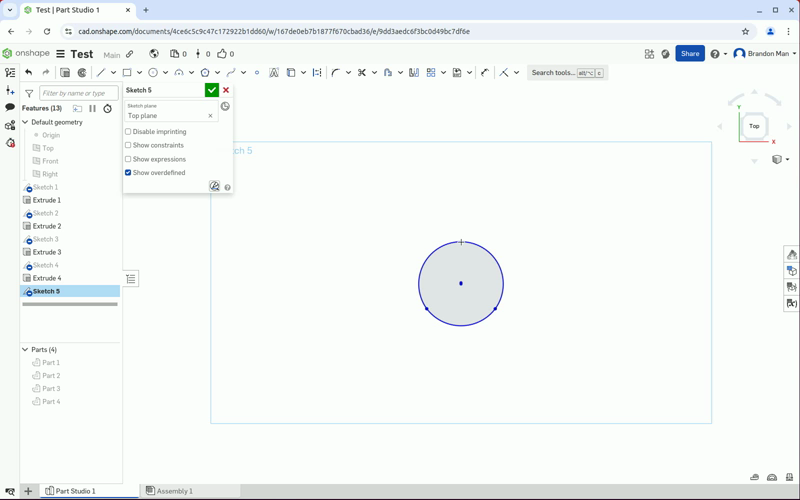
key_down(shift)
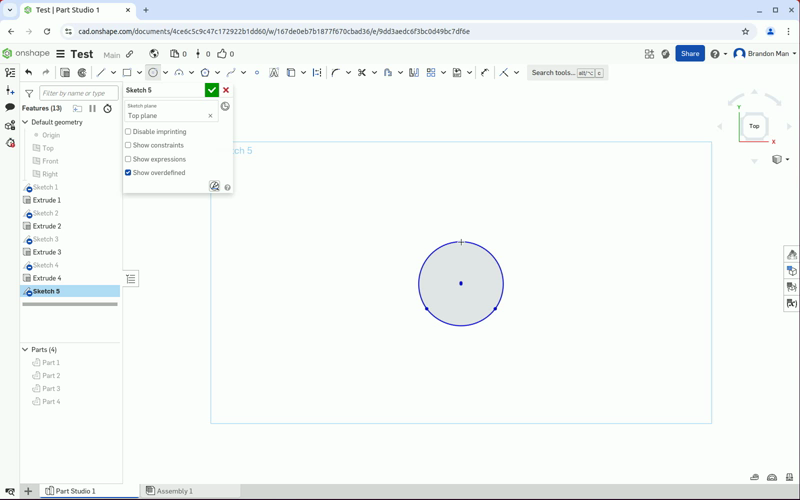
mouse_move(461, 282)
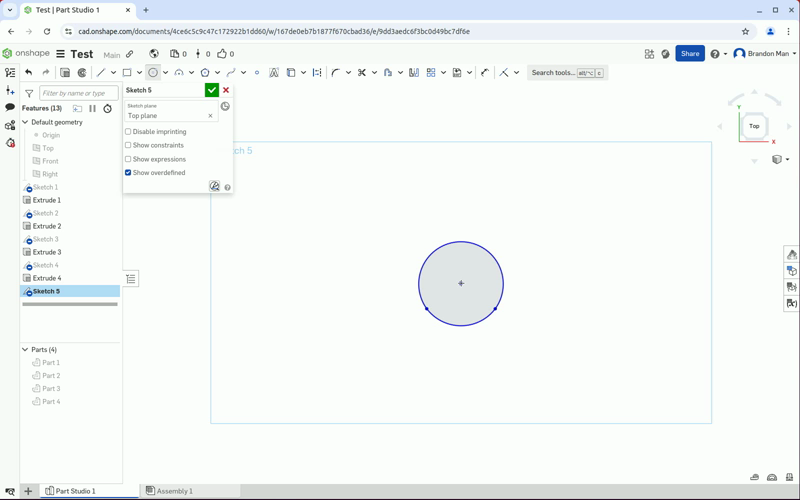
scroll(6)
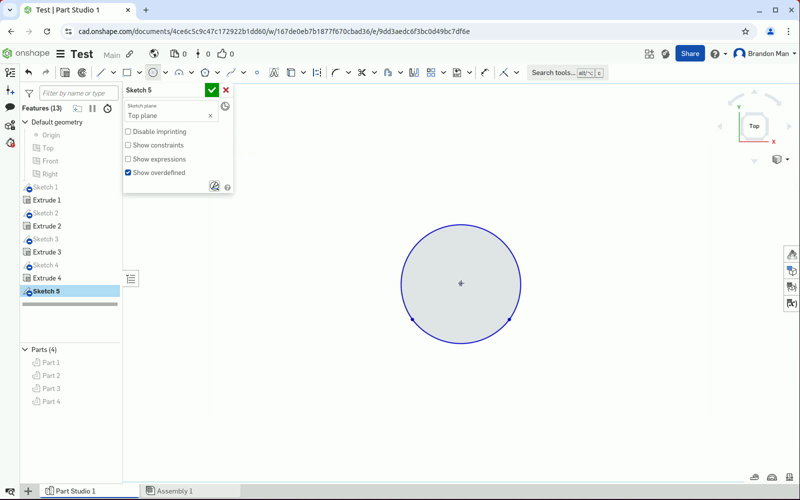
scroll(6)
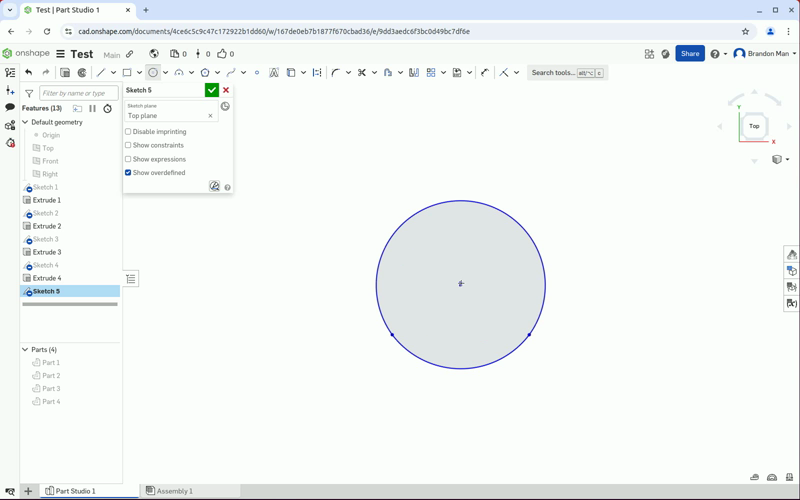
scroll(6)
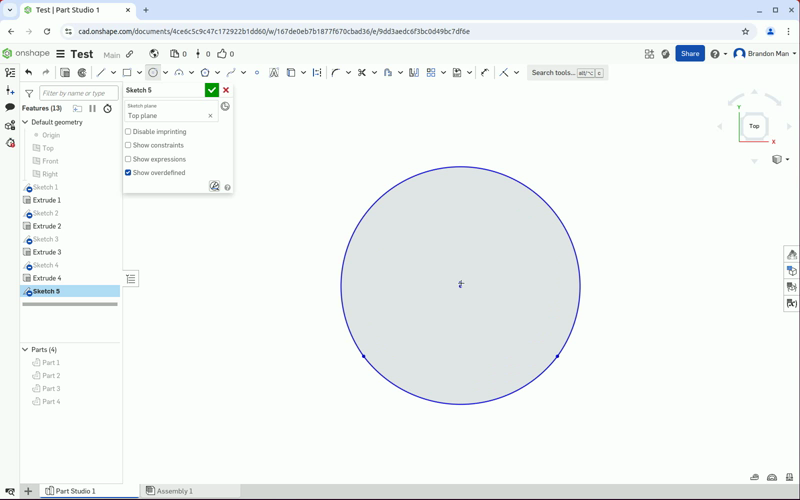
scroll(6)
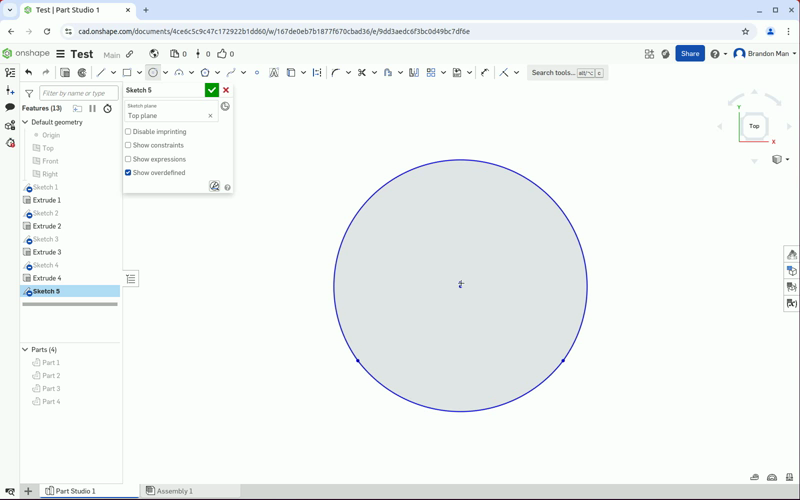
scroll(6)
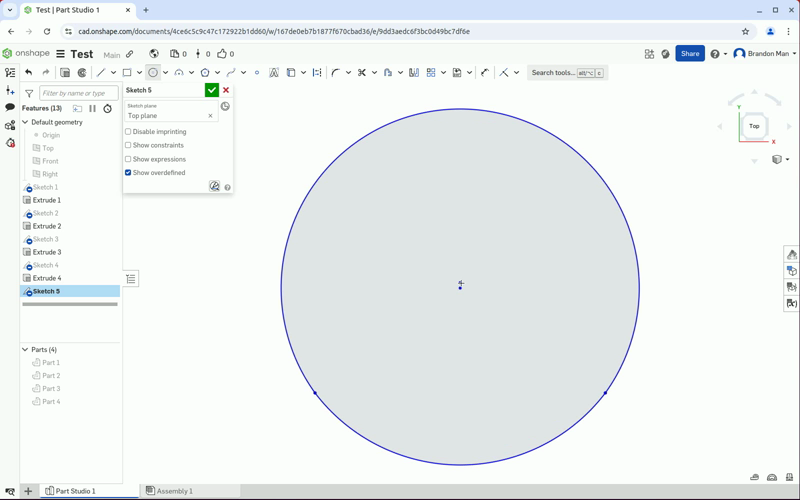
scroll(6)
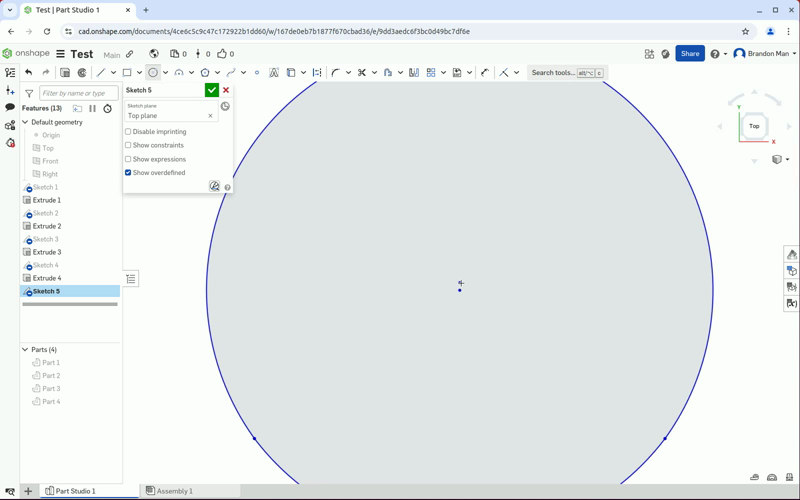
scroll(6)
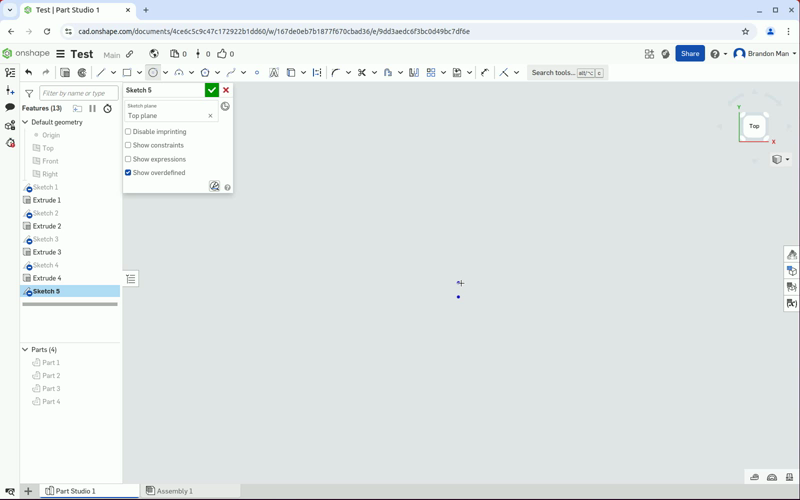
click(461, 282)
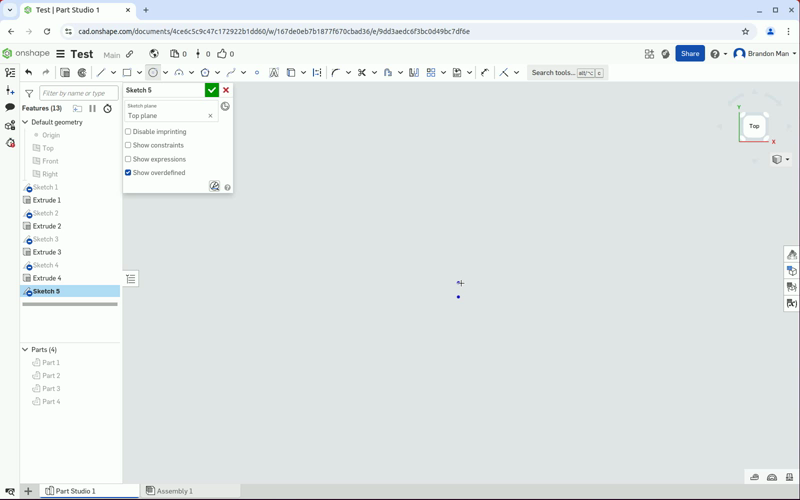
scroll(-6)
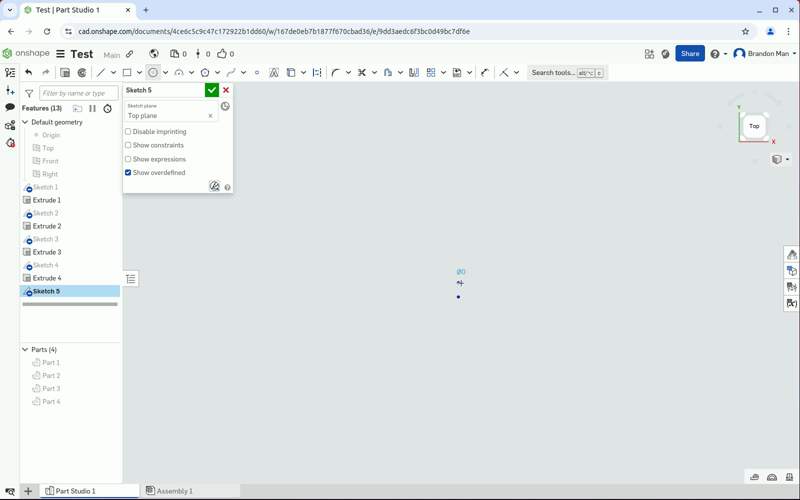
scroll(-6)
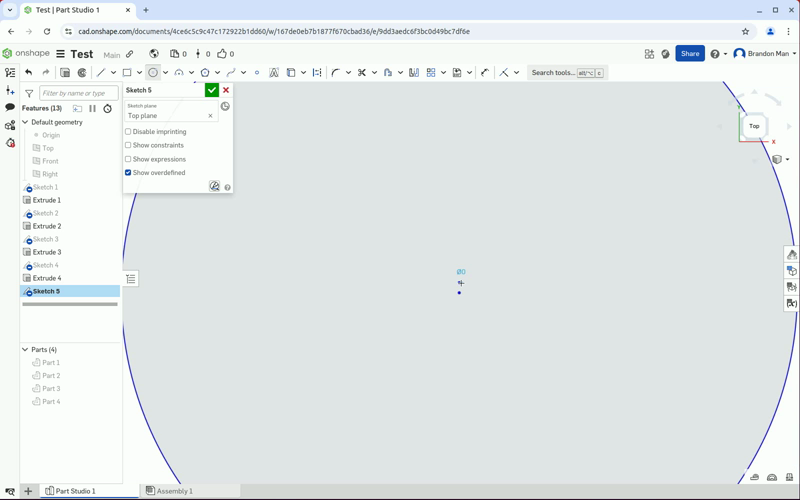
scroll(-6)
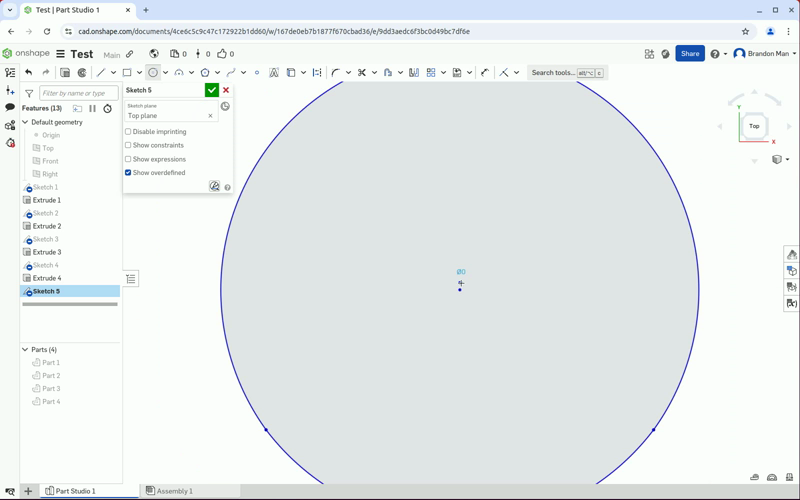
scroll(-6)
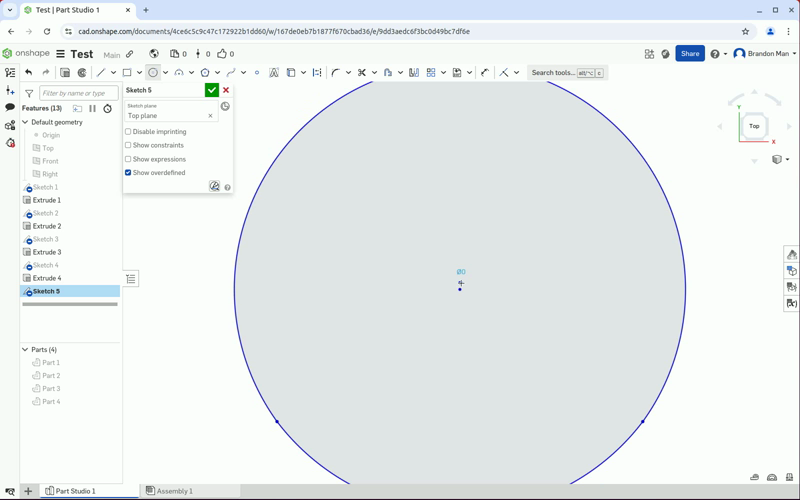
scroll(-6)
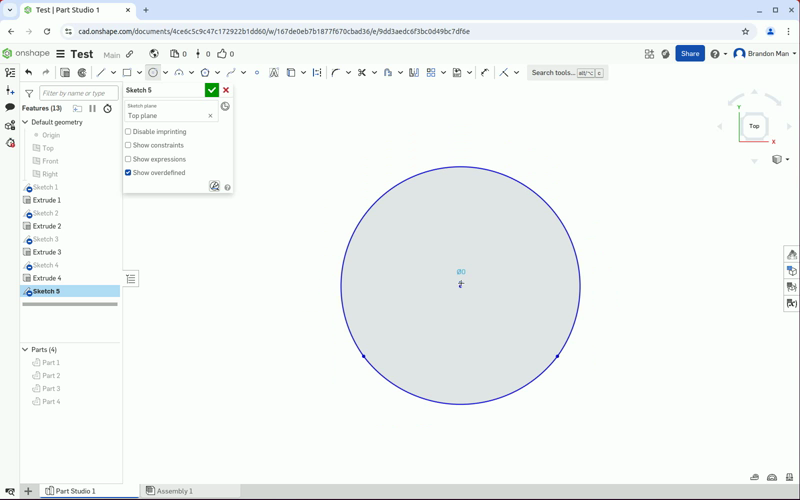
scroll(-6)
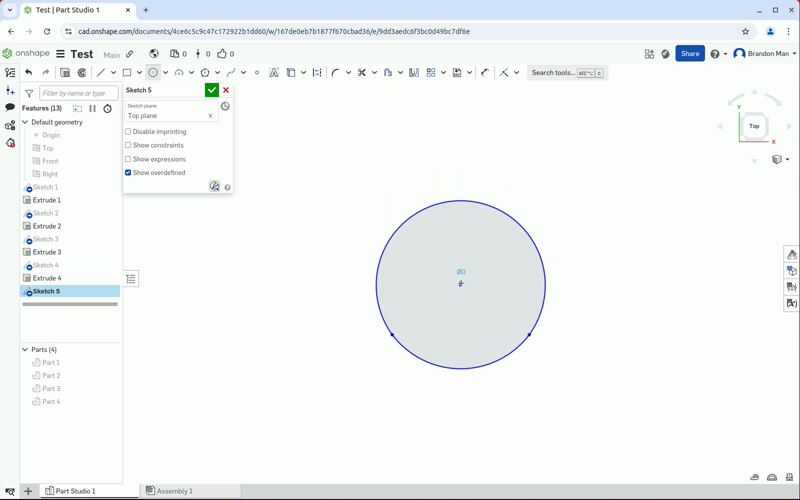
scroll(-6)
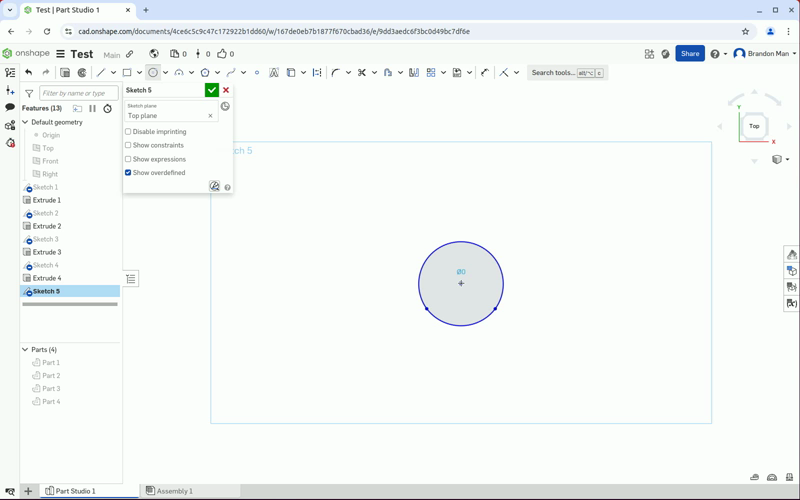
key_up(shift)
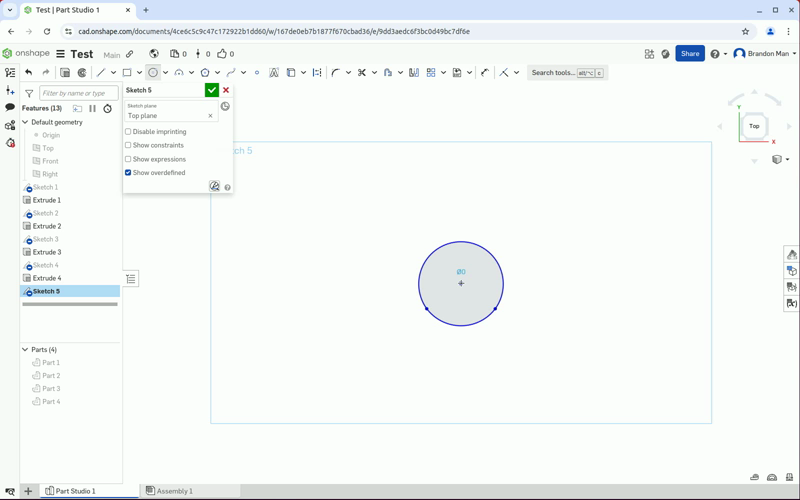
mouse_move(502, 282)
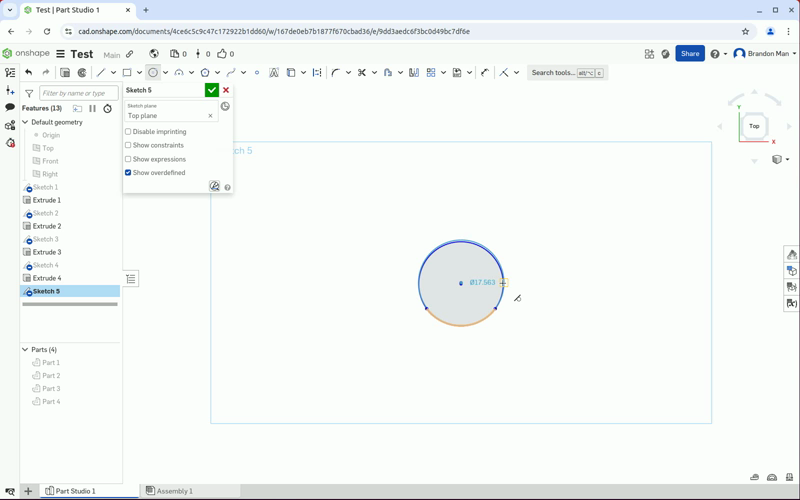
click(502, 282)
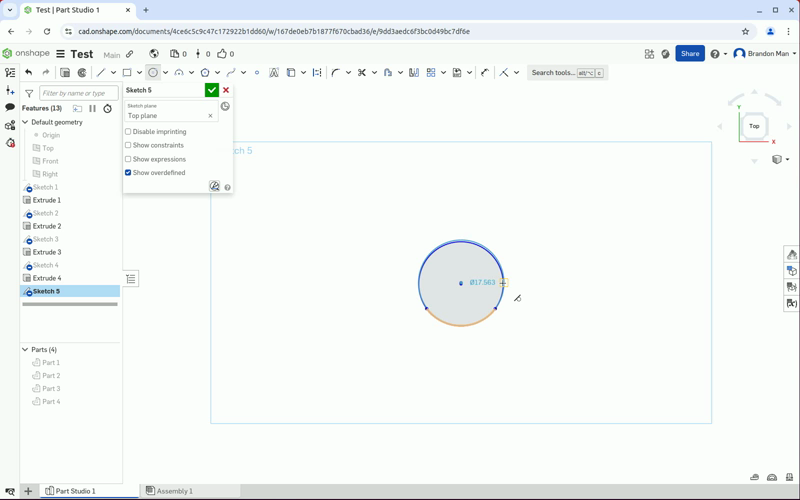
key(esc)
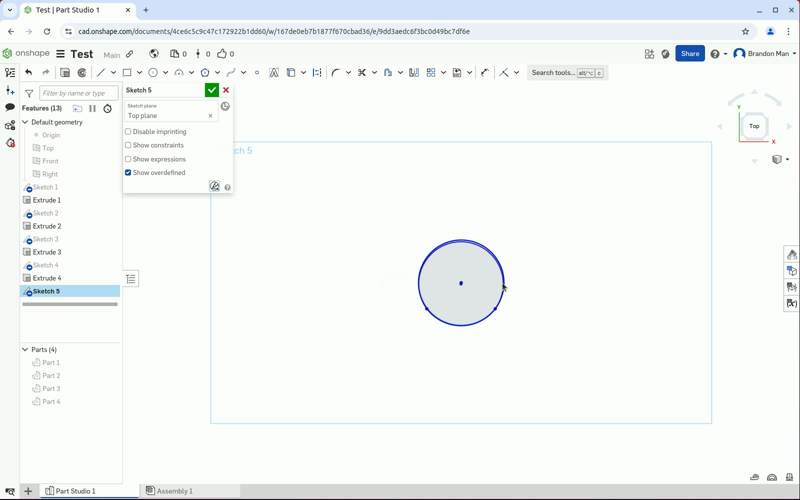
mouse_move(446, 321)
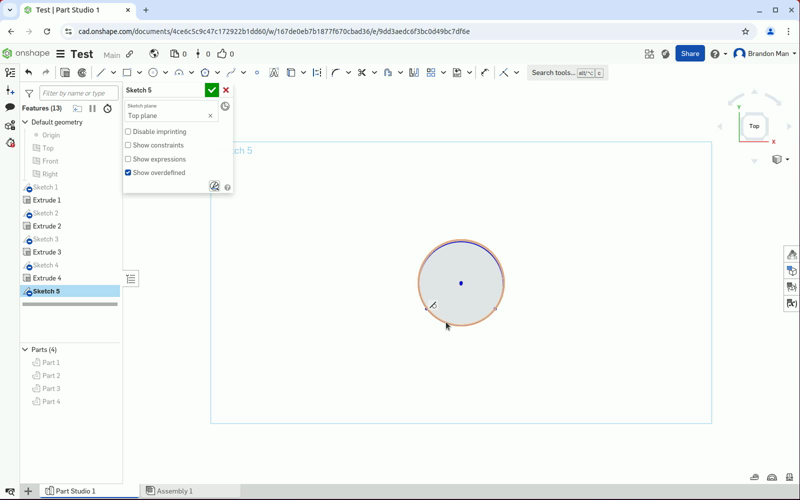
scroll(6)
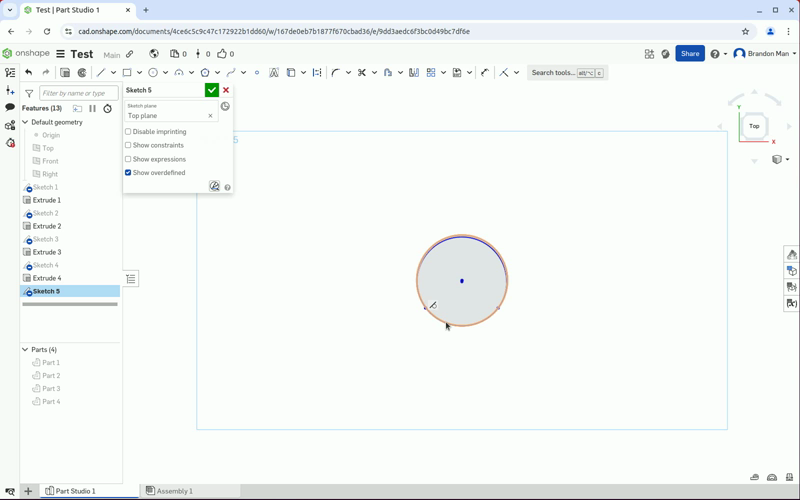
scroll(6)
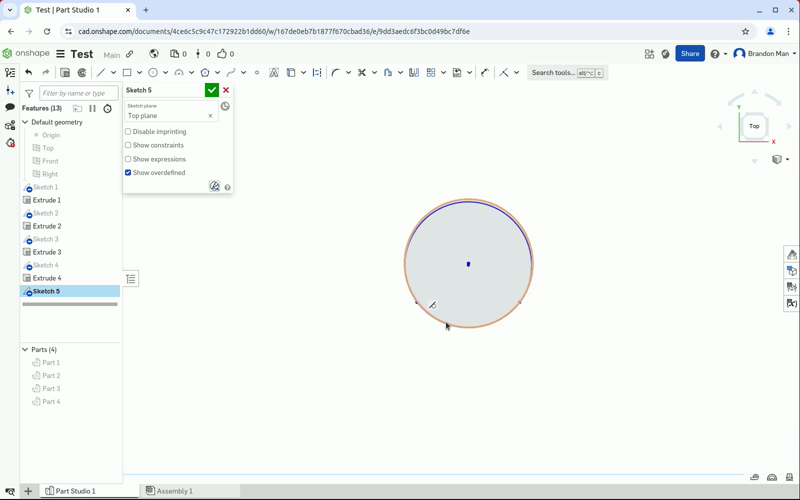
scroll(6)
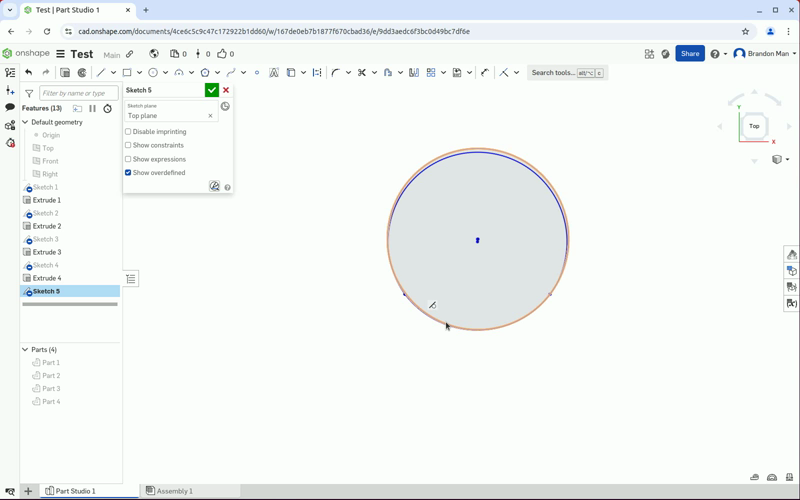
scroll(6)
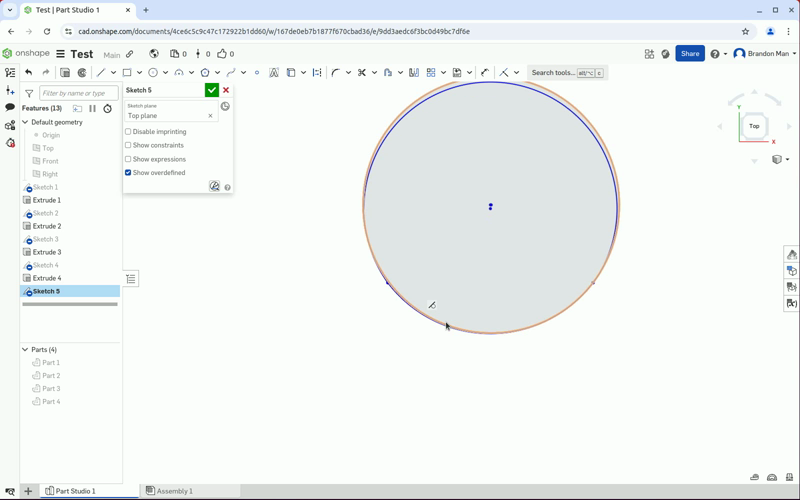
scroll(6)
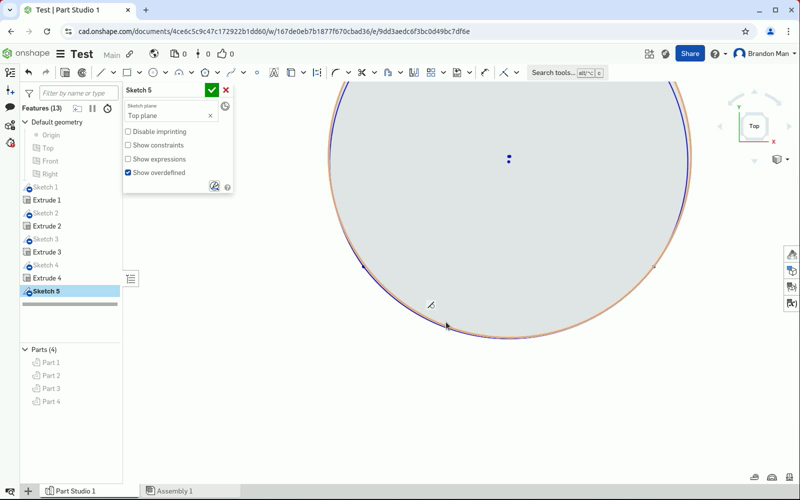
scroll(6)
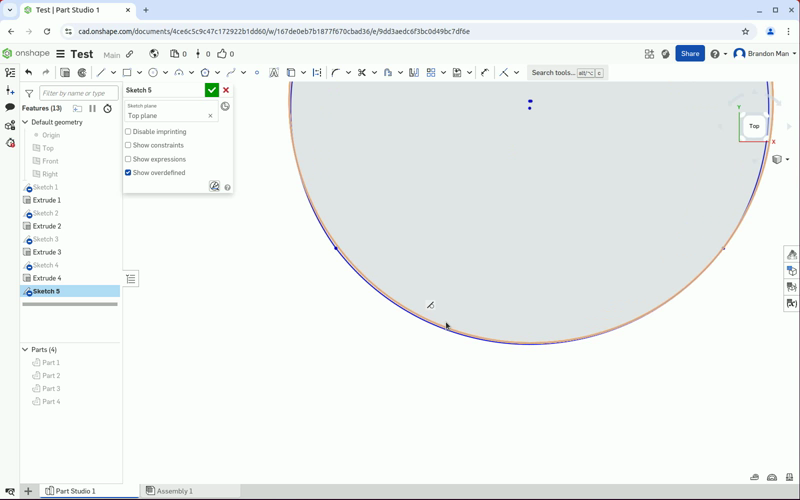
scroll(6)
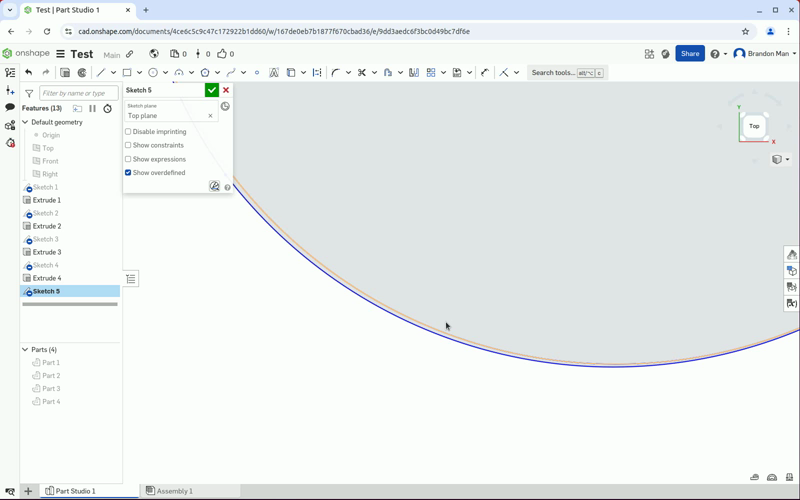
click(446, 321)
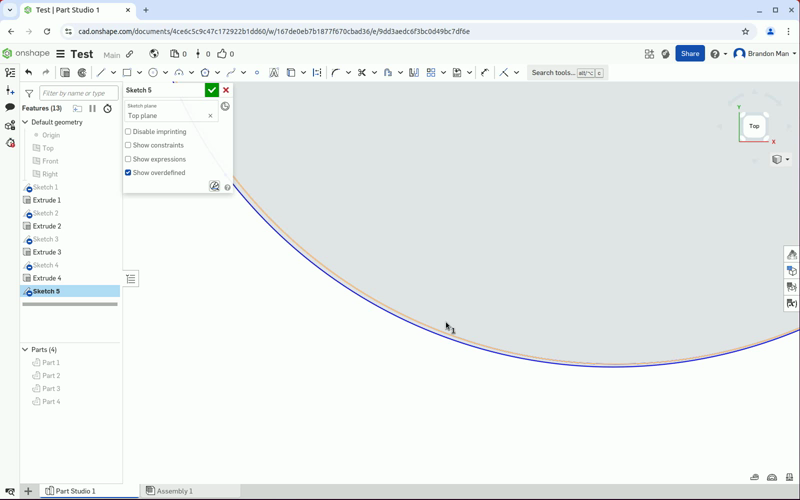
scroll(-6)
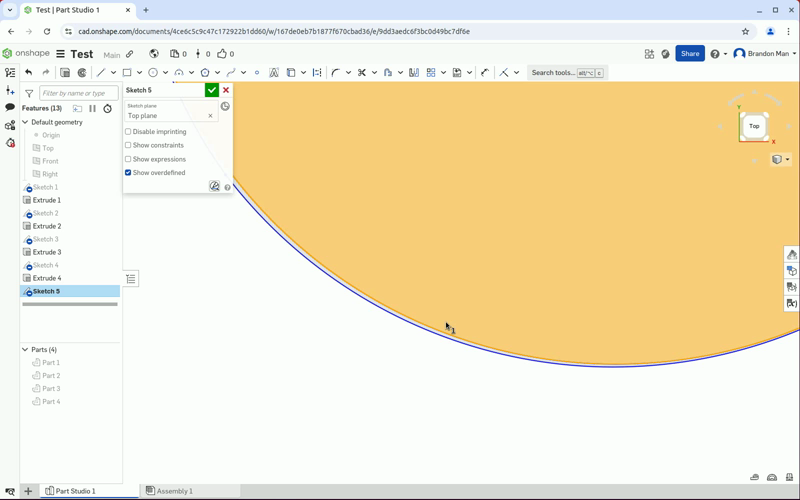
scroll(-6)
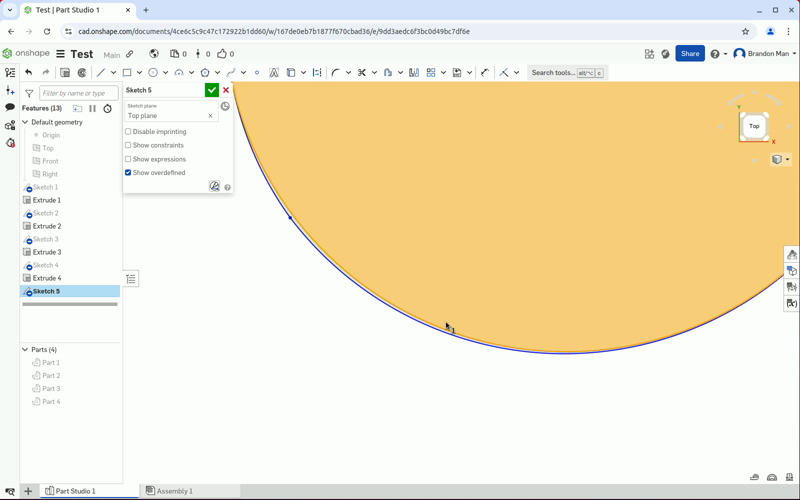
scroll(-6)
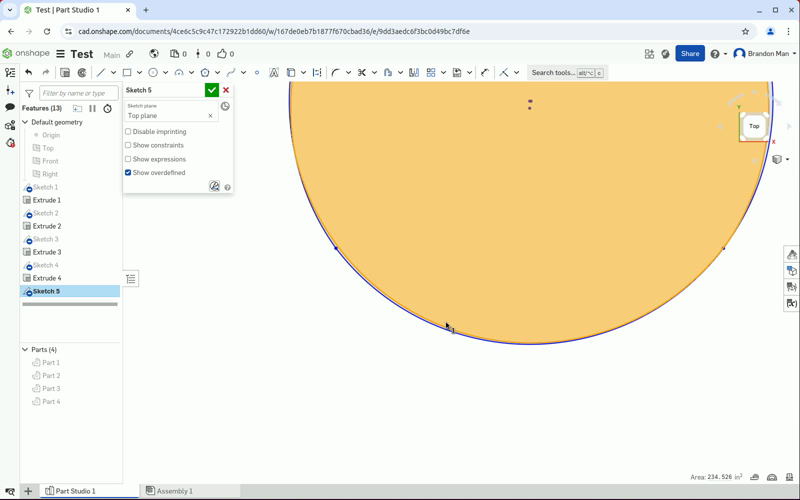
scroll(-6)
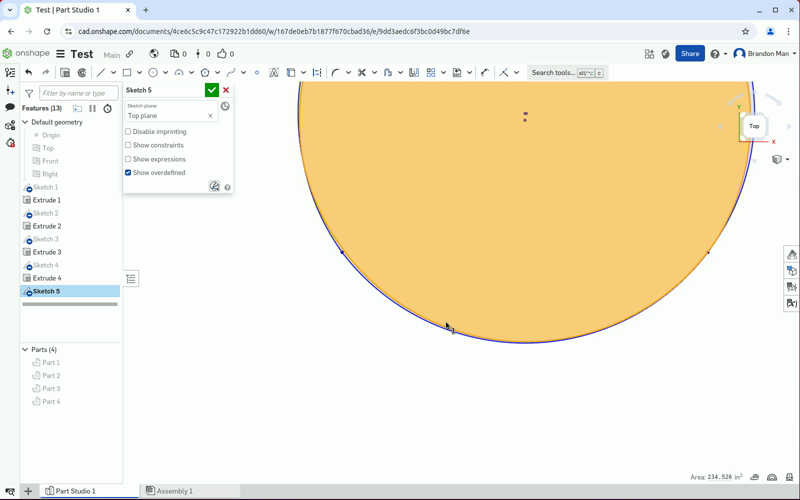
scroll(-6)
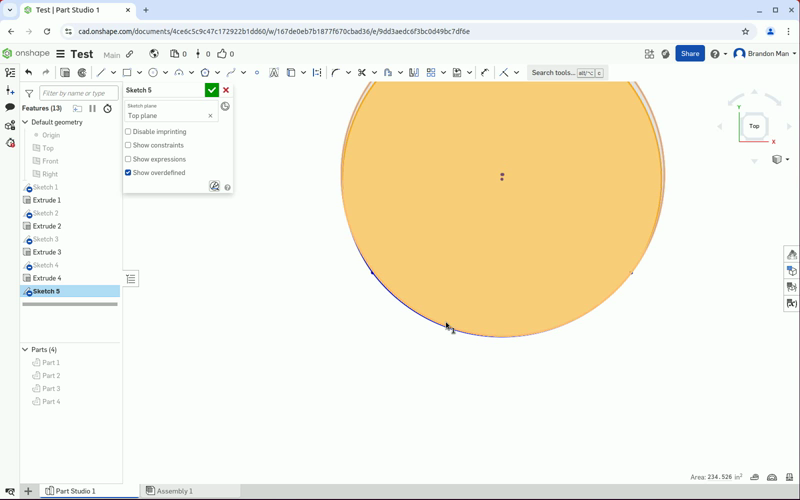
scroll(-6)
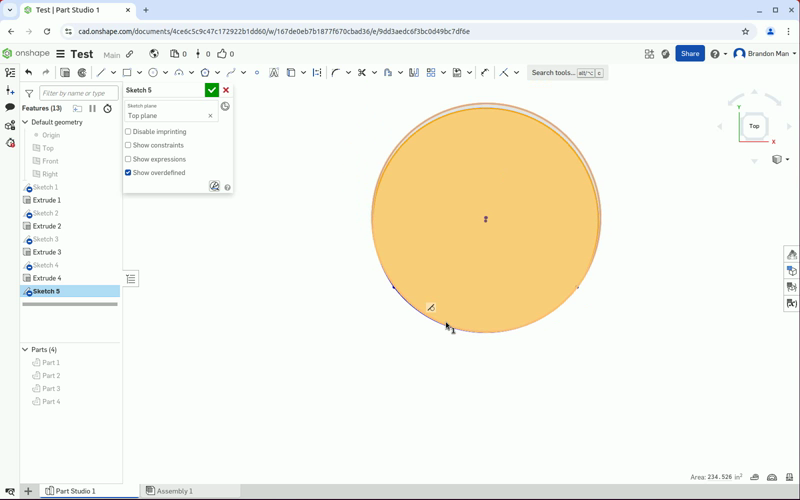
scroll(-6)
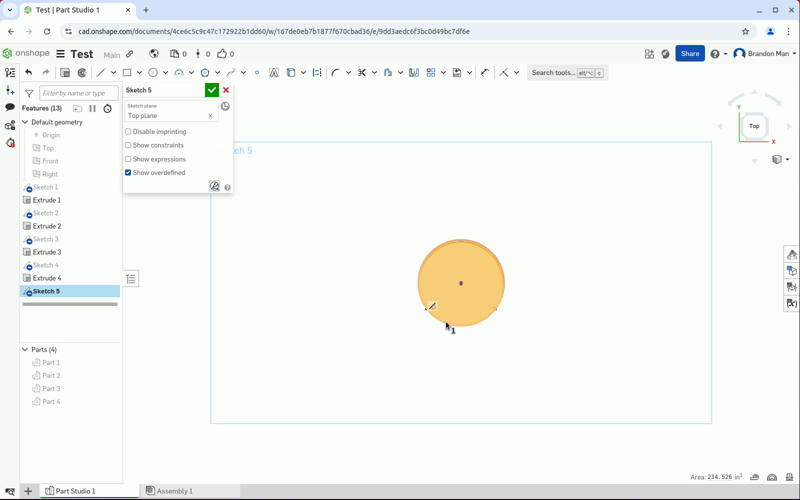
mouse_move(73, 352)
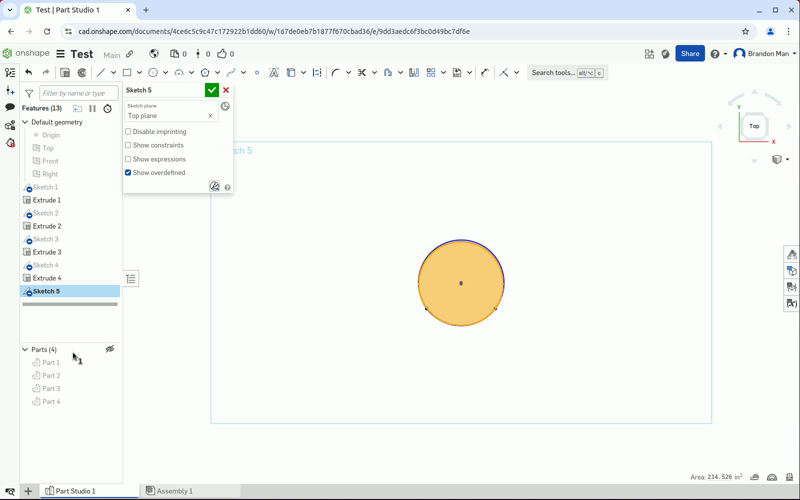
key(shift+y)
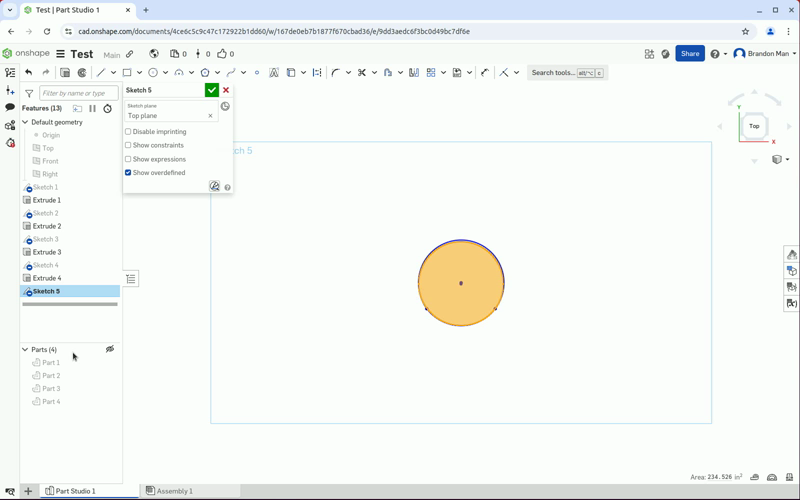
key(shift+e)
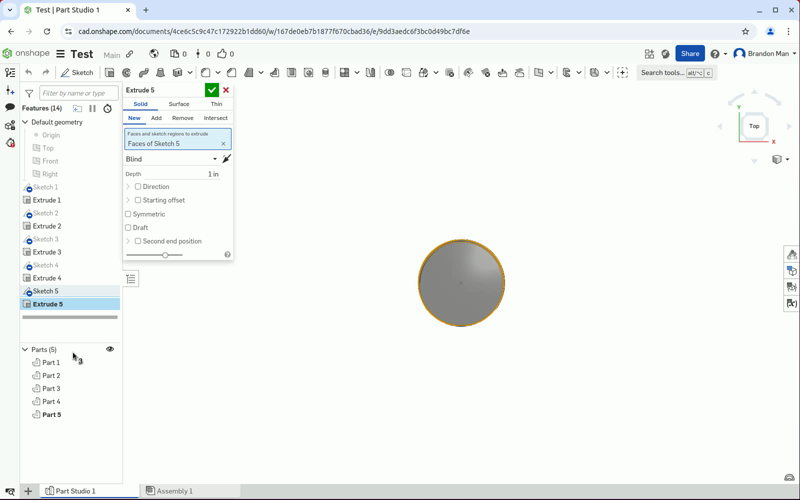
mouse_move(143, 106)
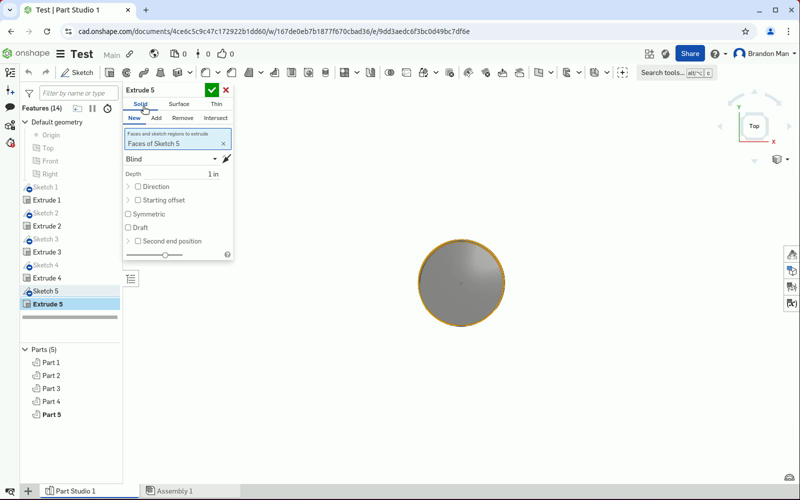
click(143, 106)
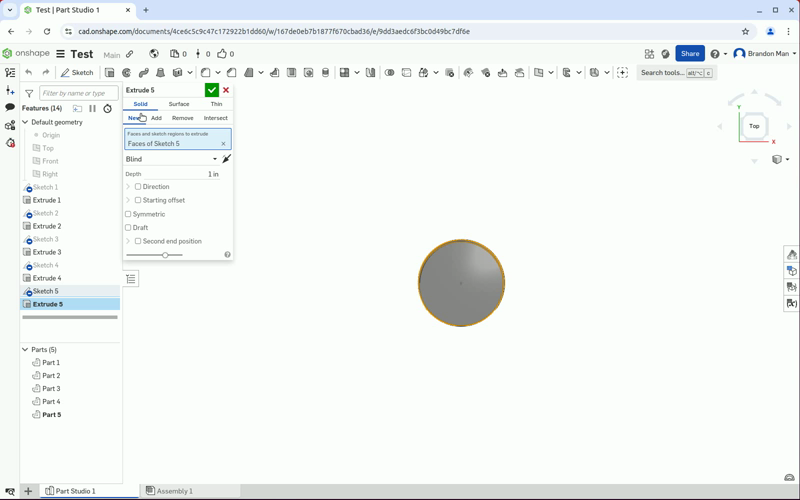
mouse_move(137, 120)
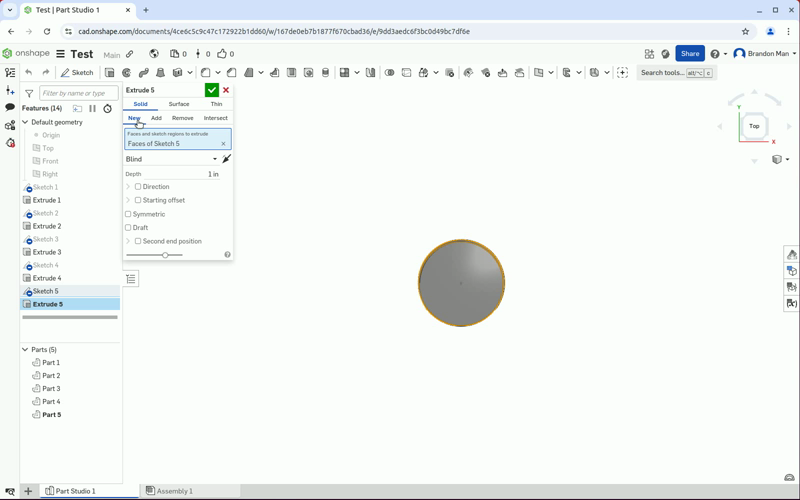
click(137, 120)
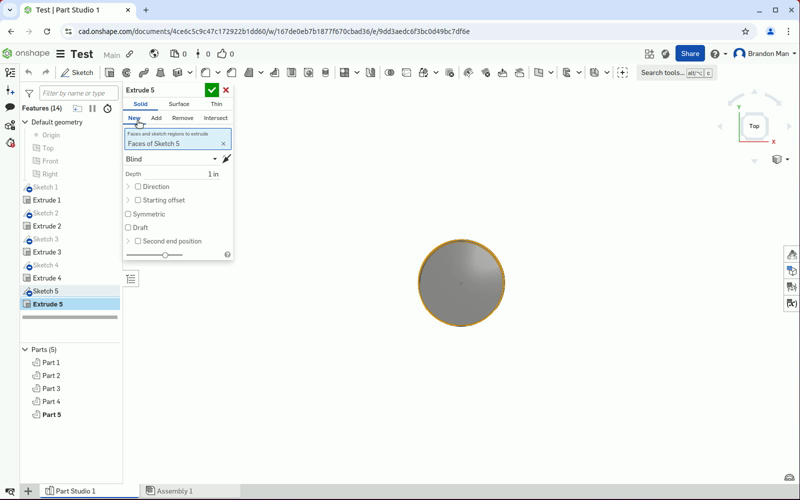
key(tab, 4)
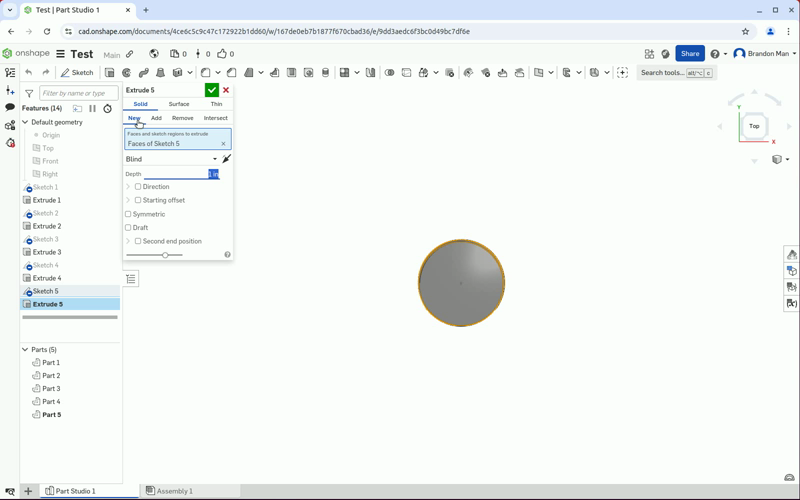
text(23.108)
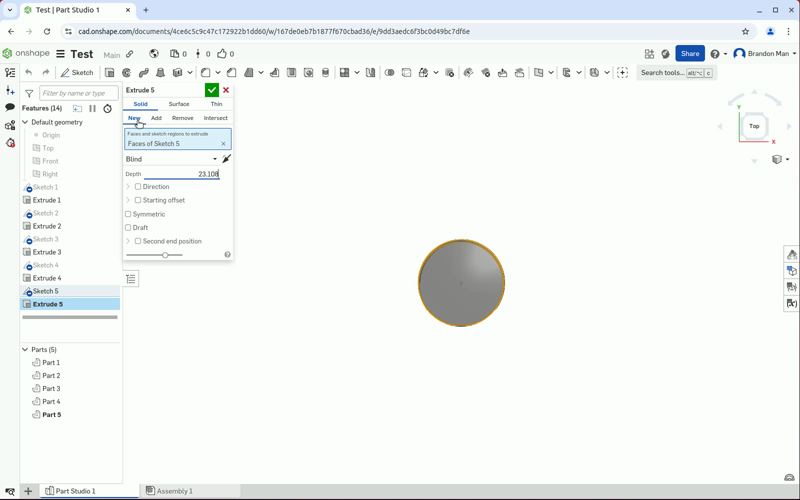
key(enter)
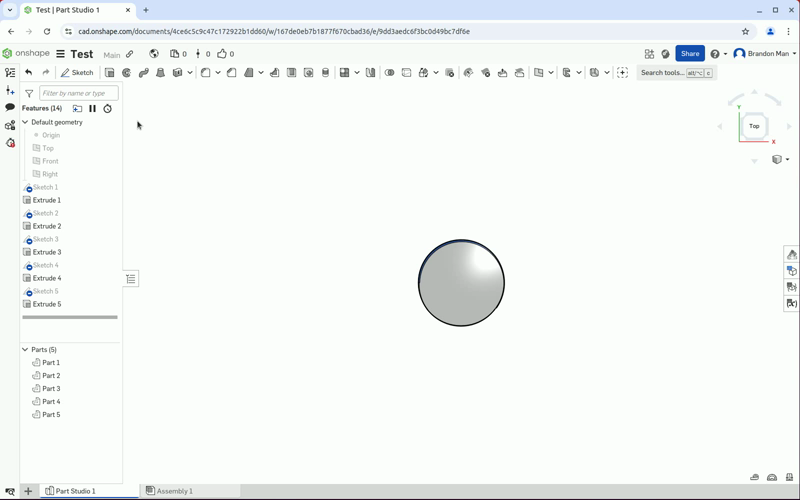
key(shift+h)
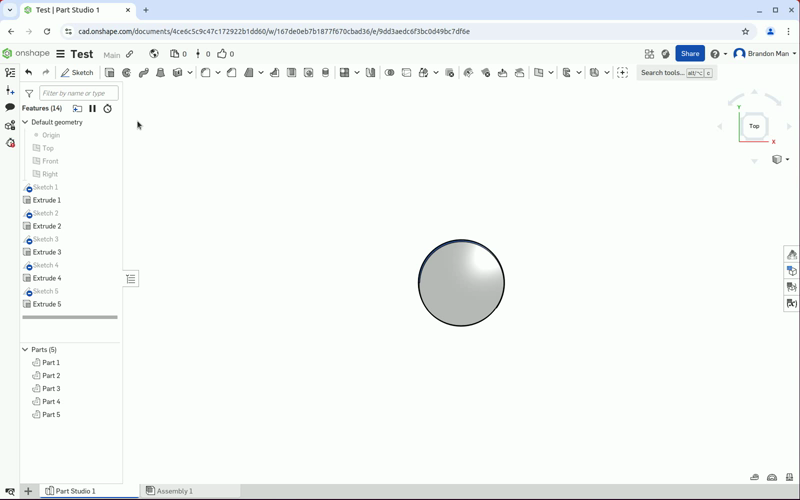
key(shift+h)
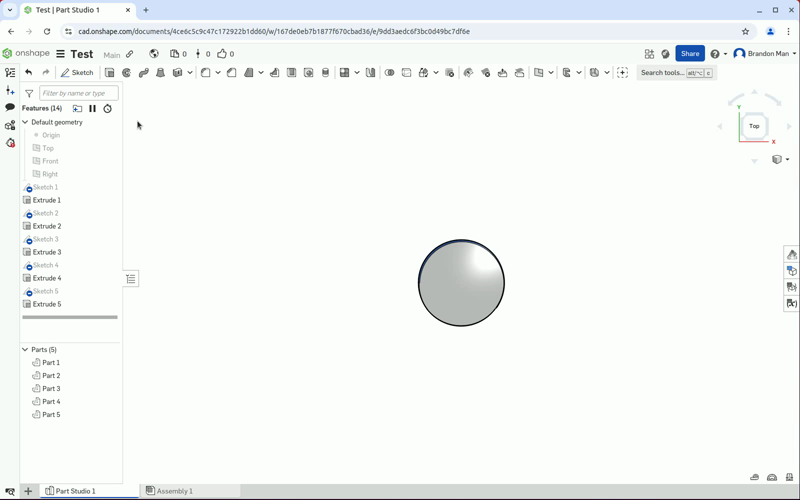
mouse_move(73, 189)
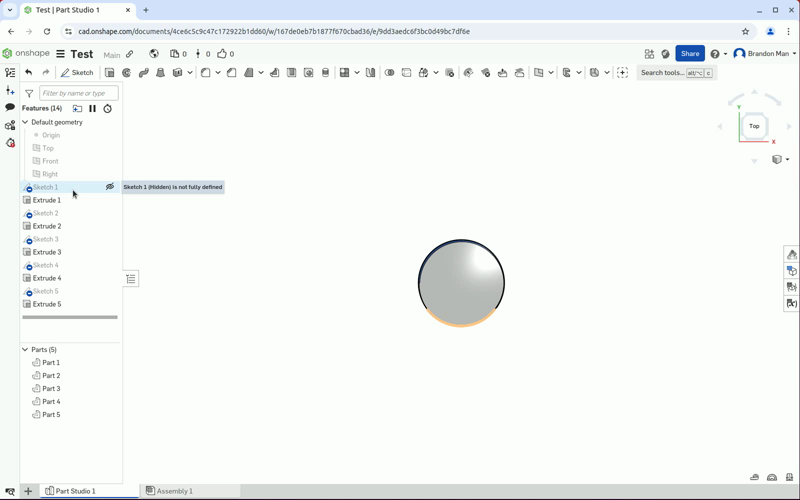
click(73, 189)
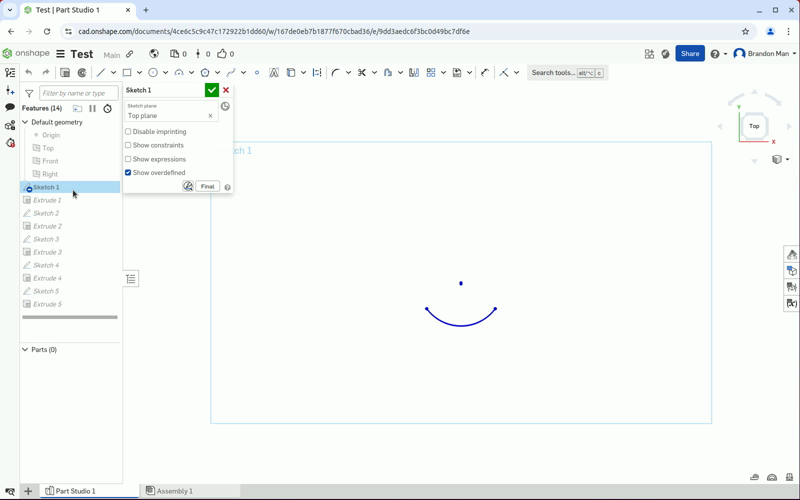
mouse_move(229, 92)
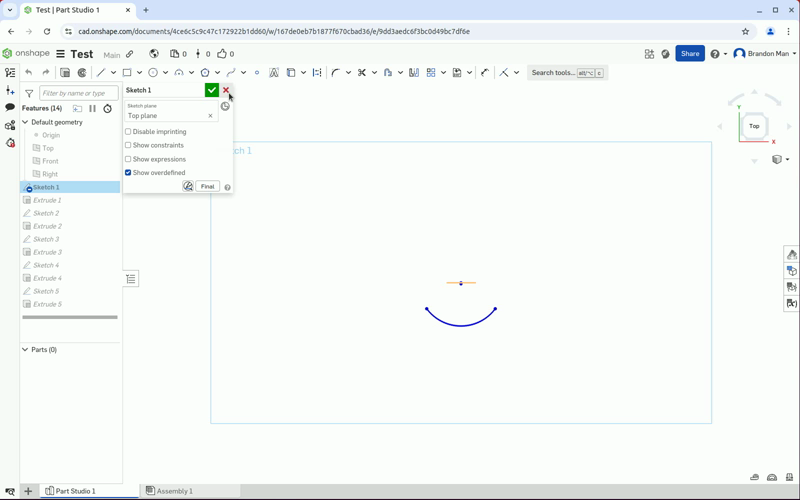
click(229, 92)
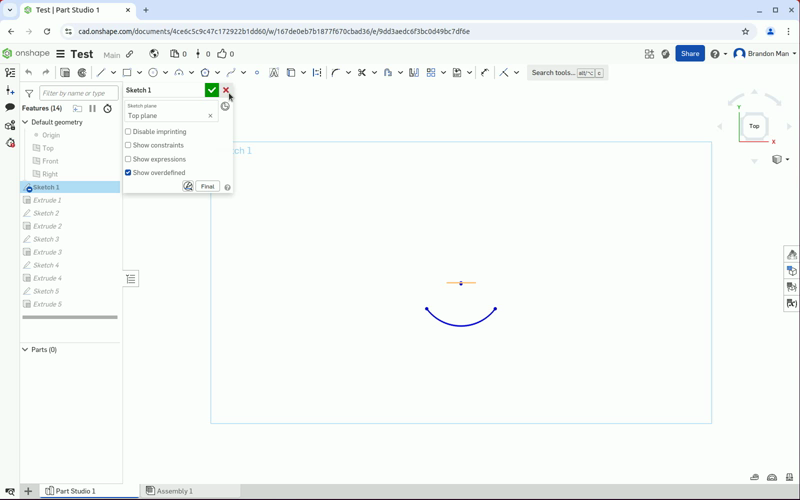
key(shift+s)
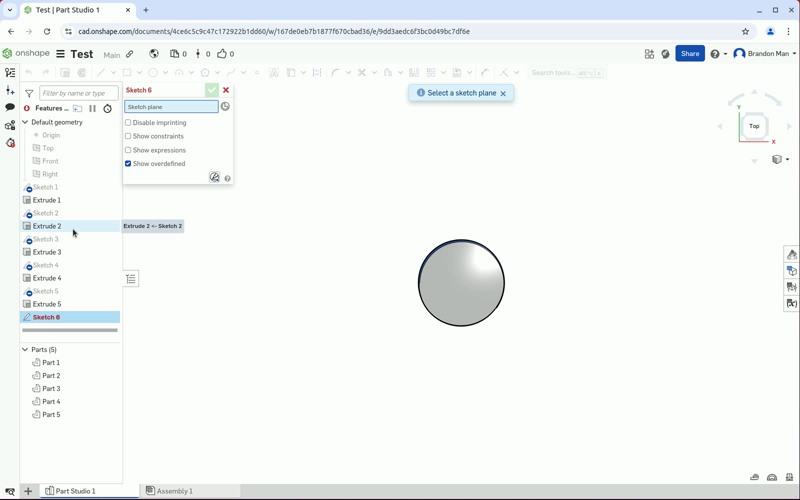
scroll(3)
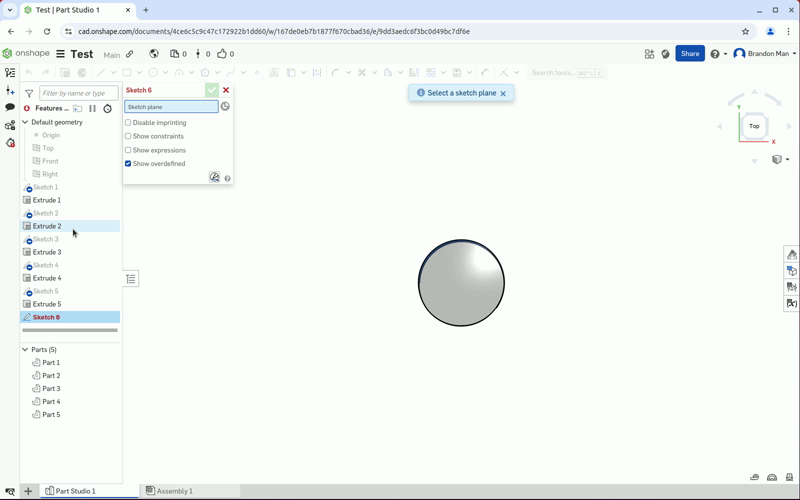
mouse_move(73, 150)
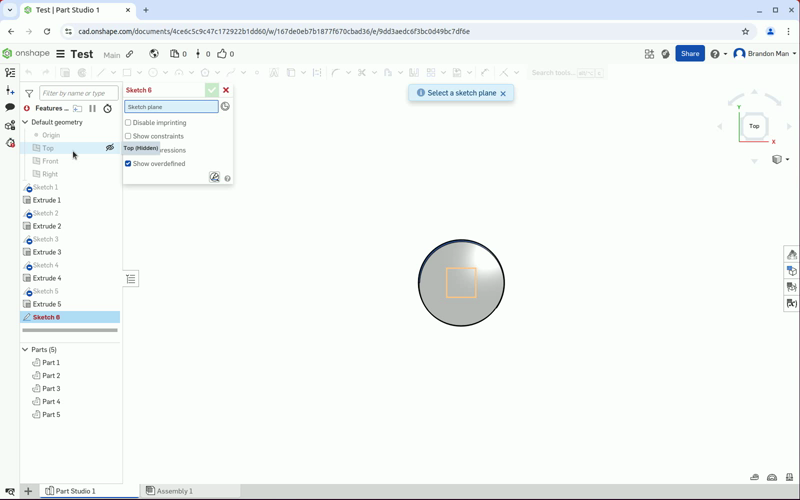
click(73, 150)
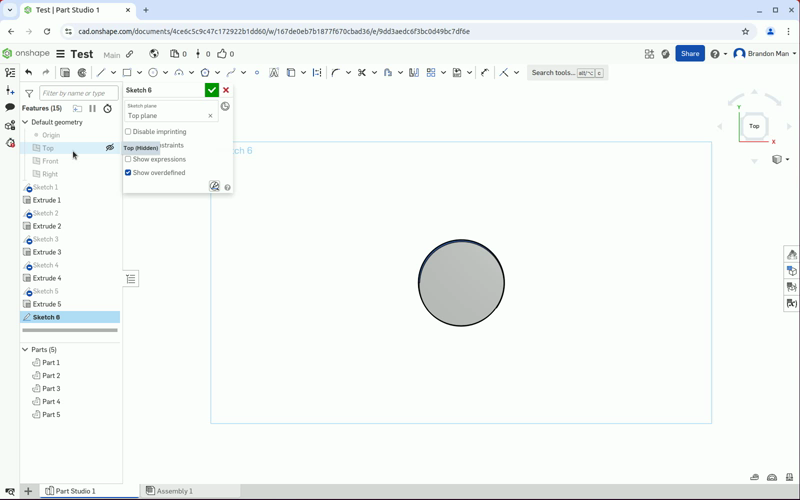
mouse_move(73, 352)
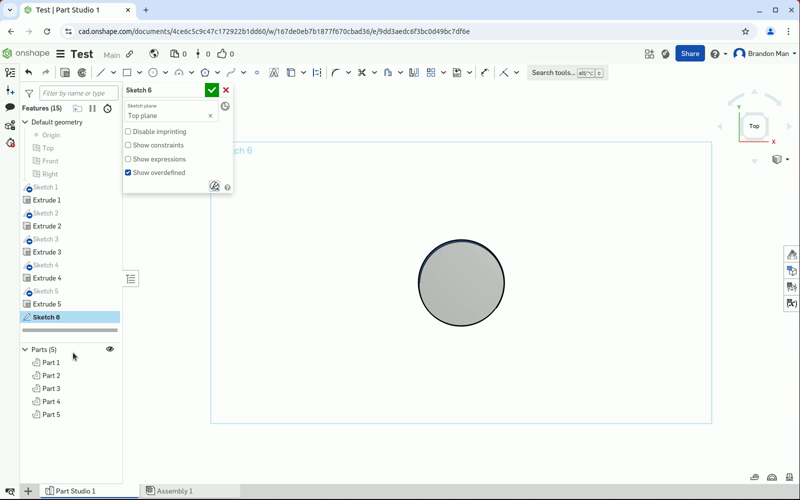
key(y)
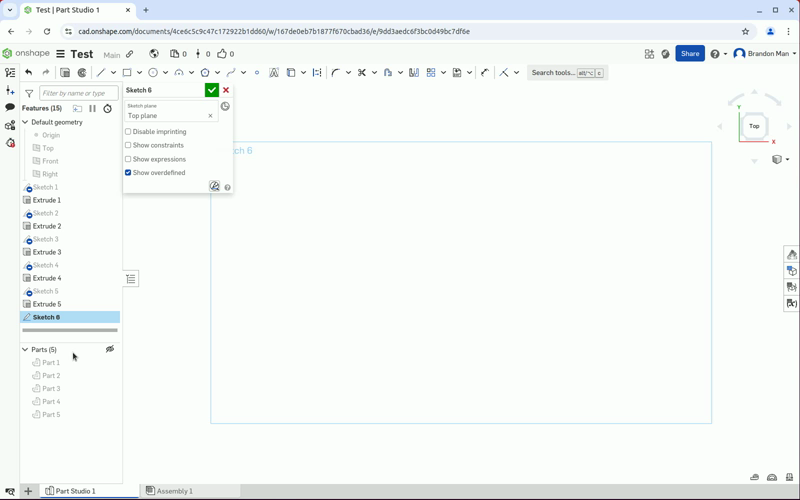
key(c)
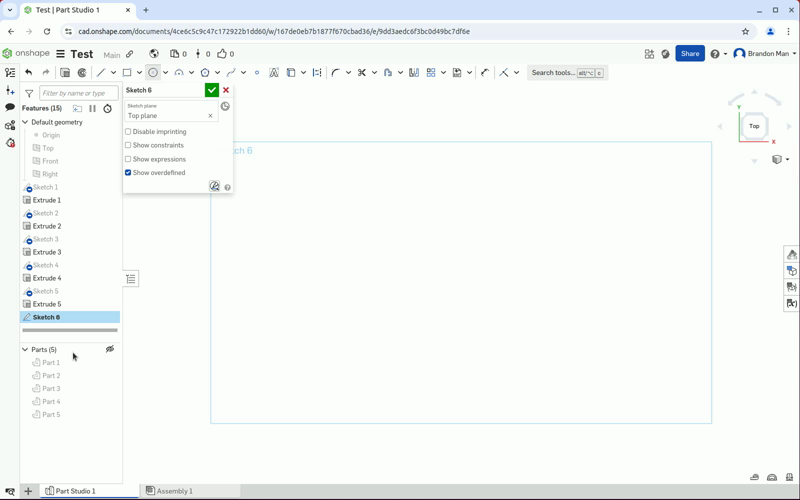
key_down(shift)
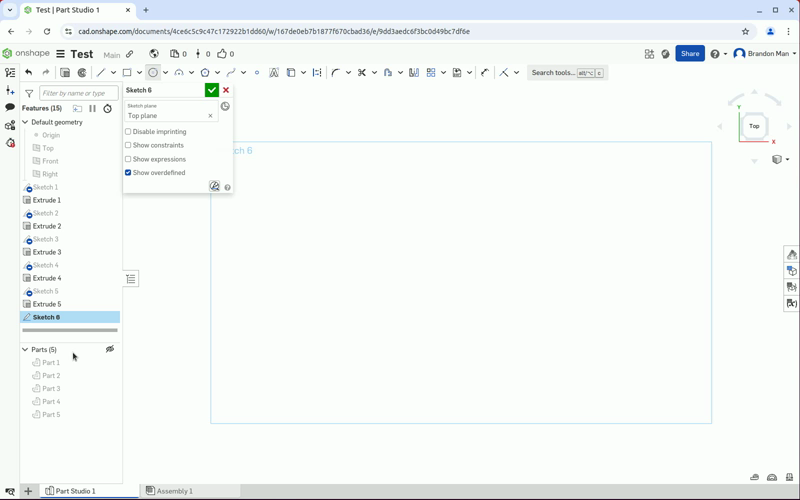
mouse_move(460, 282)
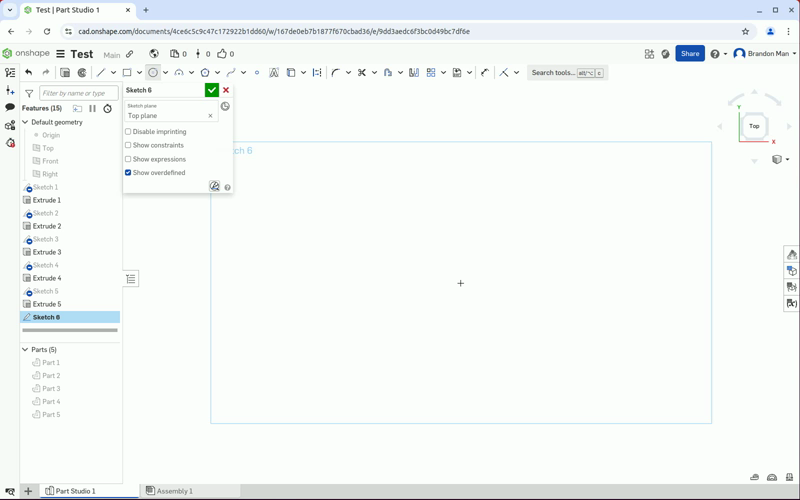
click(460, 282)
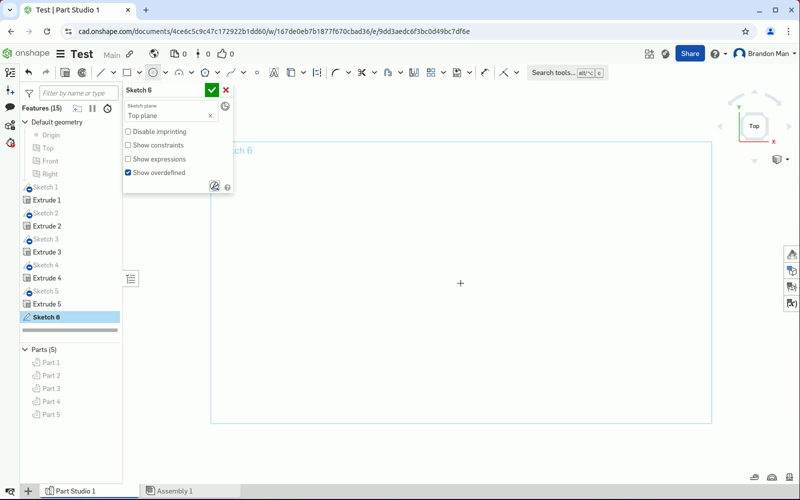
key_up(shift)
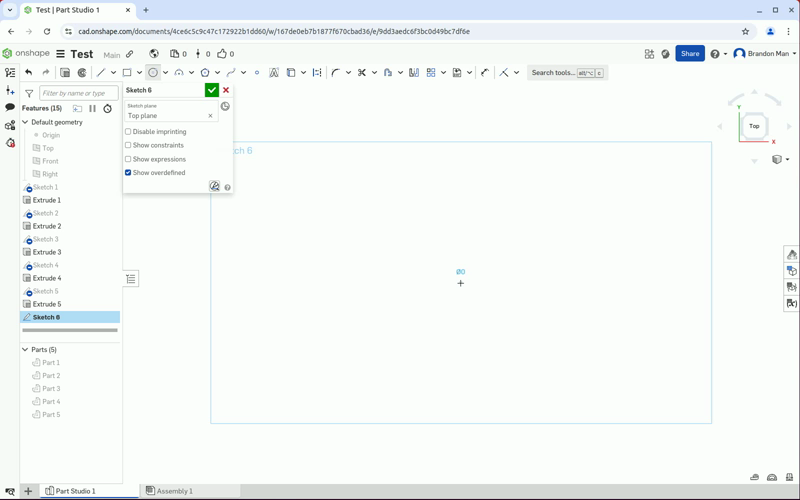
mouse_move(501, 282)
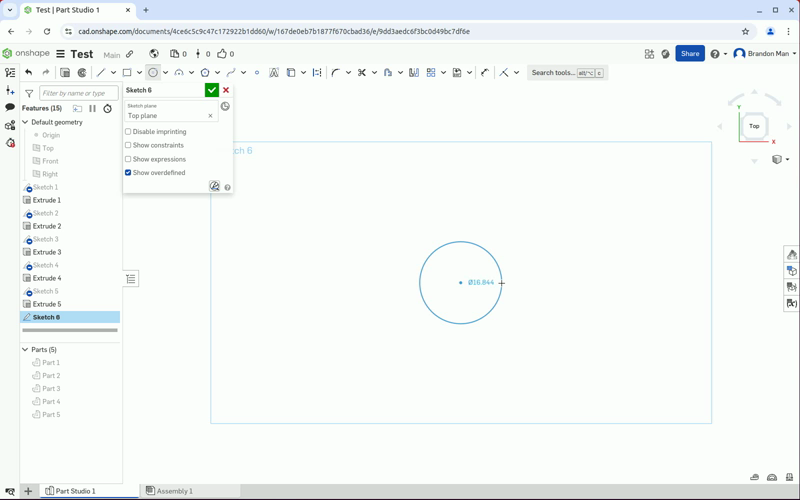
click(501, 282)
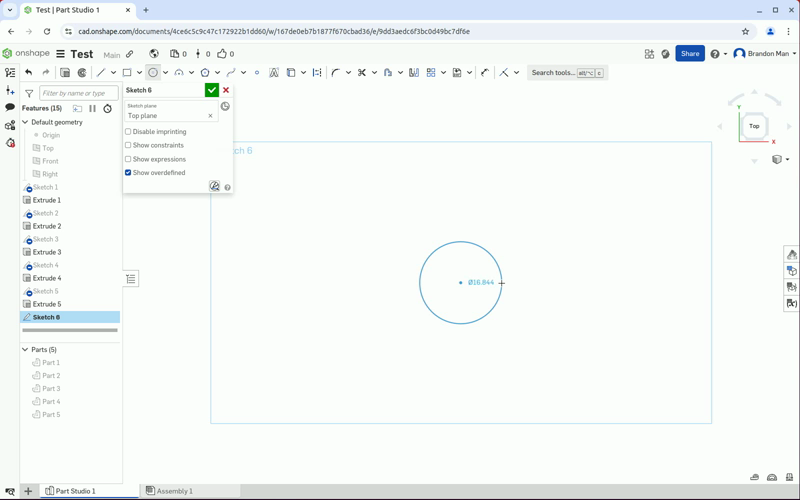
key(esc)
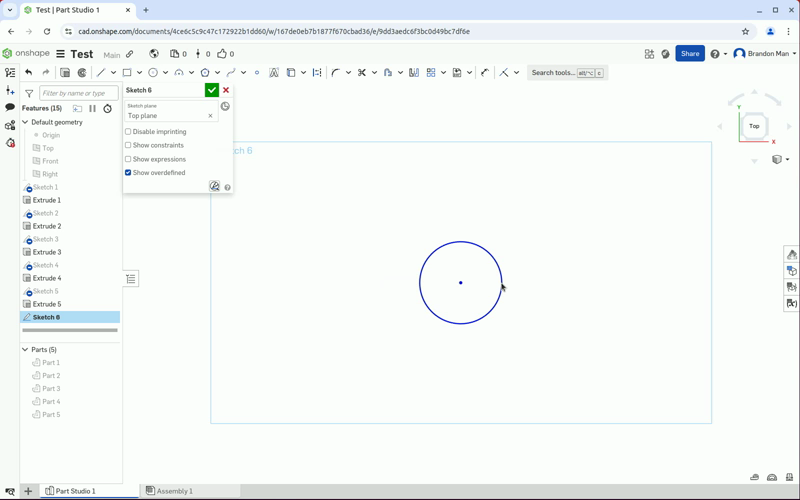
mouse_move(464, 257)
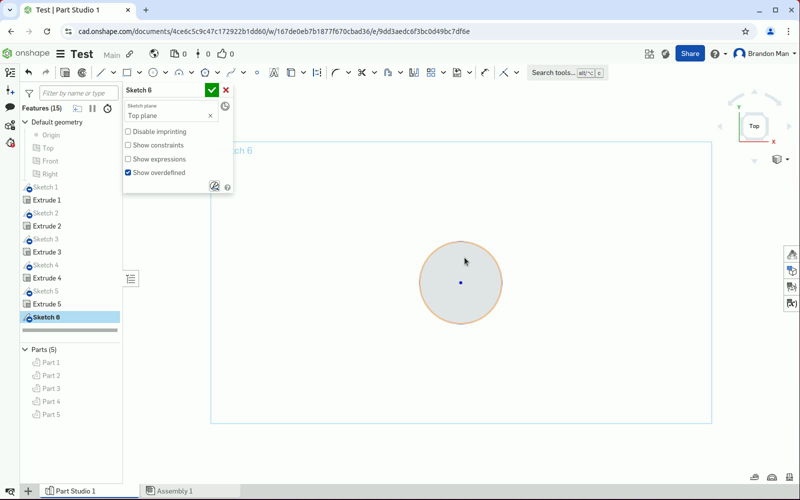
click(464, 257)
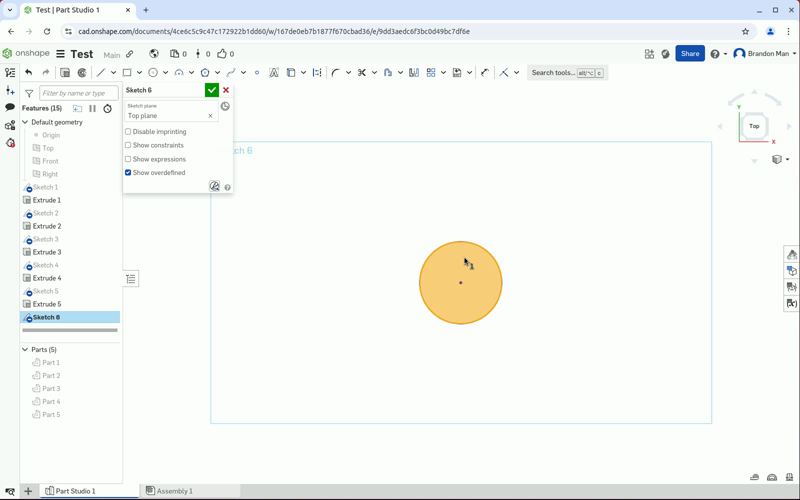
mouse_move(73, 352)
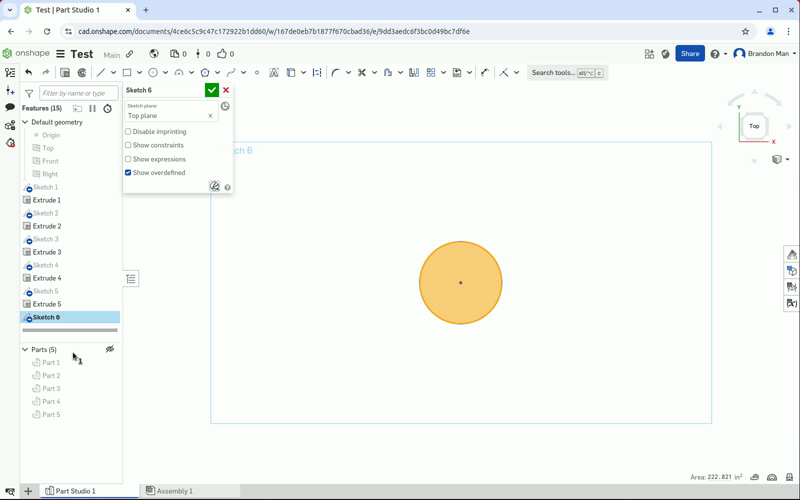
key(shift+y)
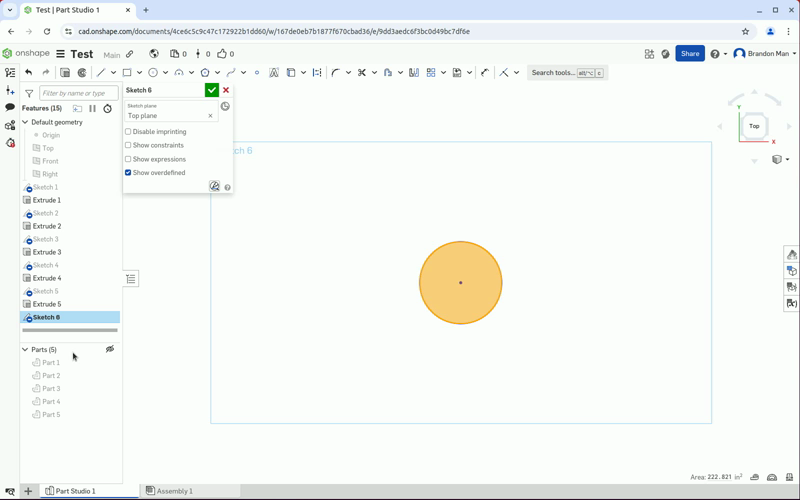
key(shift+e)
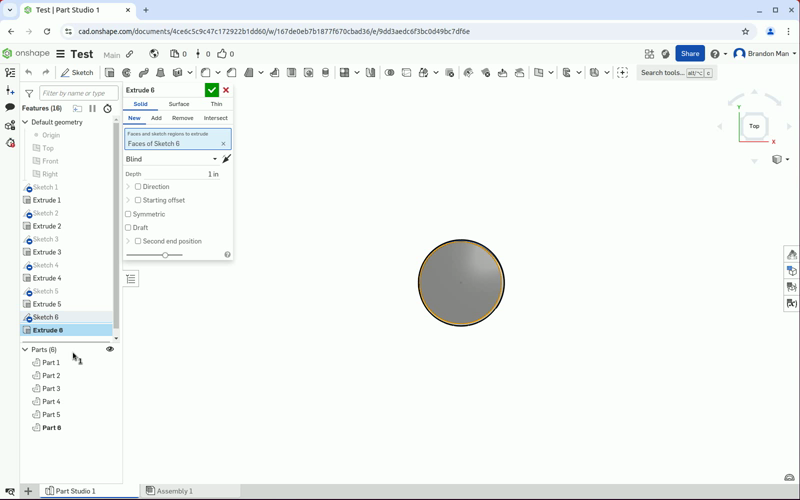
mouse_move(143, 106)
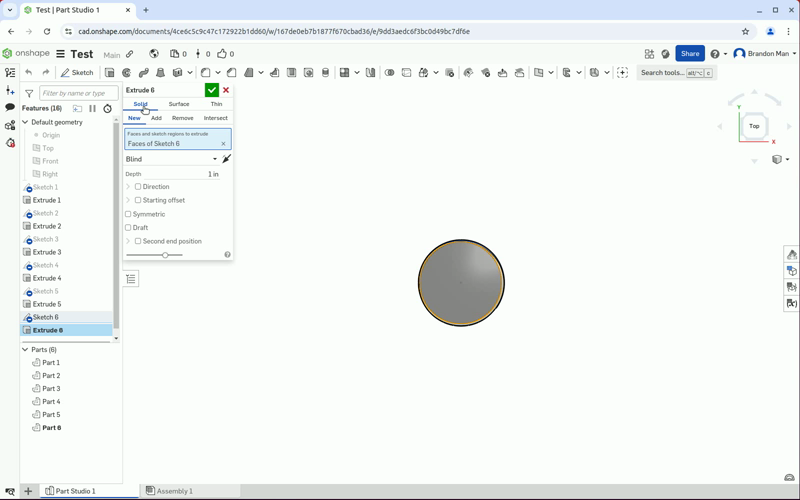
click(143, 106)
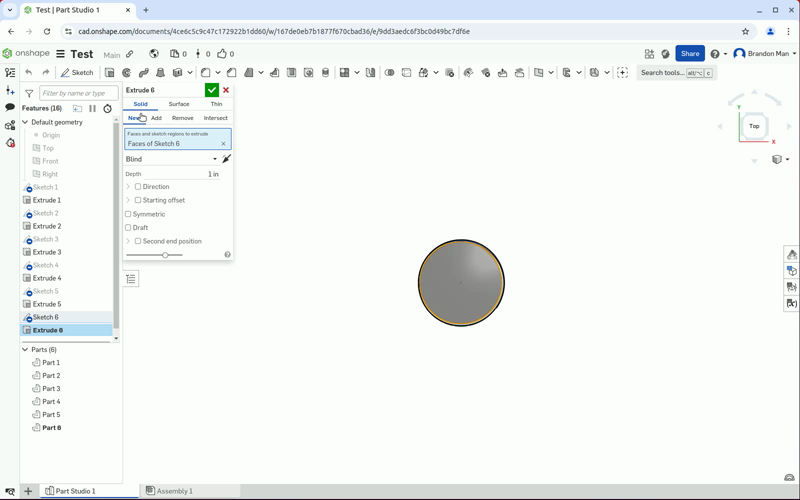
mouse_move(137, 120)
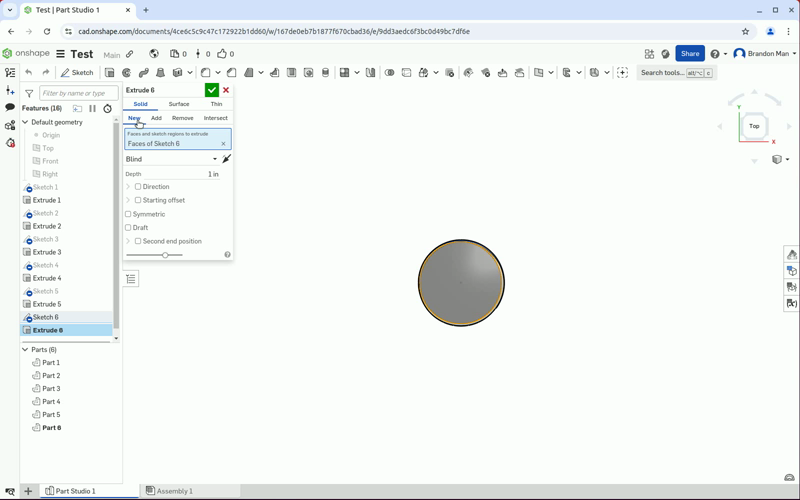
click(137, 120)
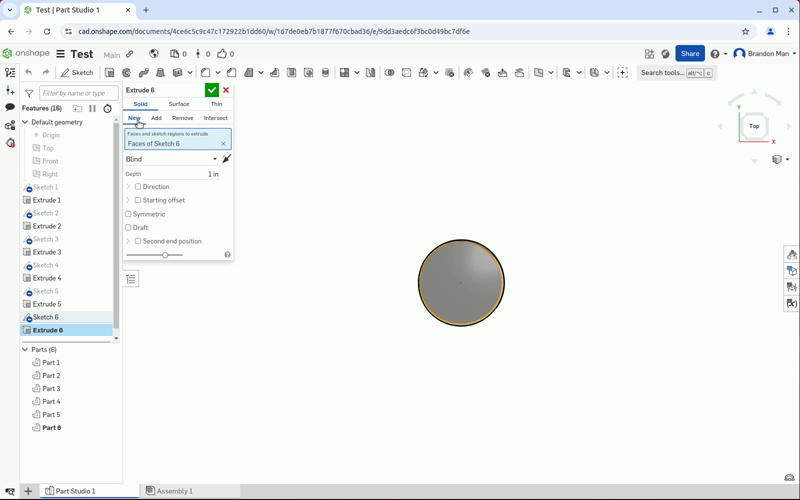
key(tab, 4)
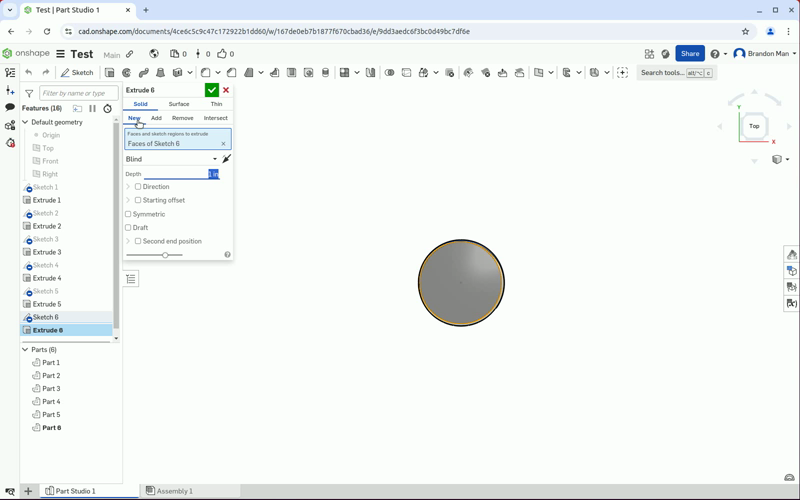
text(0.481)
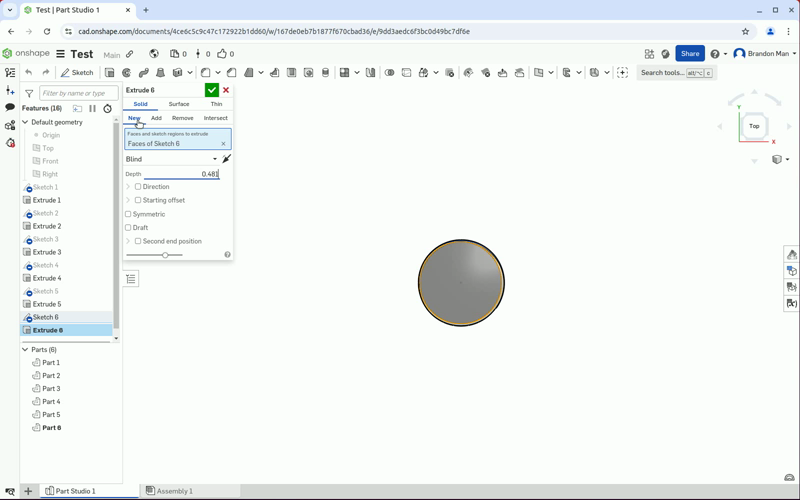
key(enter)
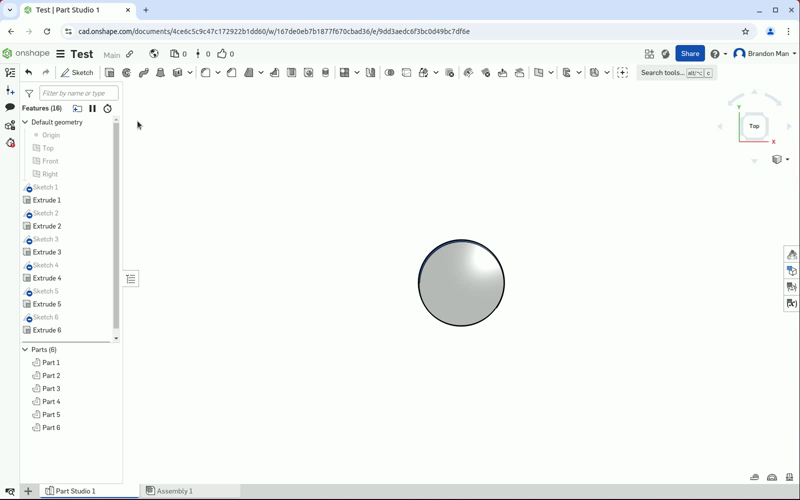
key(shift+h)
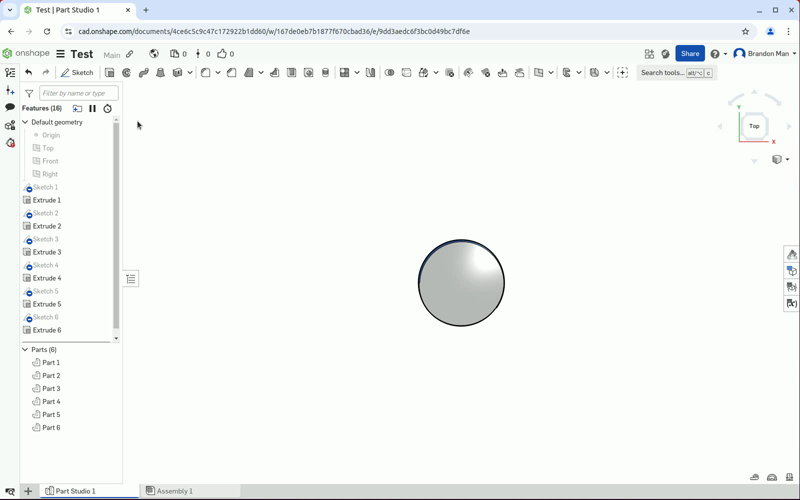
key(shift+h)
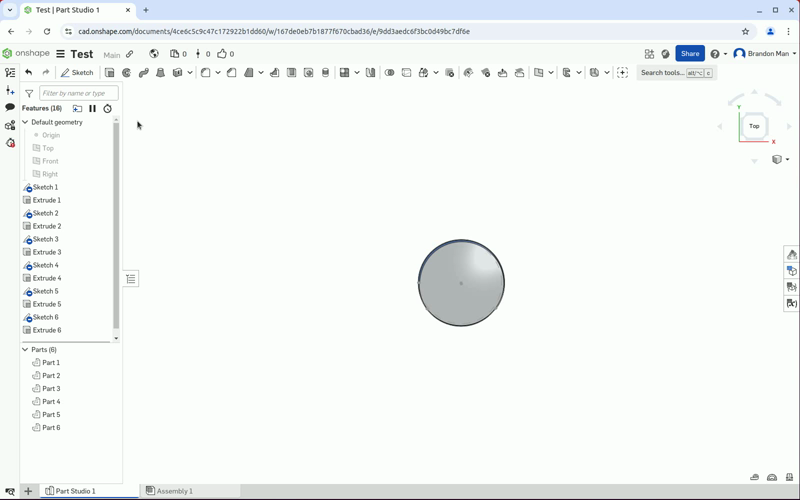
key(shift+7)
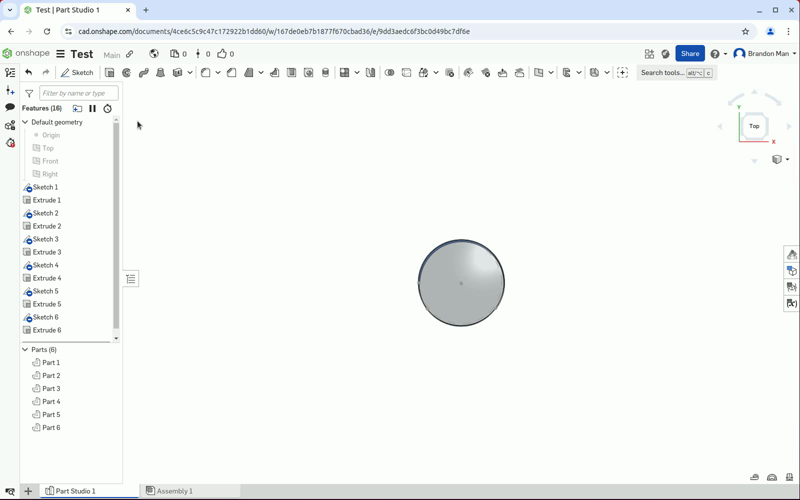
key(up, 3)
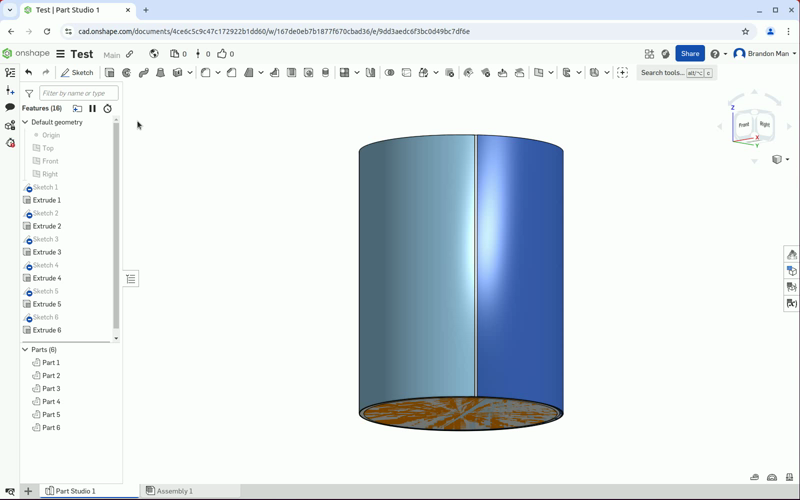
key(left, 3)
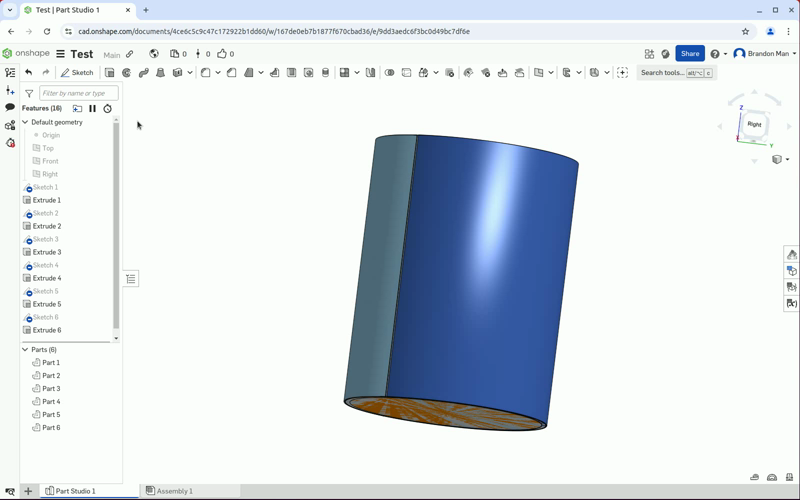
key(right, 3)
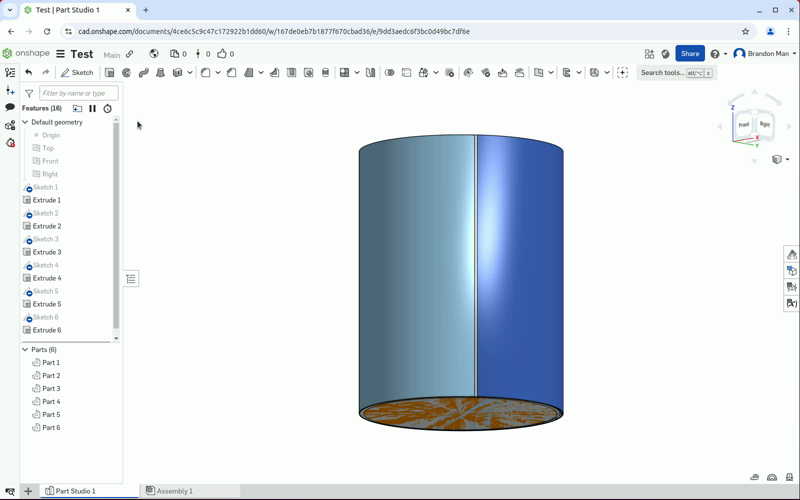
key(down, 3)
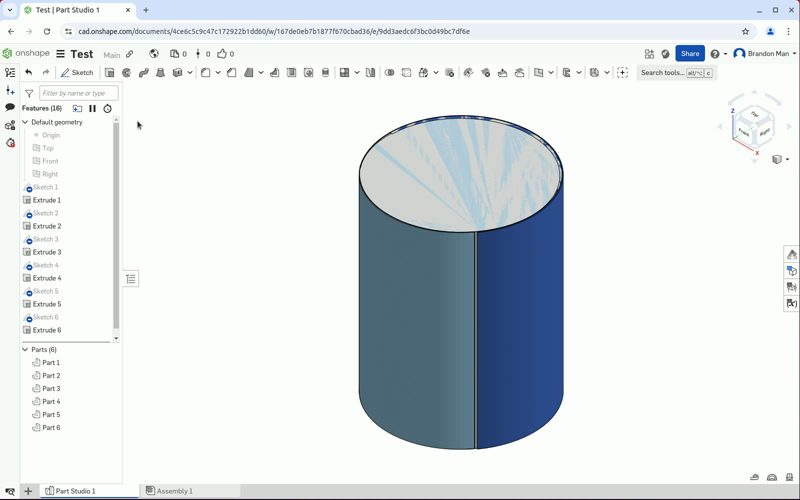
mouse_move(69, 189)
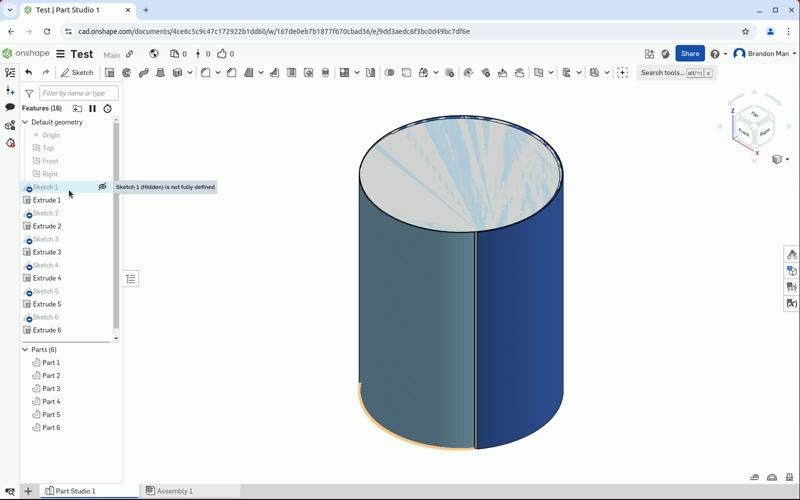
click(69, 189)